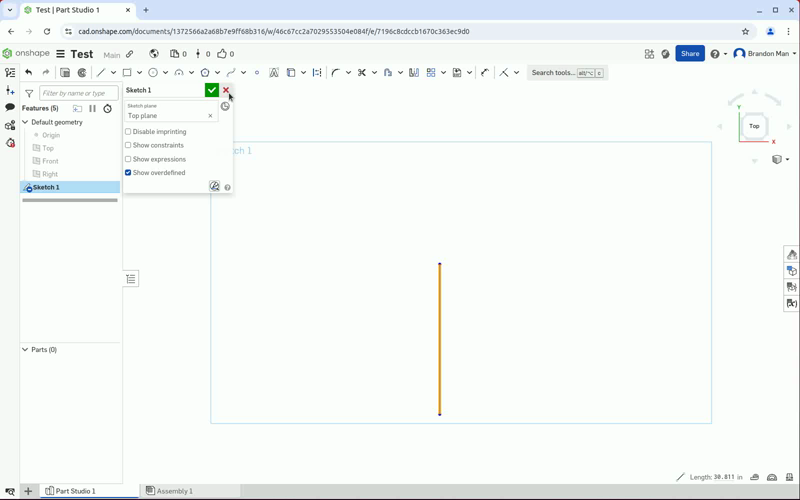
key(shift+h)
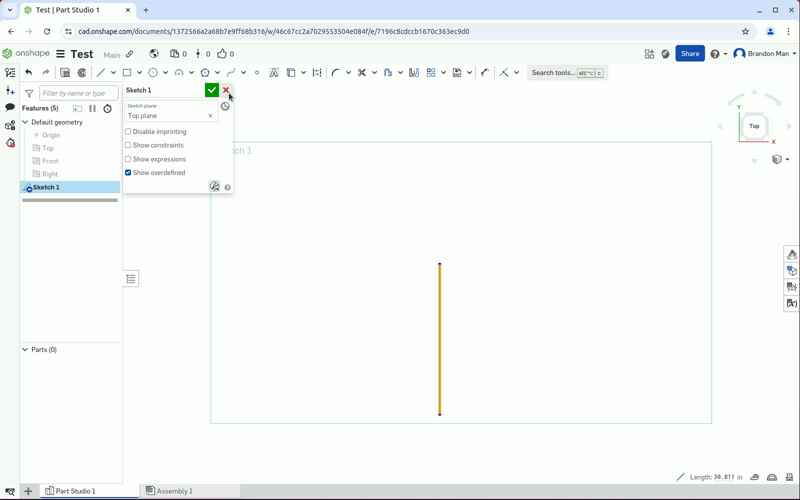
key(shift+s)
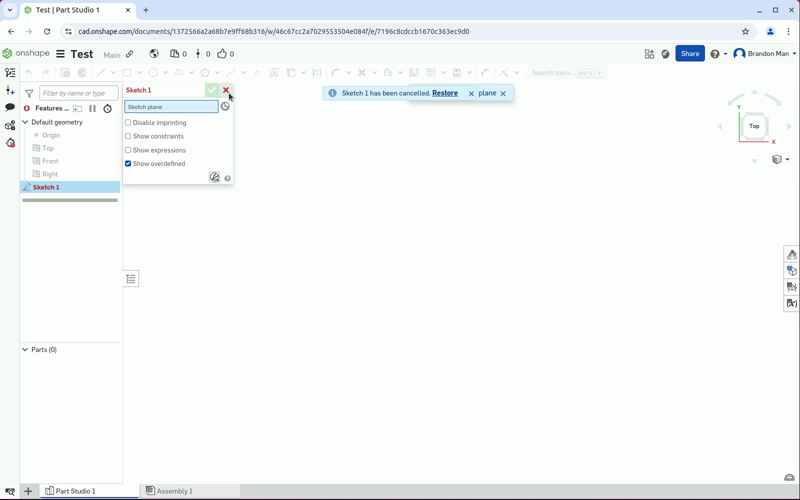
mouse_move(73, 150)
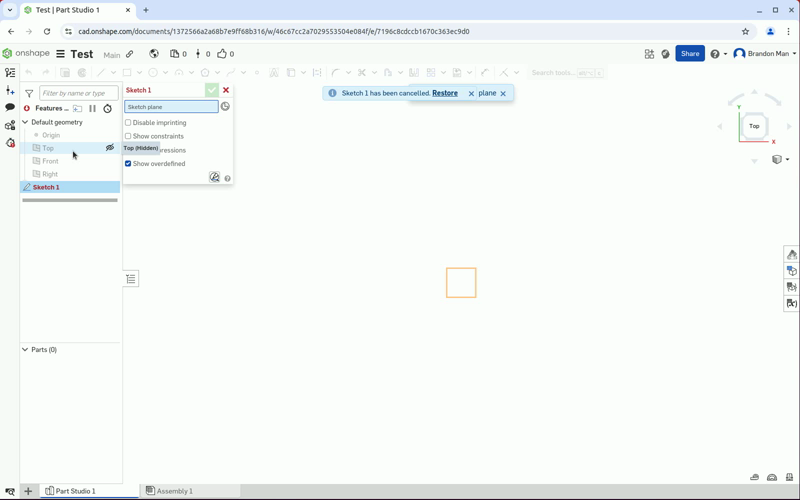
click(73, 150)
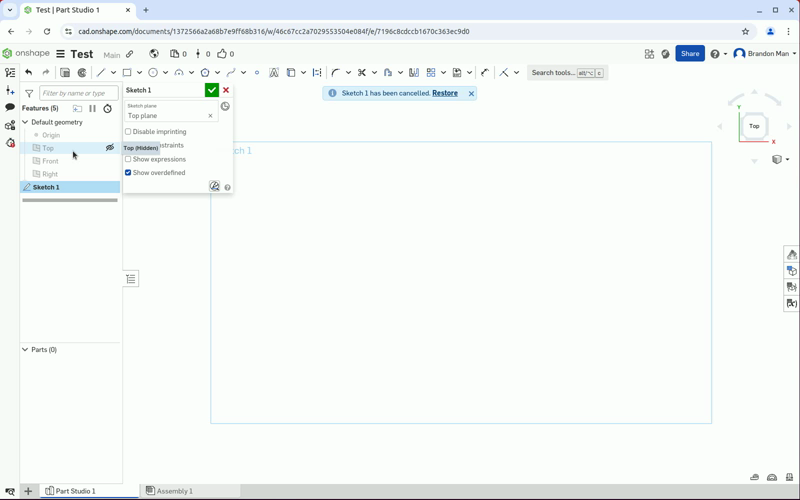
mouse_move(73, 352)
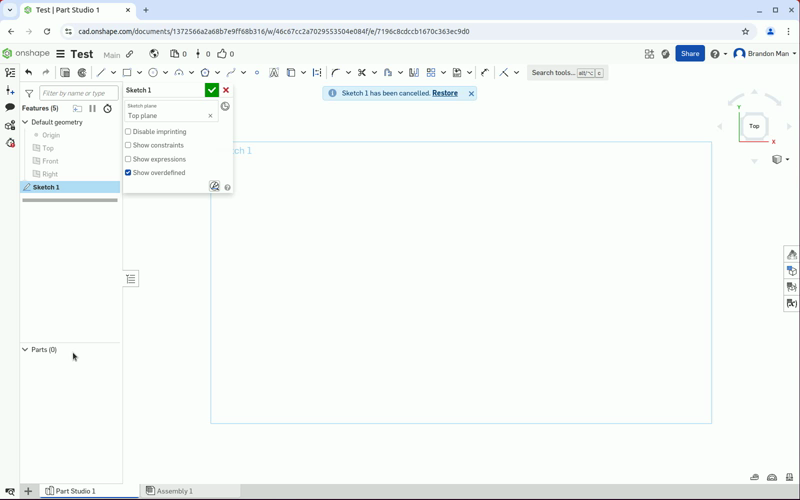
key(y)
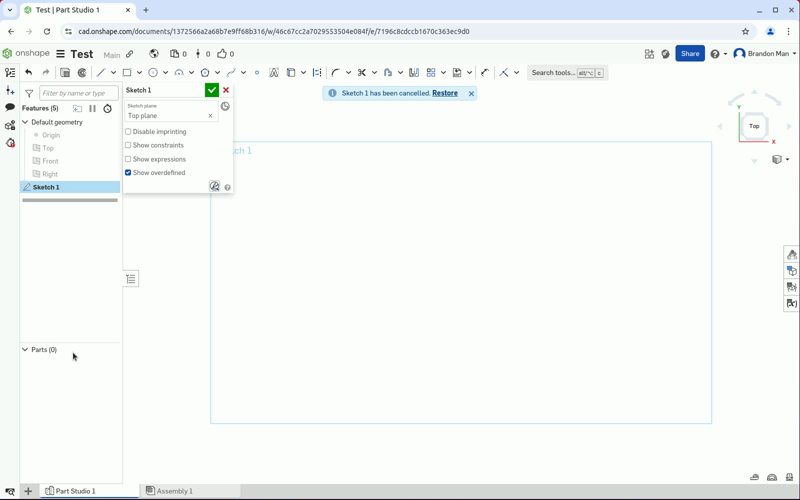
key(l)
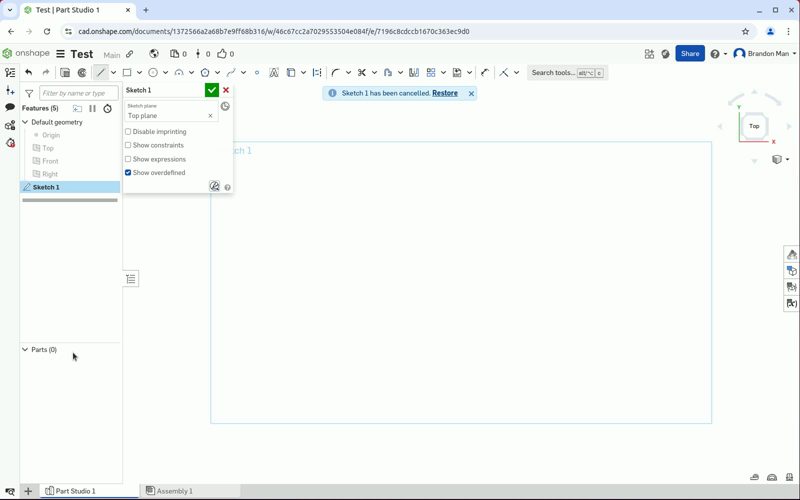
key_down(shift)
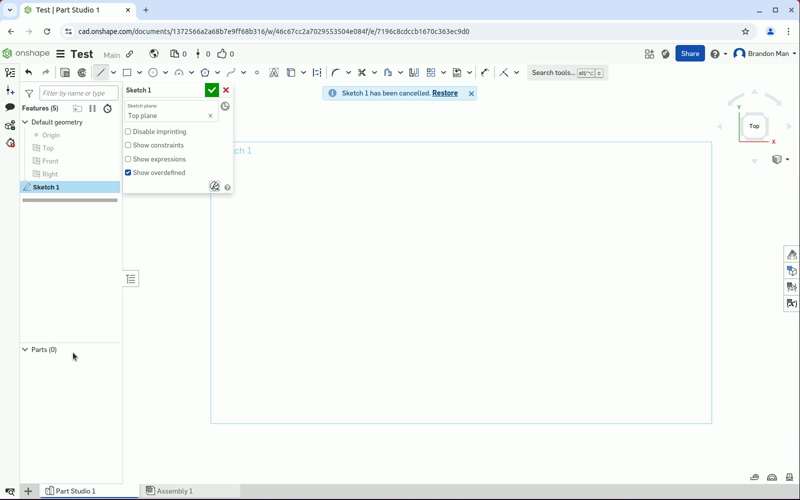
mouse_move(348, 314)
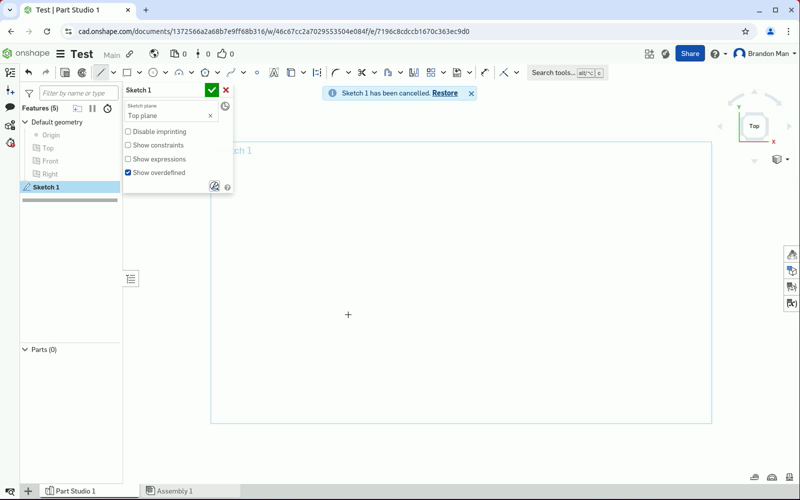
click(348, 314)
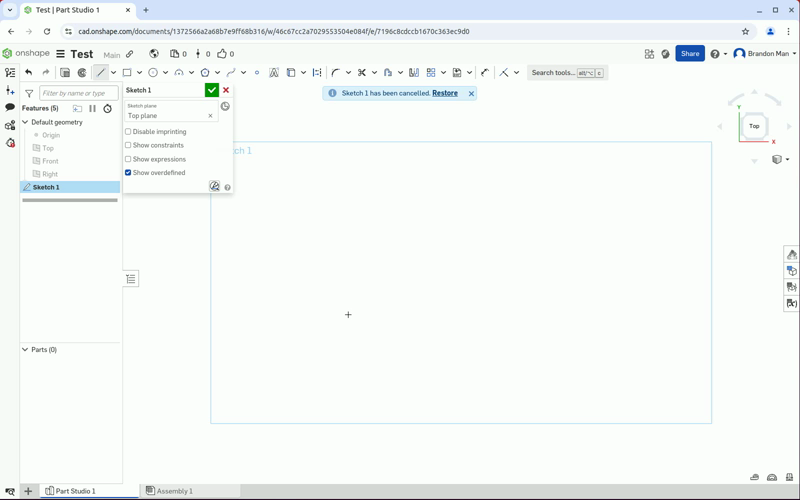
key_up(shift)
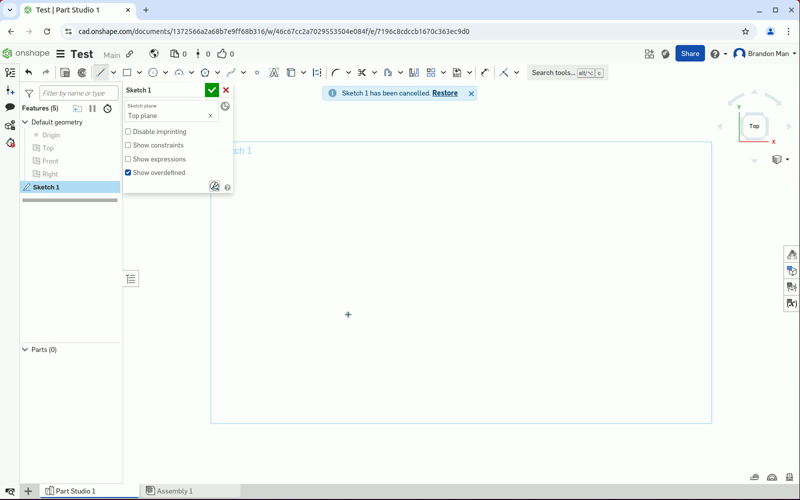
key_down(shift)
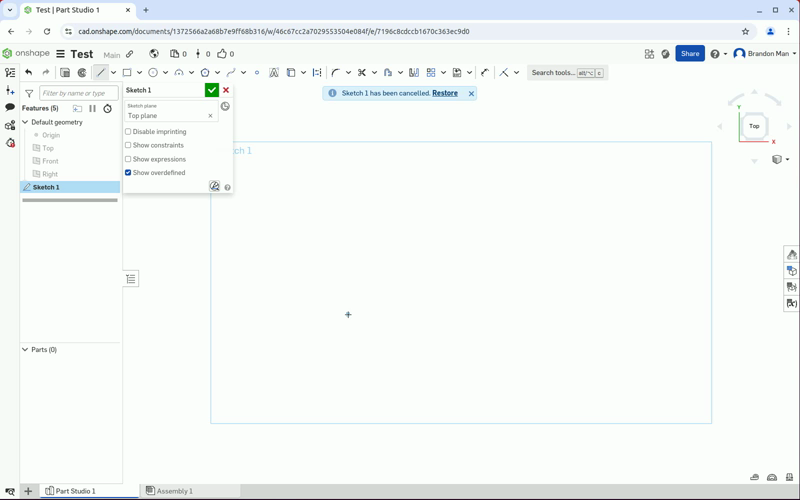
mouse_move(572, 314)
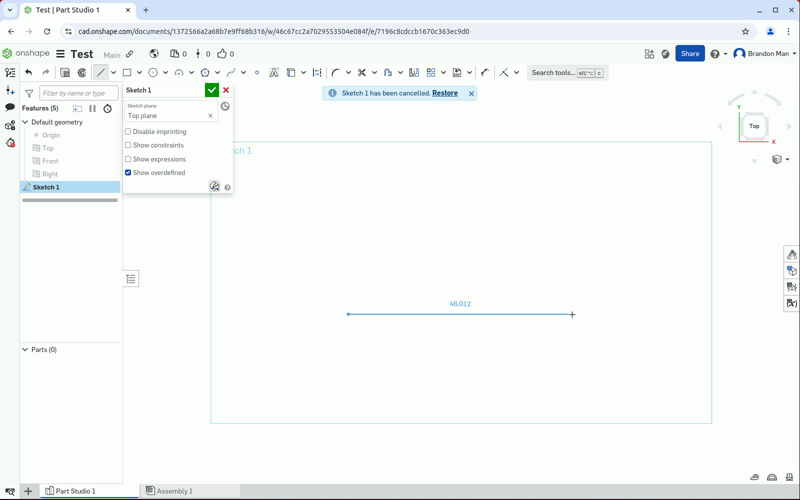
click(572, 314)
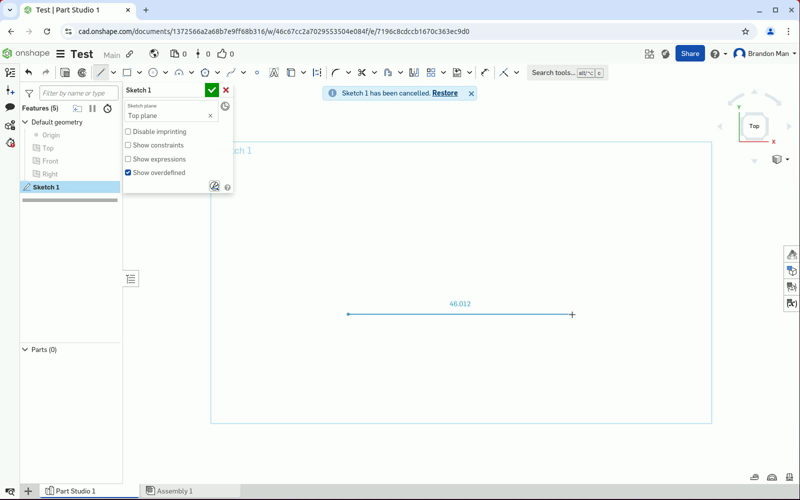
key_up(shift)
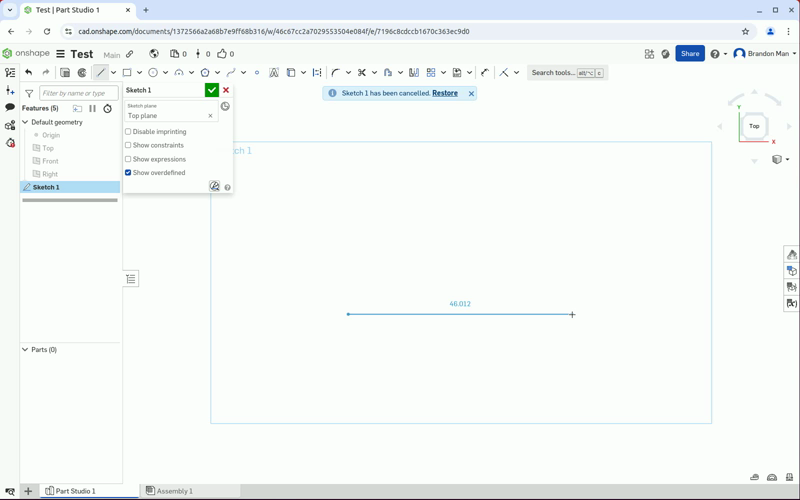
key_down(shift)
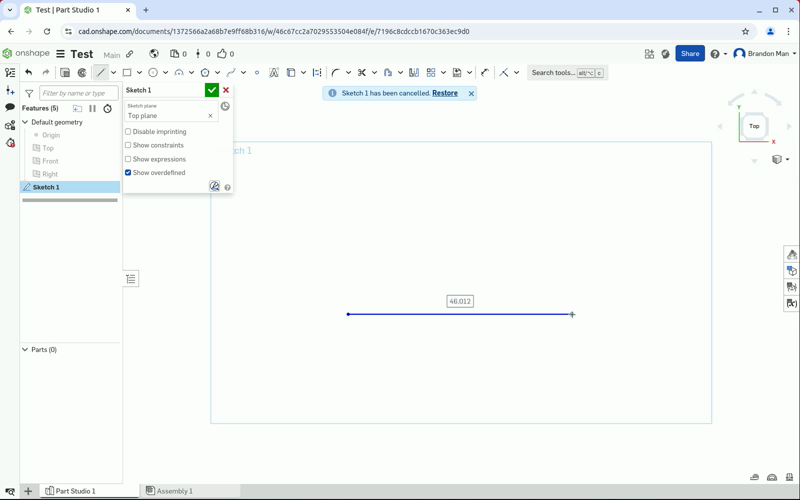
mouse_move(572, 250)
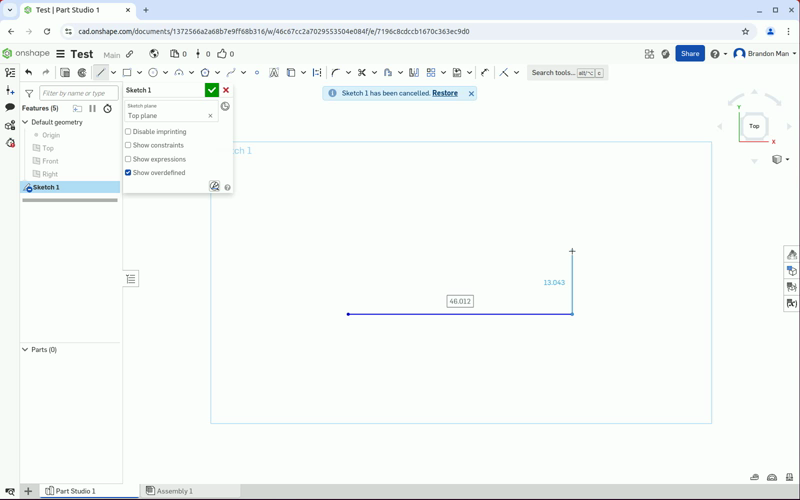
click(572, 250)
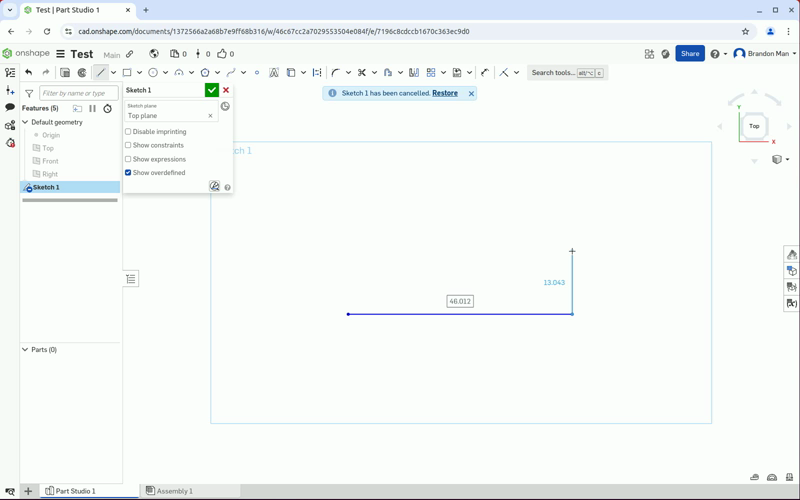
key_up(shift)
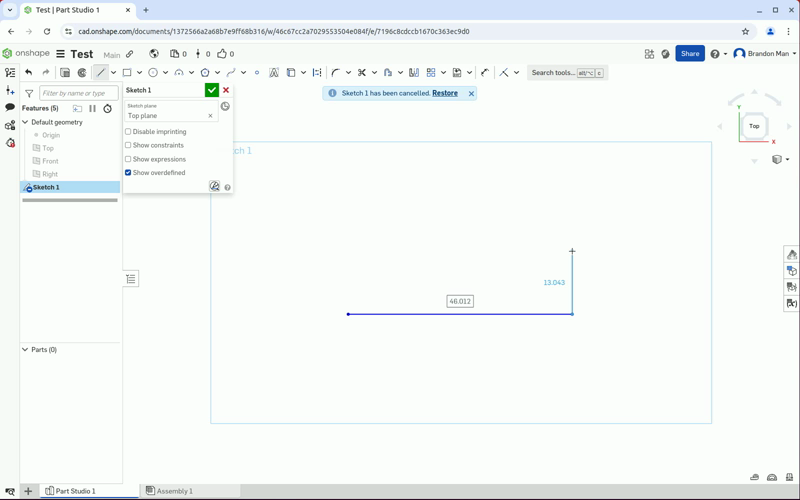
key_down(shift)
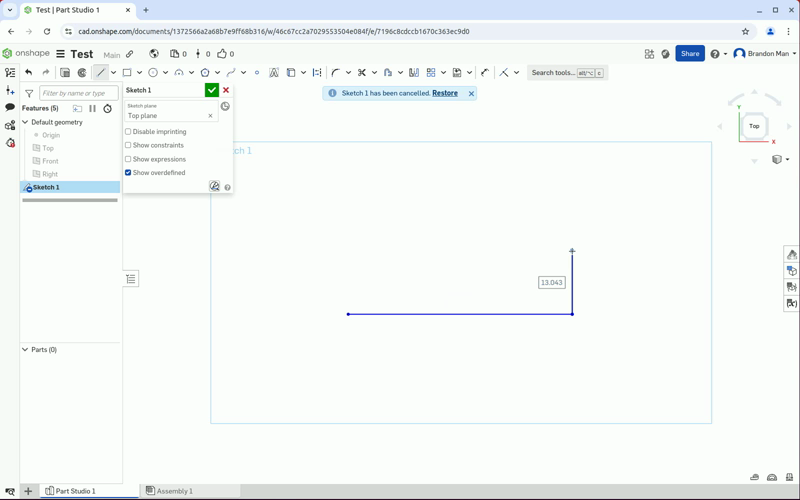
mouse_move(348, 250)
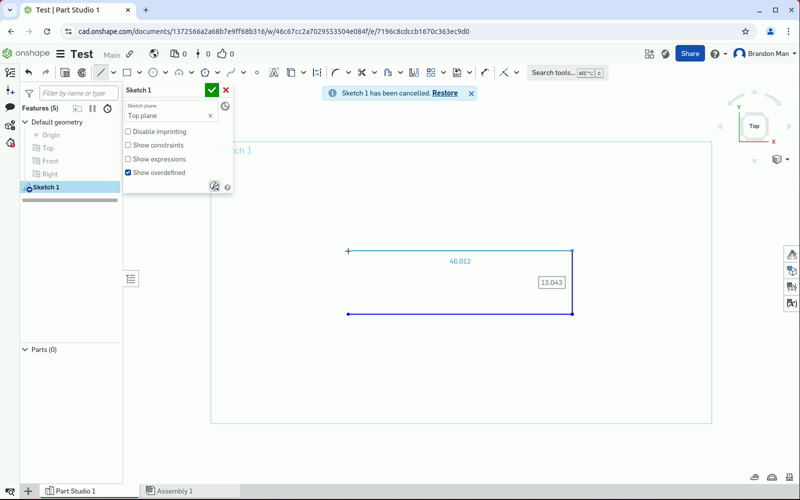
click(348, 250)
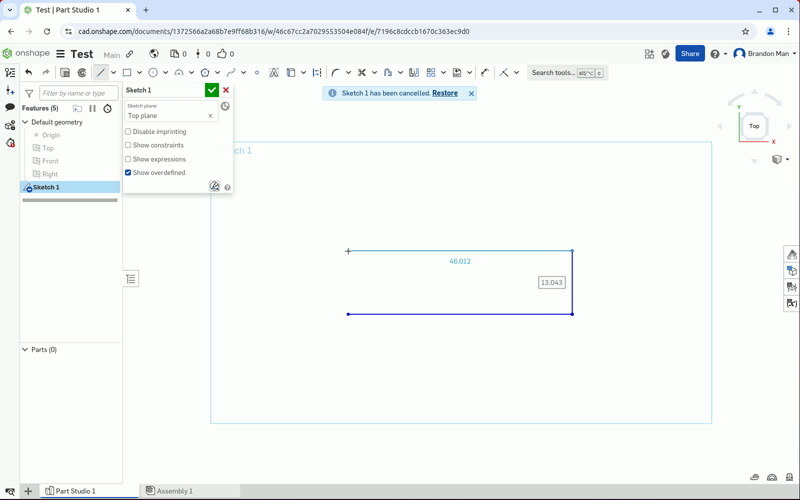
key_up(shift)
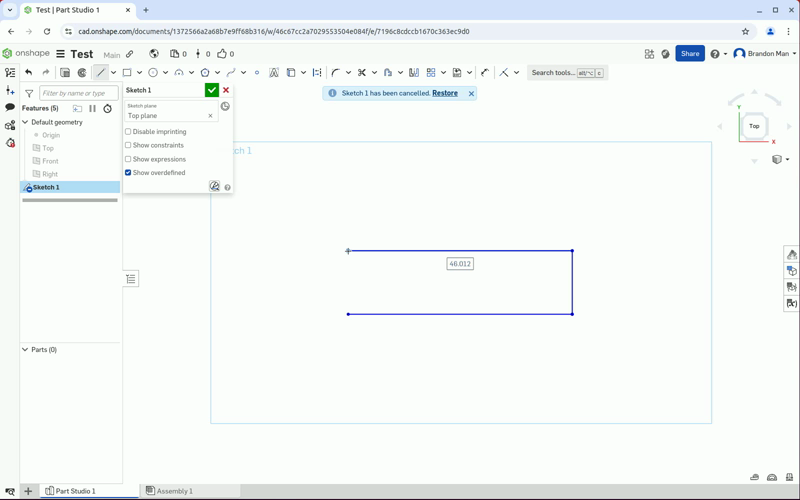
key_down(shift)
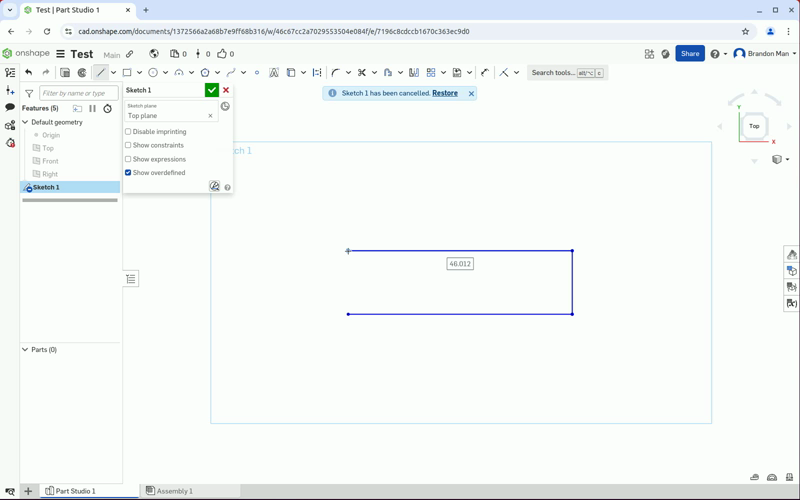
mouse_move(348, 314)
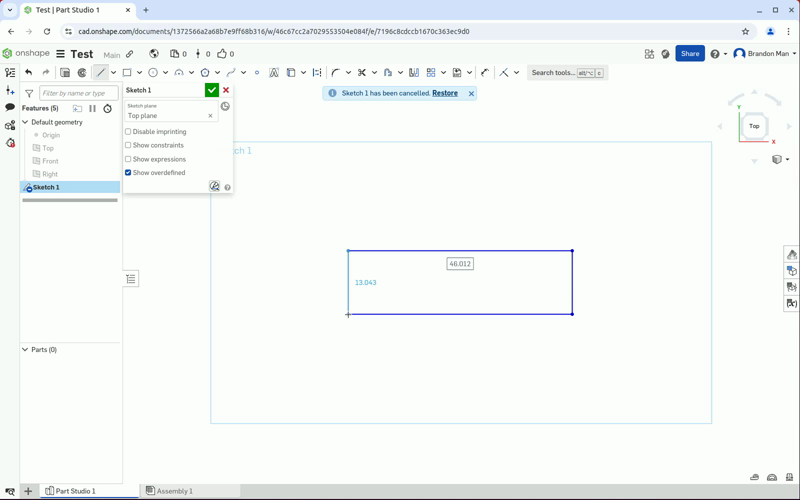
key_up(shift)
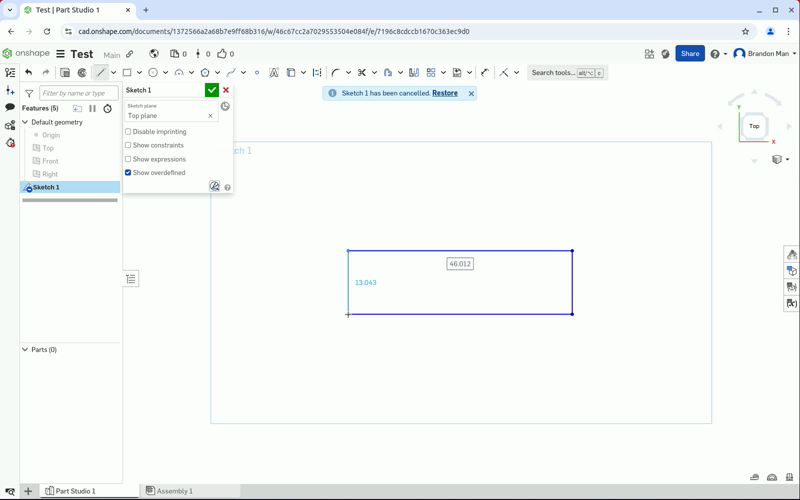
click(348, 314)
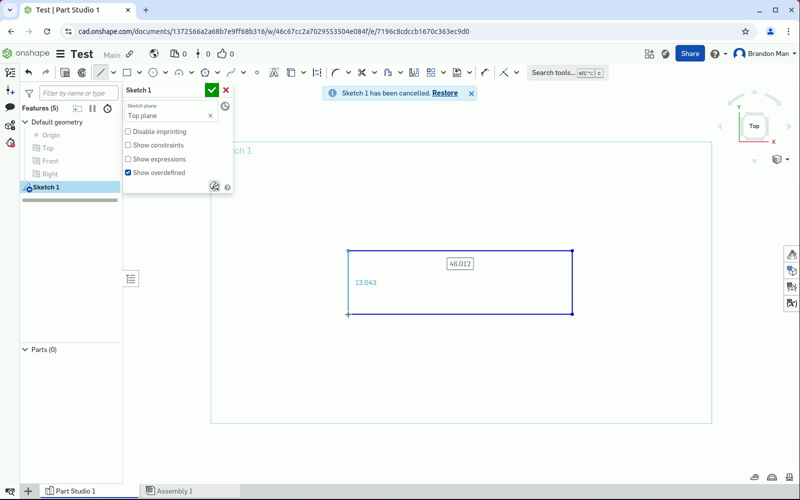
key(esc)
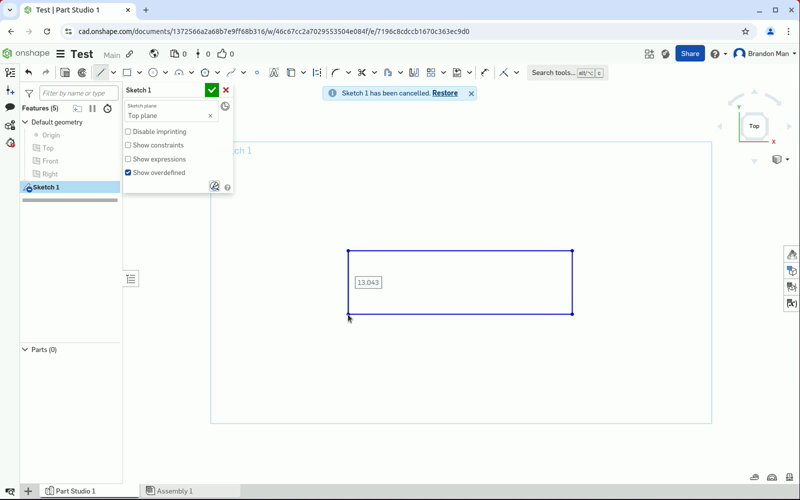
key(c)
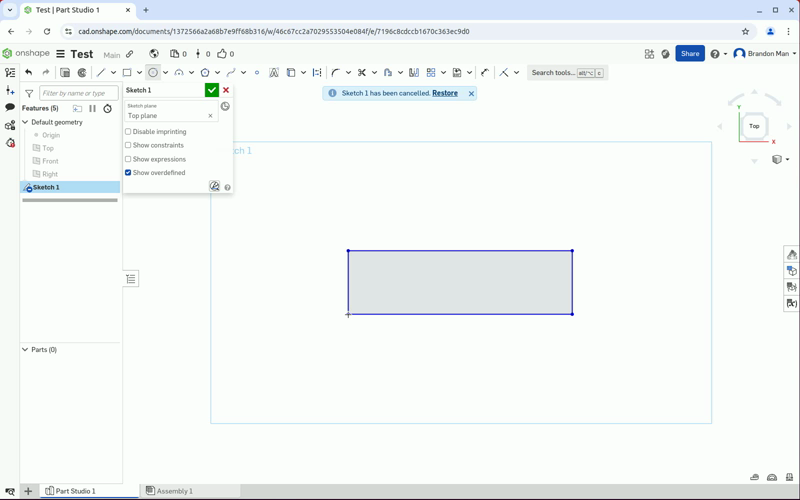
key_down(shift)
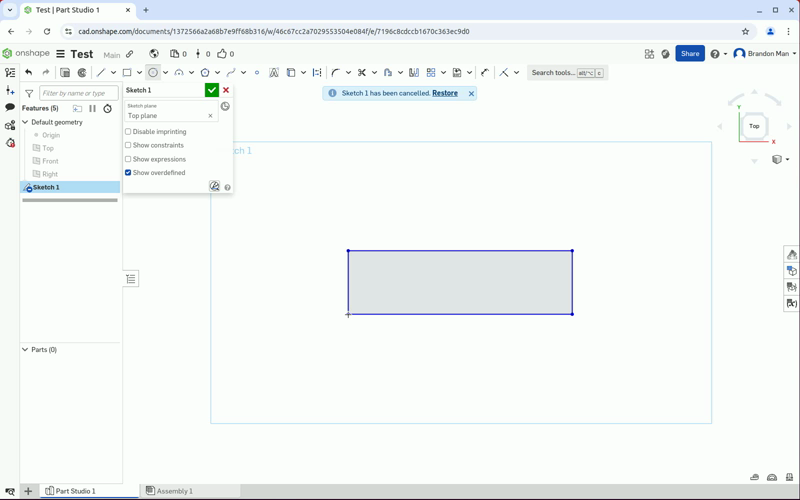
mouse_move(435, 305)
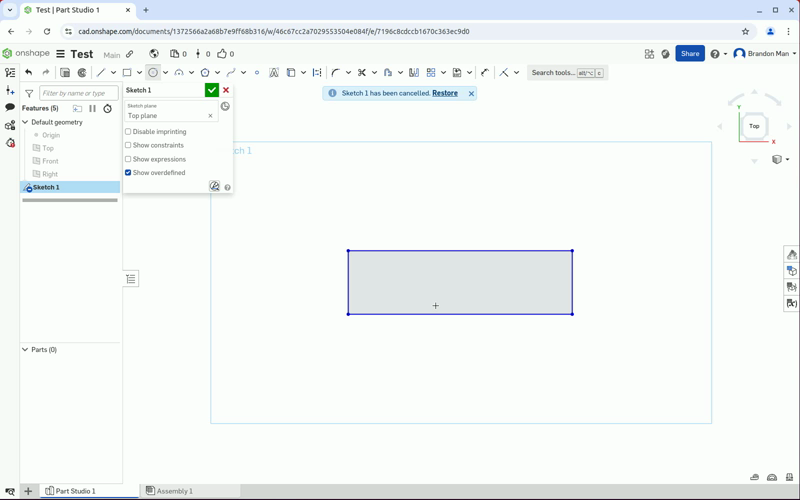
click(435, 305)
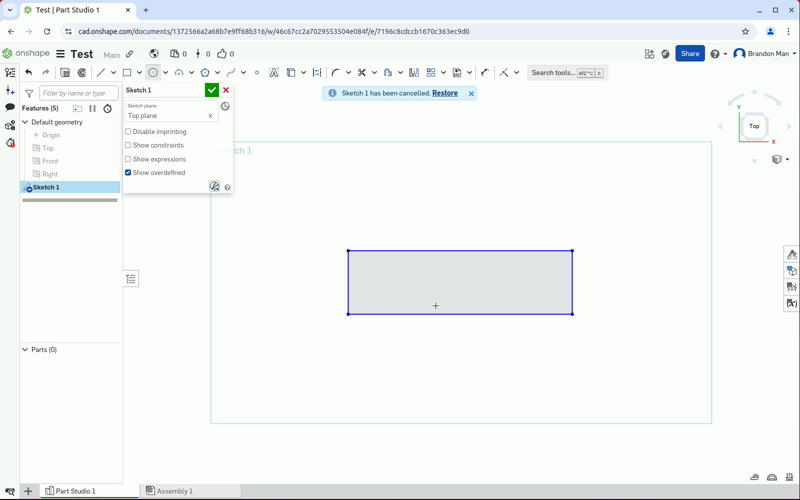
key_up(shift)
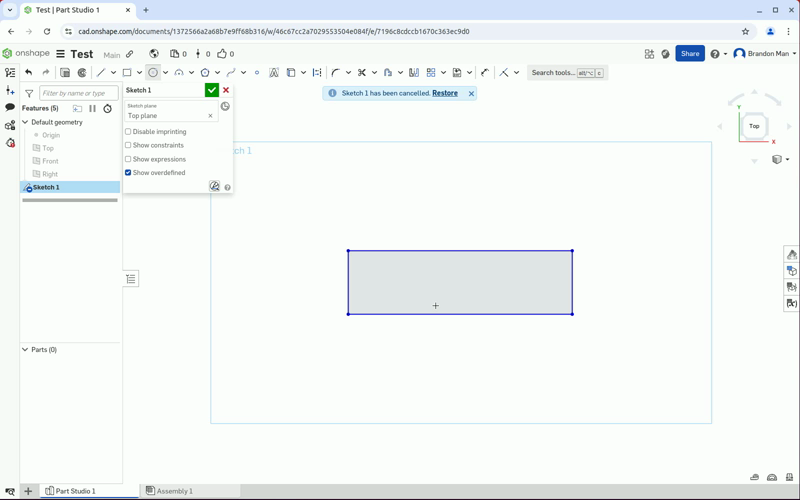
mouse_move(440, 305)
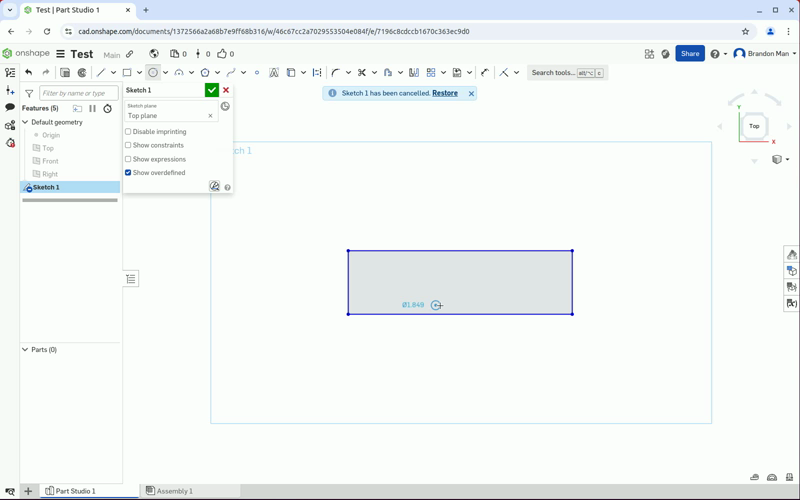
click(440, 305)
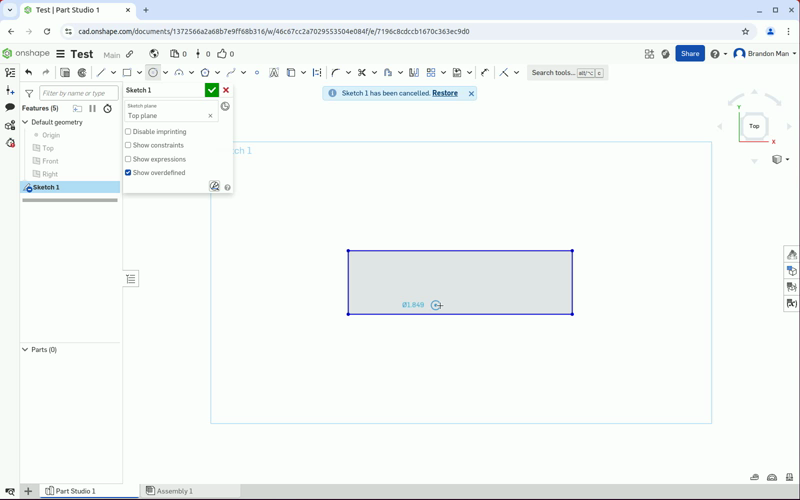
key(esc)
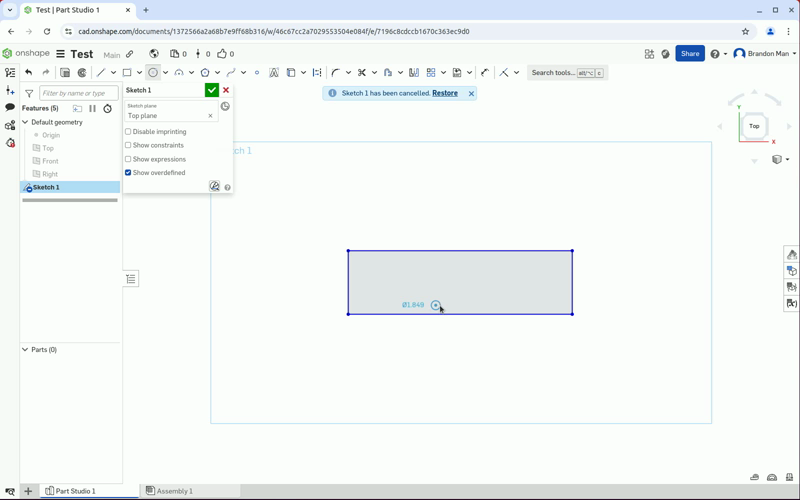
key(c)
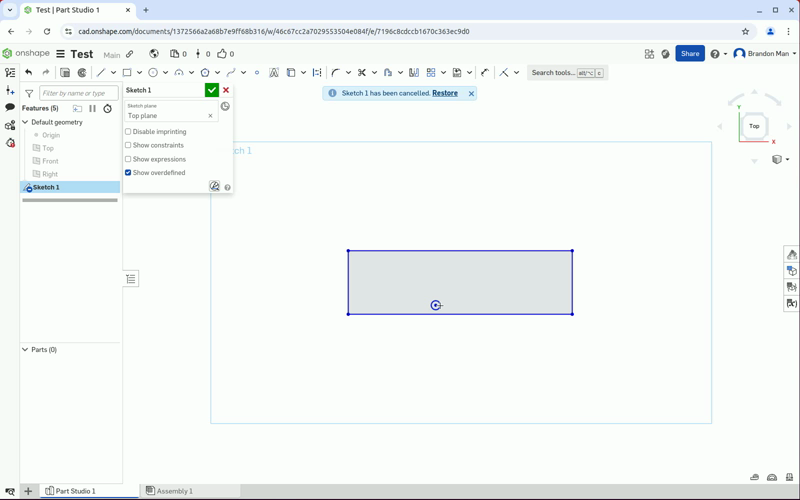
key_down(shift)
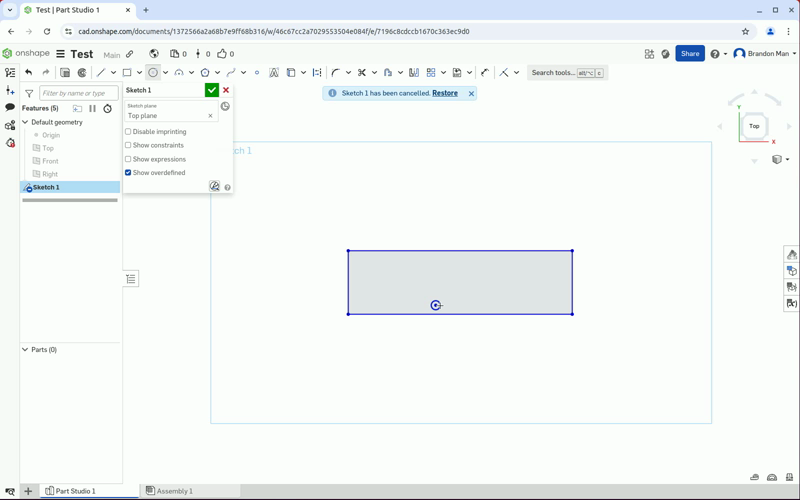
mouse_move(435, 260)
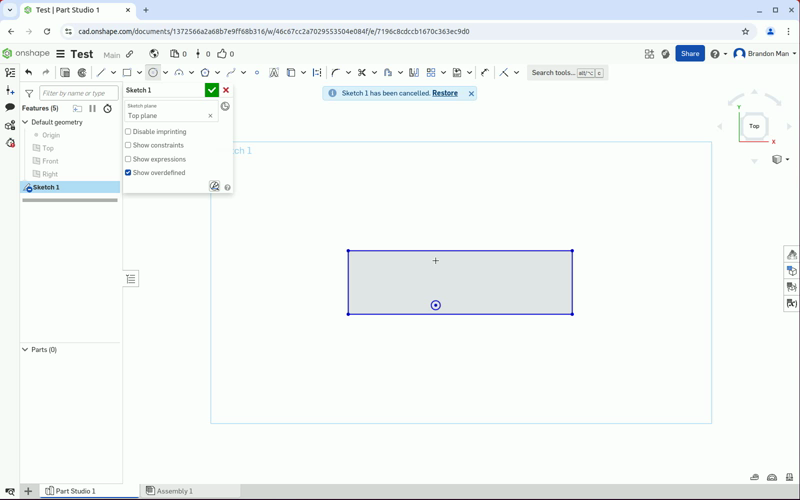
click(435, 260)
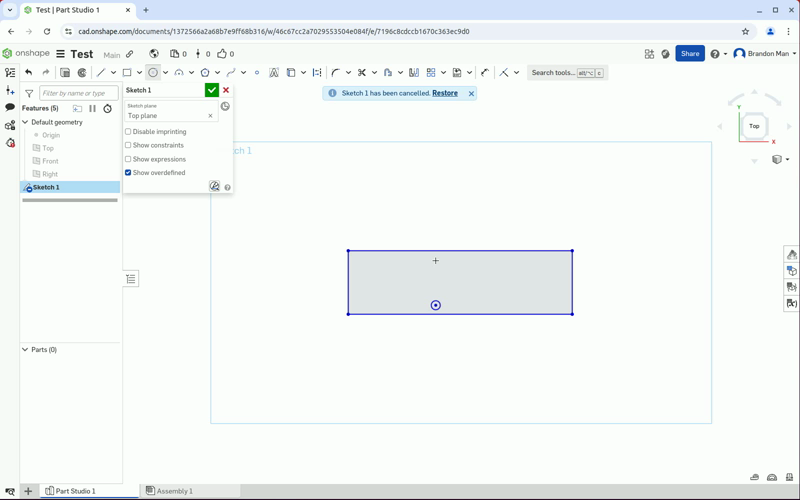
key_up(shift)
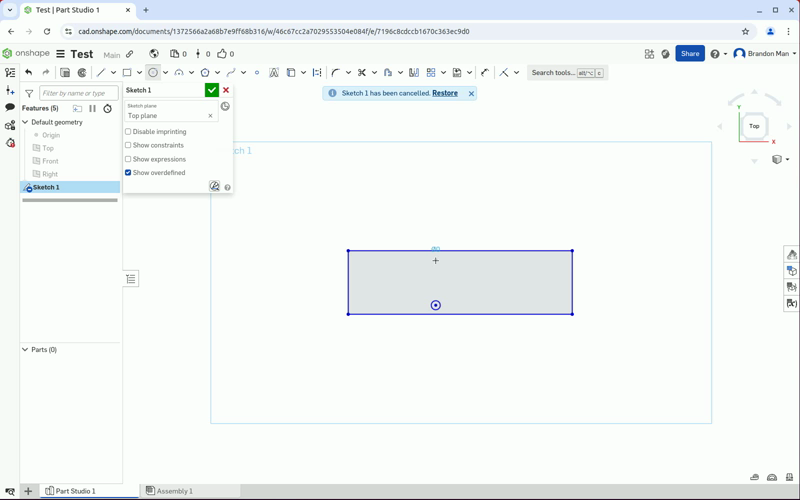
mouse_move(440, 260)
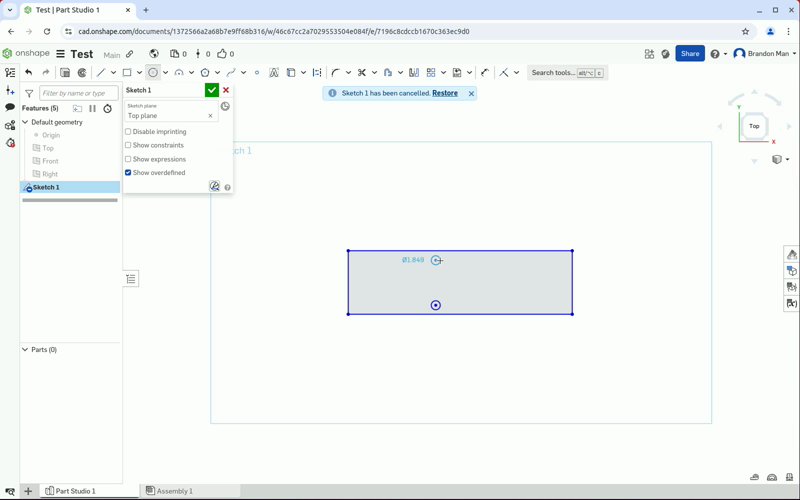
click(440, 260)
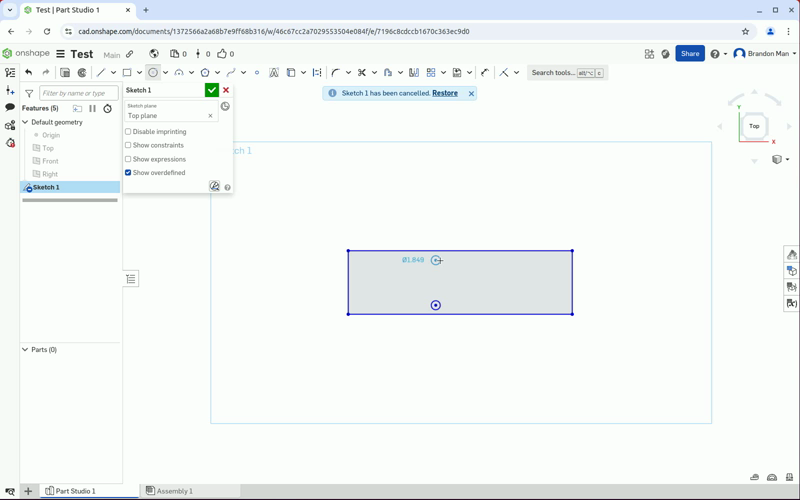
key(esc)
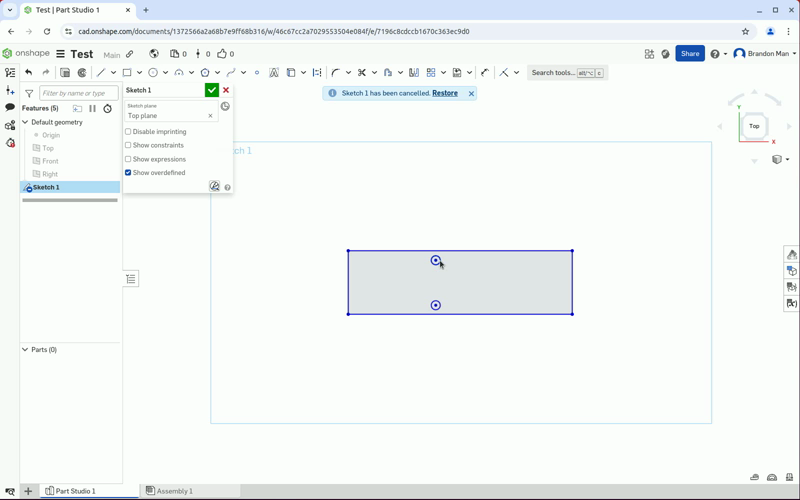
key(c)
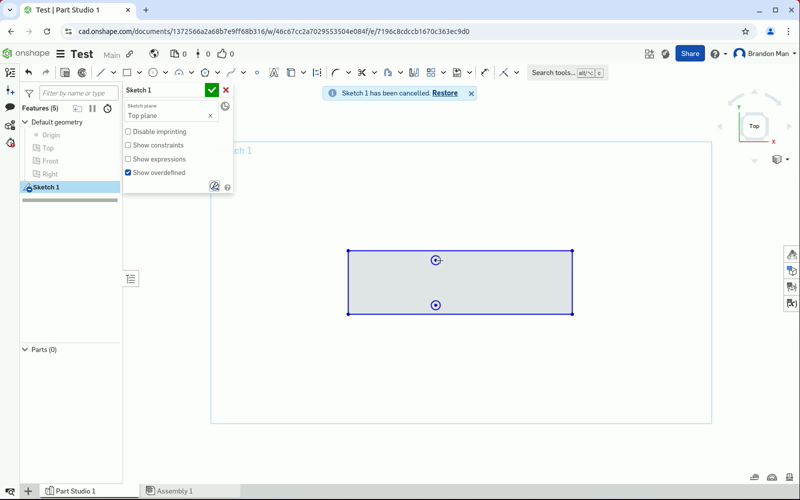
key_down(shift)
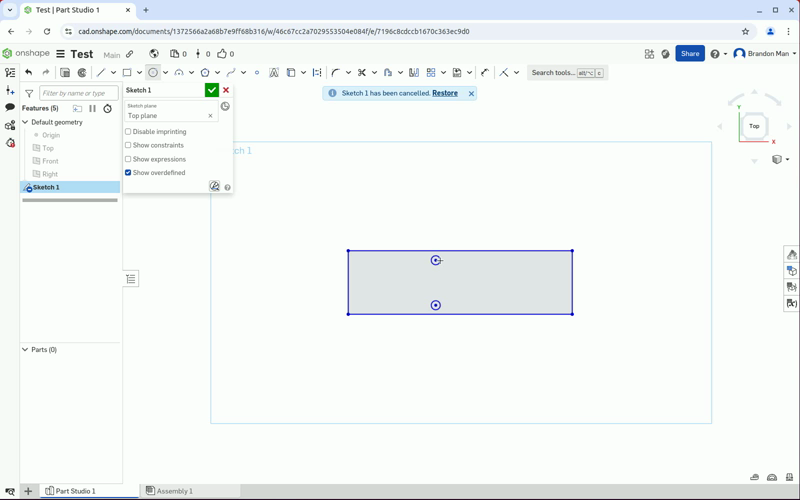
mouse_move(484, 305)
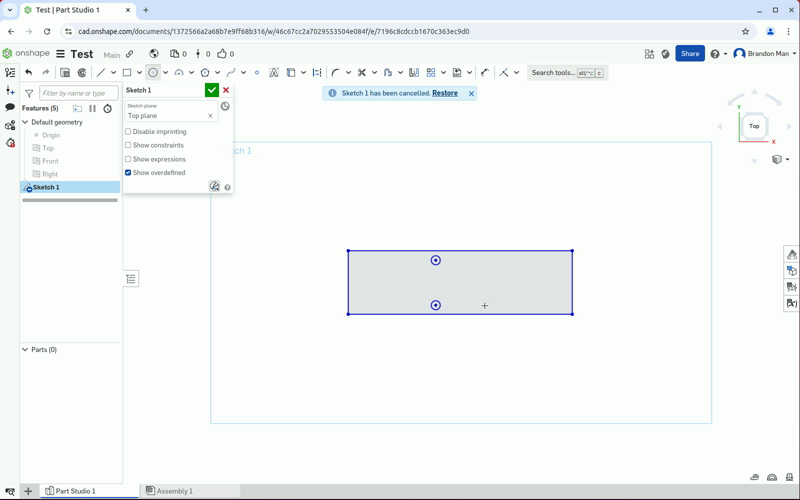
click(484, 305)
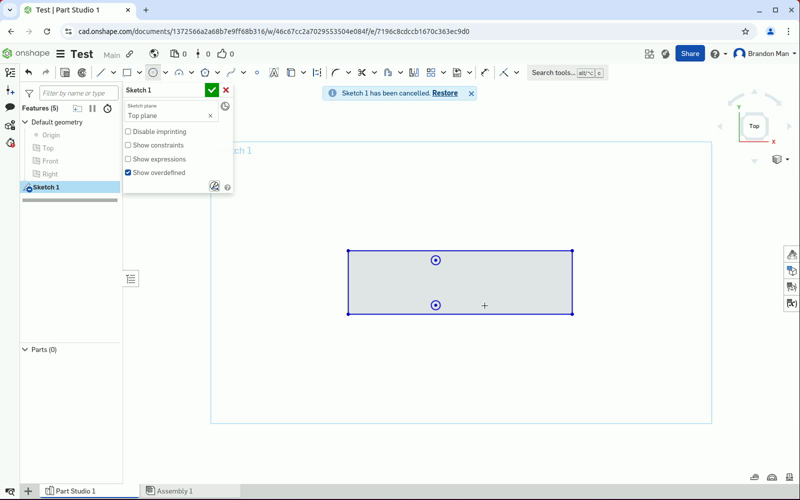
key_up(shift)
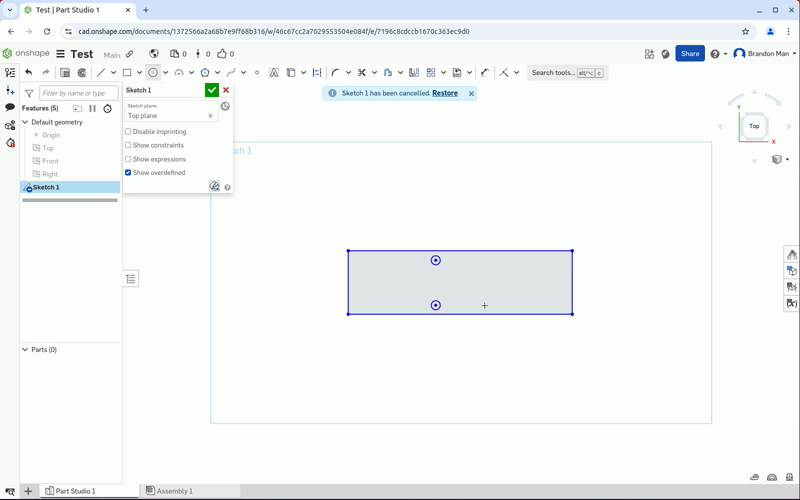
mouse_move(489, 305)
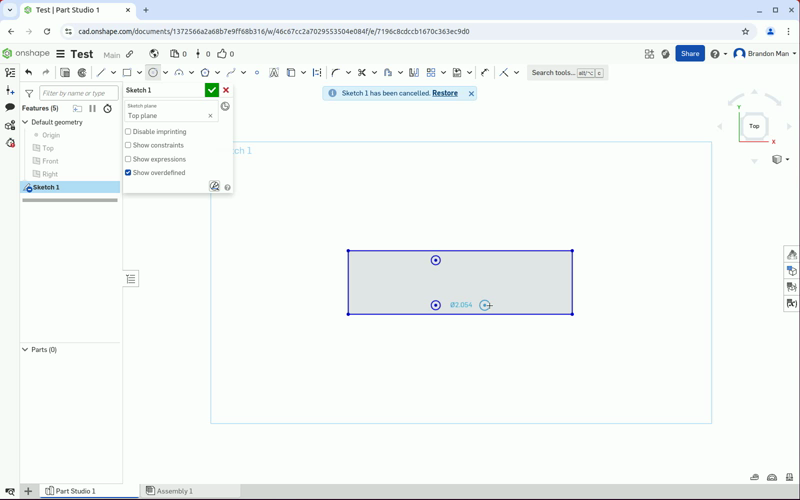
click(489, 305)
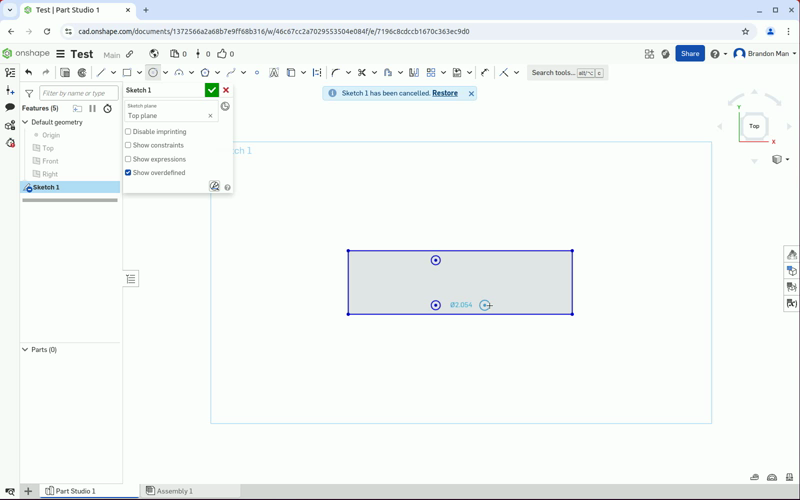
key(esc)
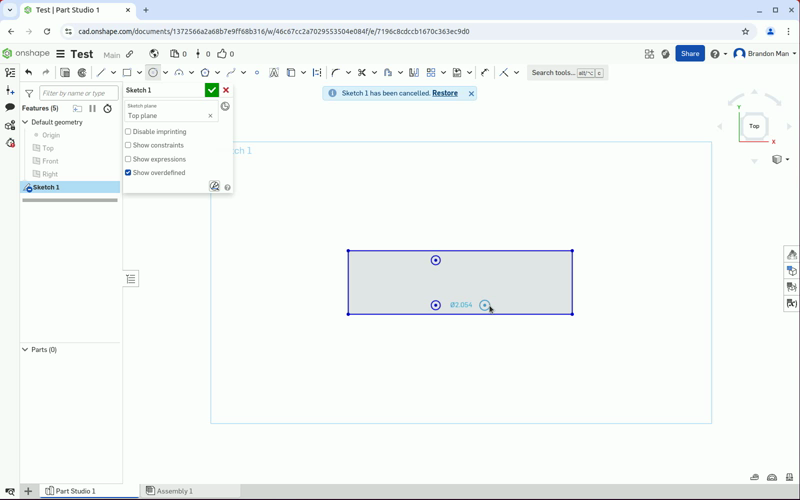
key(c)
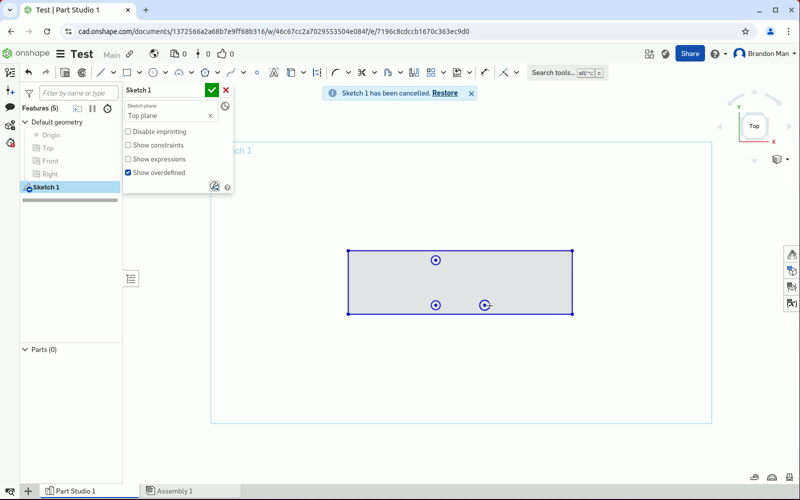
key_down(shift)
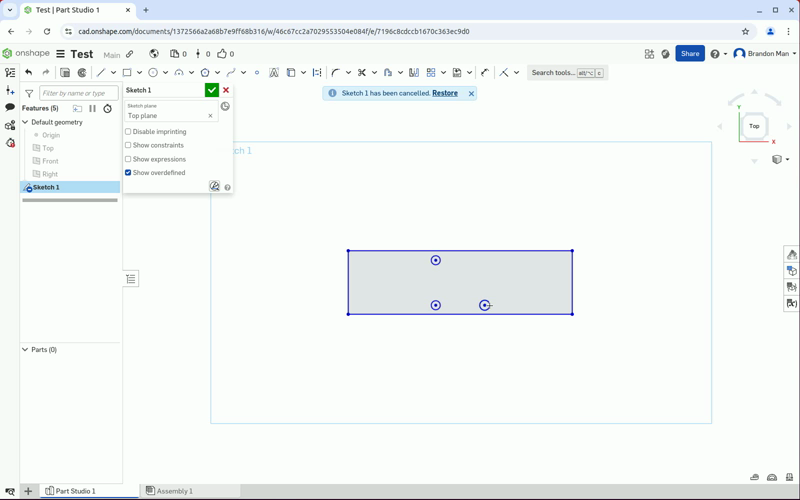
mouse_move(484, 260)
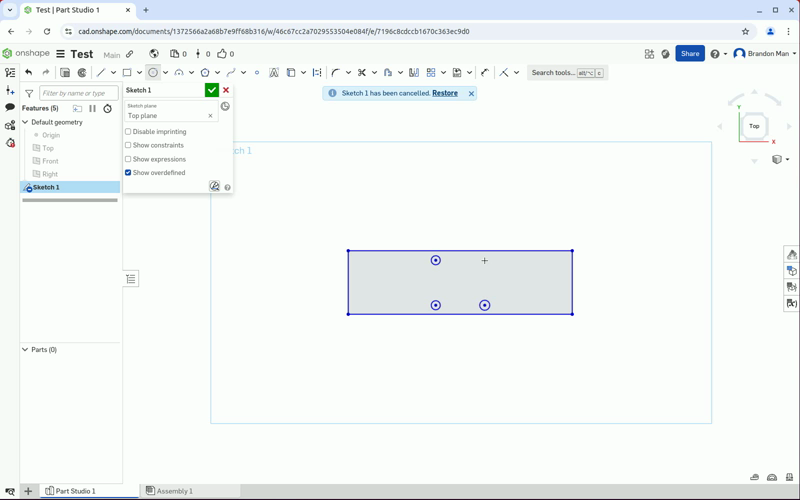
click(484, 260)
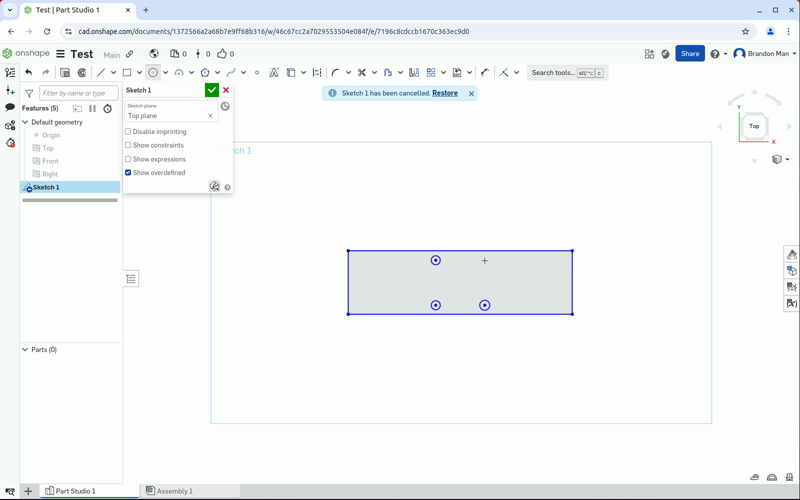
key_up(shift)
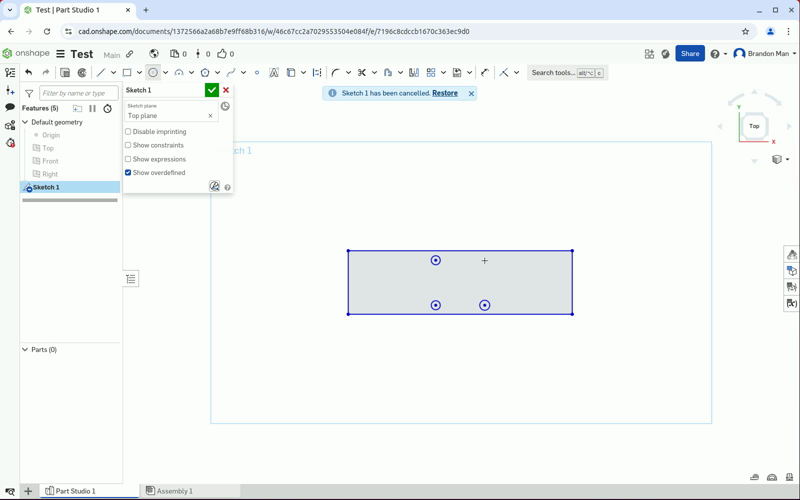
mouse_move(489, 260)
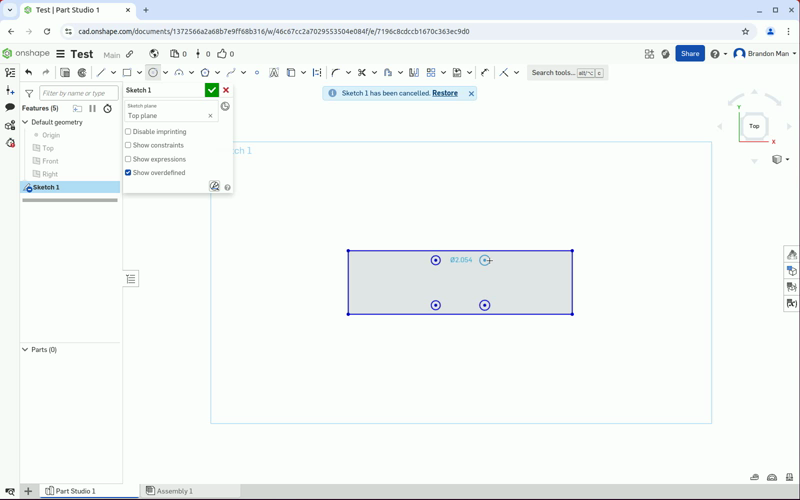
click(489, 260)
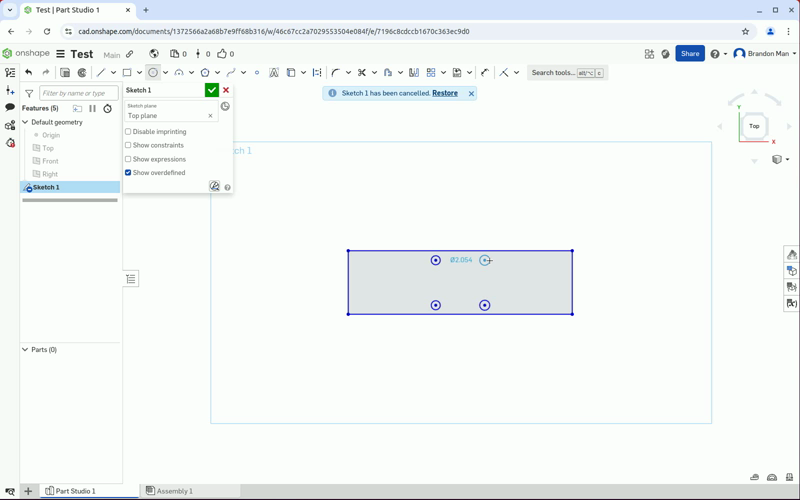
key(esc)
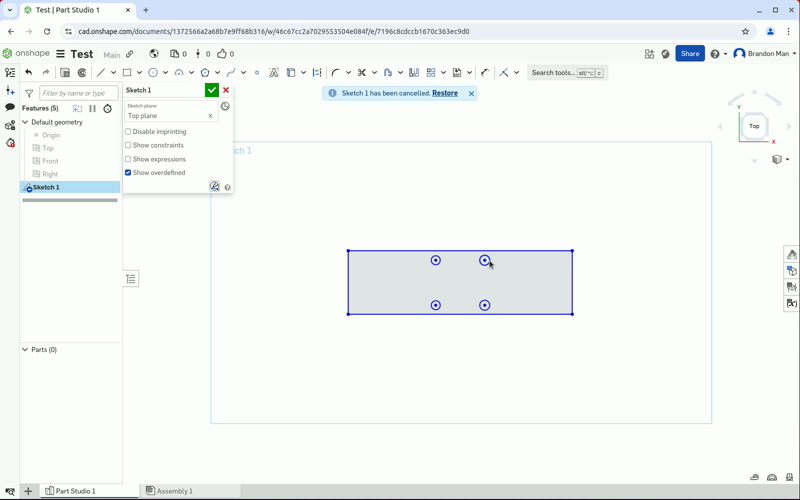
mouse_move(482, 274)
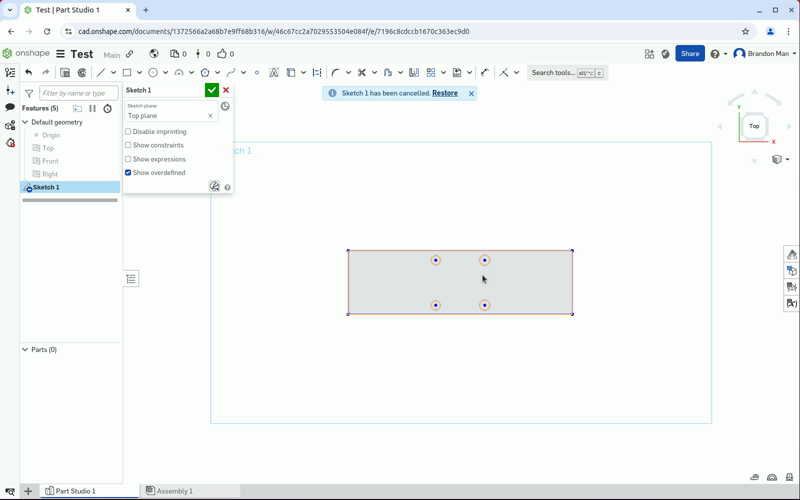
click(482, 274)
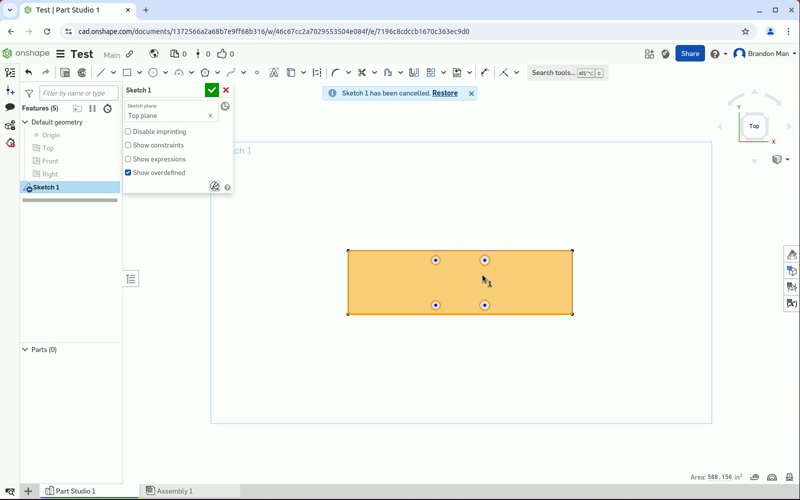
mouse_move(73, 352)
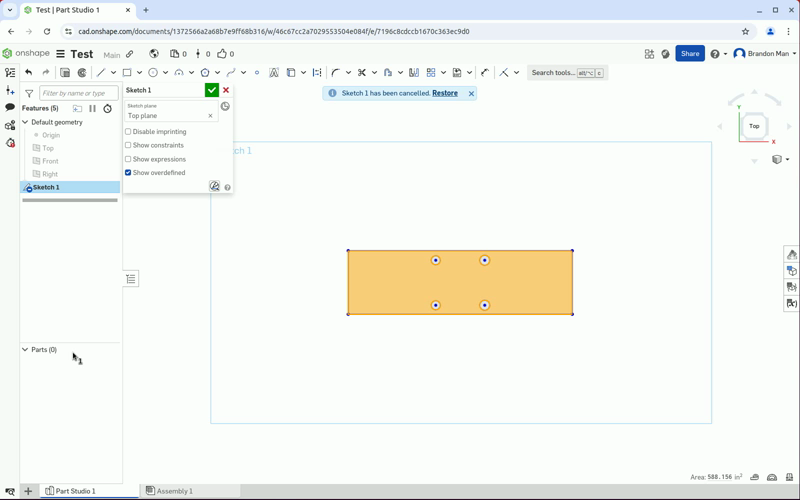
key(shift+y)
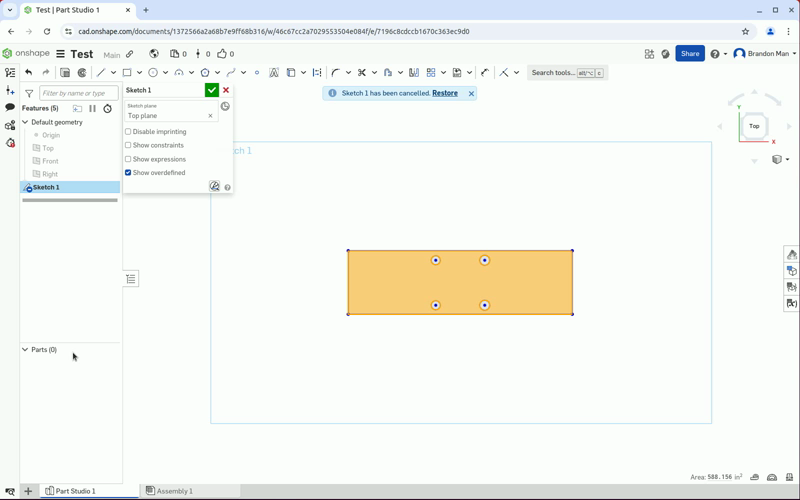
key(shift+e)
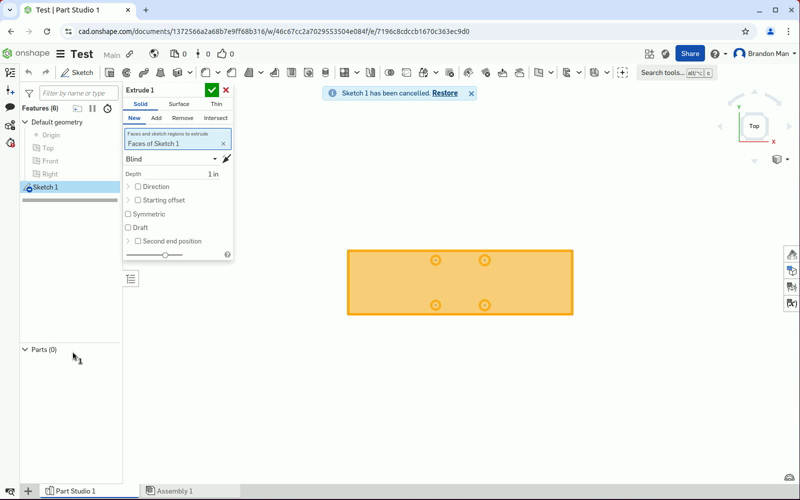
mouse_move(143, 106)
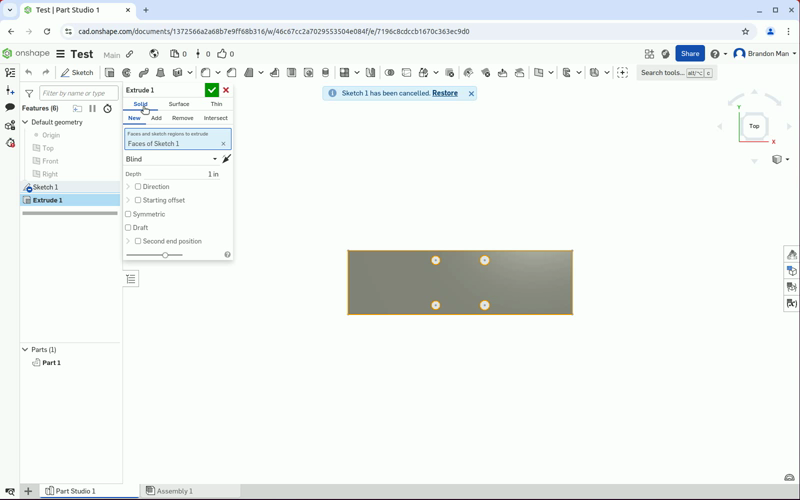
click(143, 106)
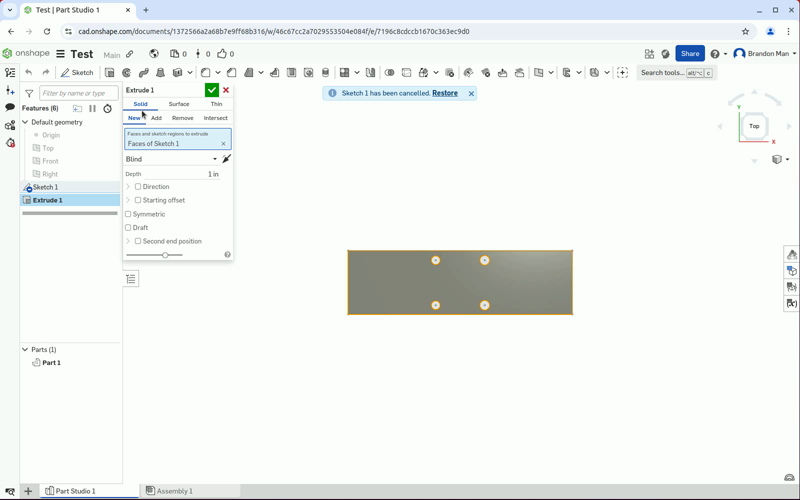
mouse_move(137, 120)
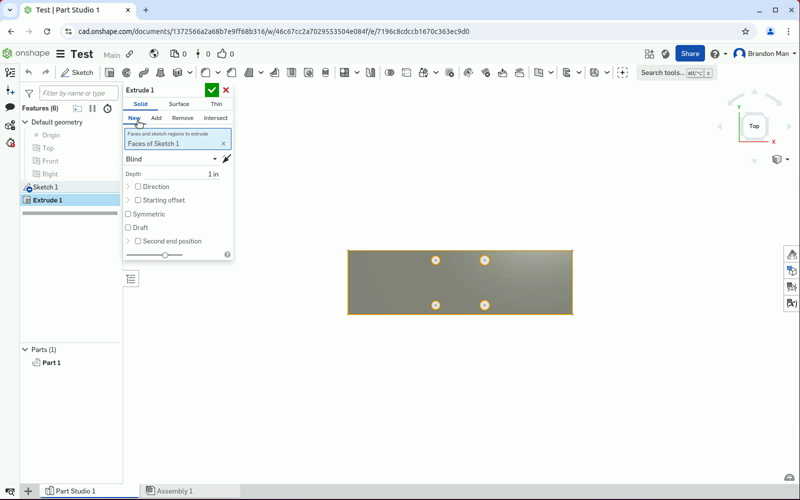
click(137, 120)
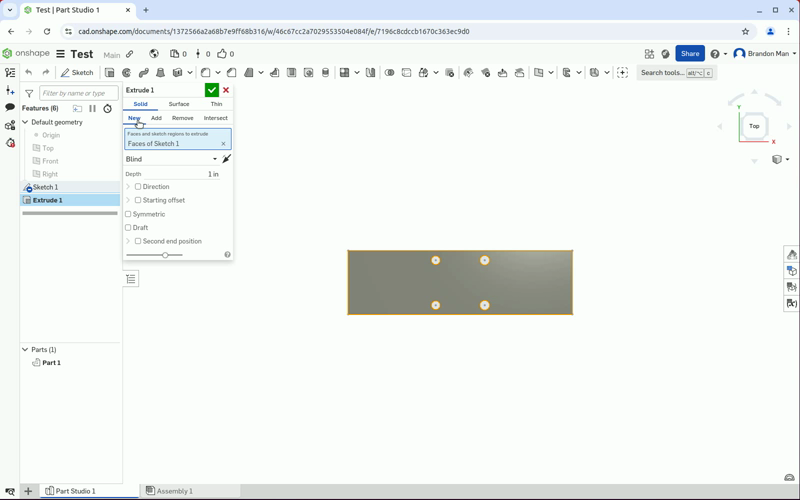
key(tab, 4)
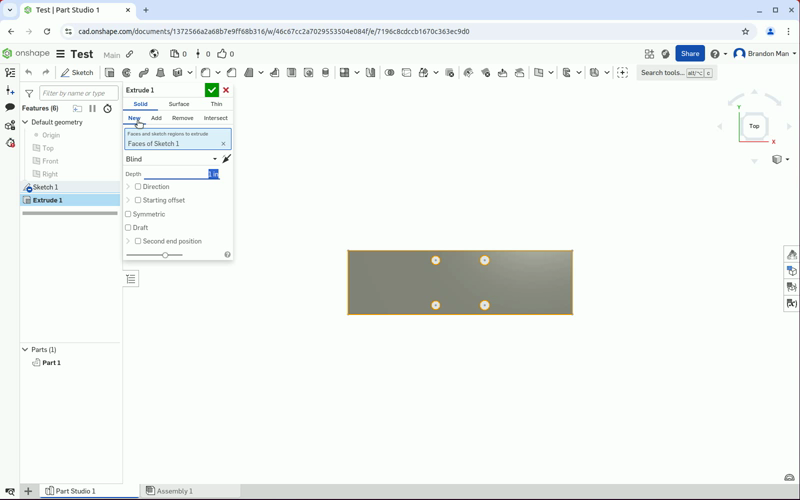
text(1.444)
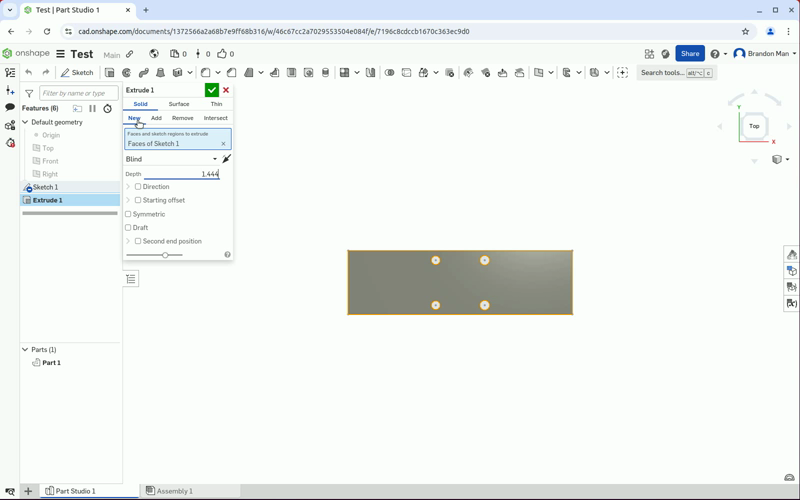
key(enter)
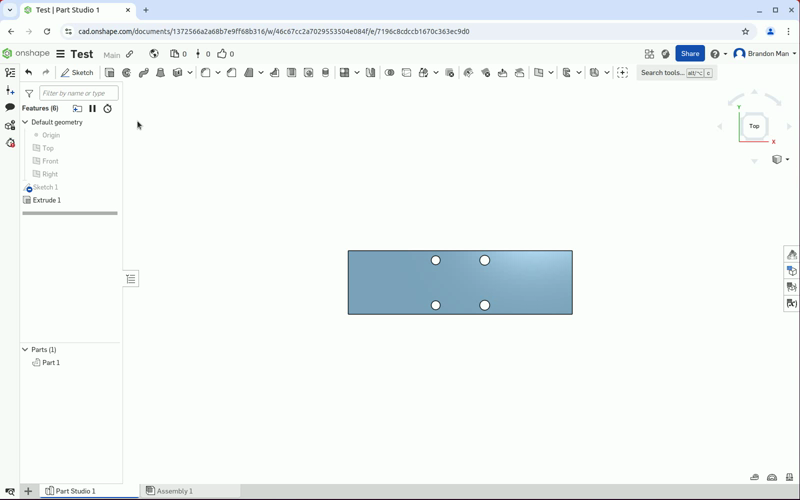
key(shift+h)
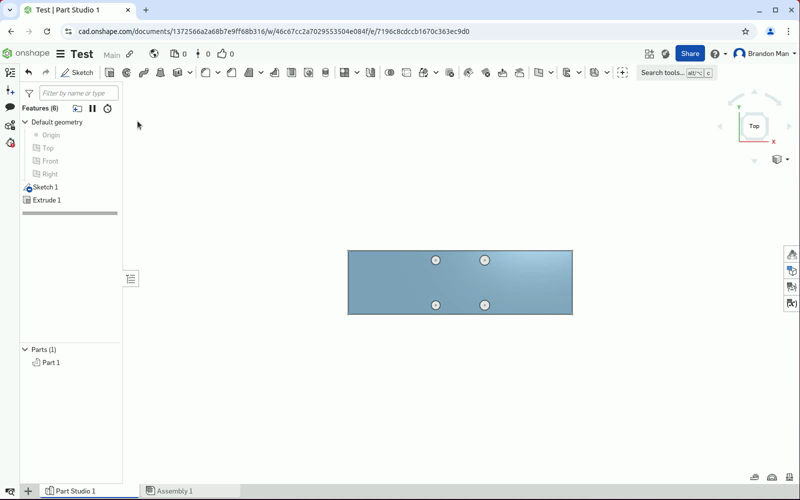
key(shift+h)
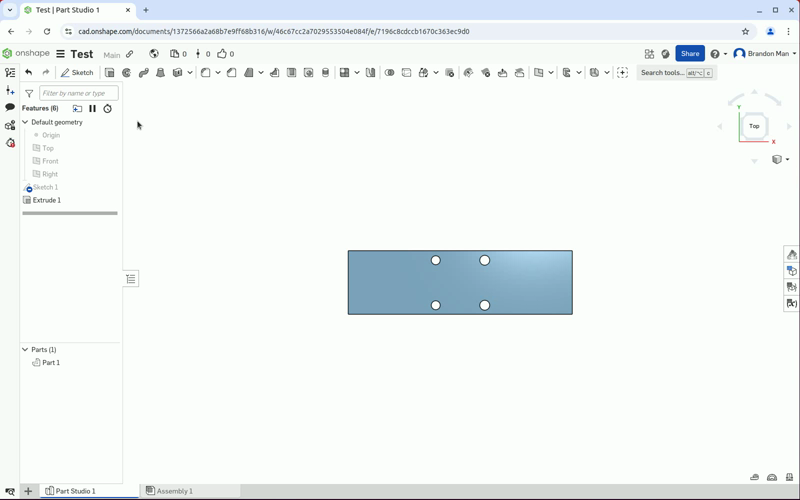
mouse_move(73, 189)
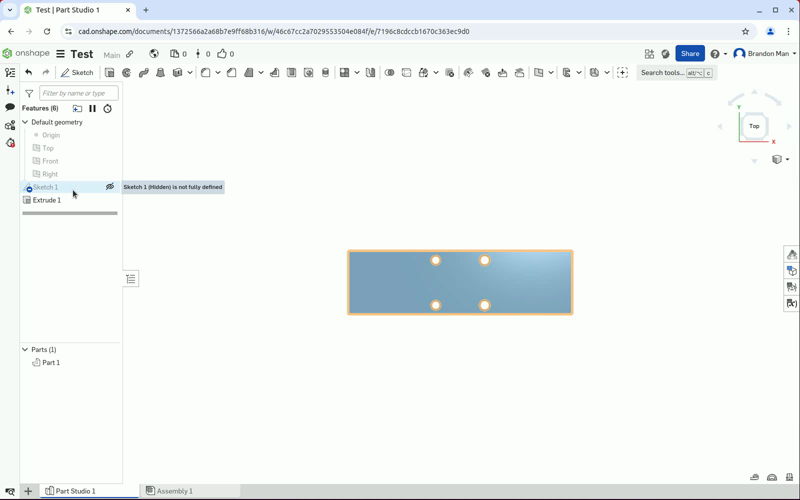
click(73, 189)
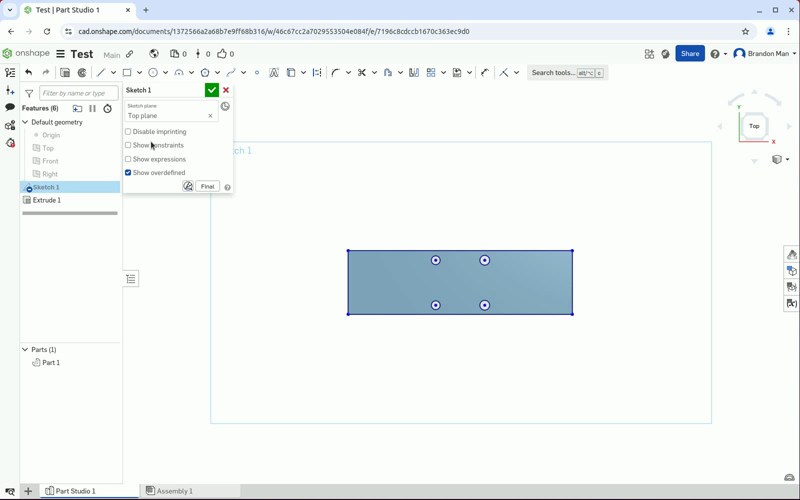
mouse_move(229, 92)
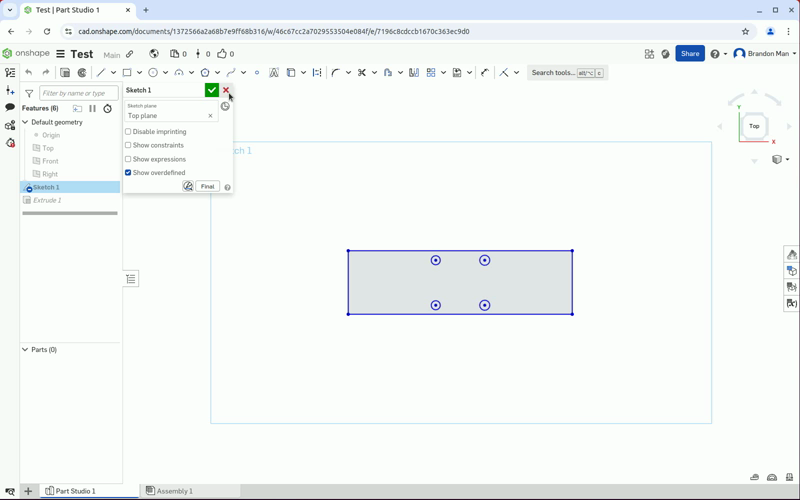
click(229, 92)
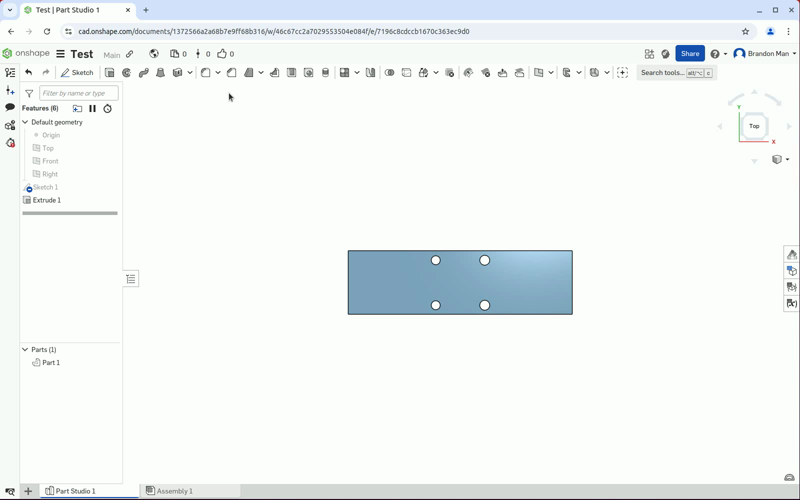
mouse_move(541, 75)
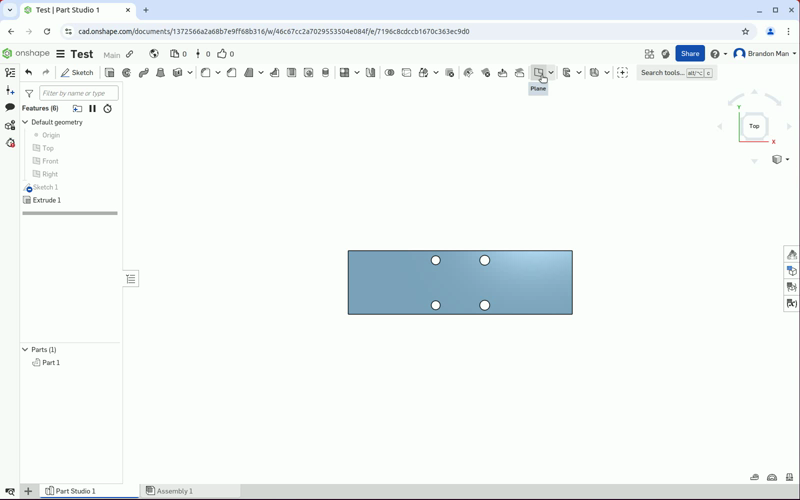
click(541, 75)
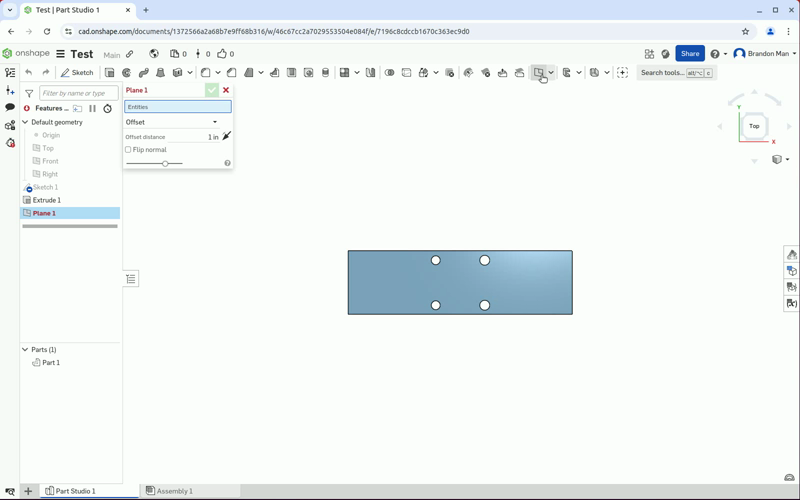
mouse_move(73, 150)
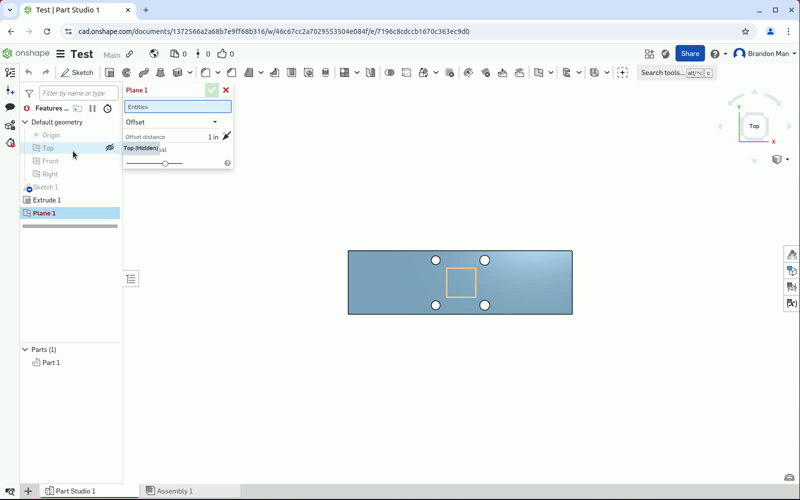
click(73, 150)
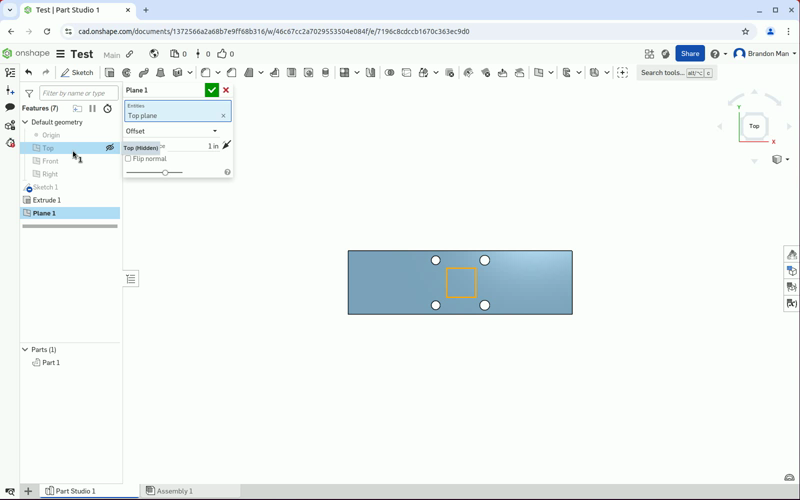
key(tab, 2)
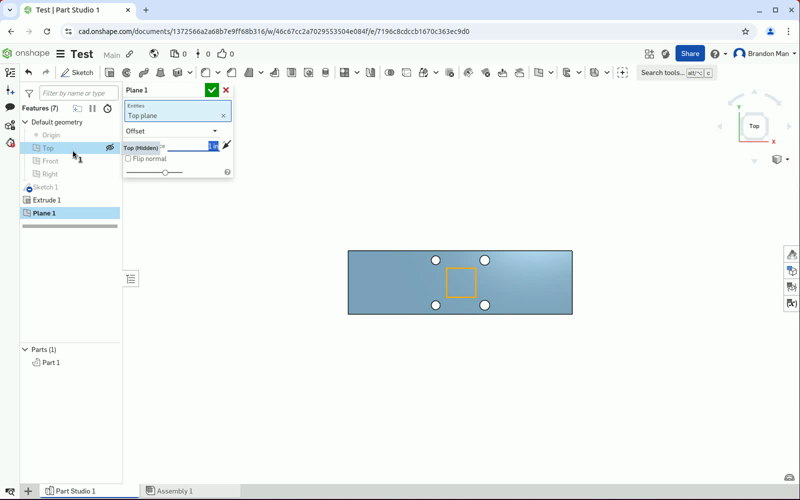
text(1.448)
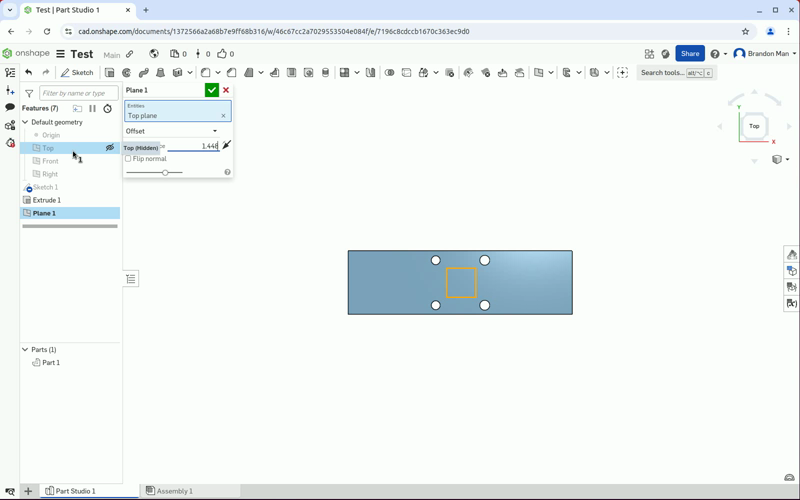
key(enter, 2)
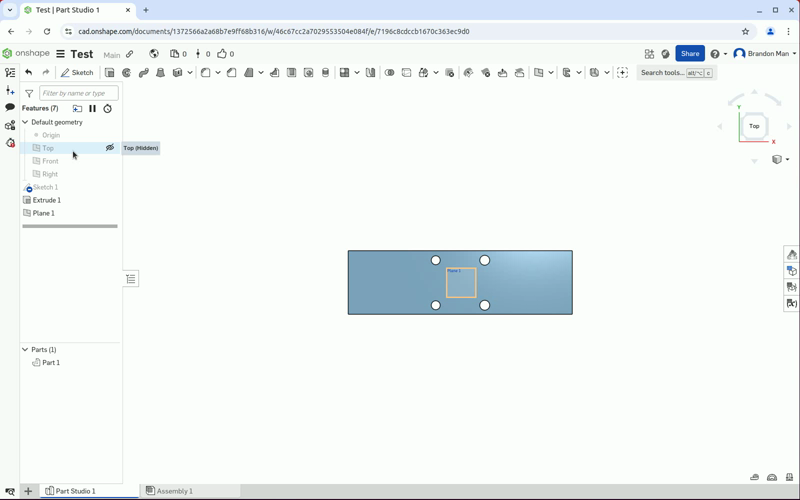
key(shift+s)
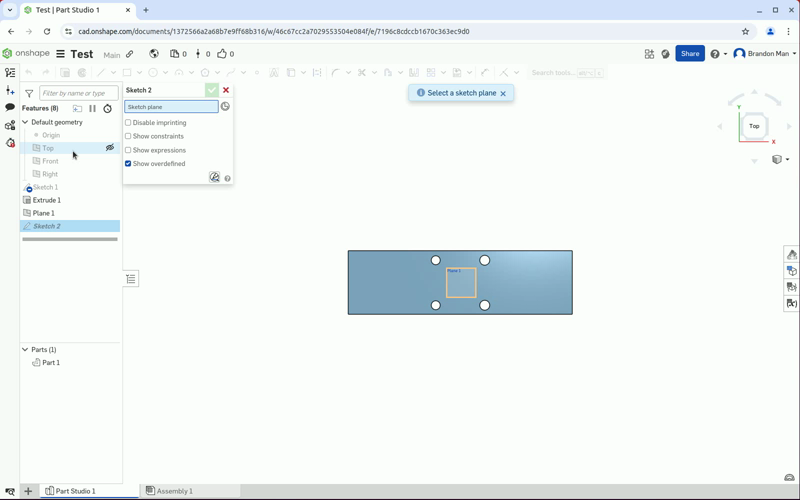
mouse_move(73, 215)
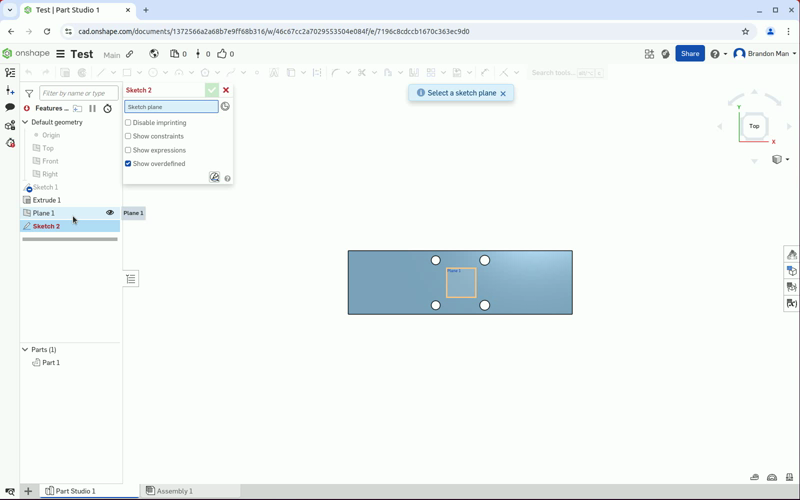
click(73, 215)
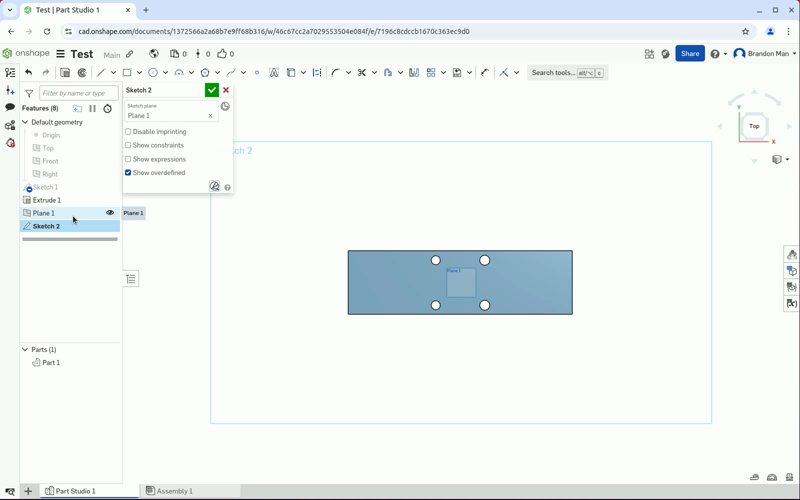
mouse_move(73, 352)
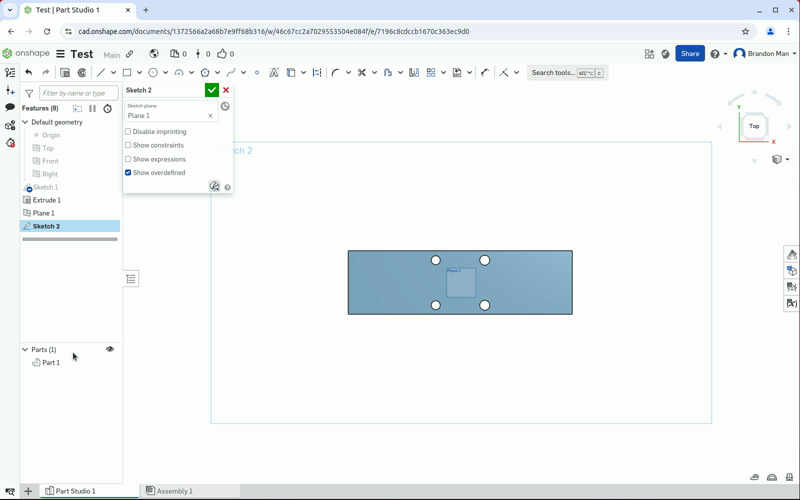
key(y)
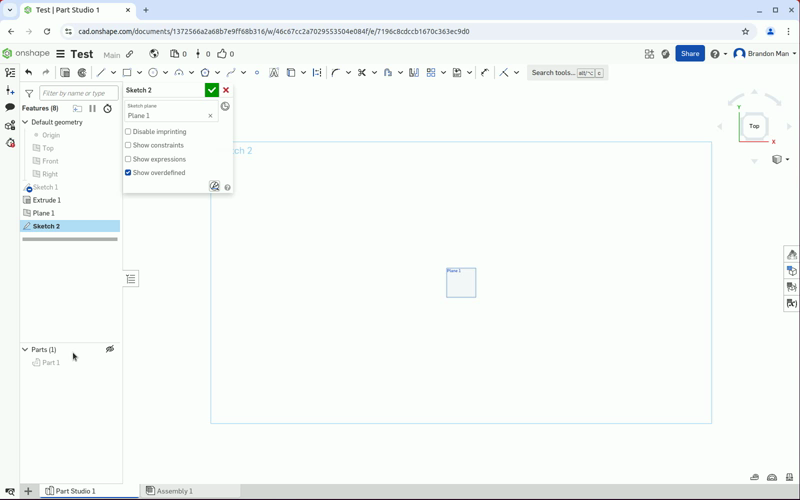
key(c)
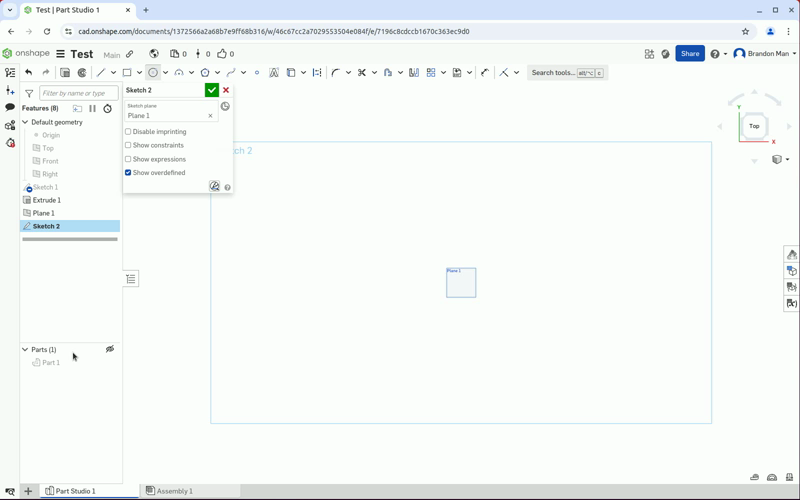
key_down(shift)
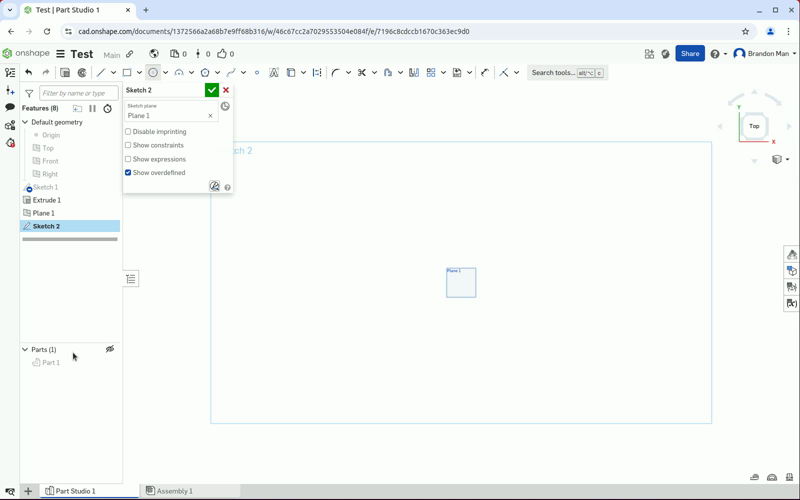
mouse_move(567, 301)
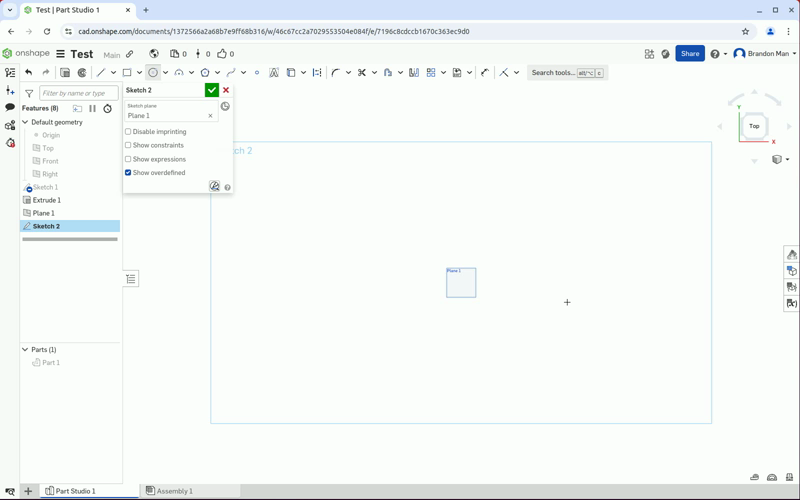
click(567, 301)
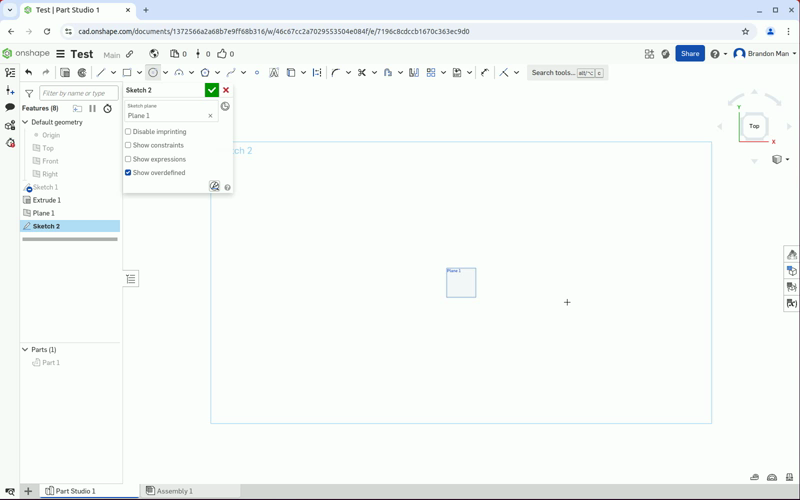
key_up(shift)
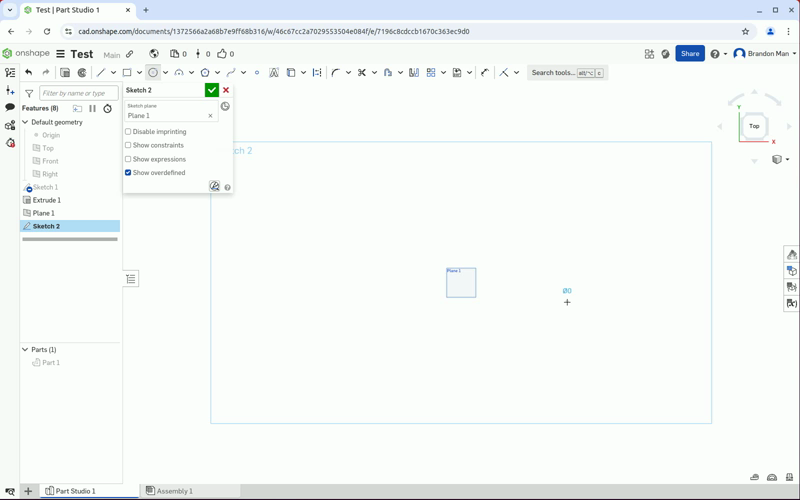
mouse_move(569, 301)
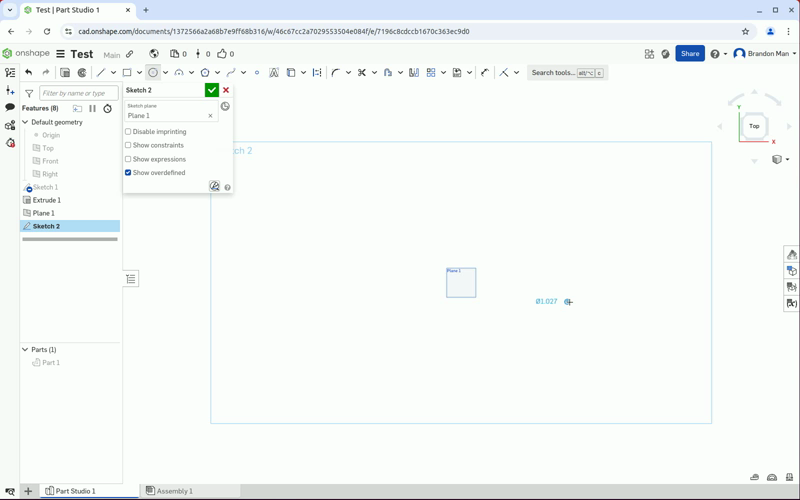
scroll(6)
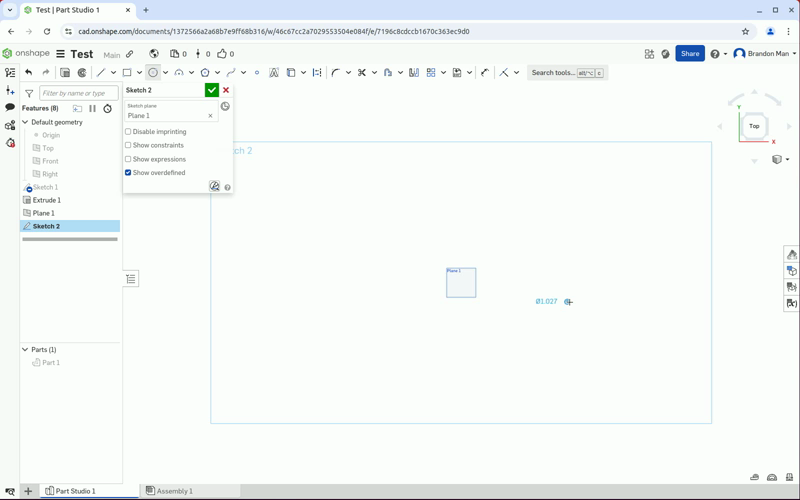
scroll(6)
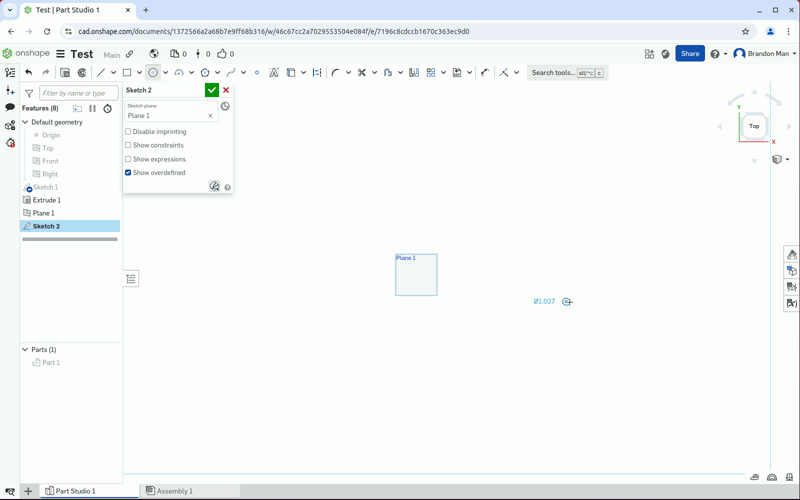
scroll(6)
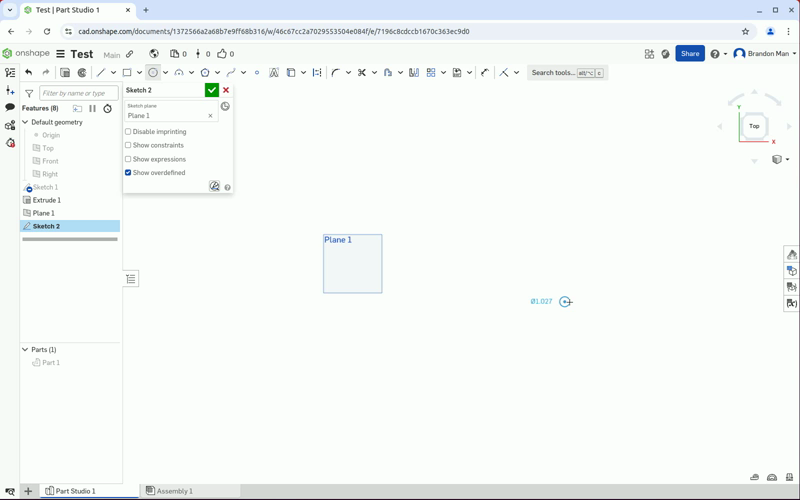
scroll(6)
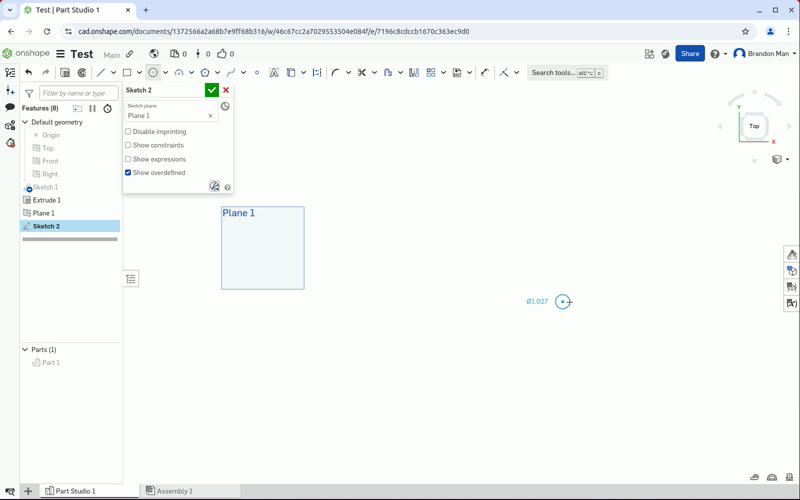
scroll(6)
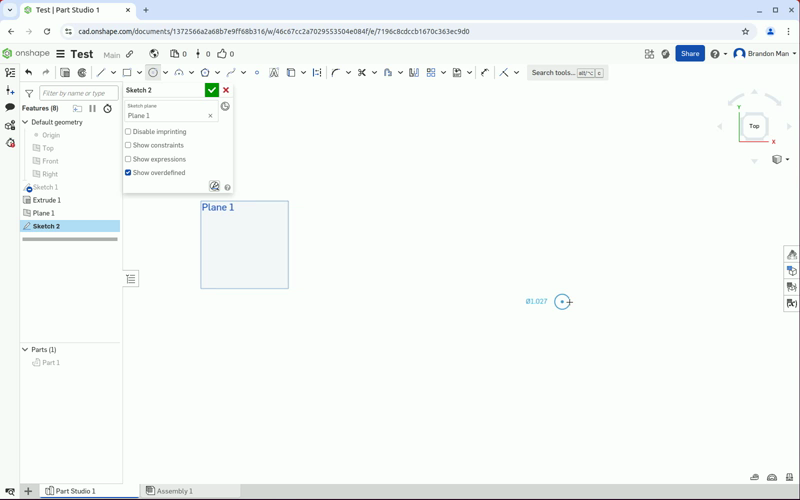
scroll(6)
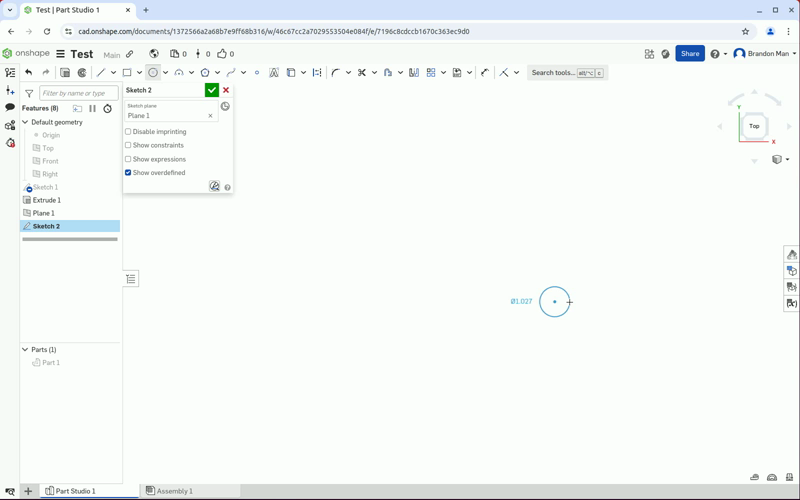
scroll(6)
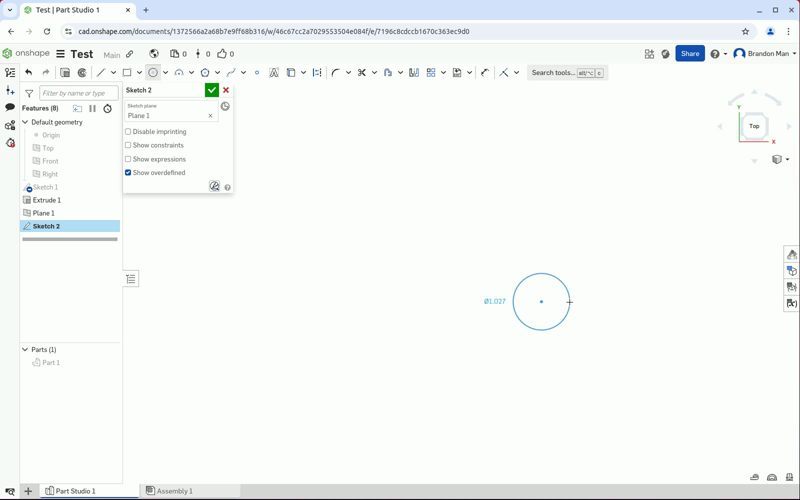
click(569, 301)
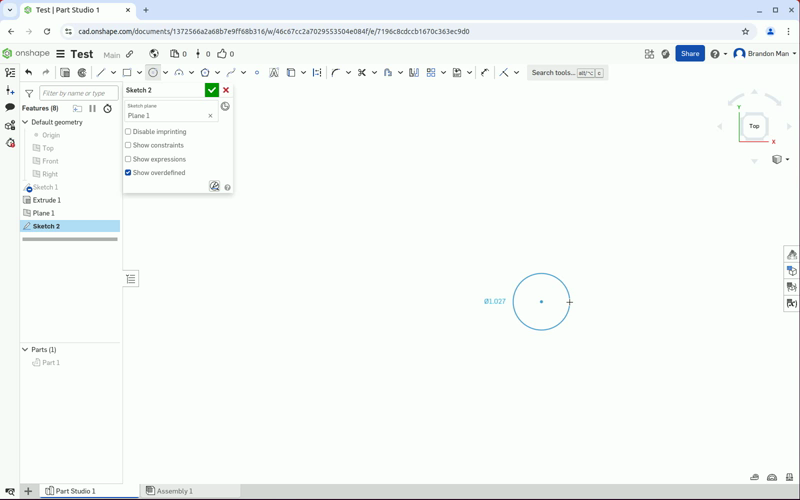
scroll(-6)
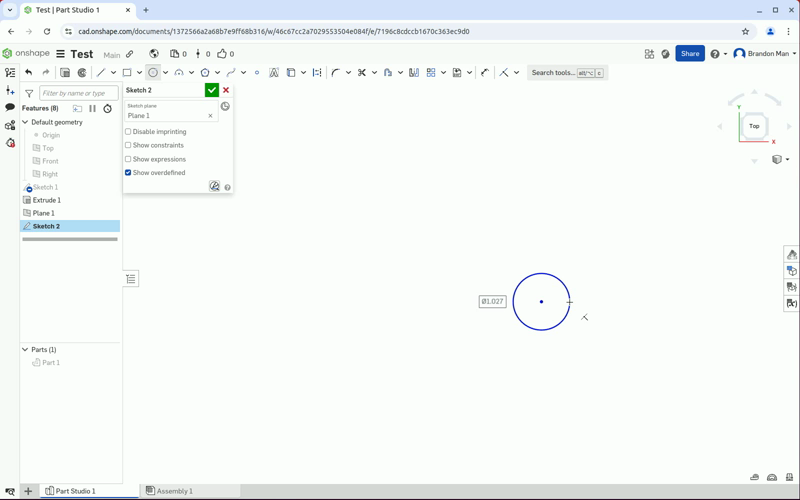
scroll(-6)
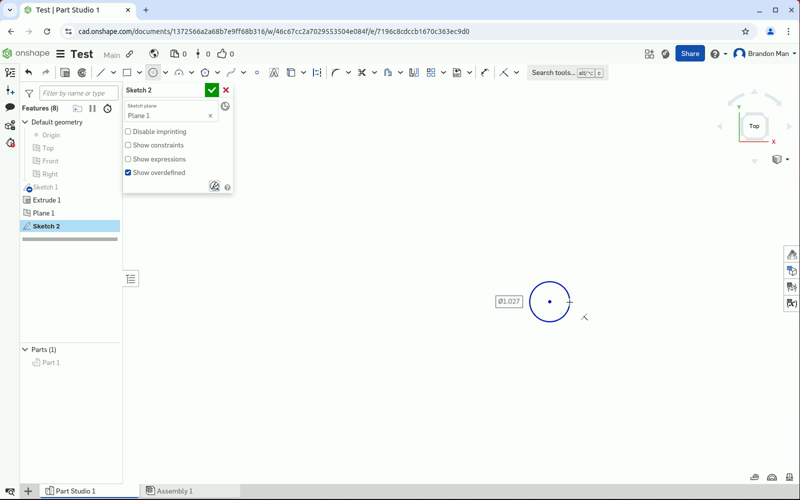
scroll(-6)
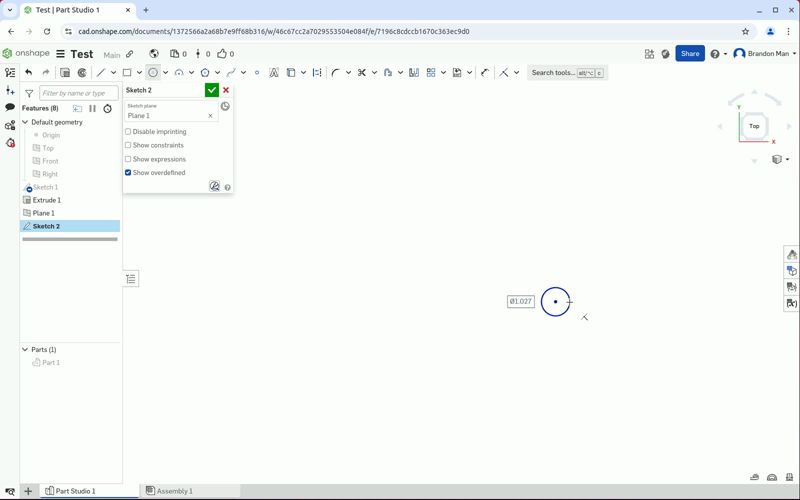
scroll(-6)
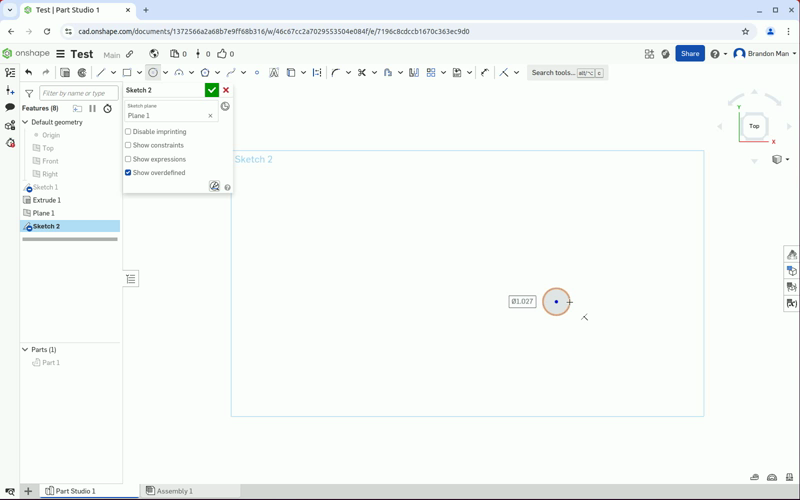
scroll(-6)
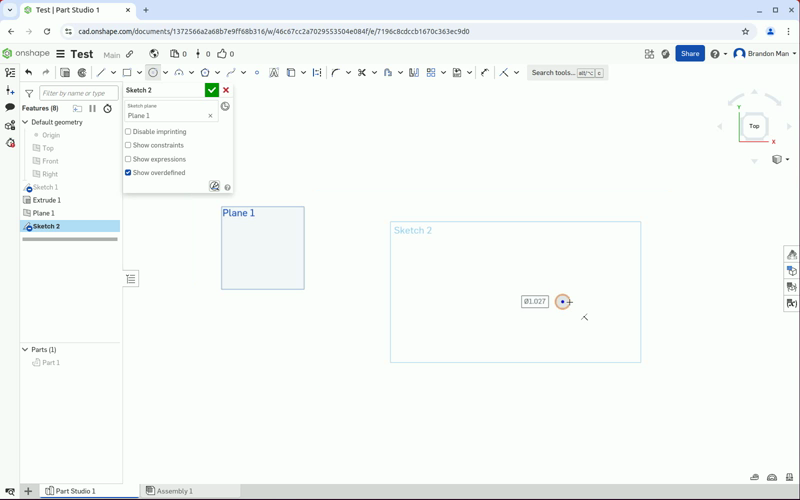
scroll(-6)
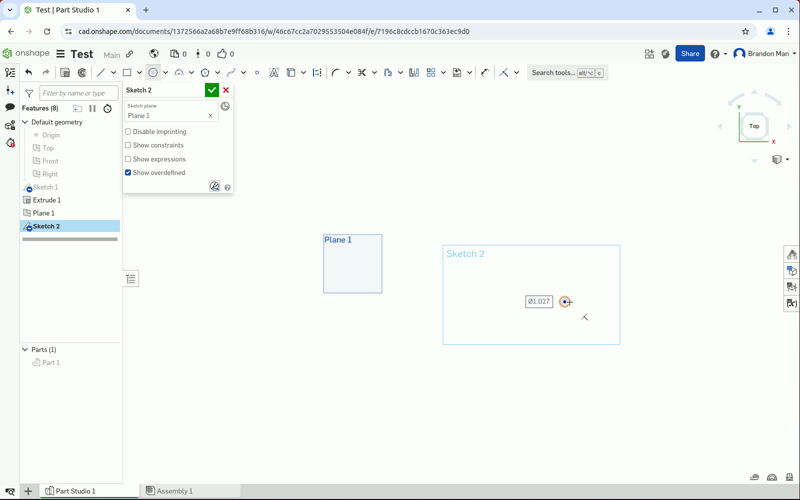
scroll(-6)
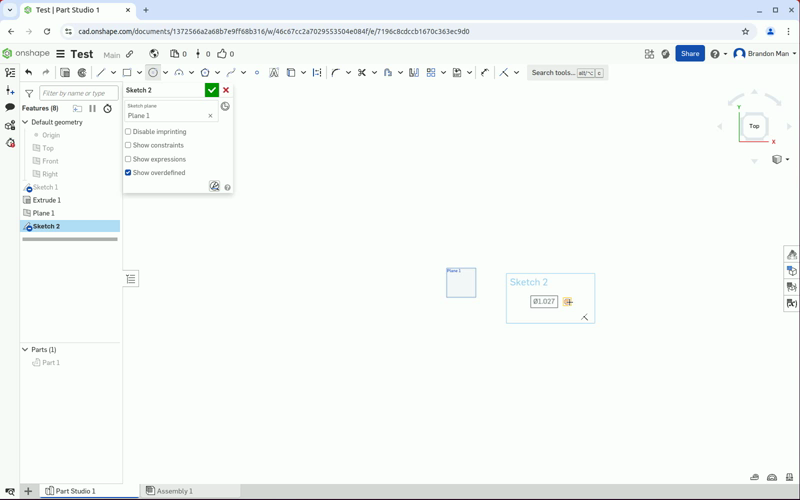
key(esc)
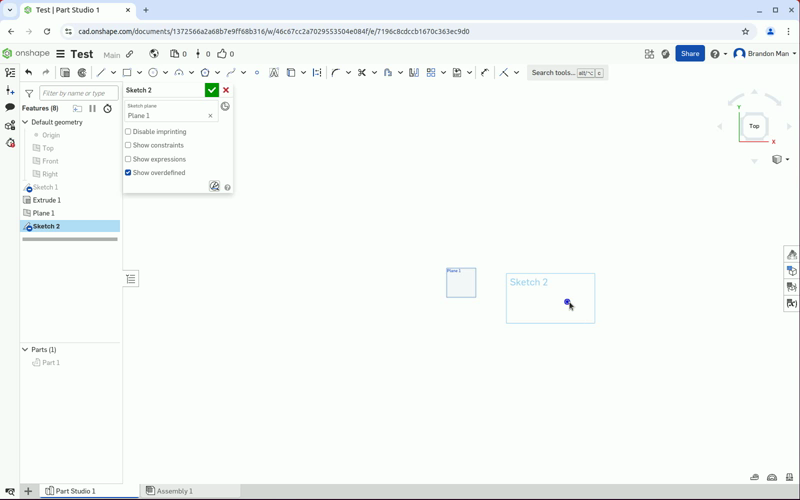
mouse_move(566, 301)
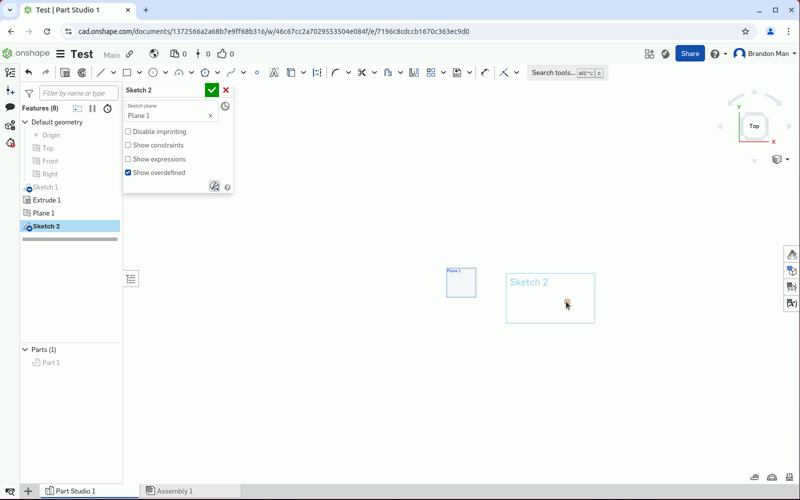
scroll(6)
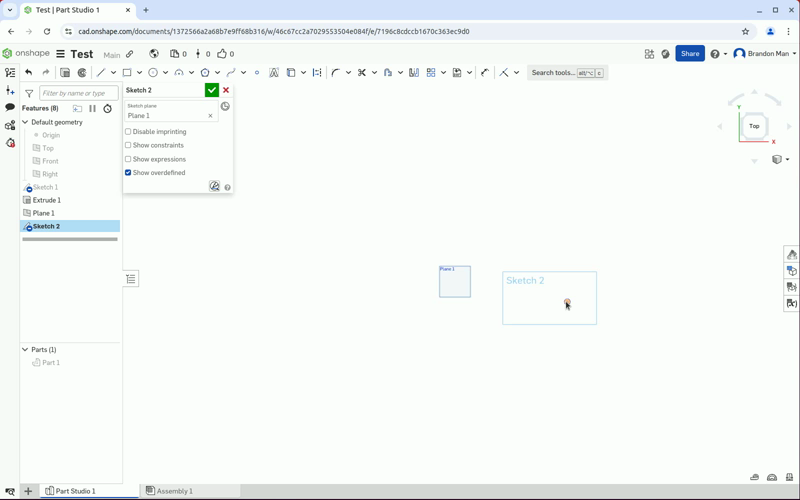
scroll(6)
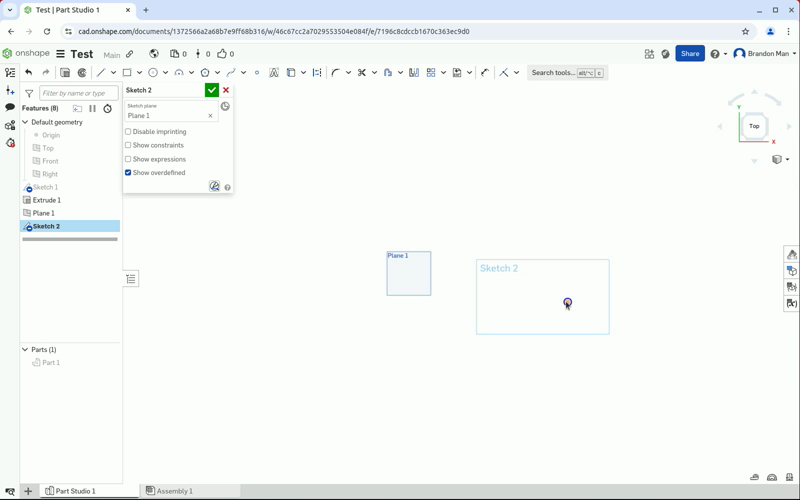
scroll(6)
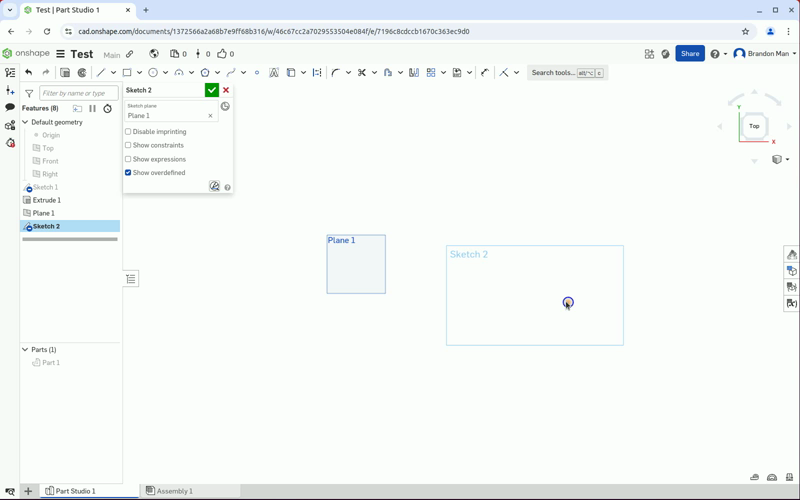
scroll(6)
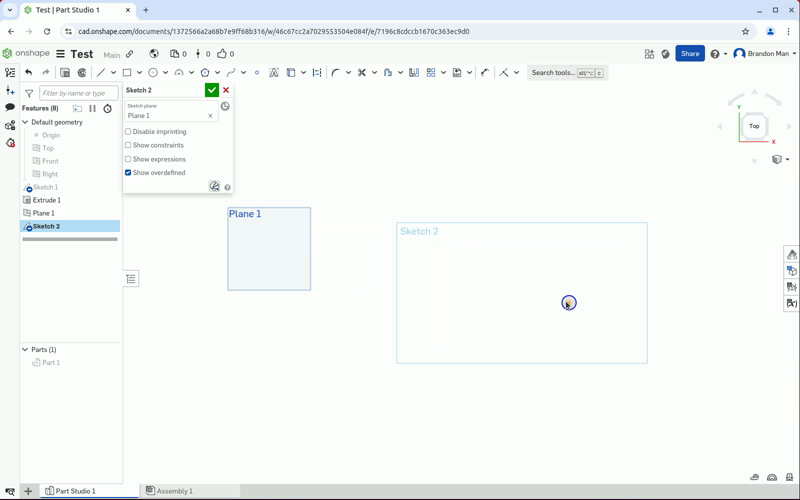
scroll(6)
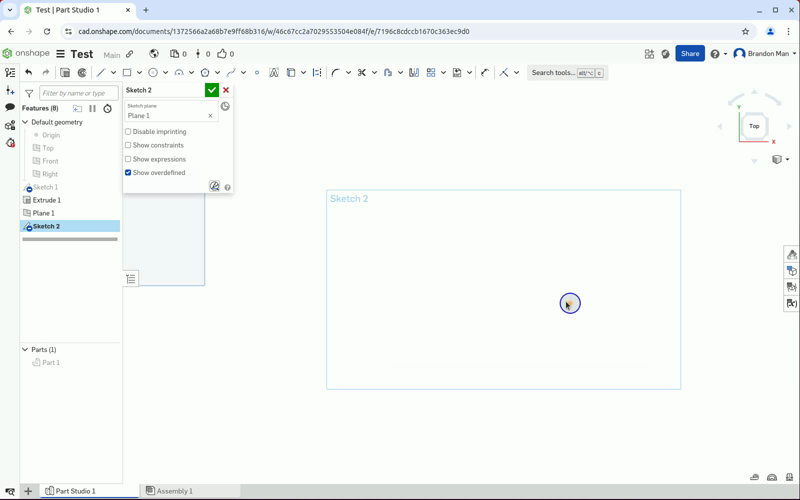
scroll(6)
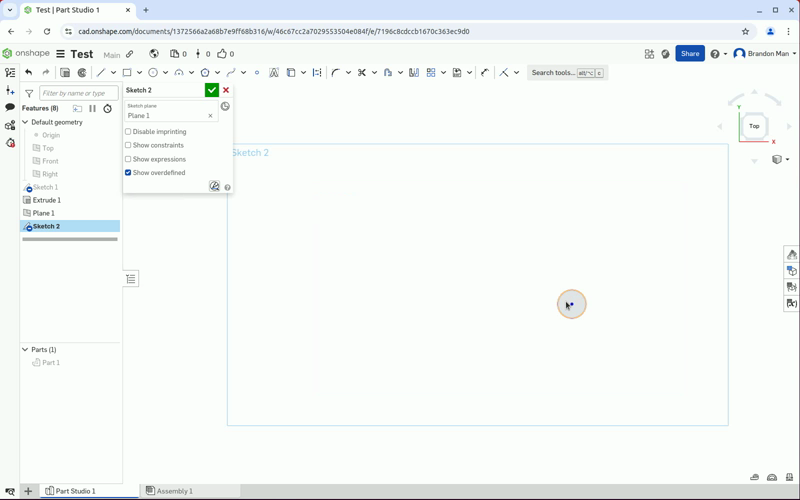
scroll(6)
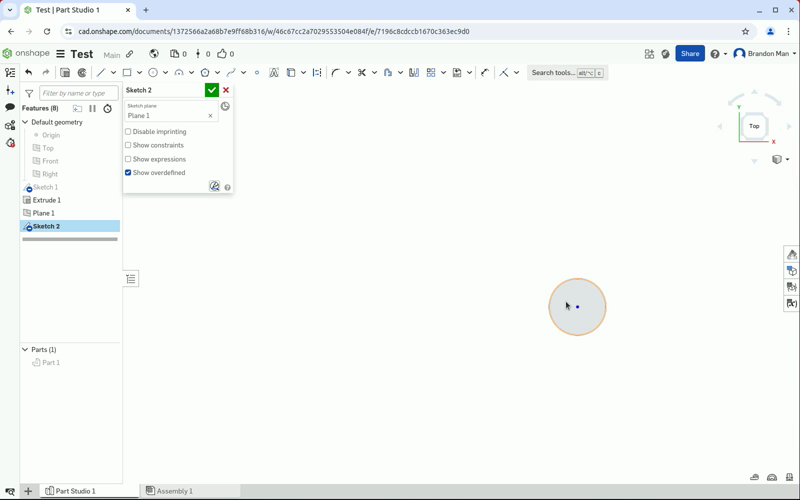
click(566, 301)
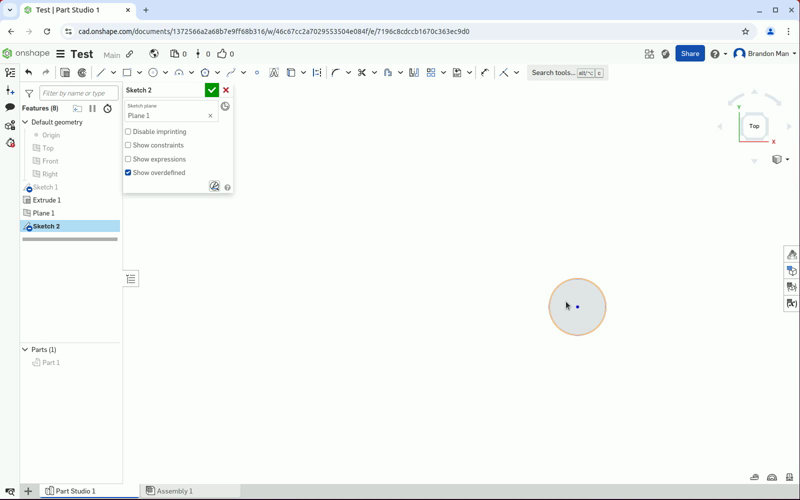
scroll(-6)
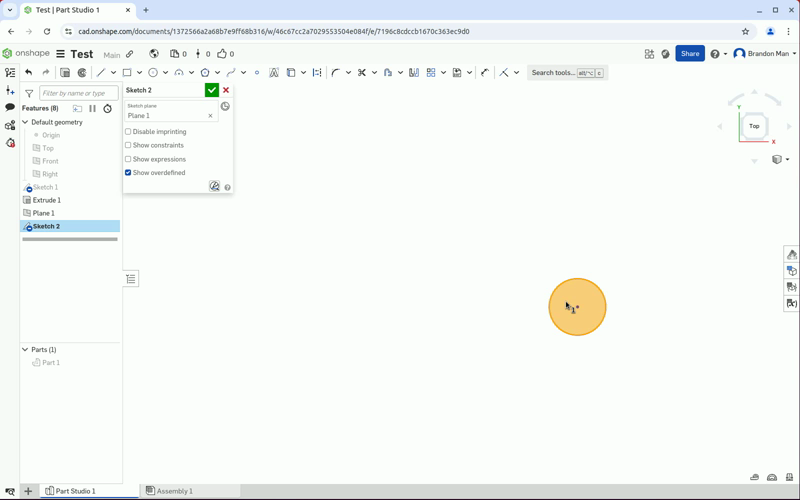
scroll(-6)
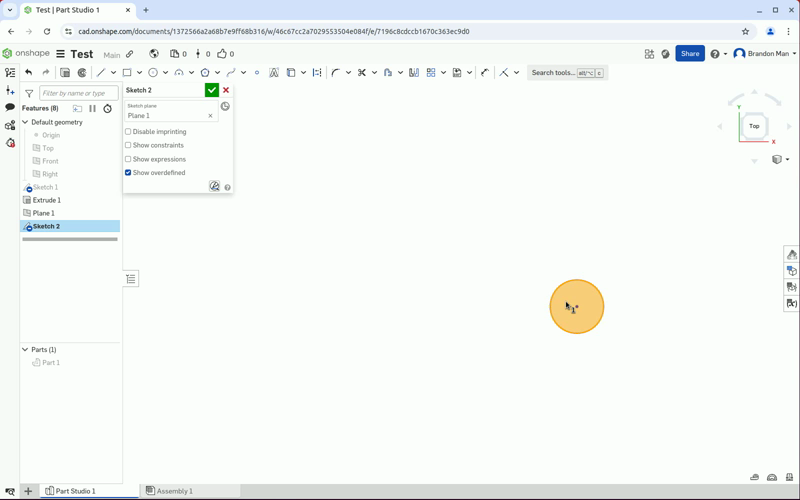
scroll(-6)
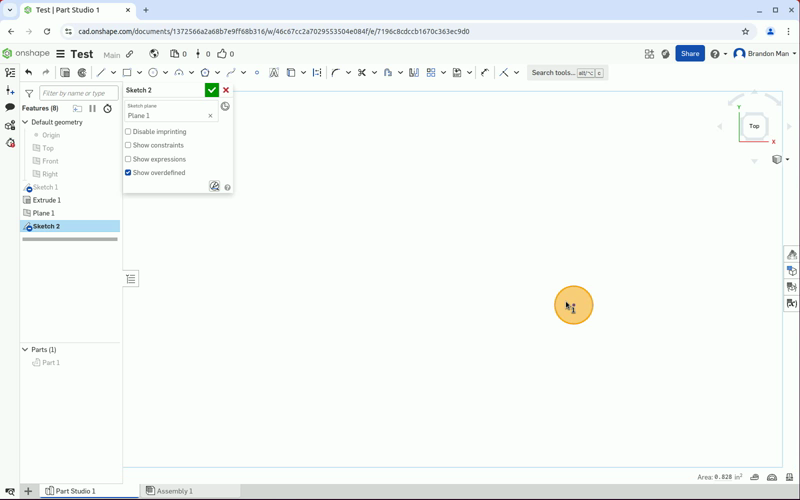
scroll(-6)
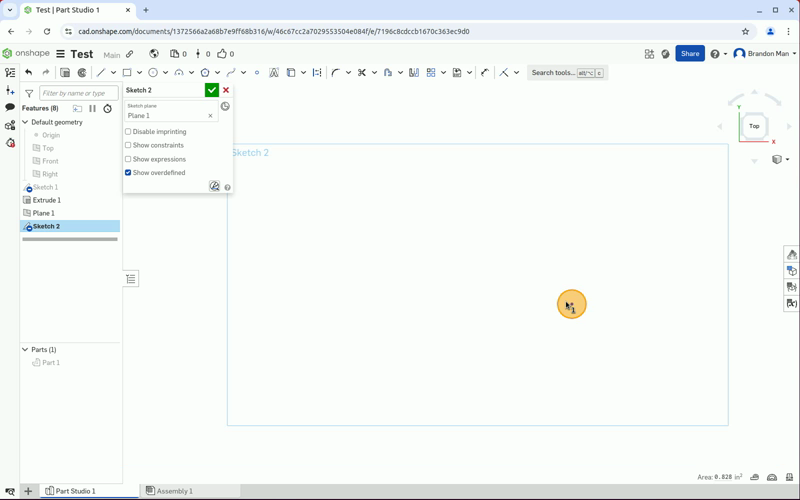
scroll(-6)
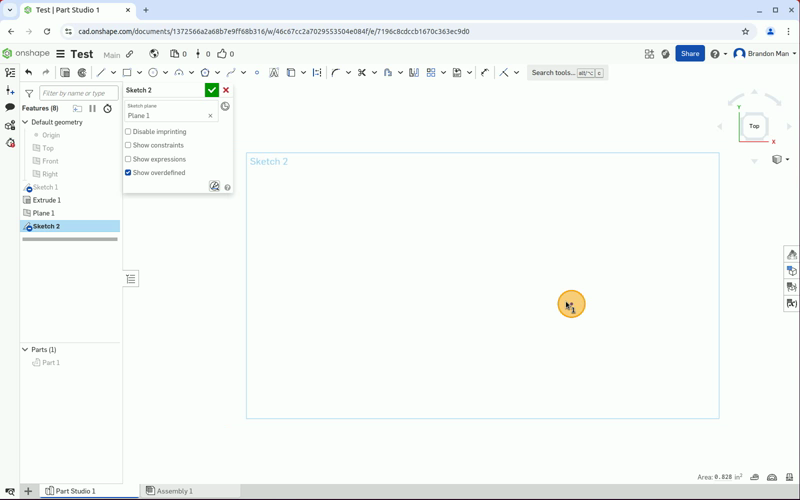
scroll(-6)
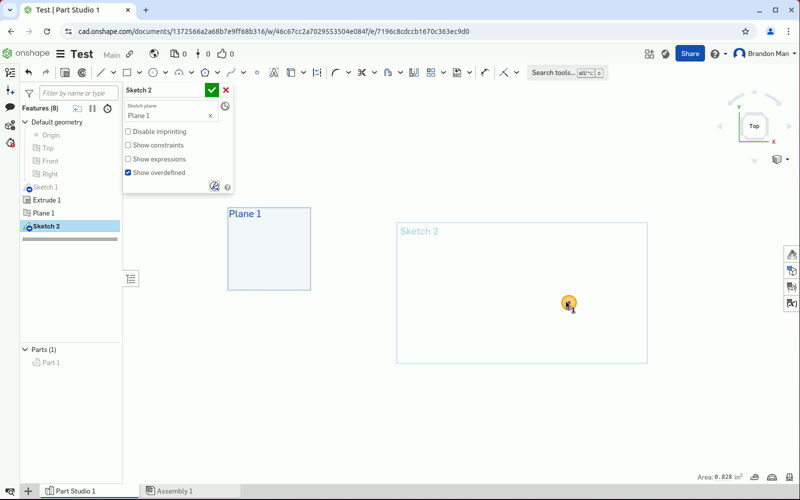
scroll(-6)
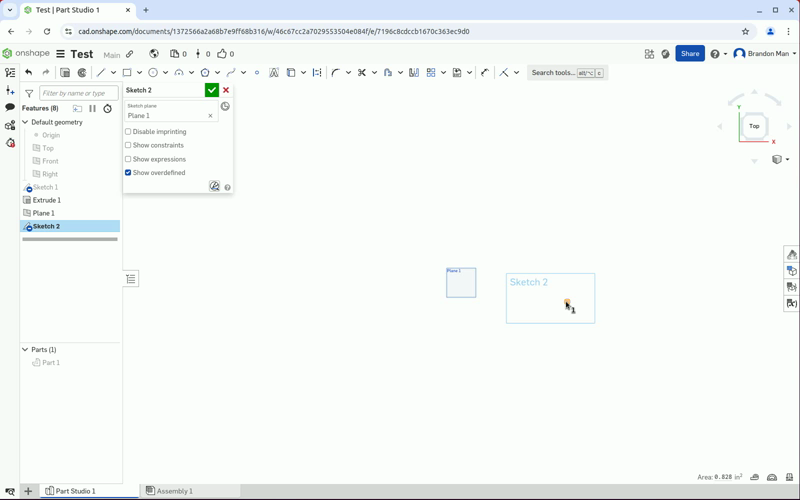
mouse_move(73, 352)
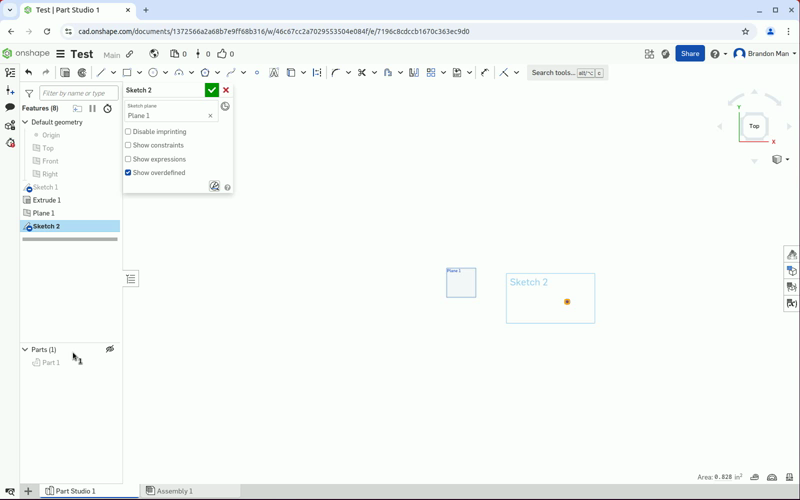
key(shift+y)
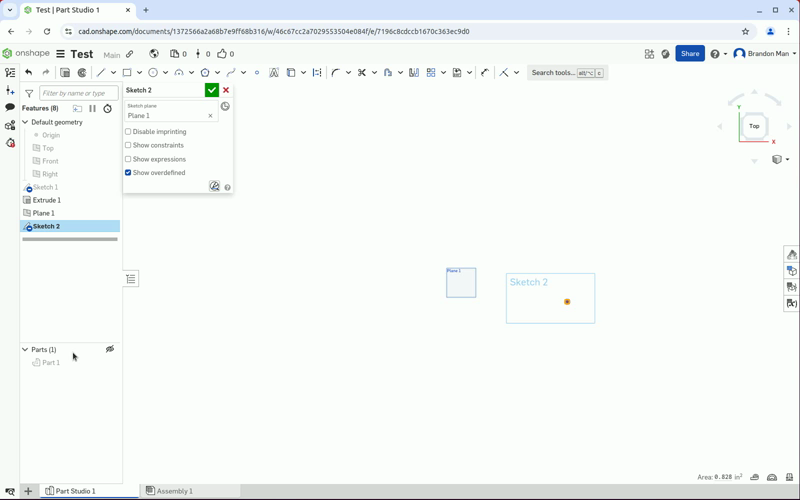
key(shift+e)
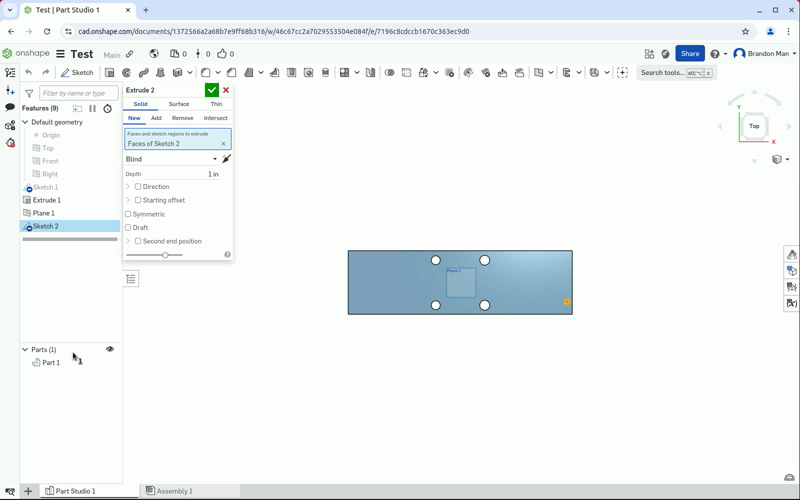
mouse_move(143, 106)
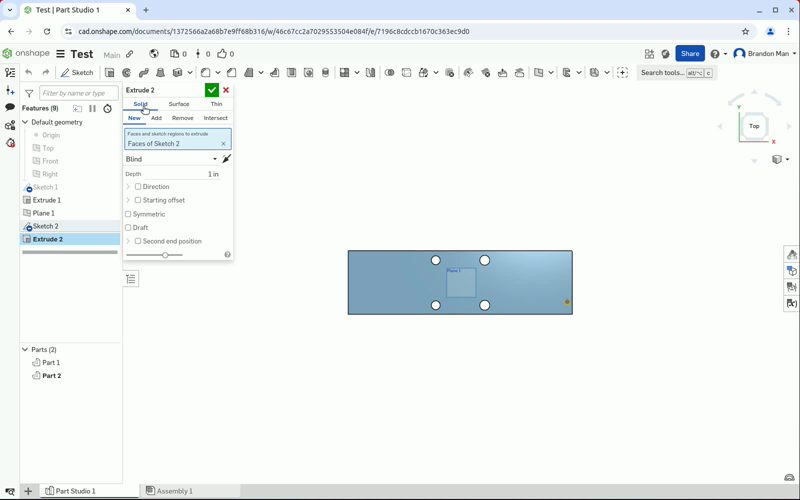
click(143, 106)
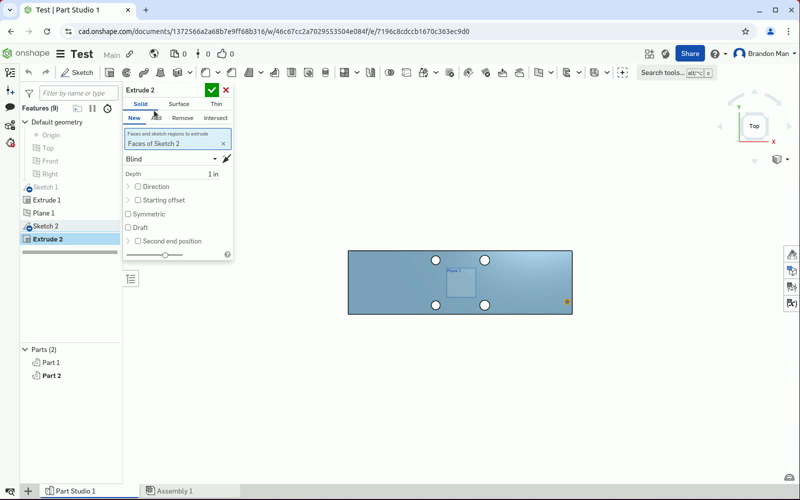
mouse_move(186, 120)
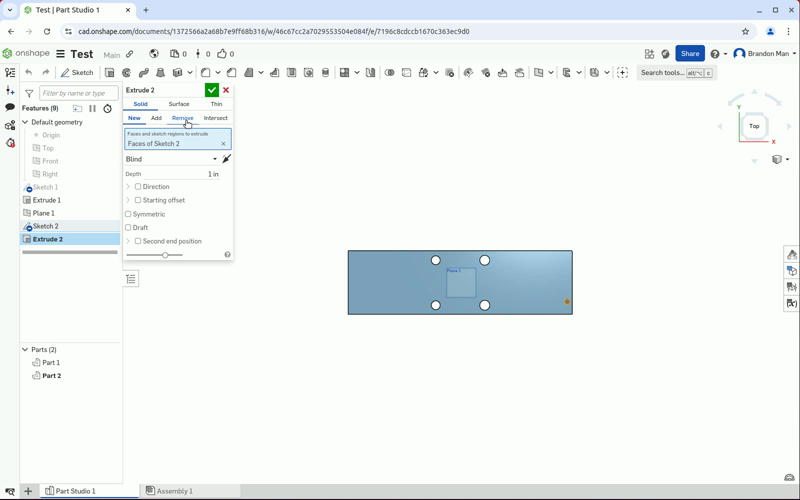
click(186, 120)
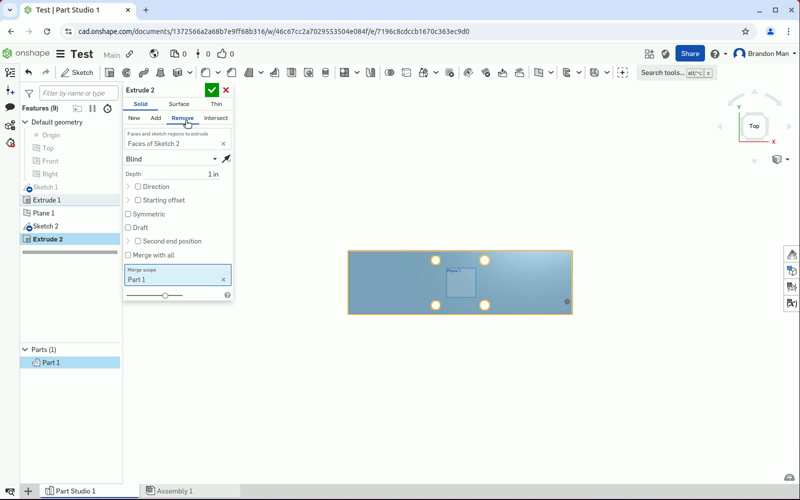
key(tab, 4)
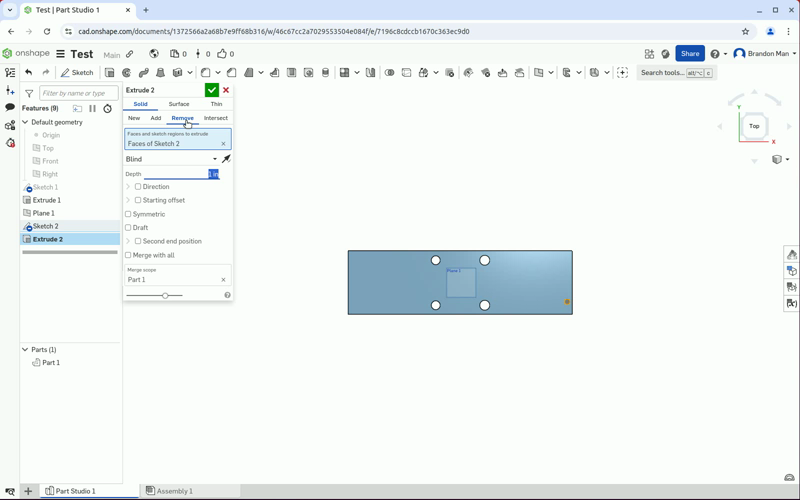
text(3.129)
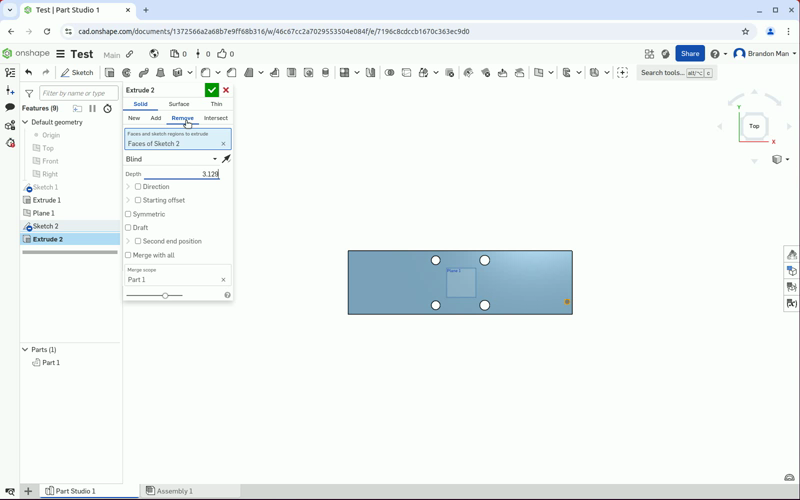
key(tab, 6)
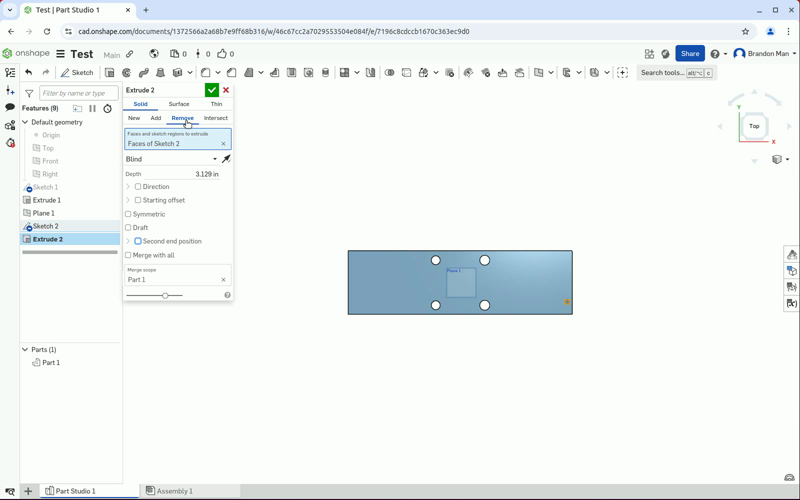
key(space)
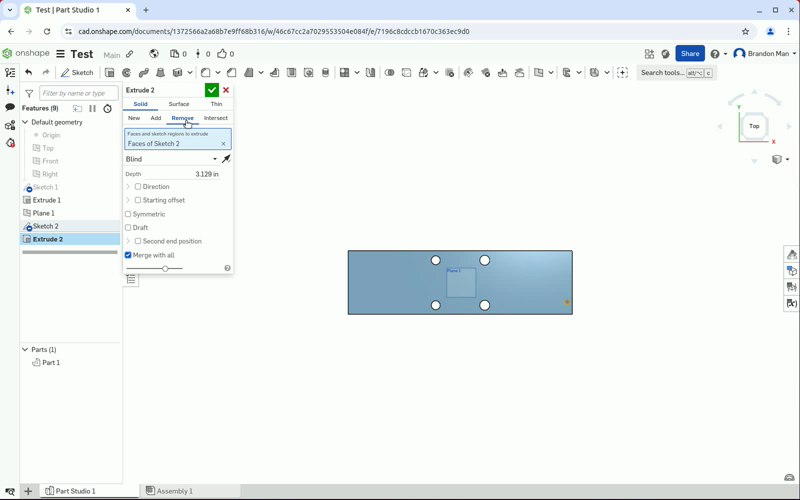
key(enter)
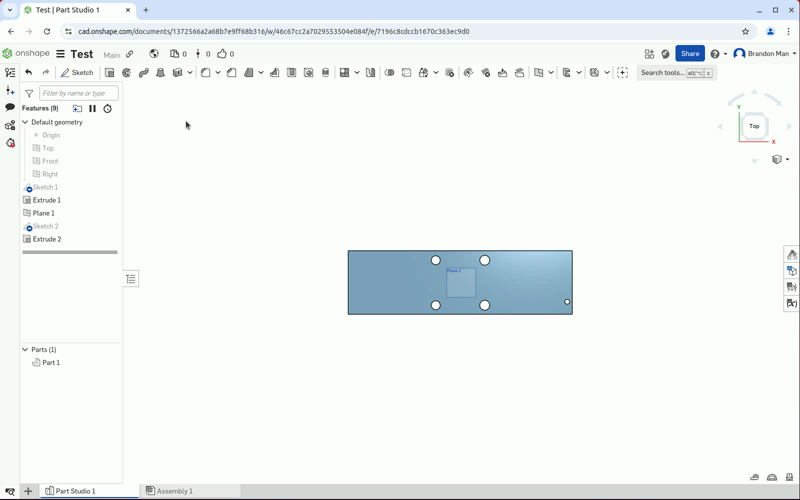
key(shift+h)
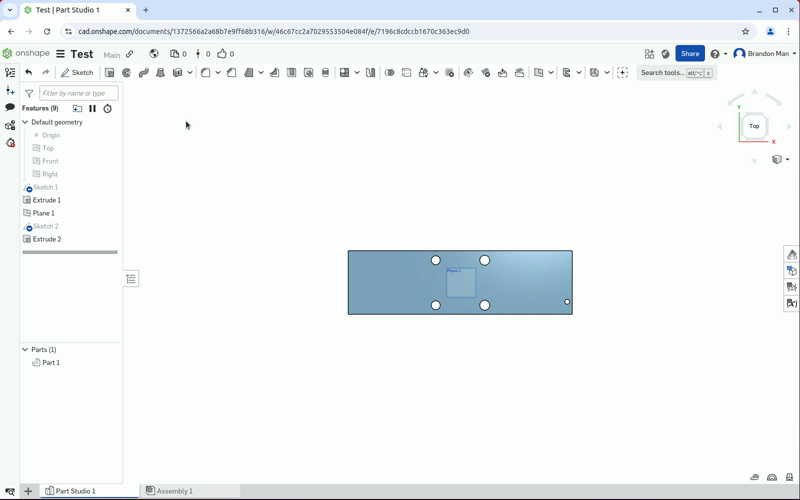
key(shift+h)
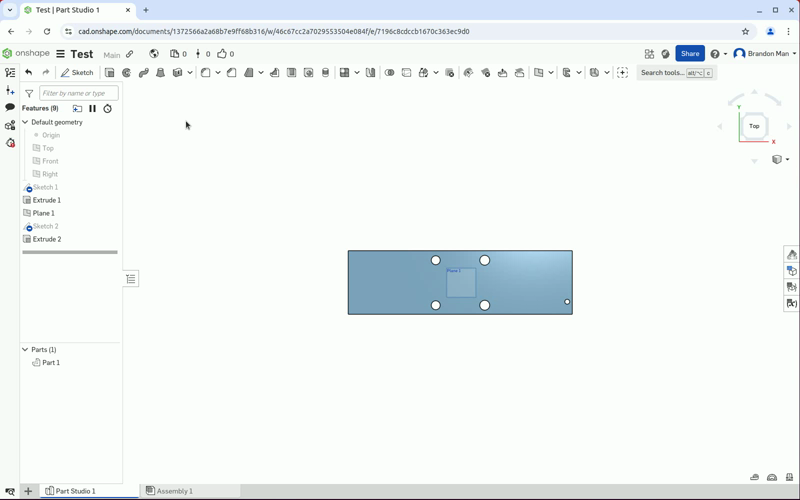
mouse_move(73, 189)
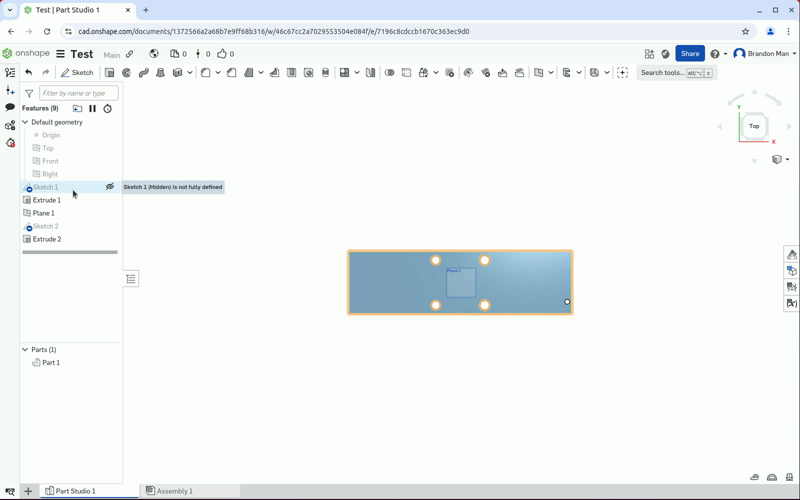
click(73, 189)
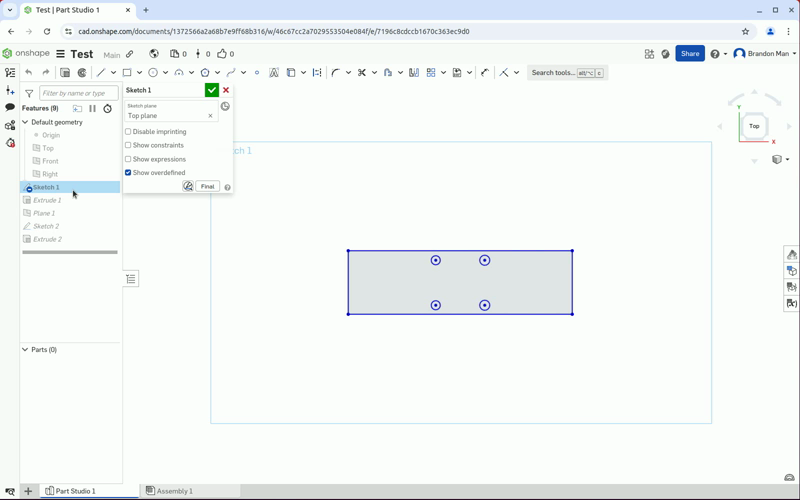
mouse_move(229, 92)
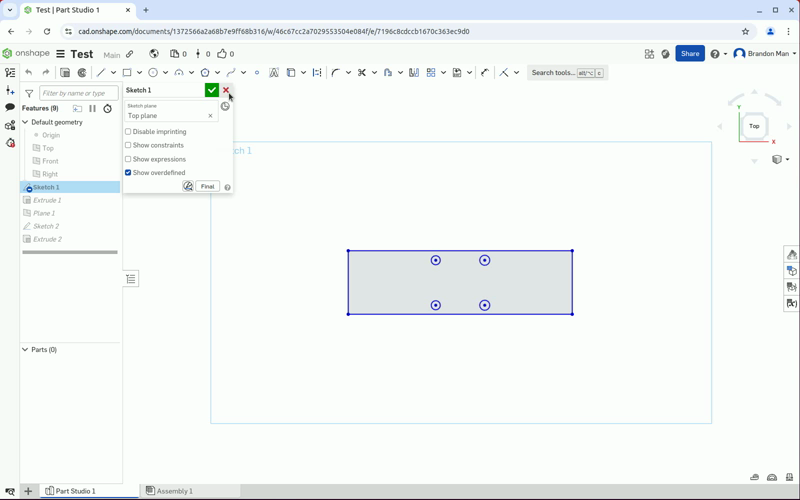
click(229, 92)
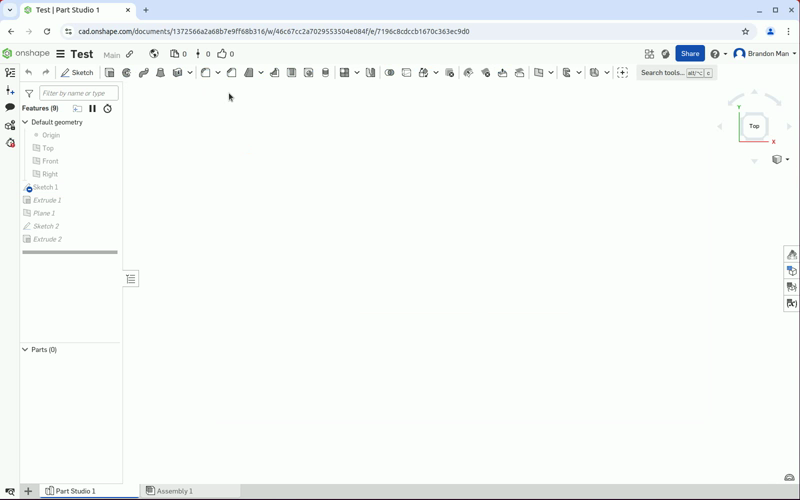
key(shift+s)
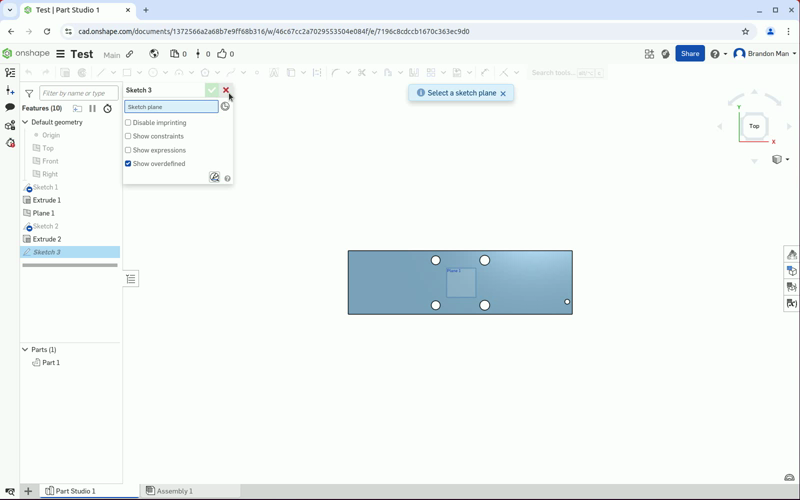
mouse_move(73, 215)
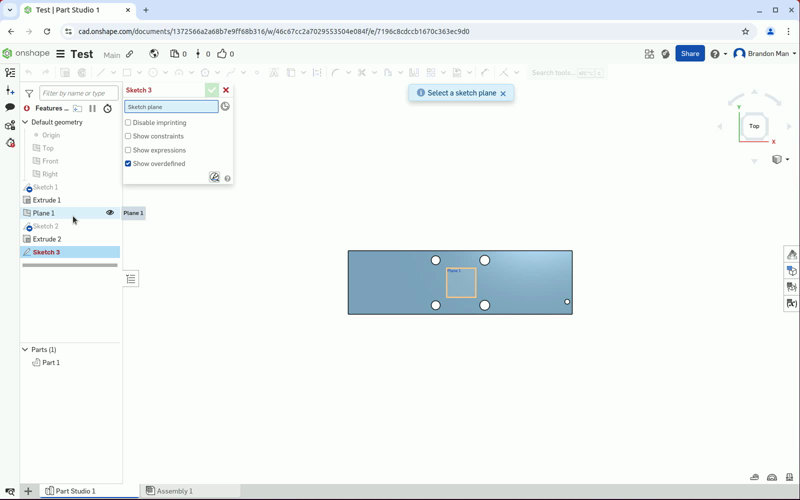
click(73, 215)
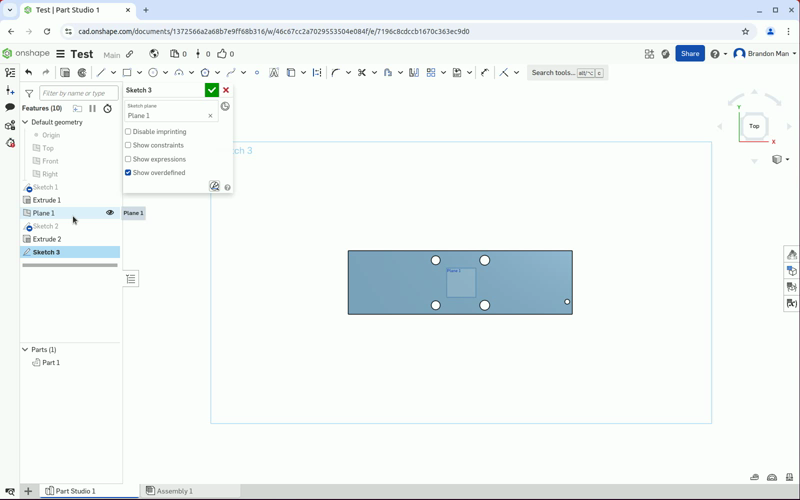
mouse_move(73, 352)
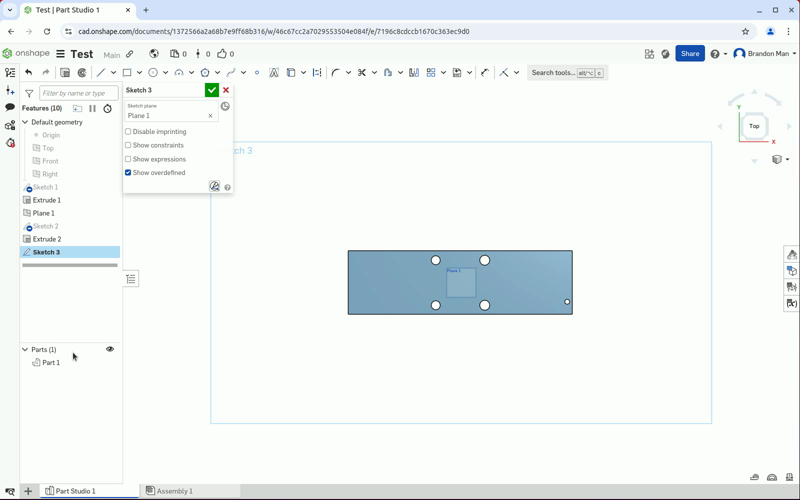
key(y)
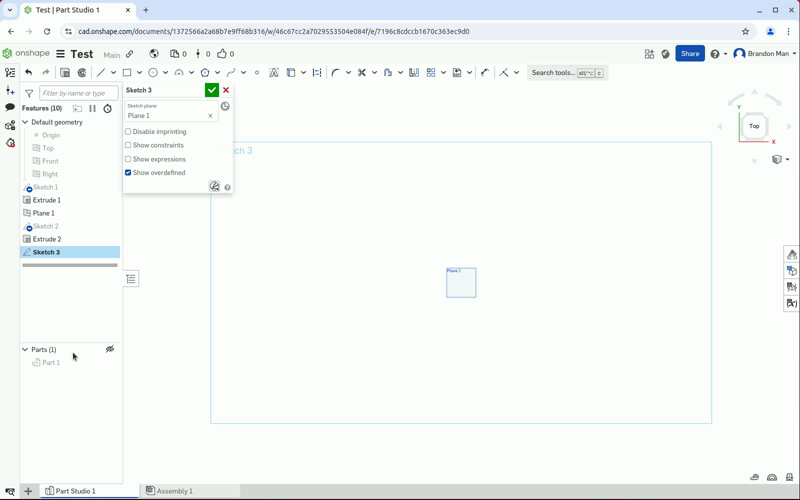
key(c)
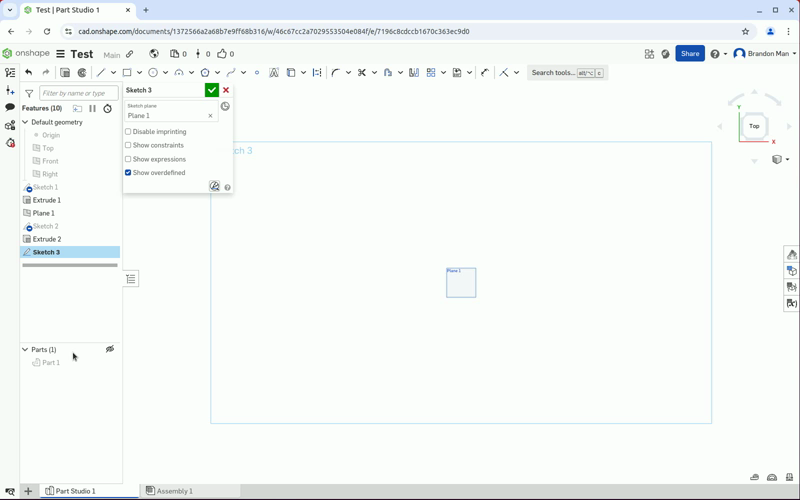
key_down(shift)
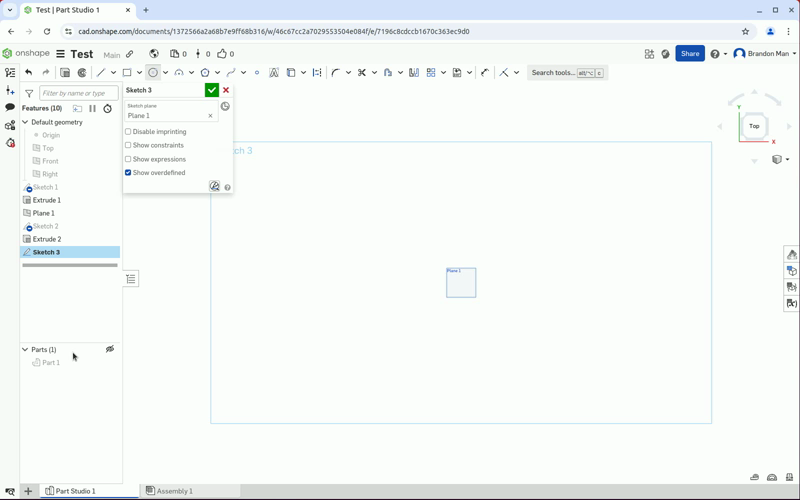
mouse_move(567, 288)
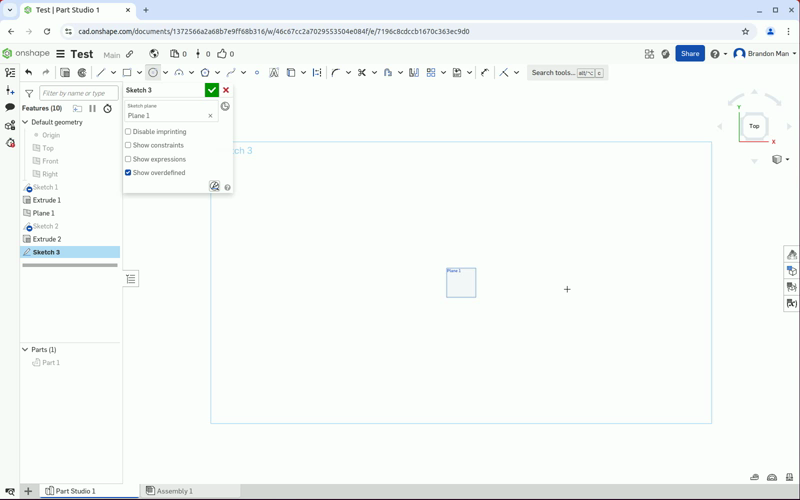
click(567, 288)
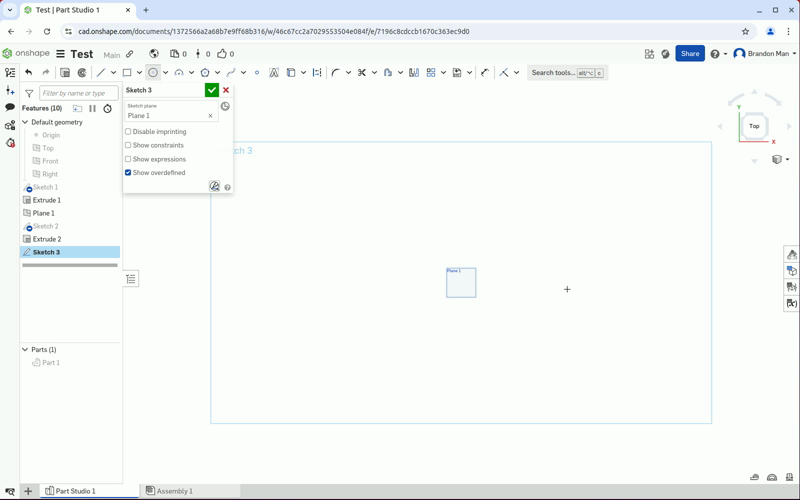
key_up(shift)
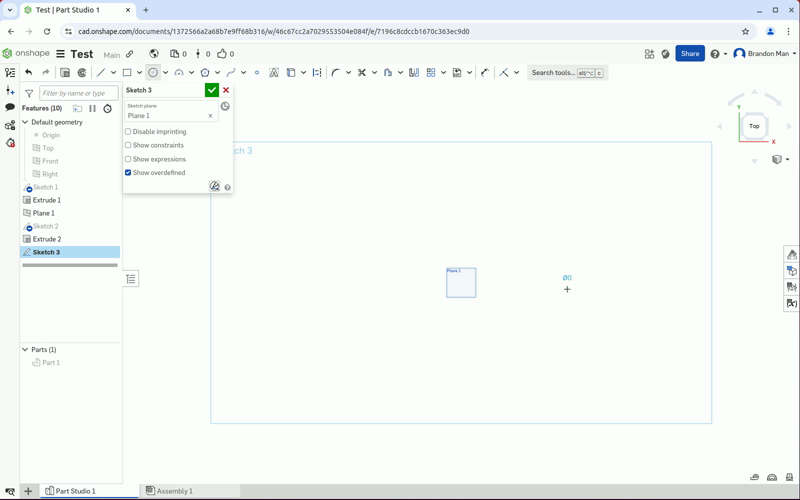
mouse_move(569, 288)
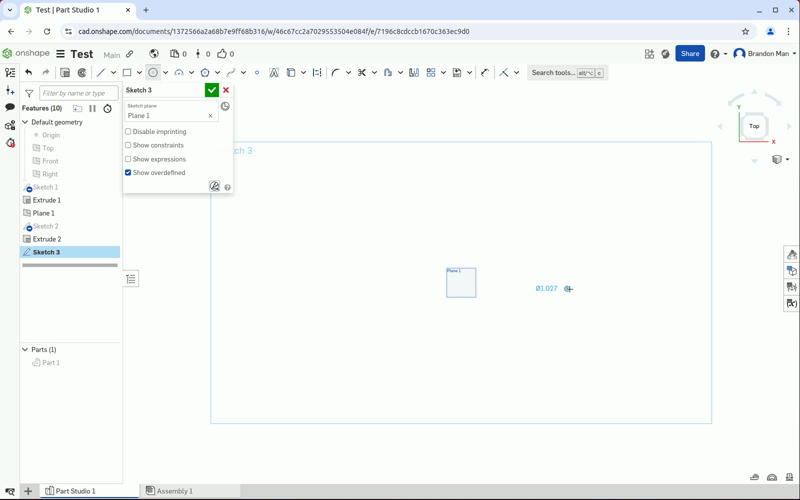
scroll(6)
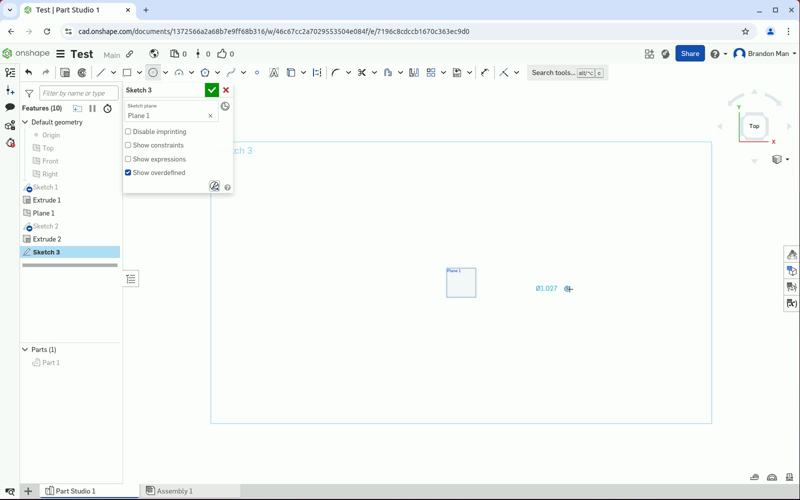
scroll(6)
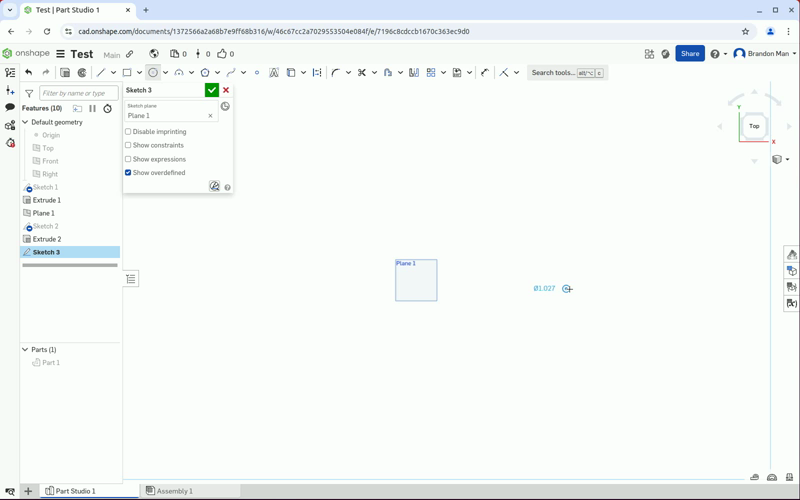
scroll(6)
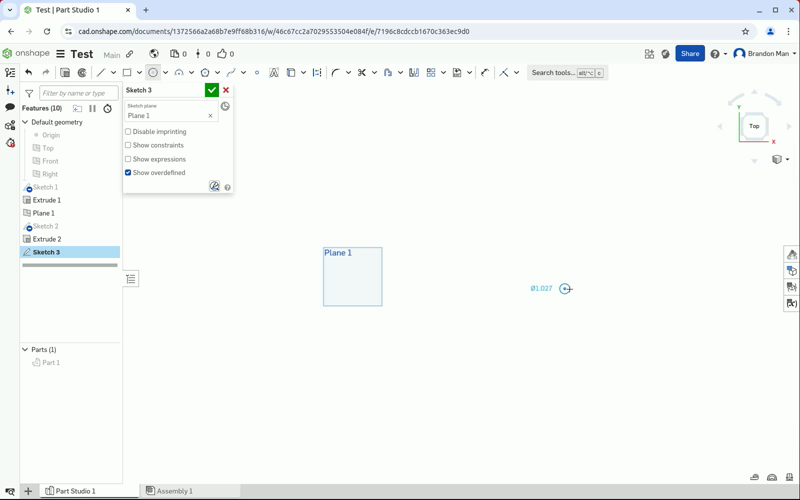
scroll(6)
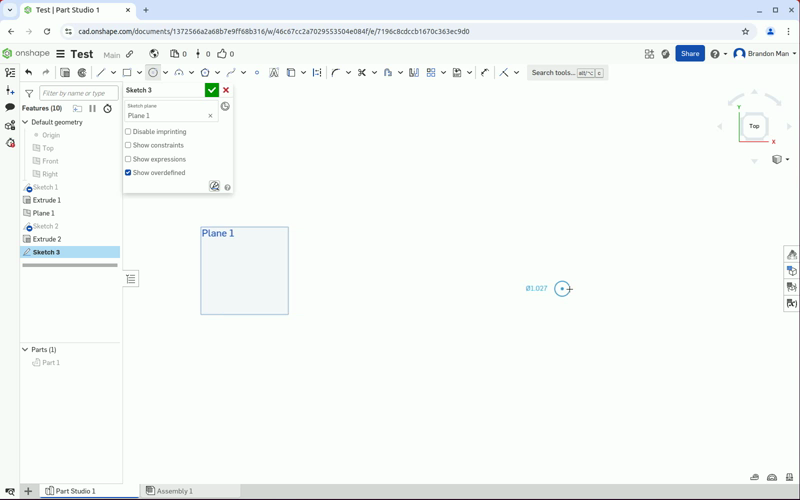
scroll(6)
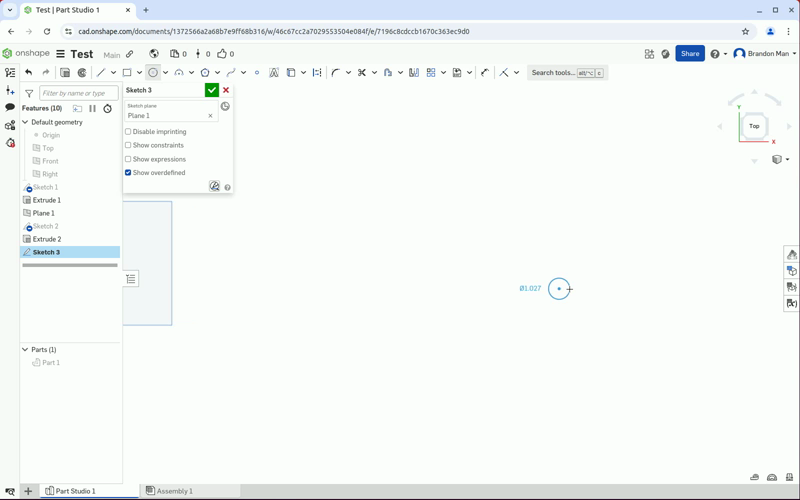
scroll(6)
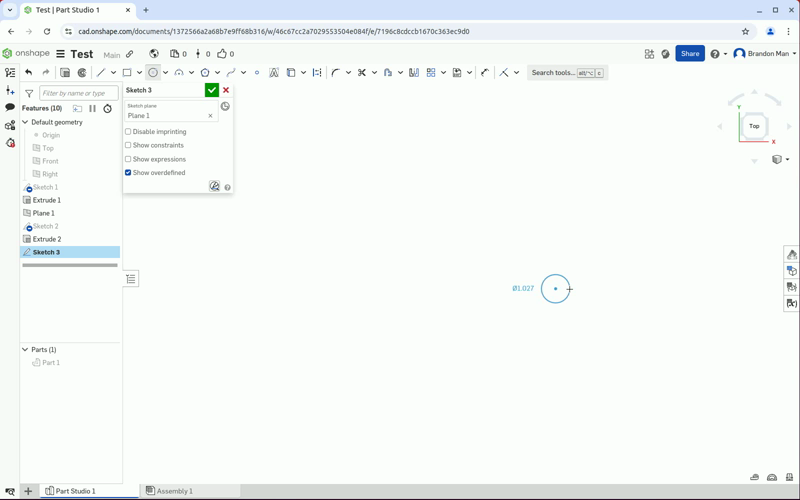
scroll(6)
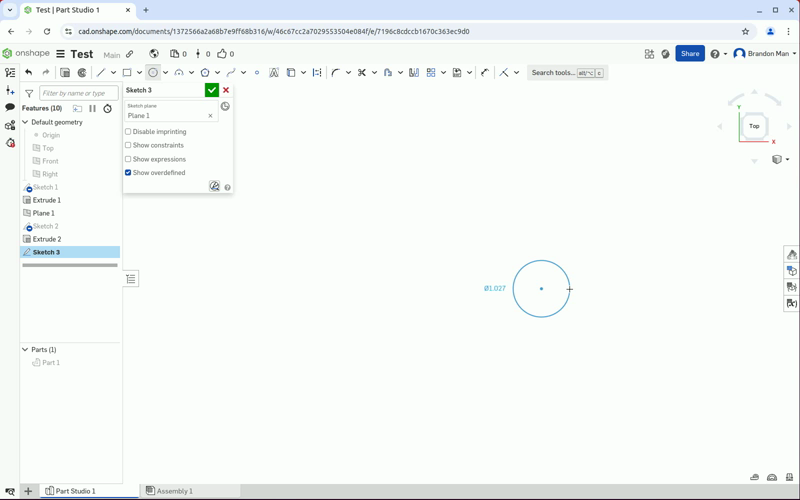
click(569, 288)
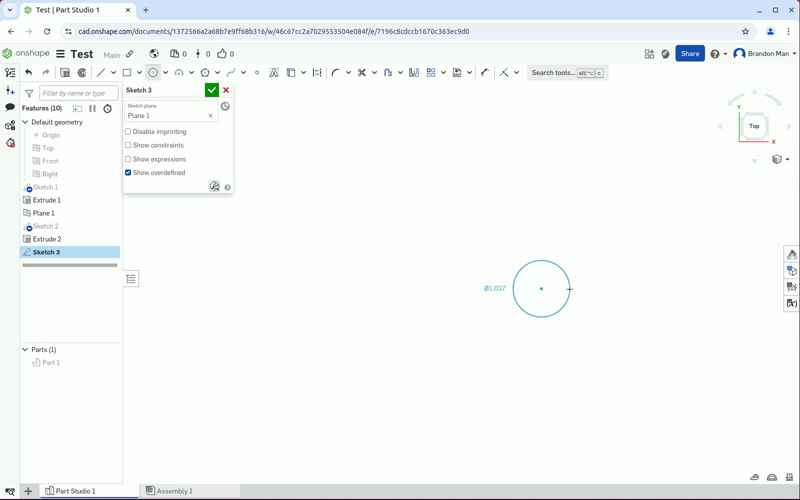
scroll(-6)
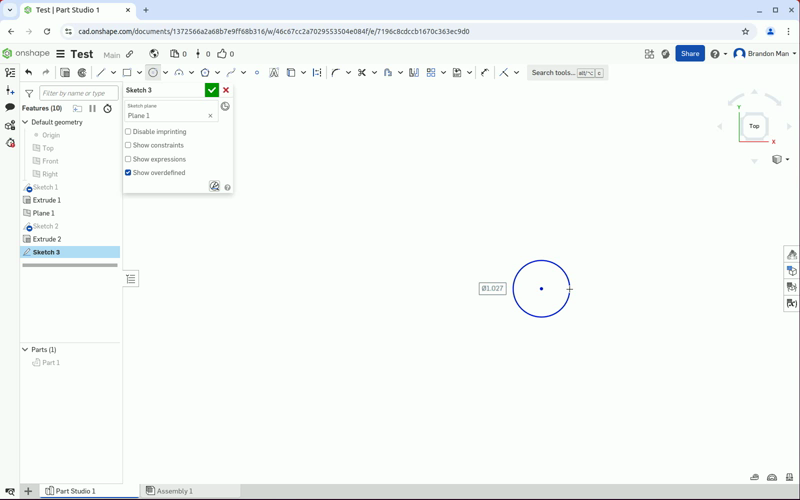
scroll(-6)
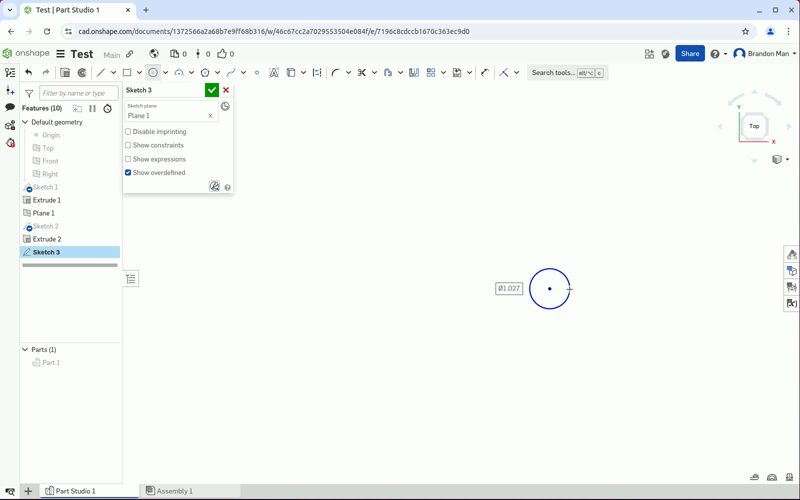
scroll(-6)
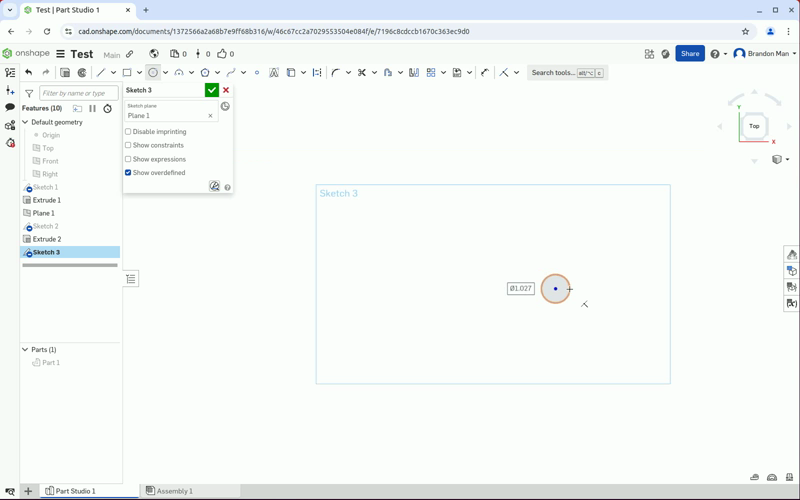
scroll(-6)
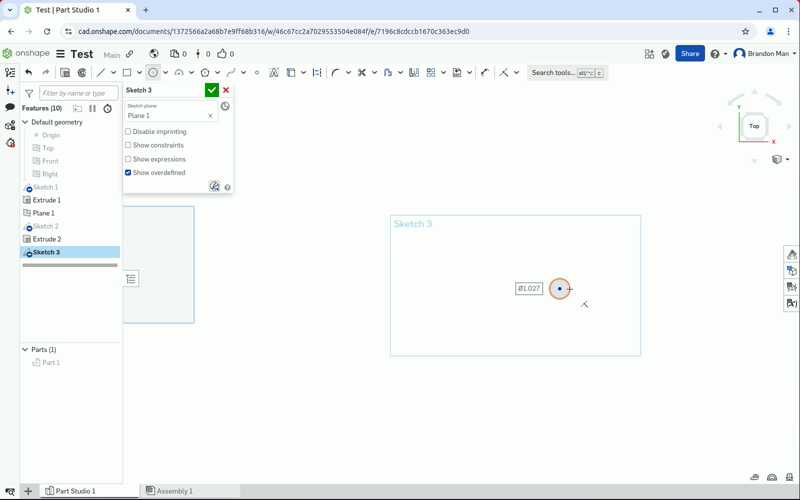
scroll(-6)
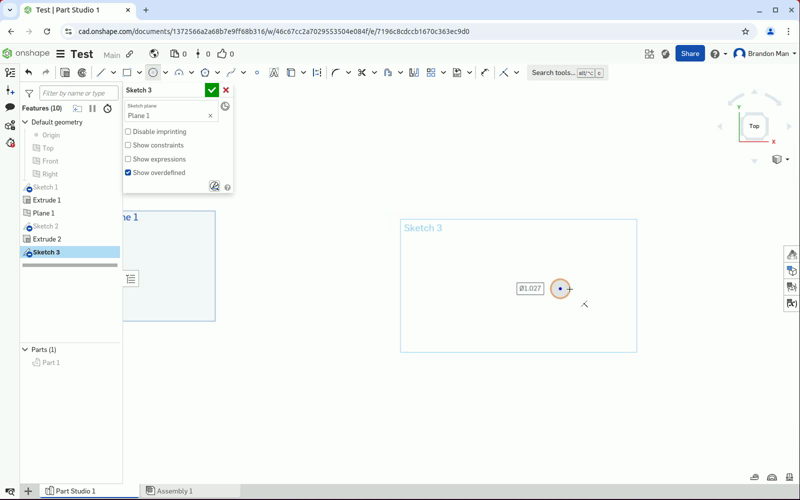
scroll(-6)
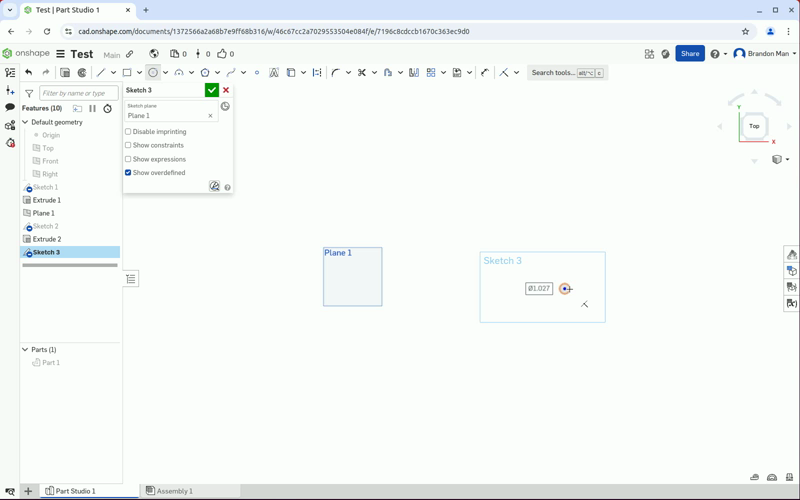
scroll(-6)
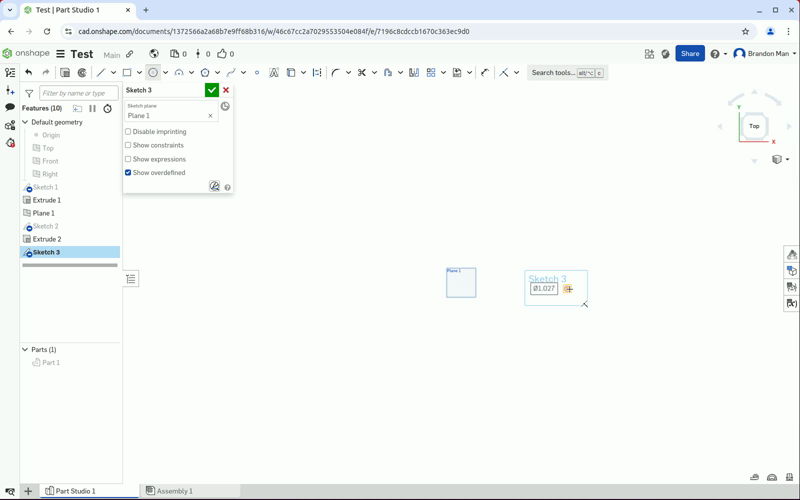
key(esc)
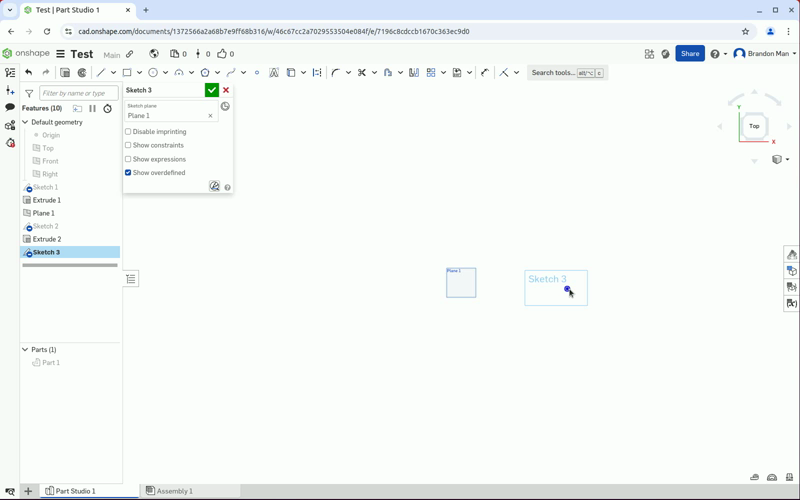
mouse_move(568, 287)
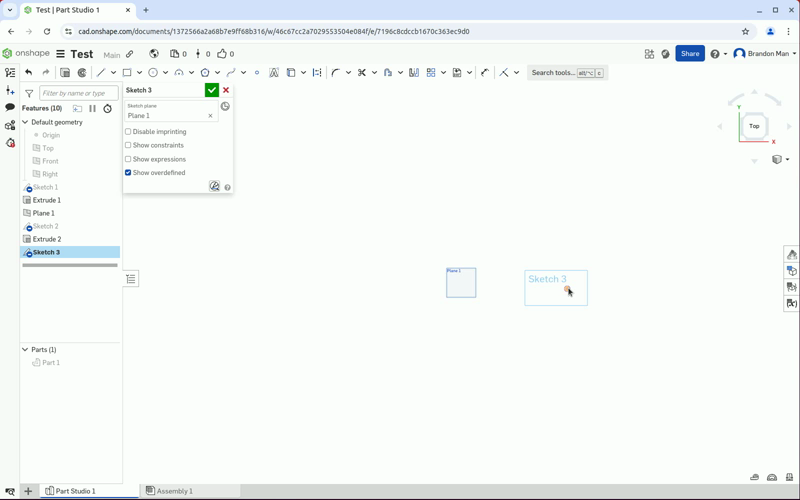
scroll(6)
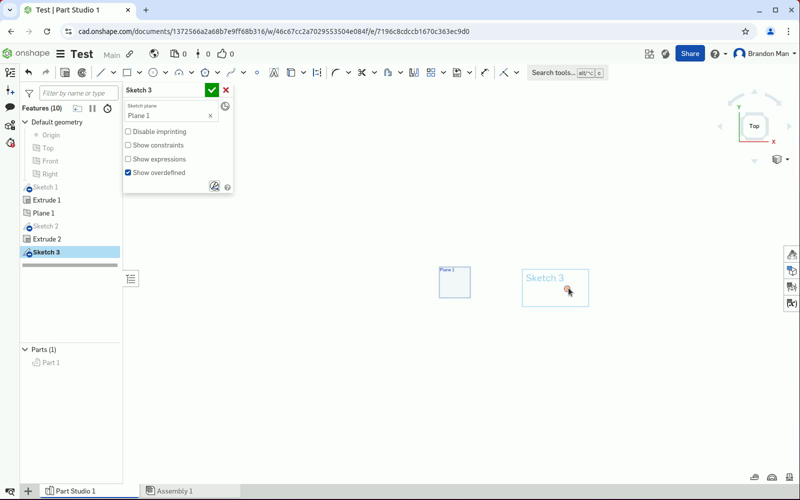
scroll(6)
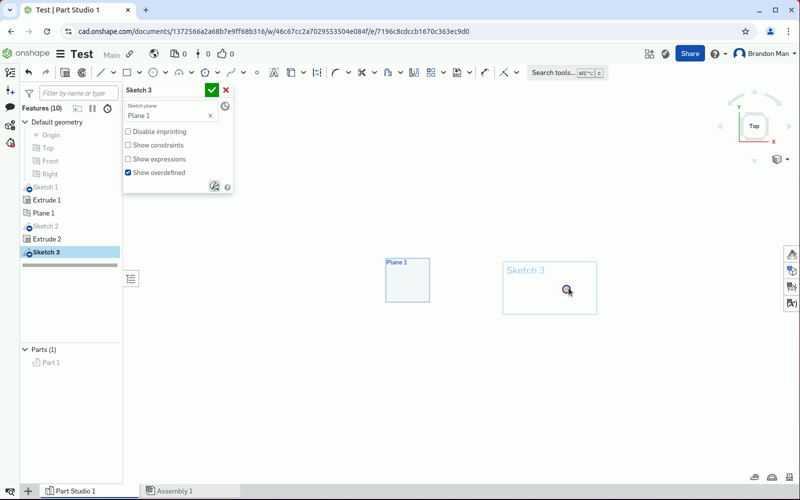
scroll(6)
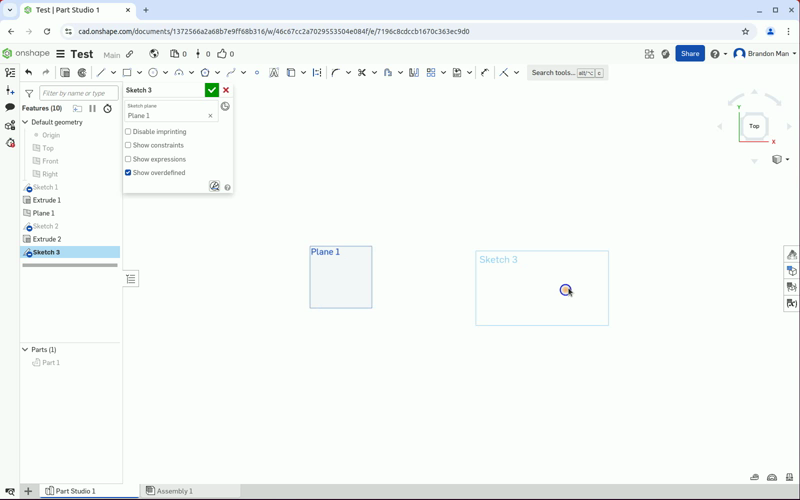
scroll(6)
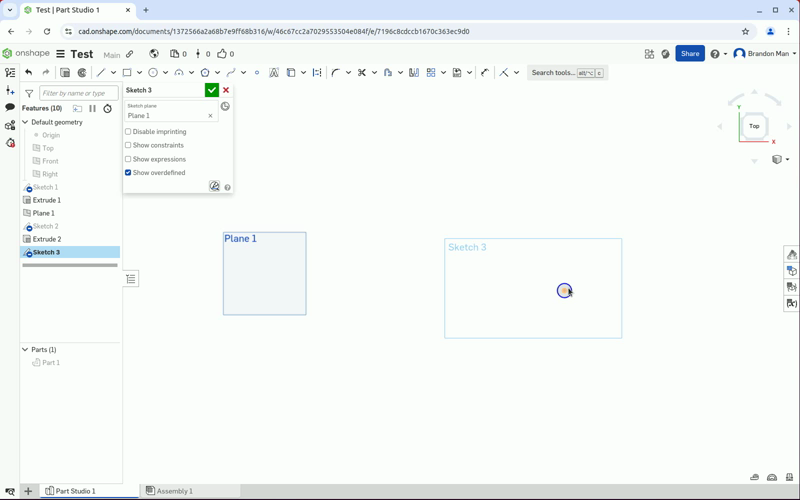
scroll(6)
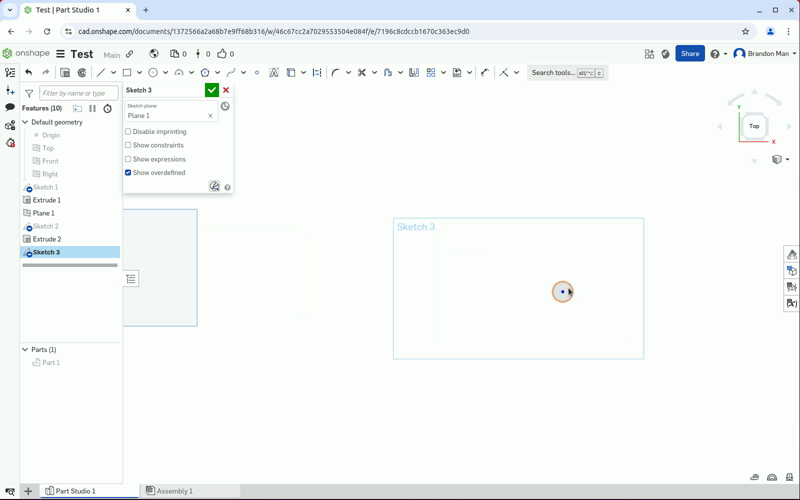
scroll(6)
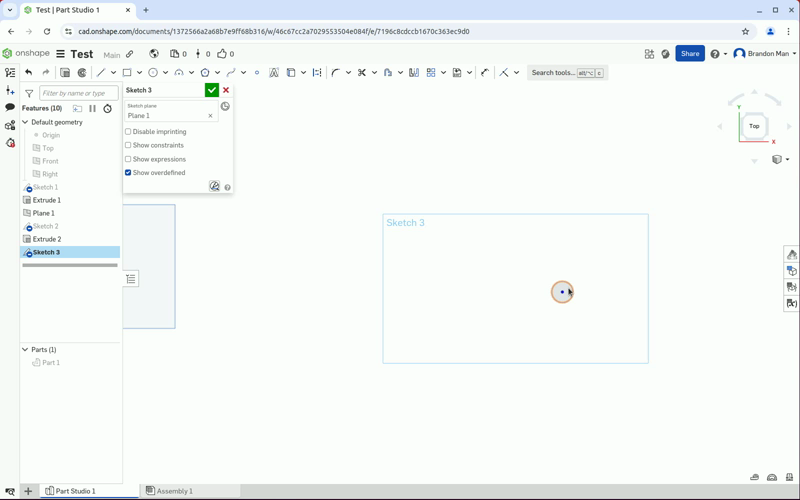
scroll(6)
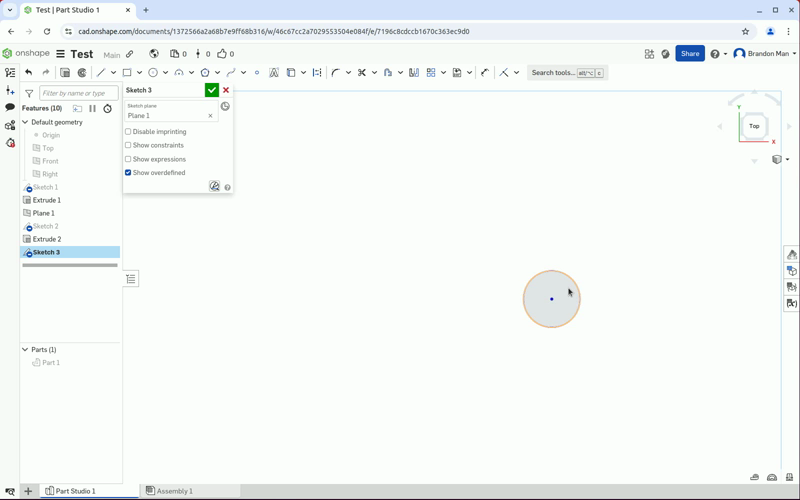
click(568, 287)
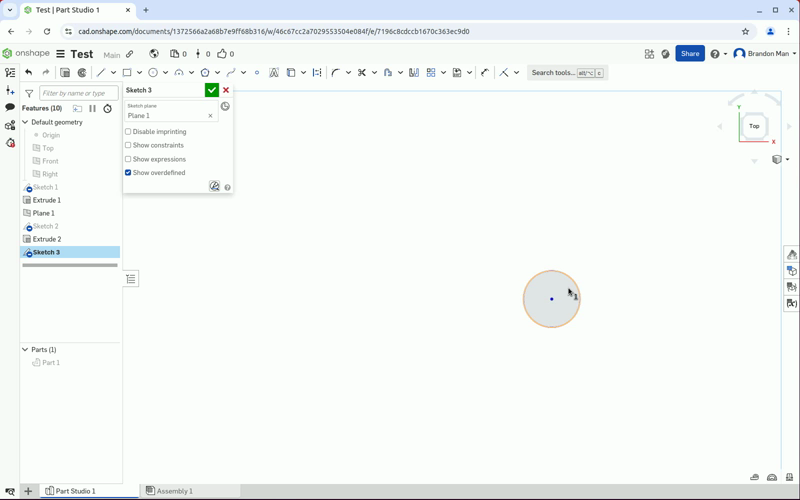
scroll(-6)
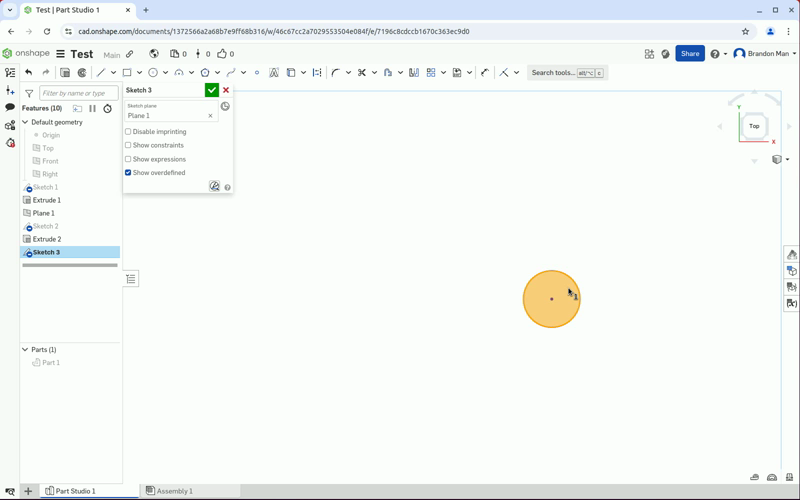
scroll(-6)
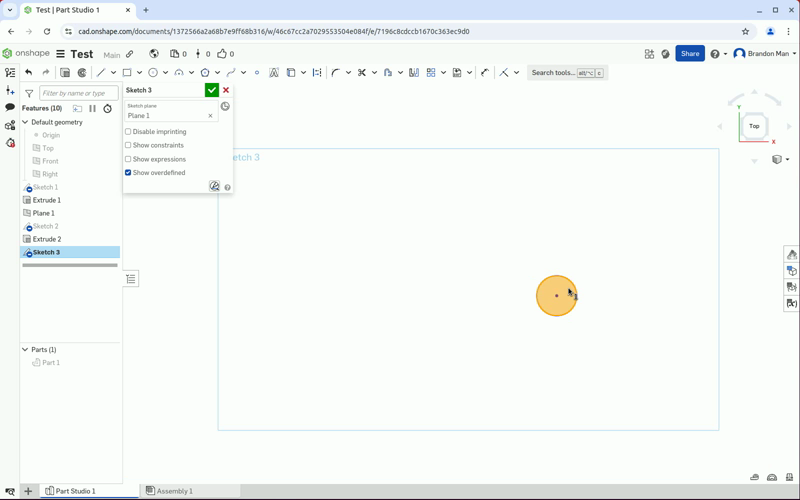
scroll(-6)
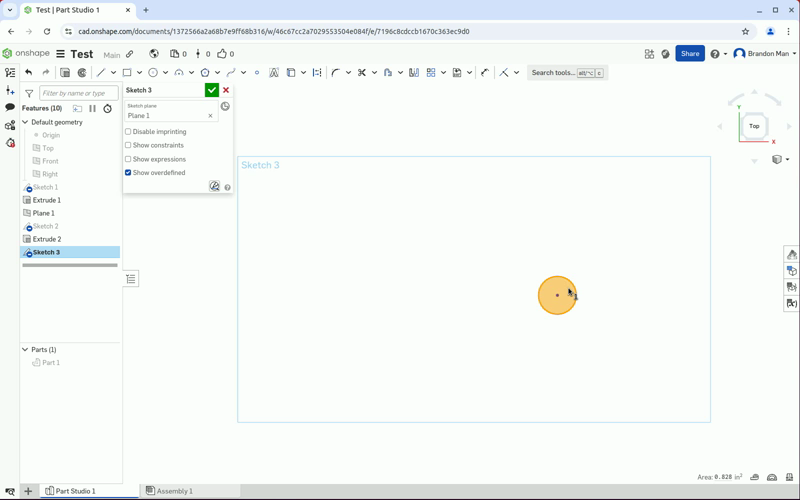
scroll(-6)
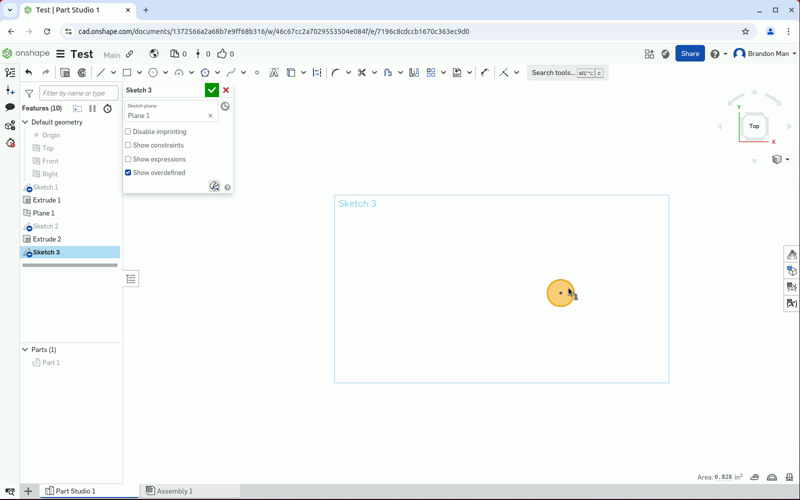
scroll(-6)
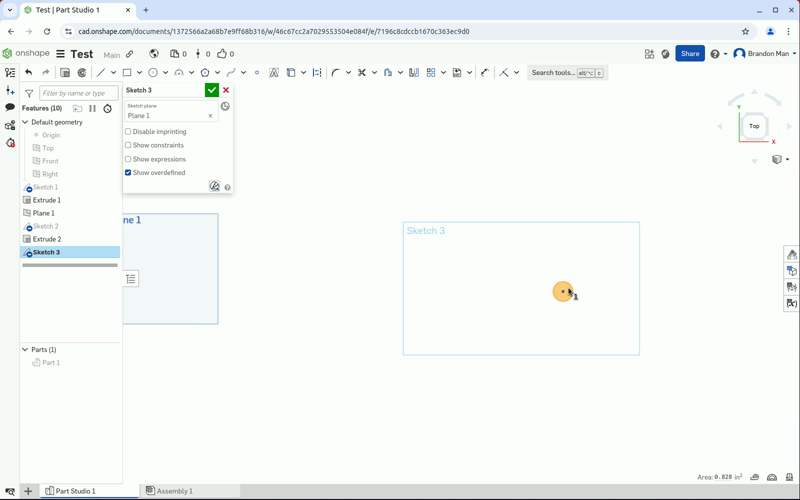
scroll(-6)
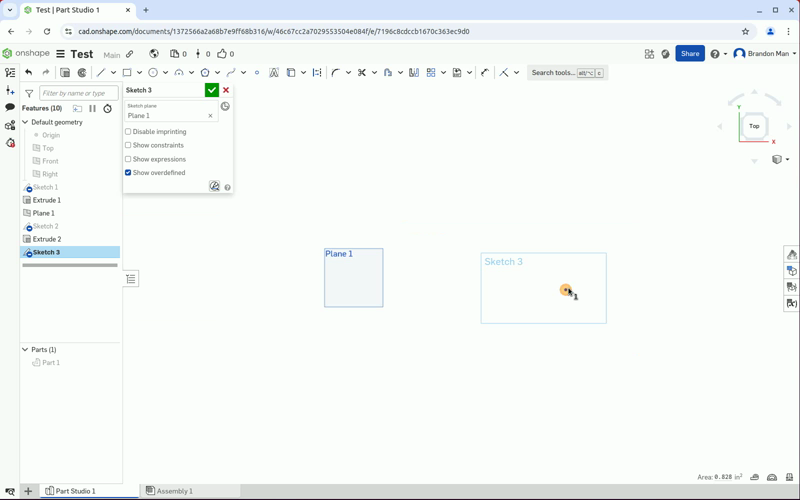
scroll(-6)
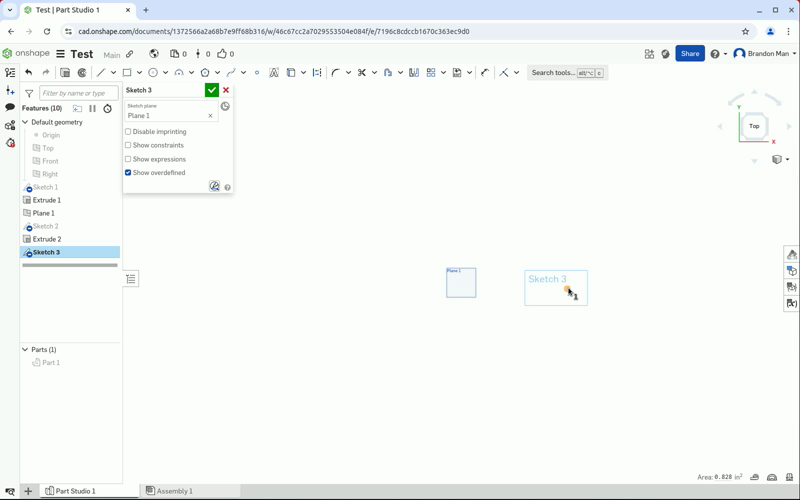
mouse_move(73, 352)
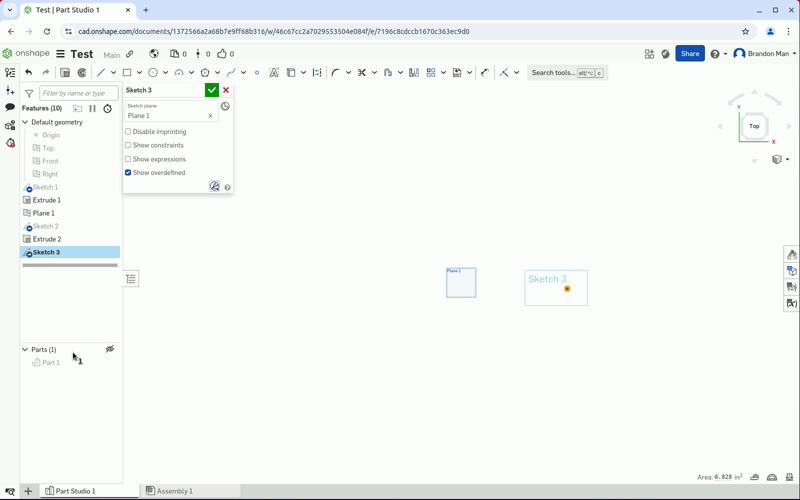
key(shift+y)
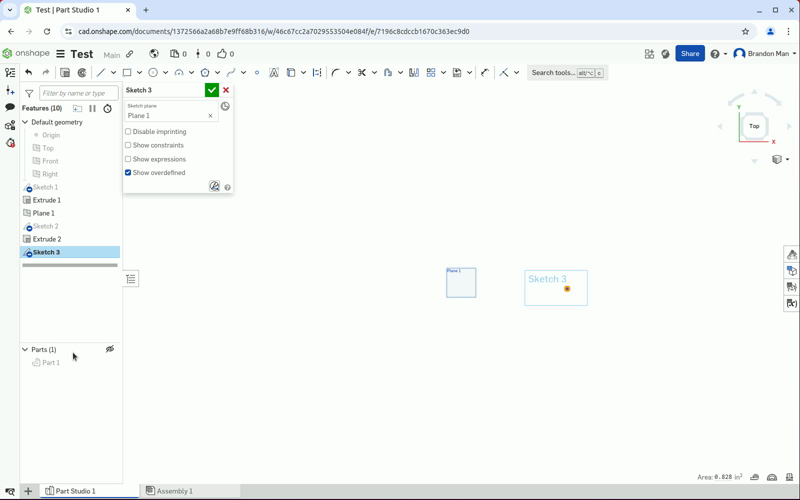
key(shift+e)
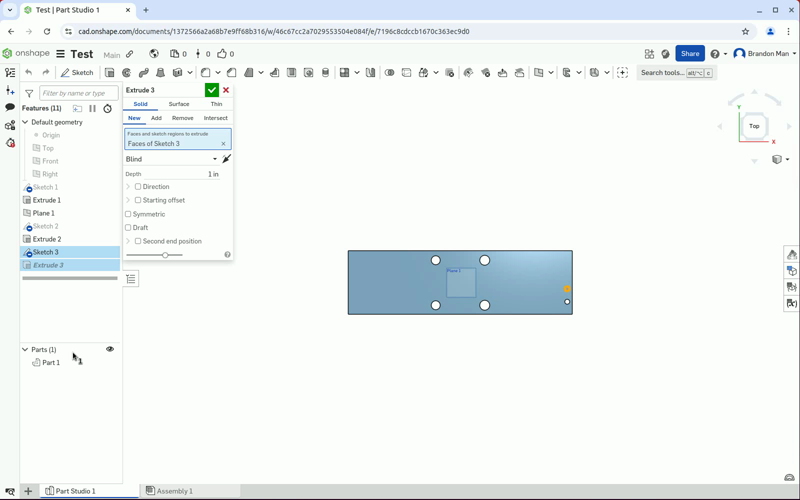
mouse_move(143, 106)
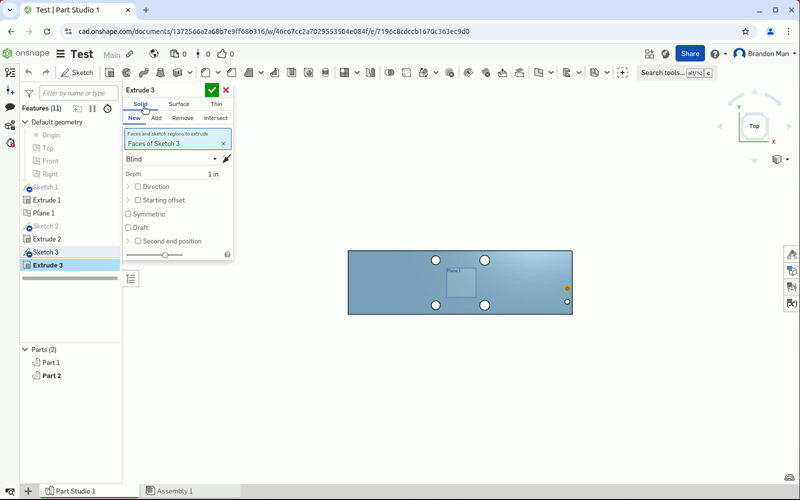
click(143, 106)
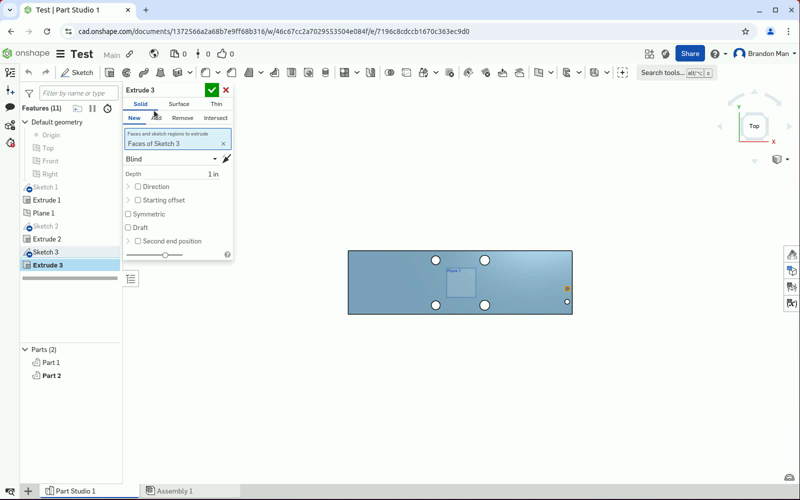
mouse_move(186, 120)
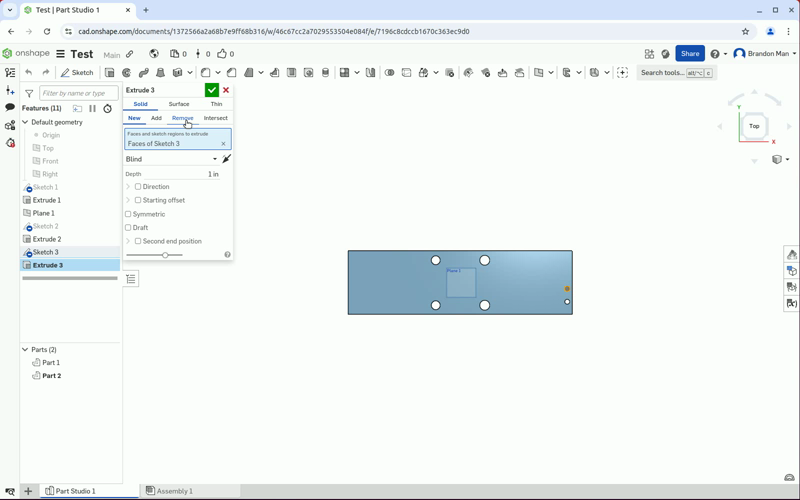
click(186, 120)
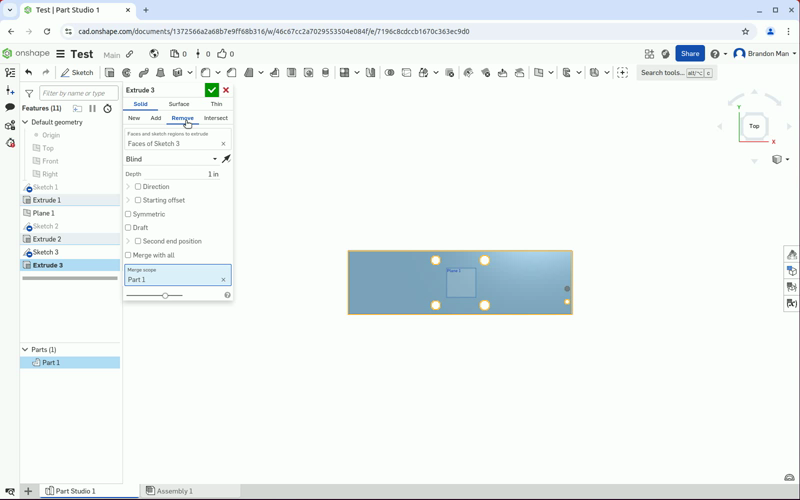
key(tab, 4)
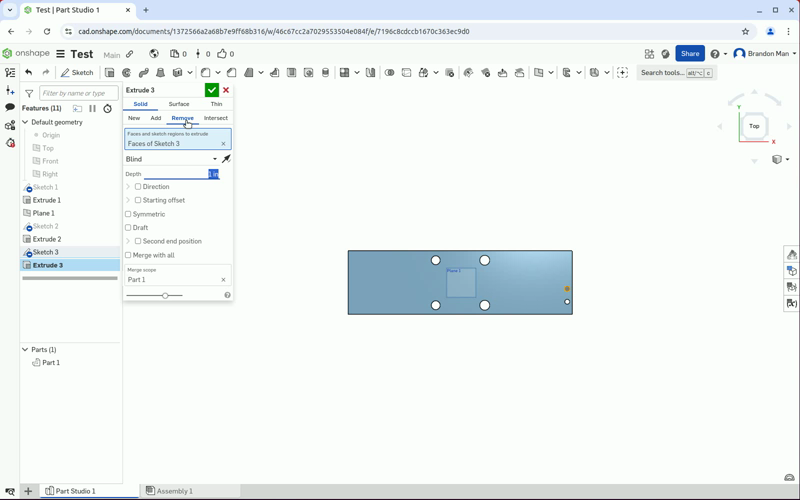
text(3.129)
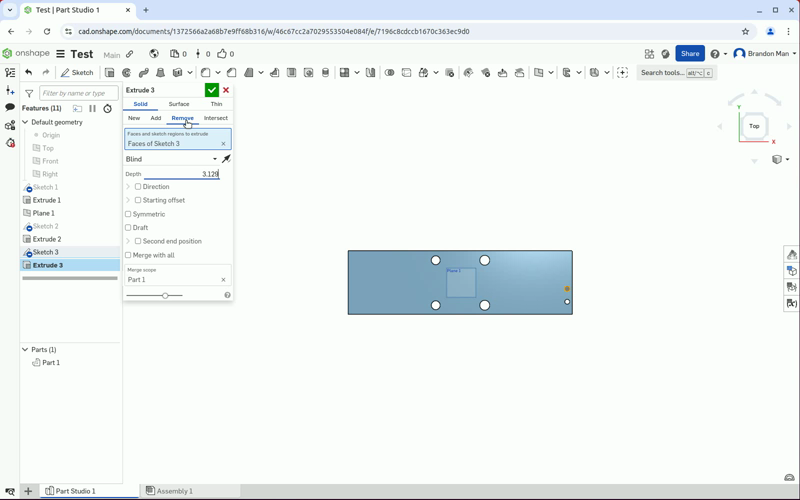
key(tab, 6)
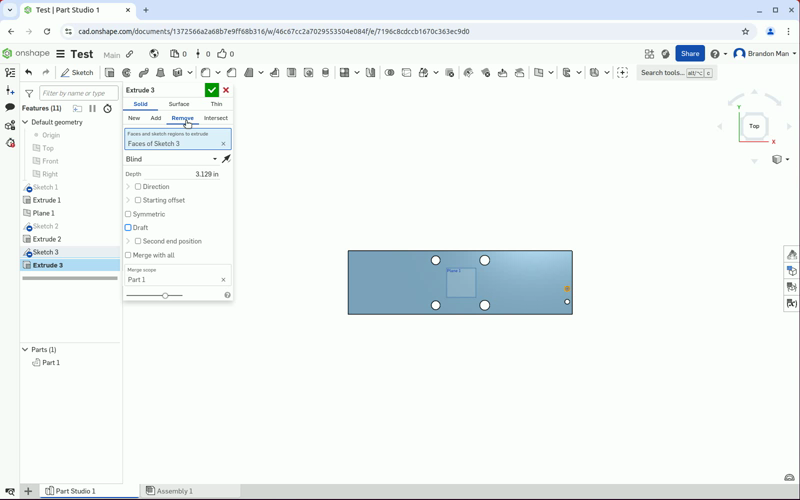
key(space)
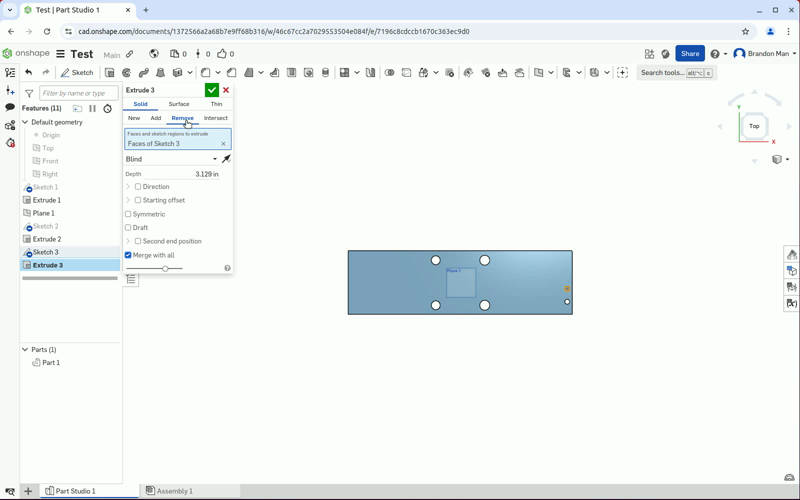
key(enter)
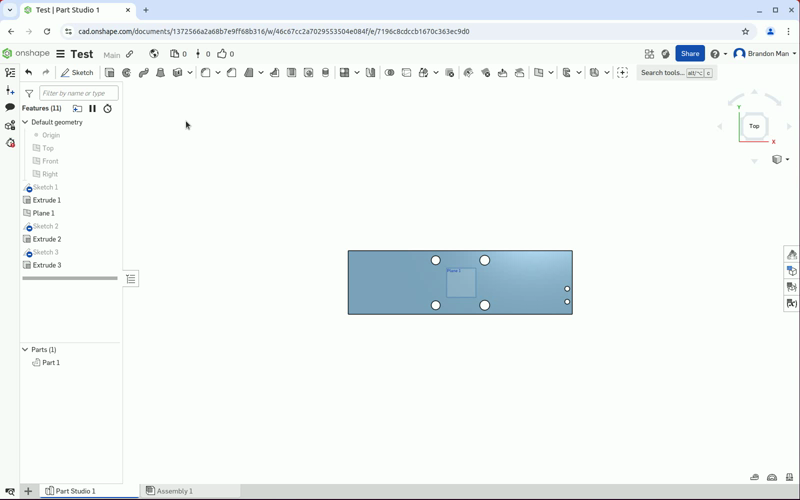
key(shift+h)
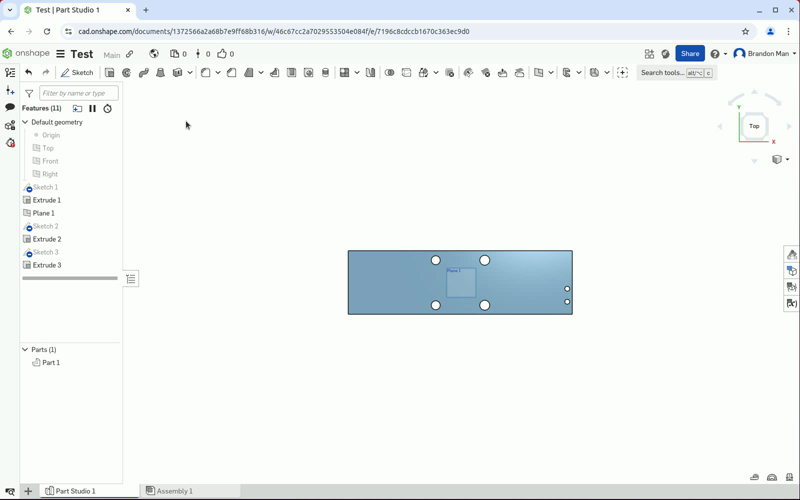
key(shift+h)
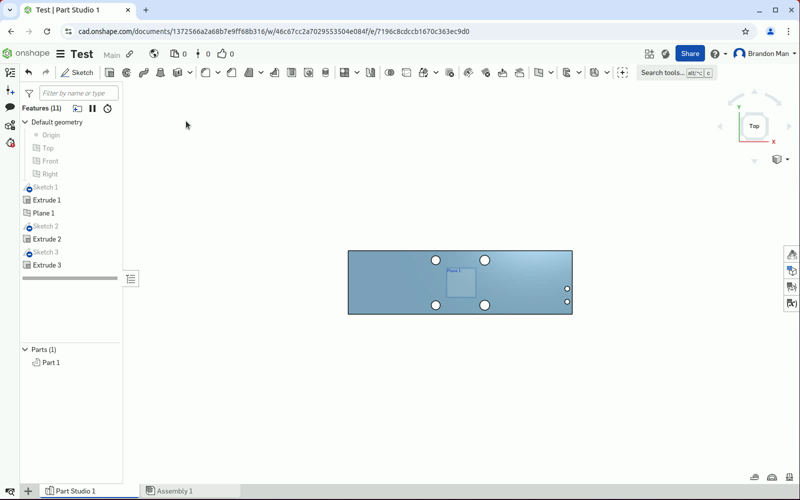
mouse_move(73, 189)
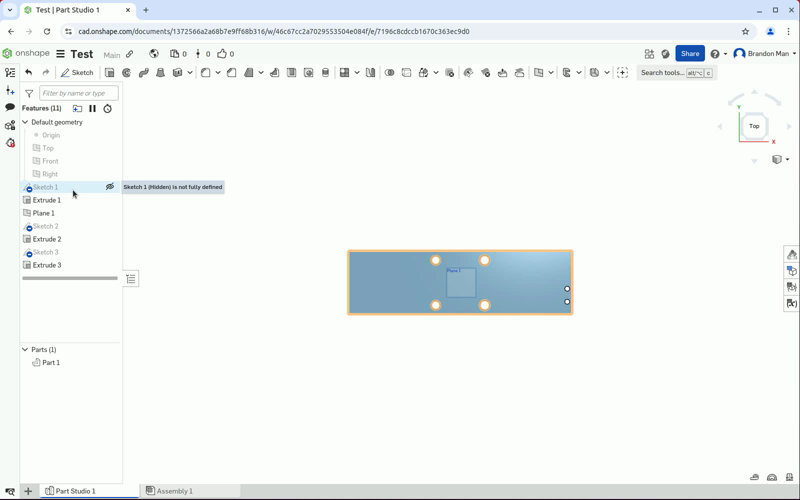
click(73, 189)
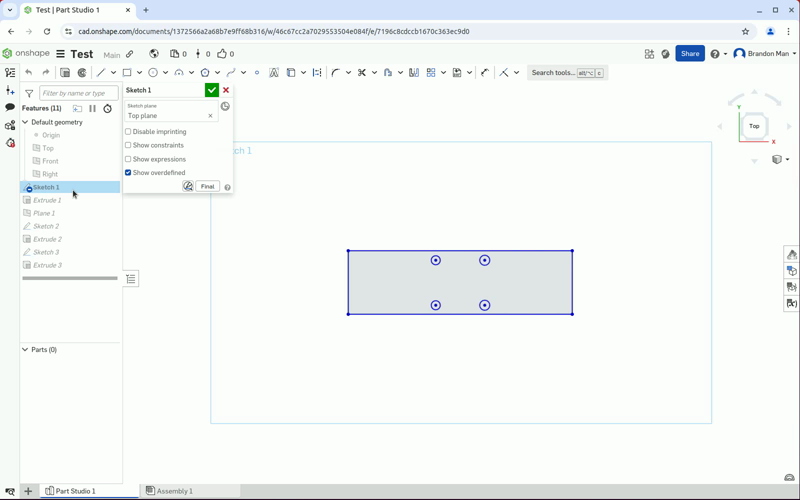
mouse_move(229, 92)
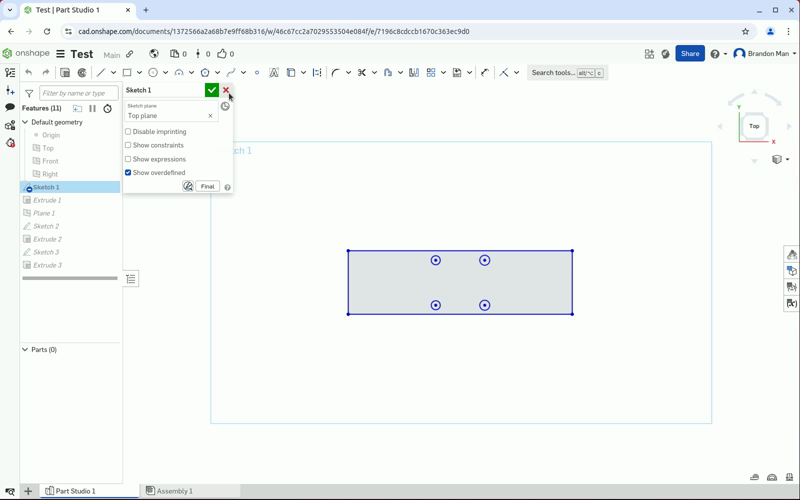
click(229, 92)
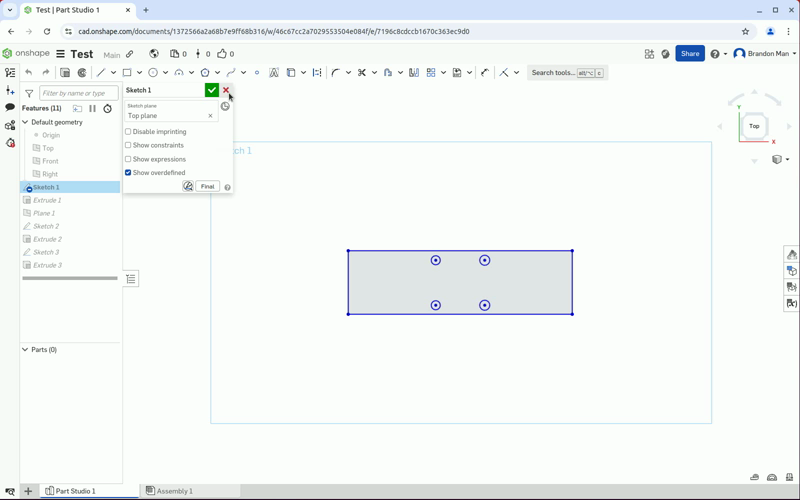
key(shift+s)
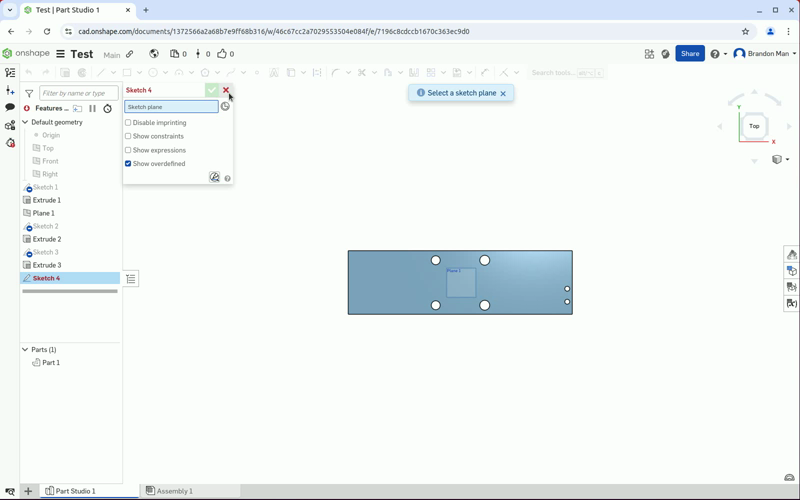
mouse_move(73, 215)
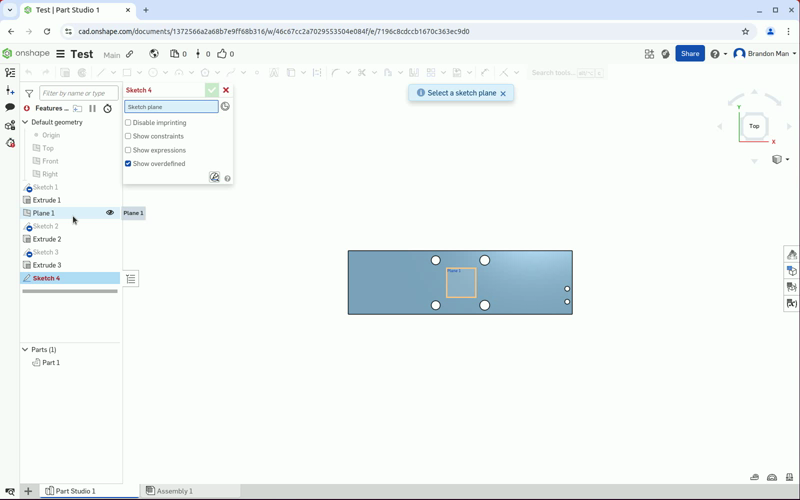
click(73, 215)
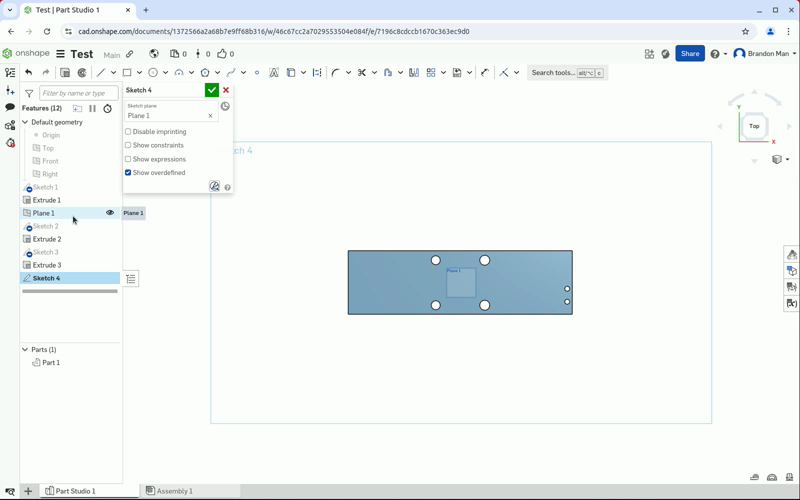
mouse_move(73, 352)
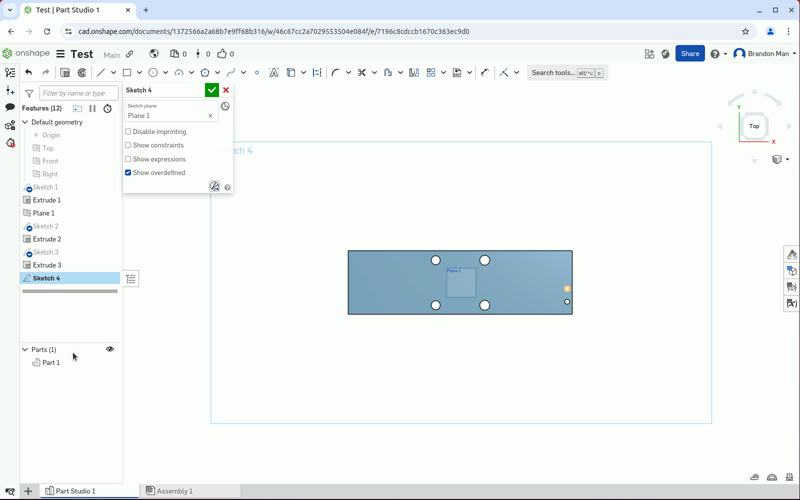
key(y)
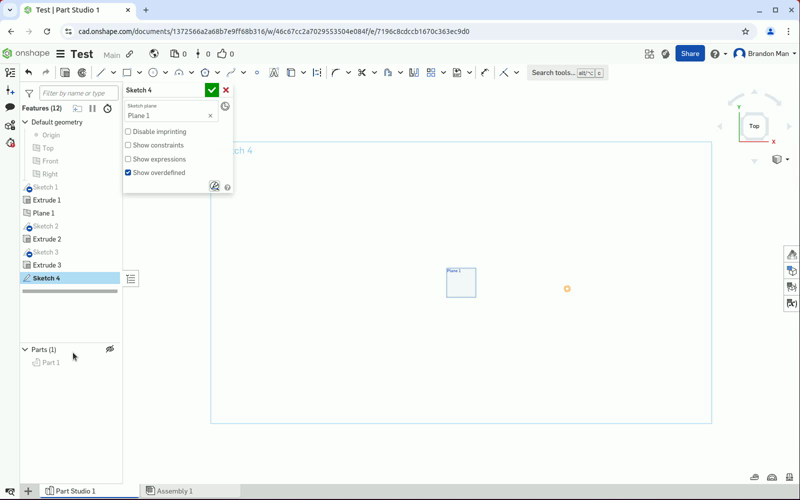
key(c)
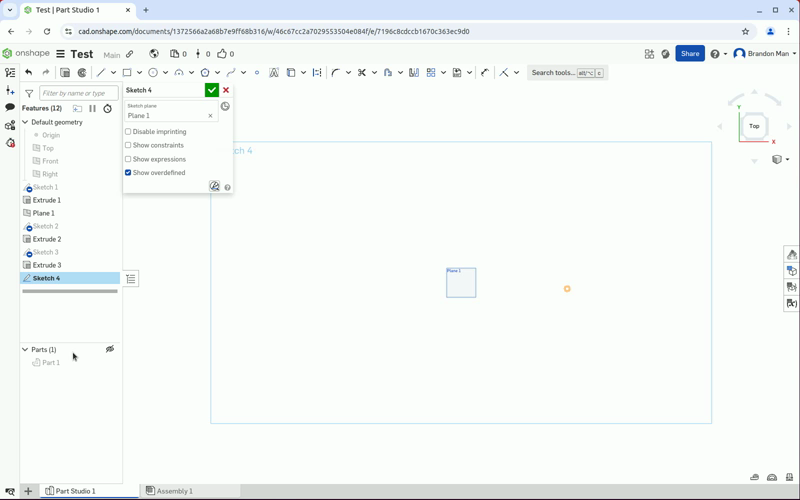
key_down(shift)
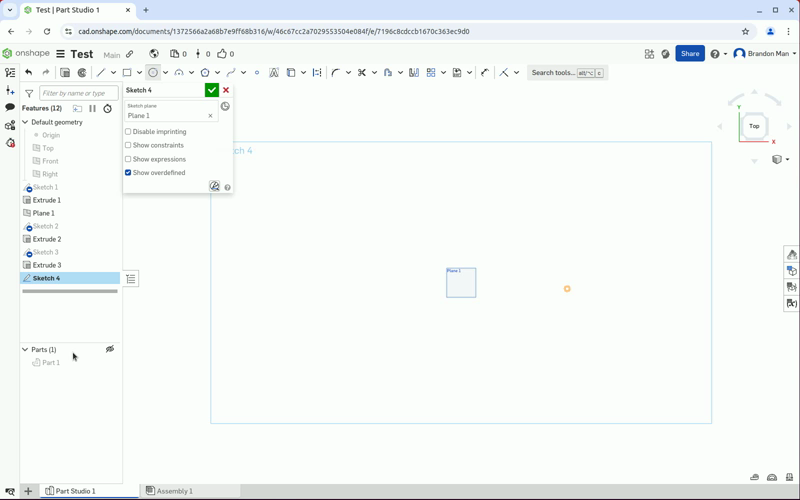
mouse_move(567, 276)
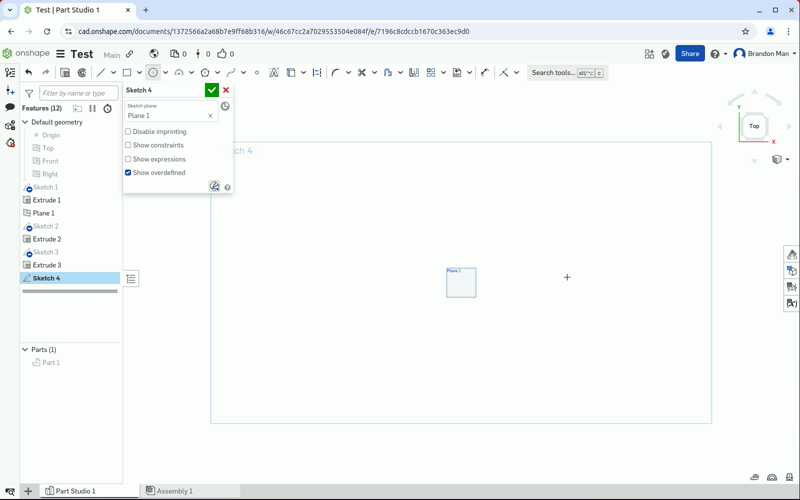
click(567, 276)
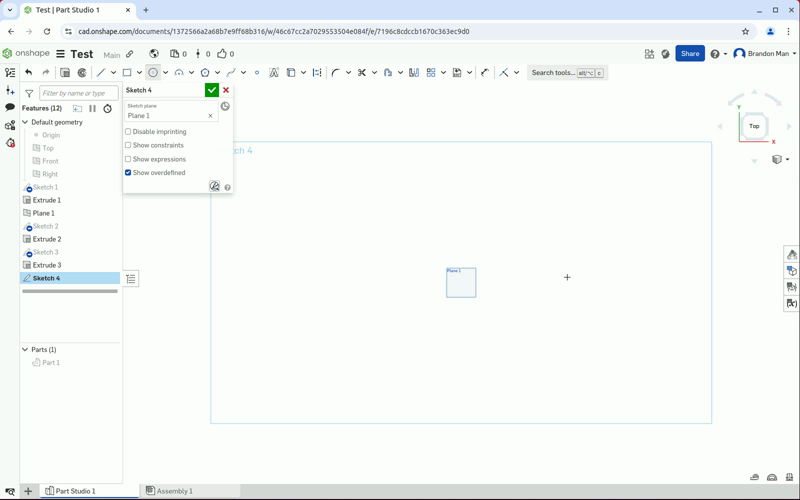
key_up(shift)
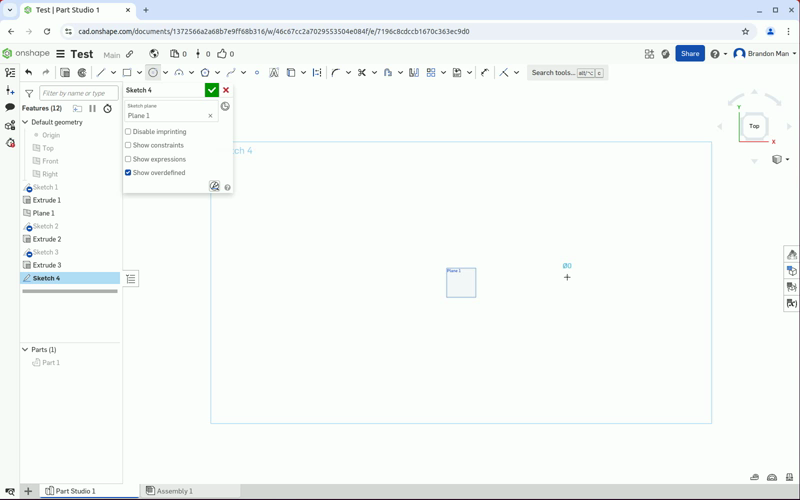
mouse_move(569, 276)
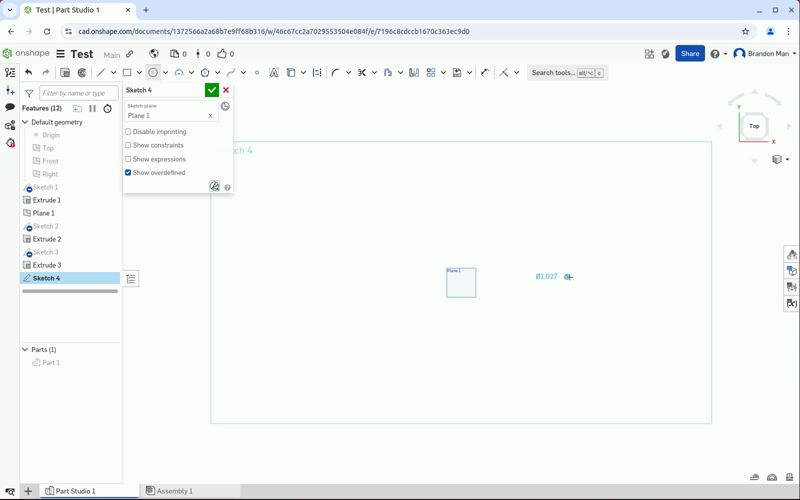
scroll(6)
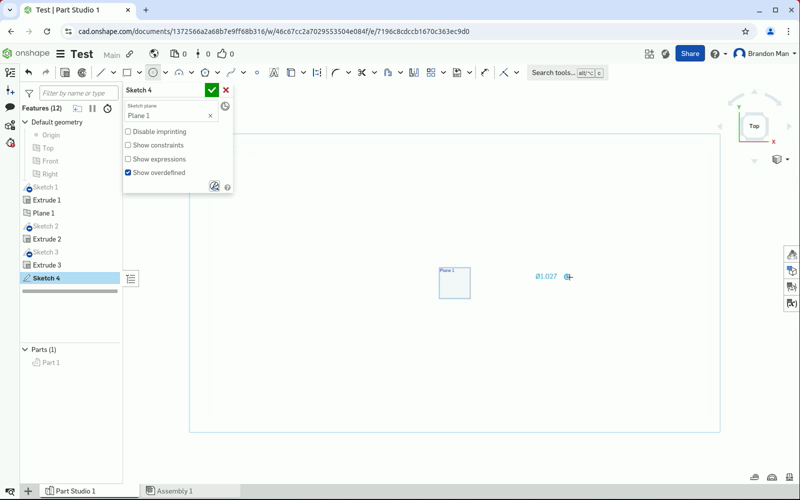
scroll(6)
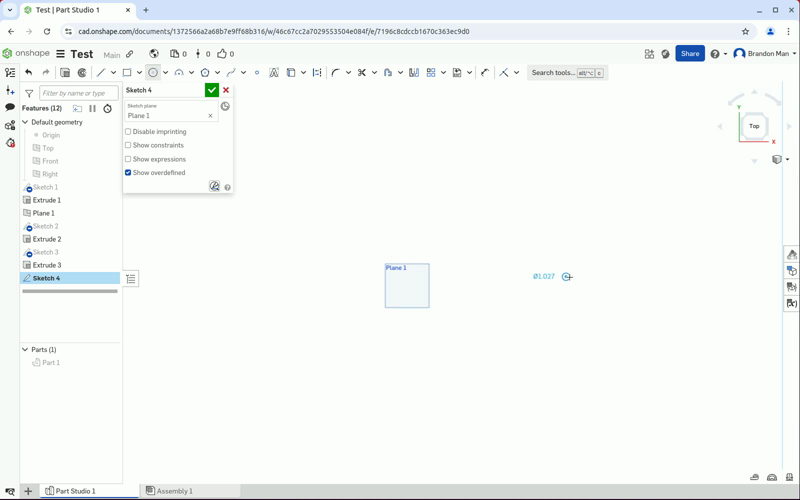
scroll(6)
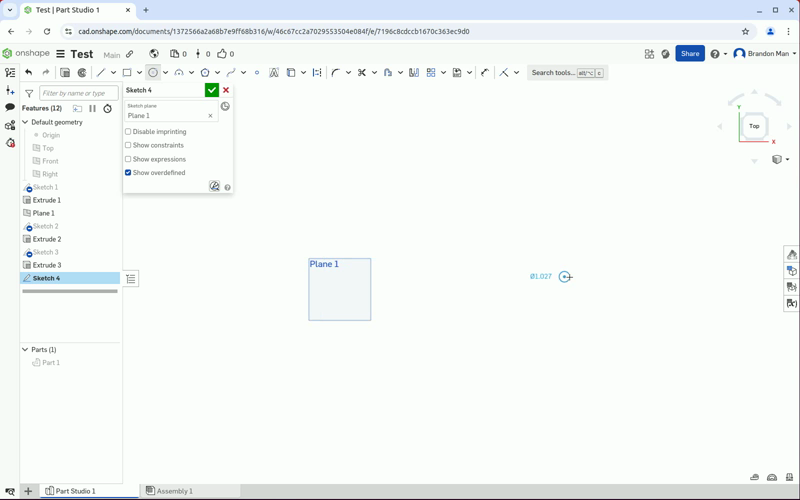
scroll(6)
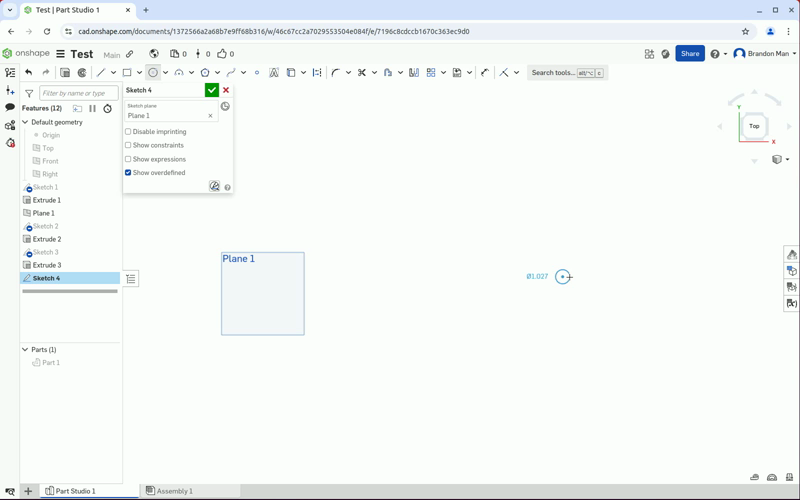
scroll(6)
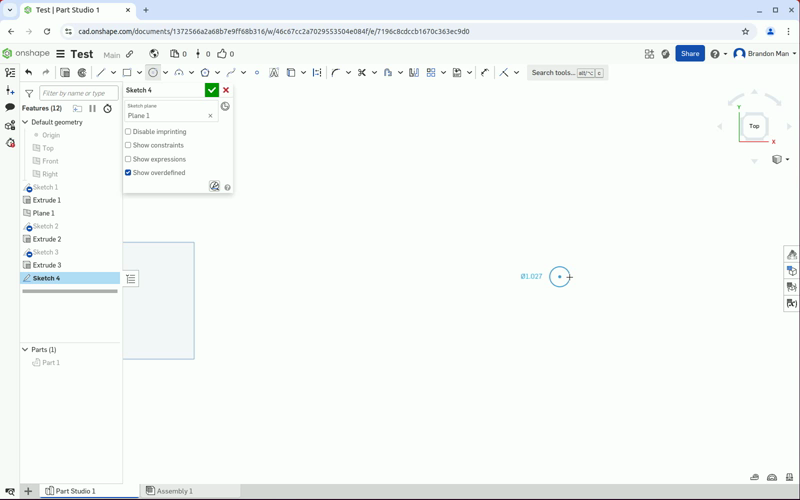
scroll(6)
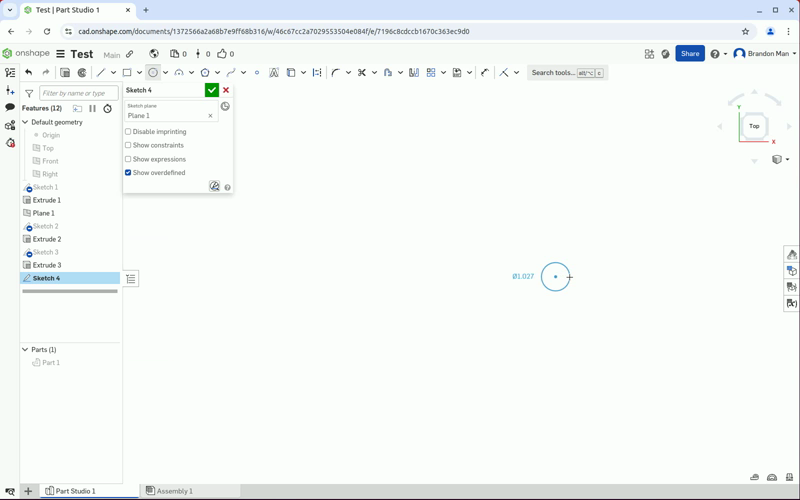
scroll(6)
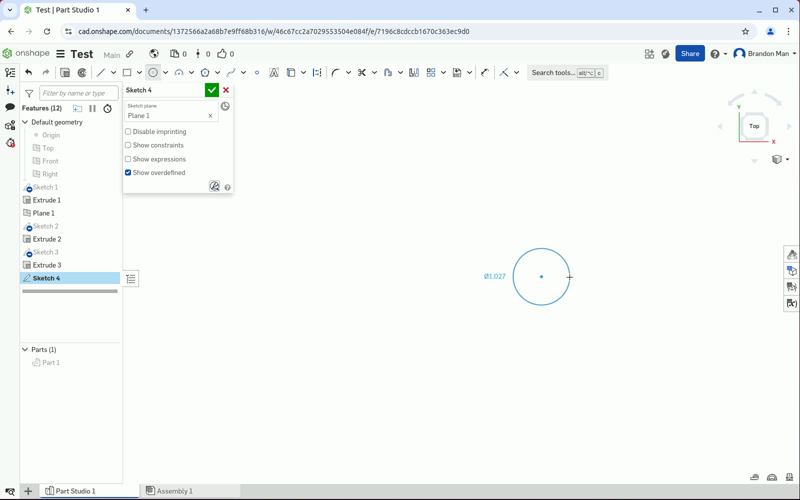
click(569, 276)
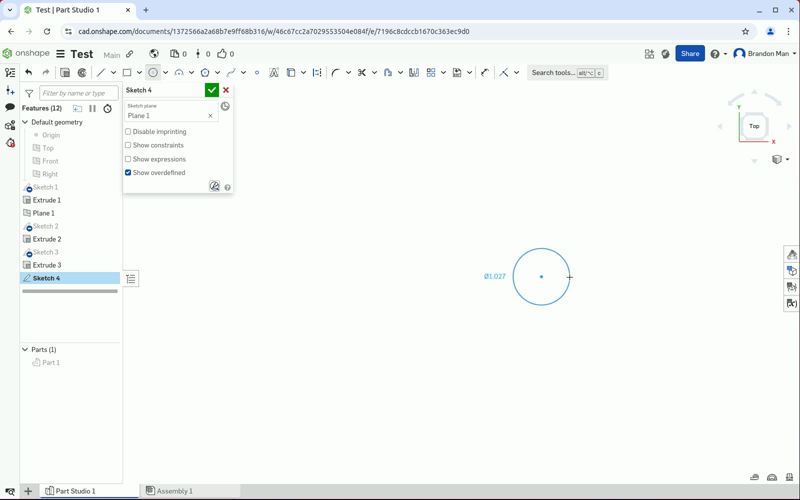
scroll(-6)
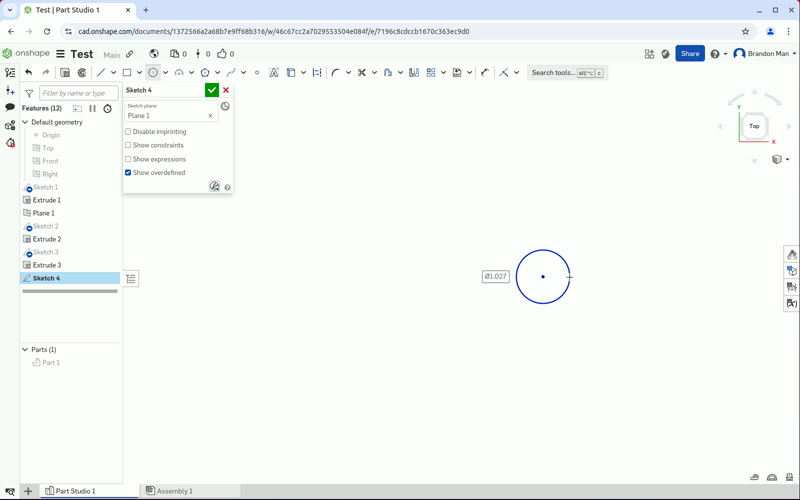
scroll(-6)
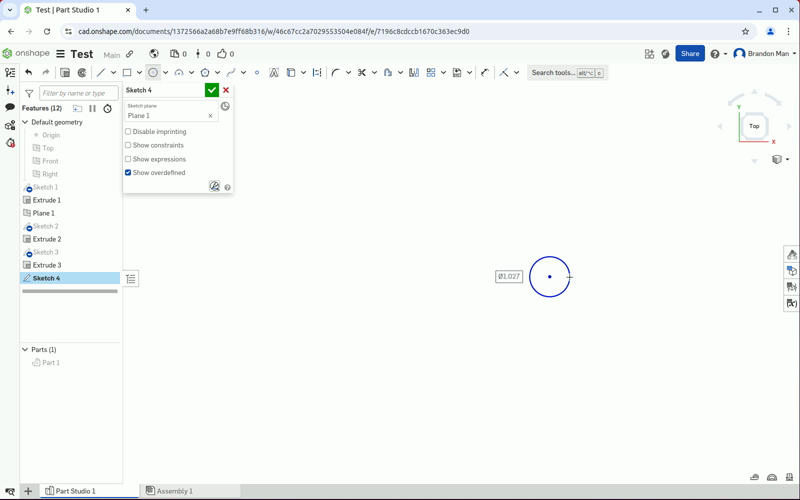
scroll(-6)
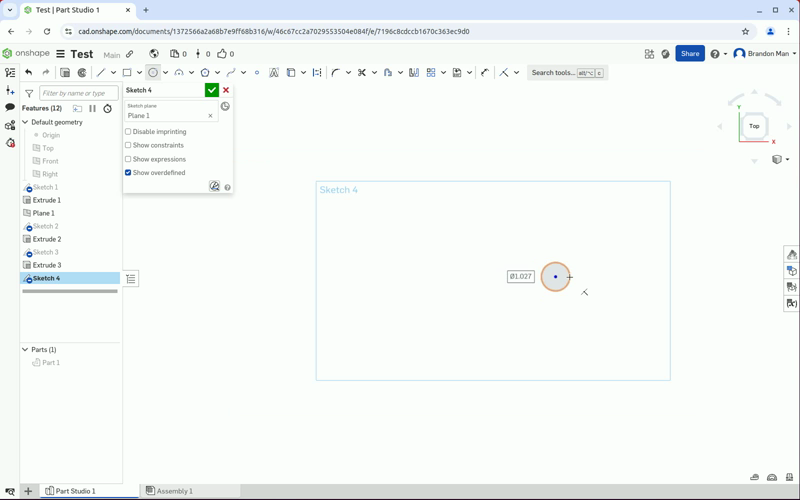
scroll(-6)
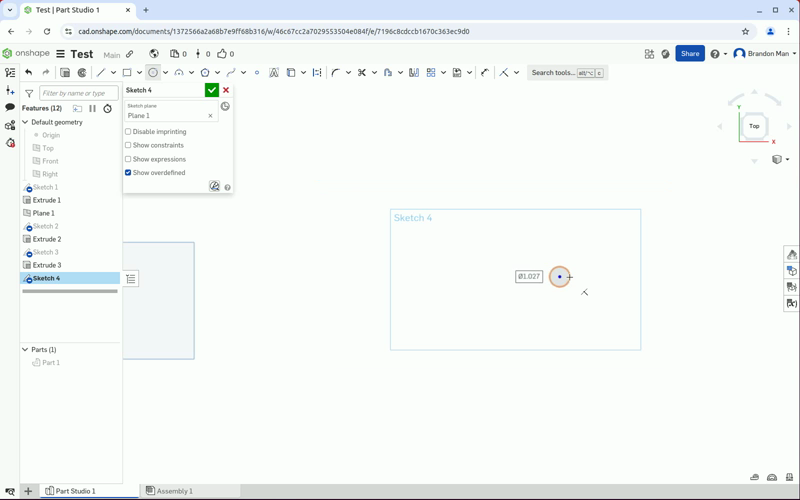
scroll(-6)
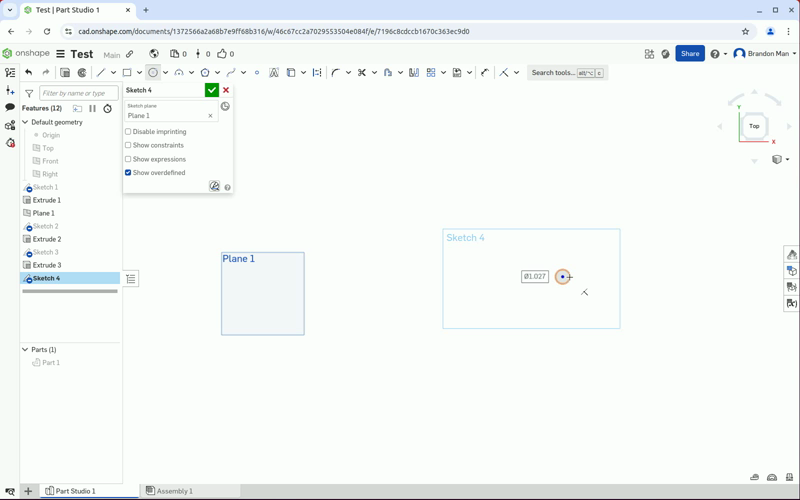
scroll(-6)
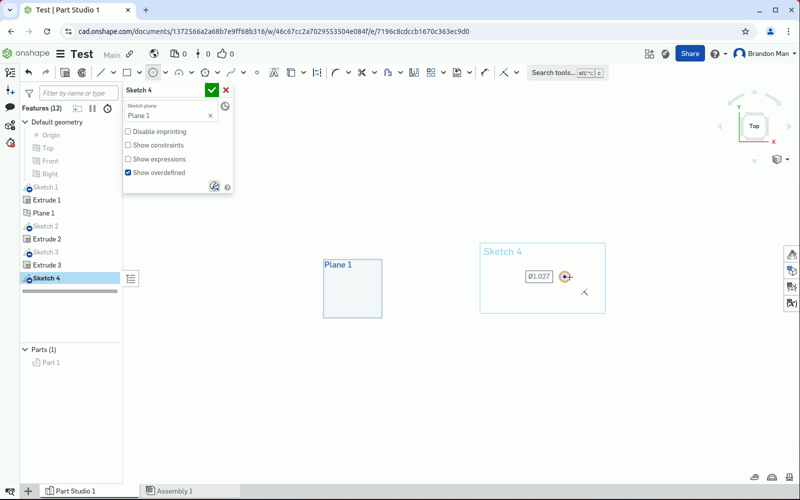
scroll(-6)
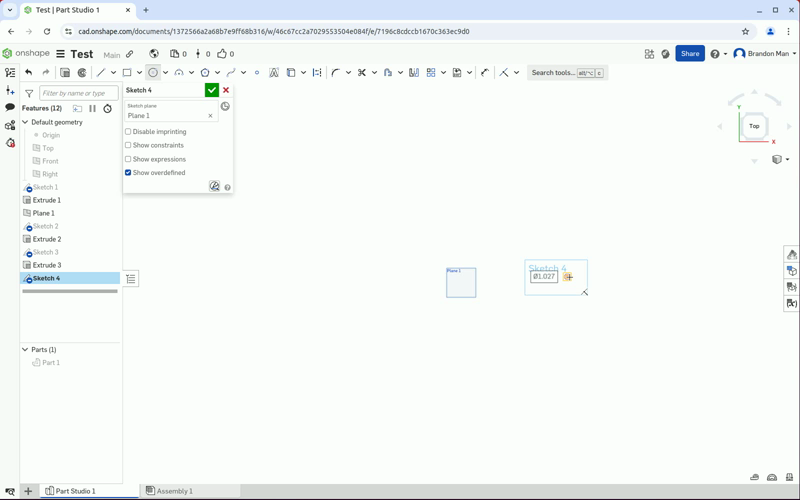
key(esc)
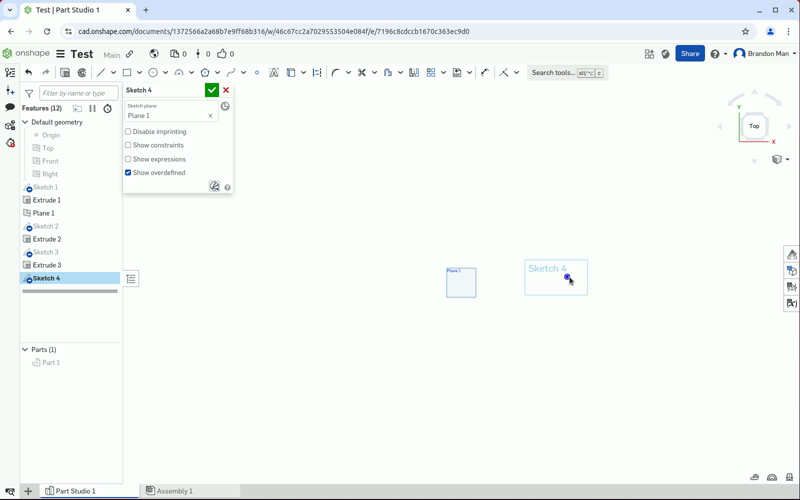
mouse_move(566, 277)
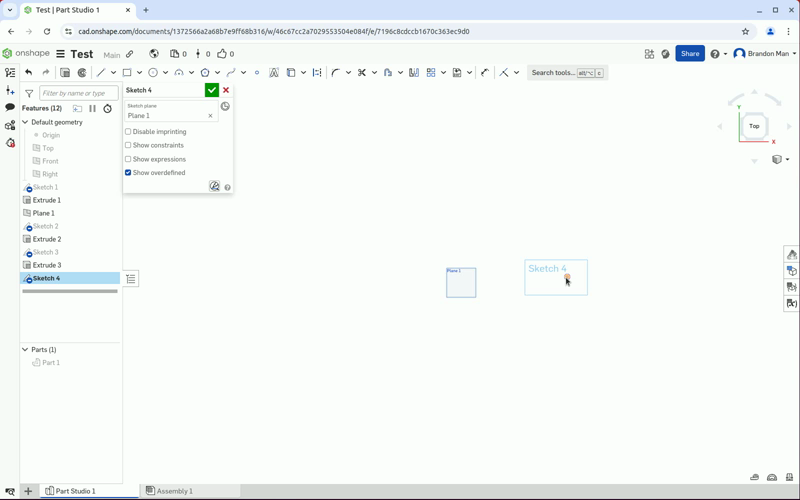
scroll(6)
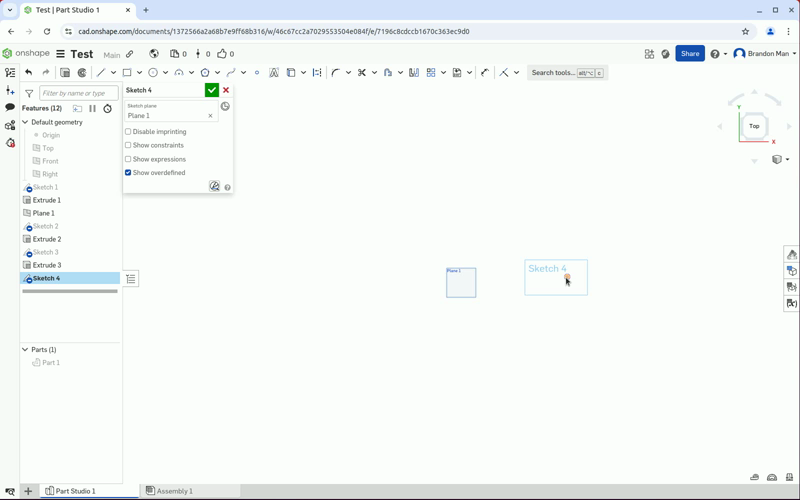
scroll(6)
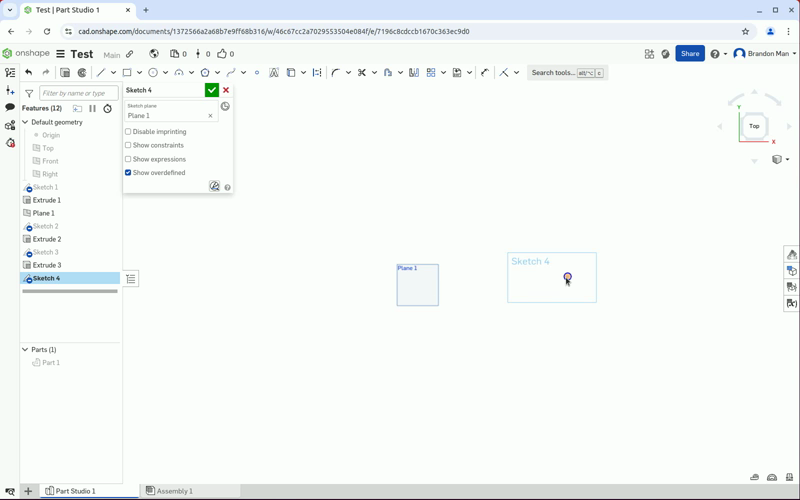
scroll(6)
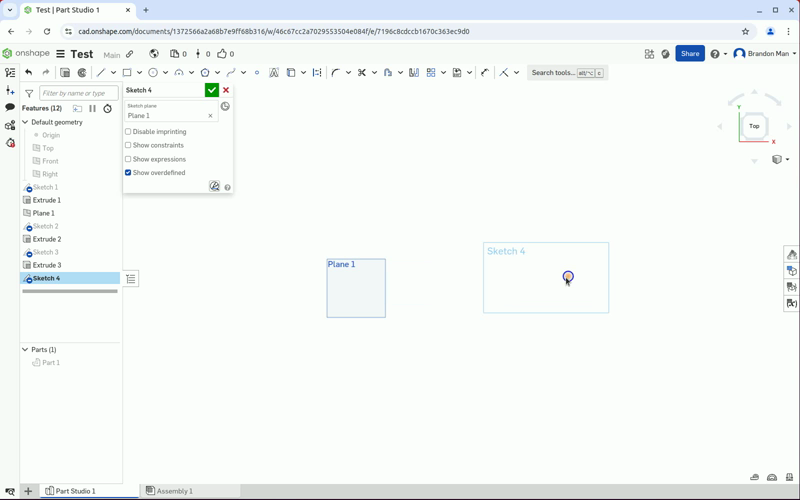
scroll(6)
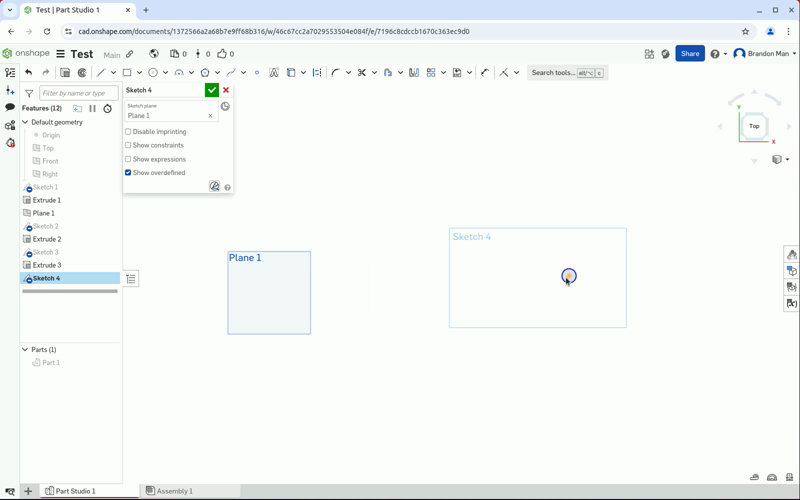
scroll(6)
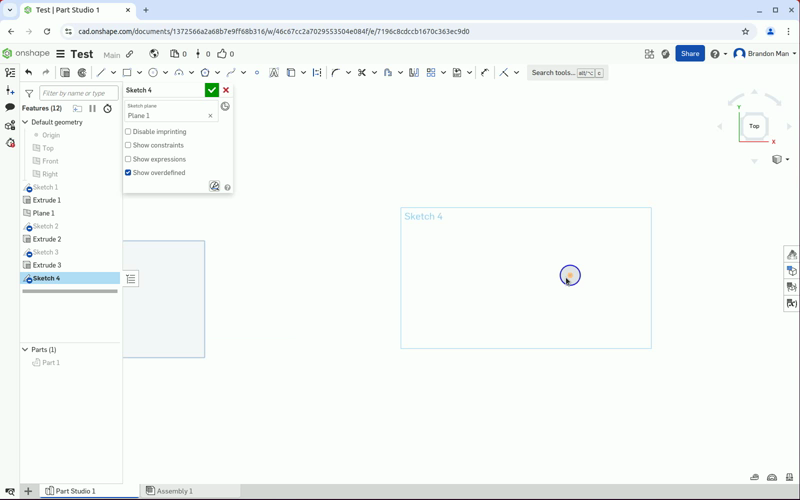
scroll(6)
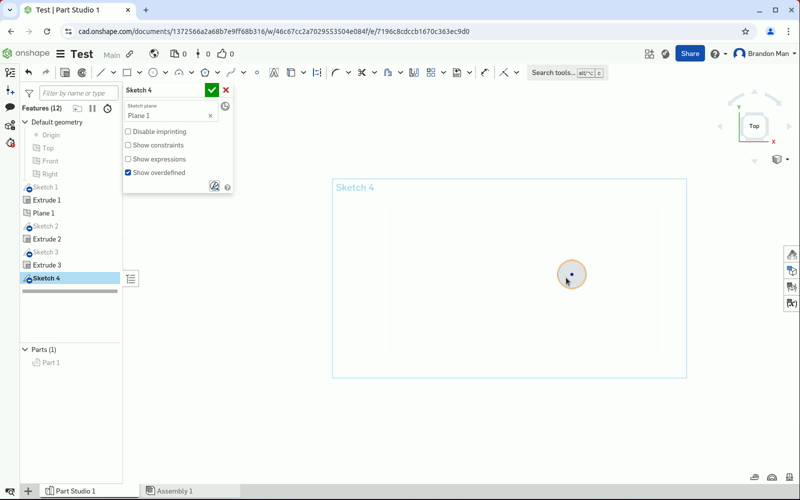
scroll(6)
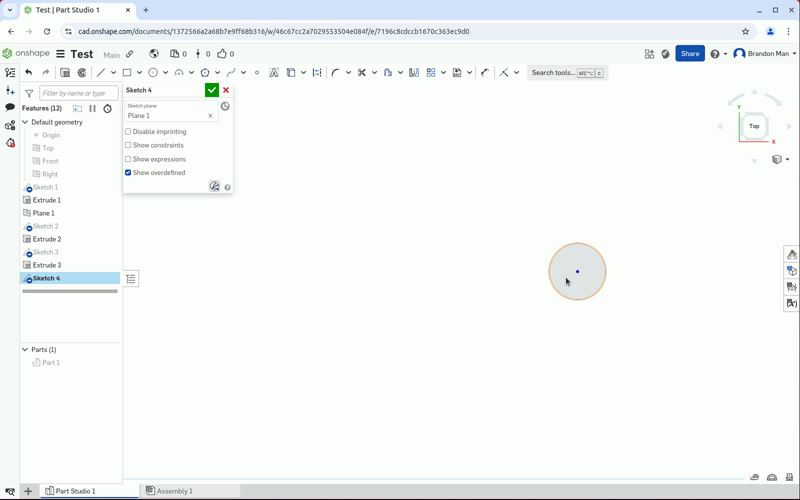
click(566, 277)
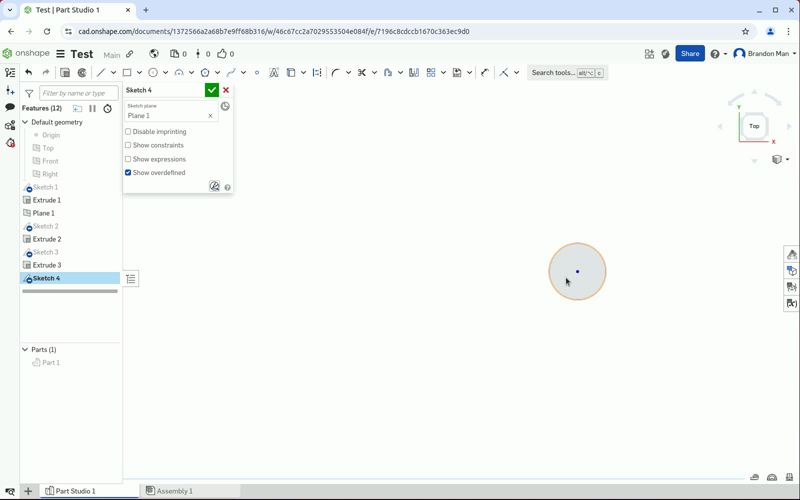
scroll(-6)
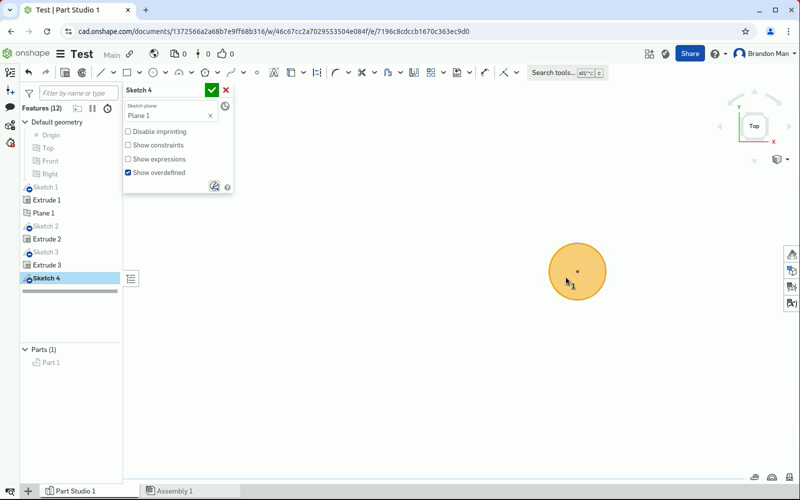
scroll(-6)
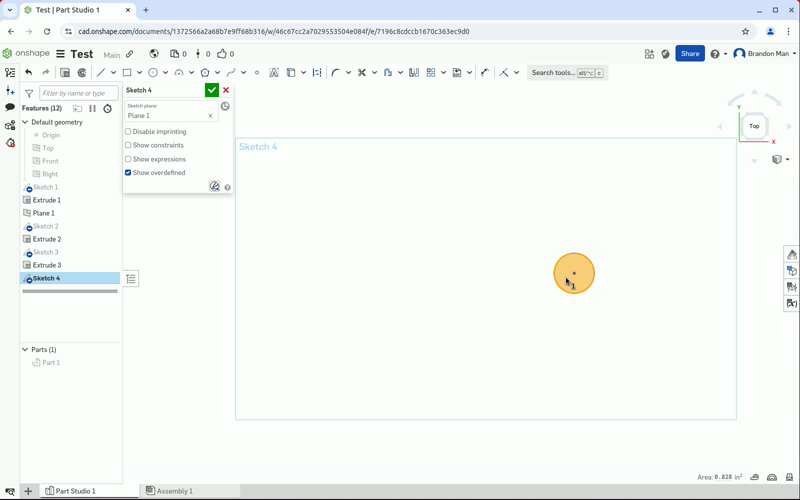
scroll(-6)
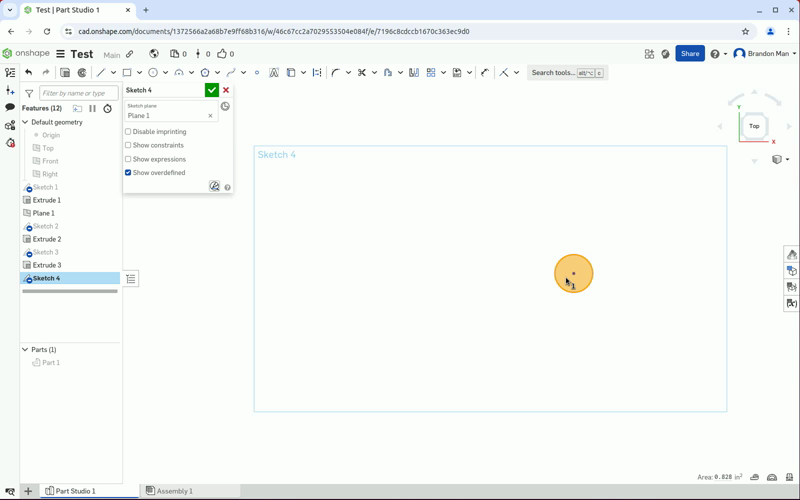
scroll(-6)
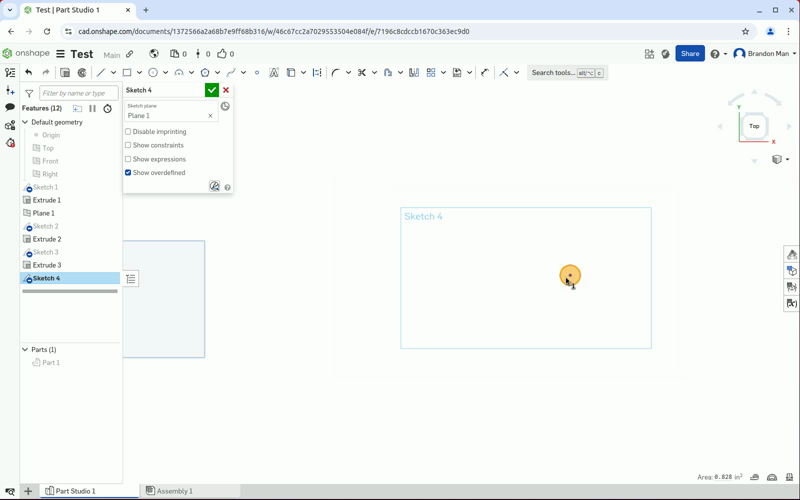
scroll(-6)
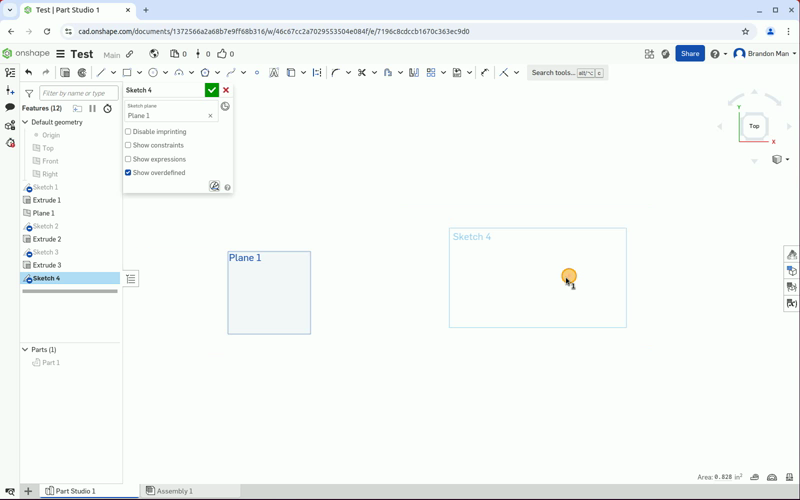
scroll(-6)
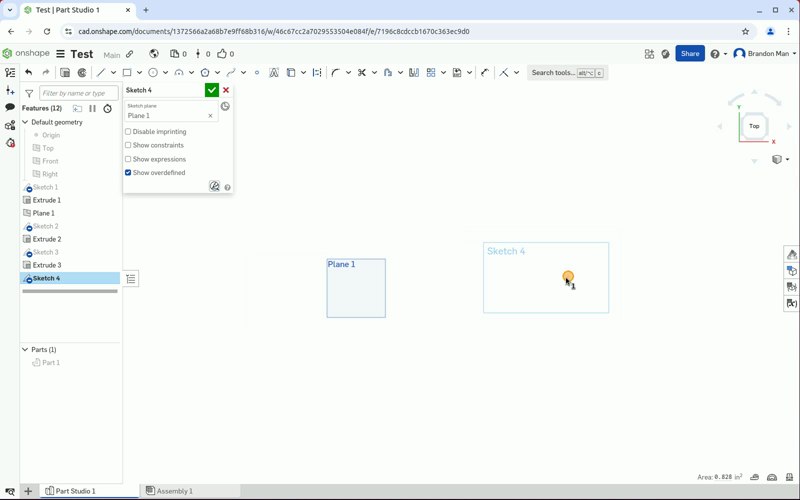
scroll(-6)
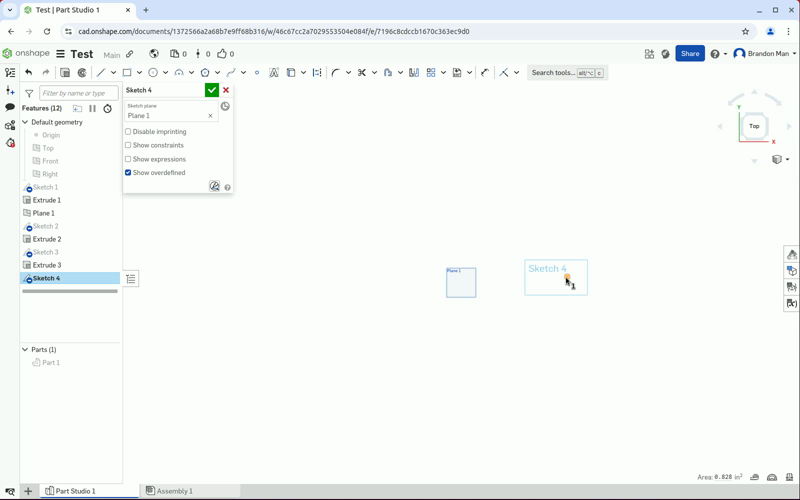
mouse_move(73, 352)
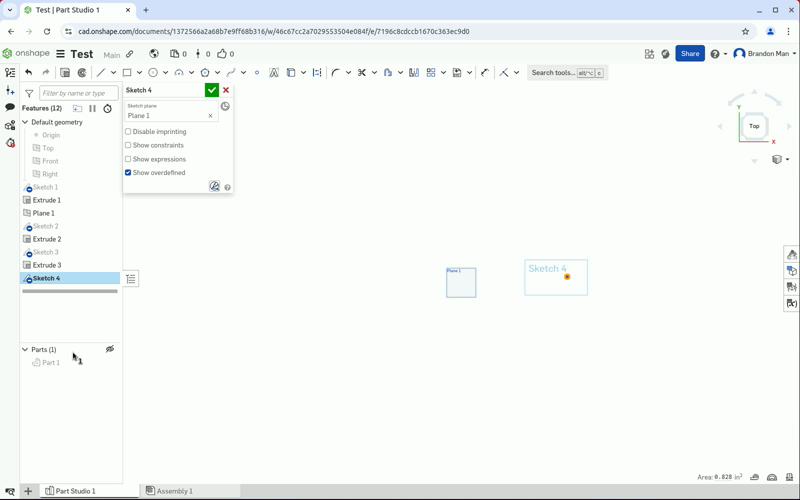
key(shift+y)
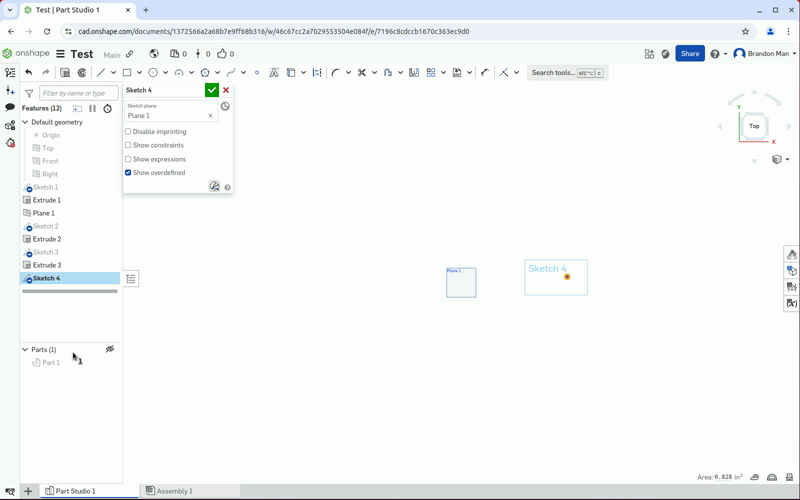
key(shift+e)
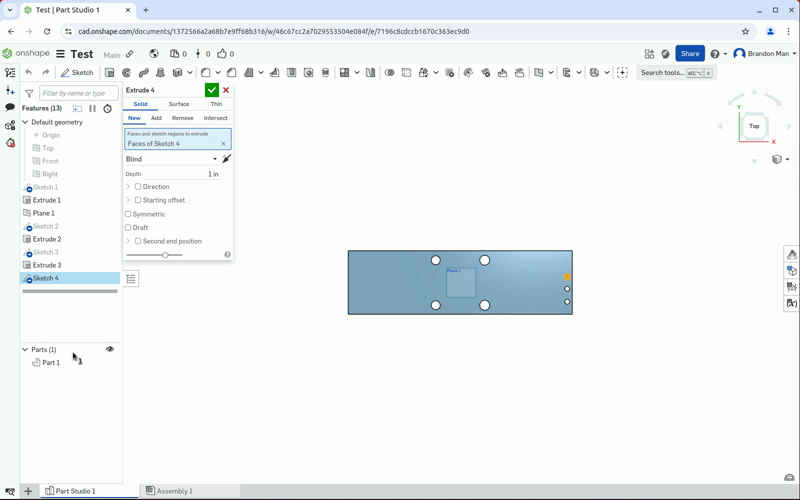
mouse_move(143, 106)
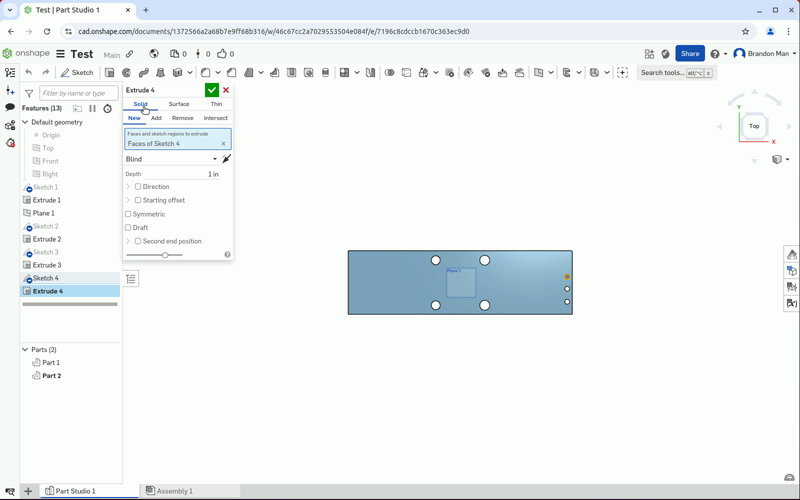
click(143, 106)
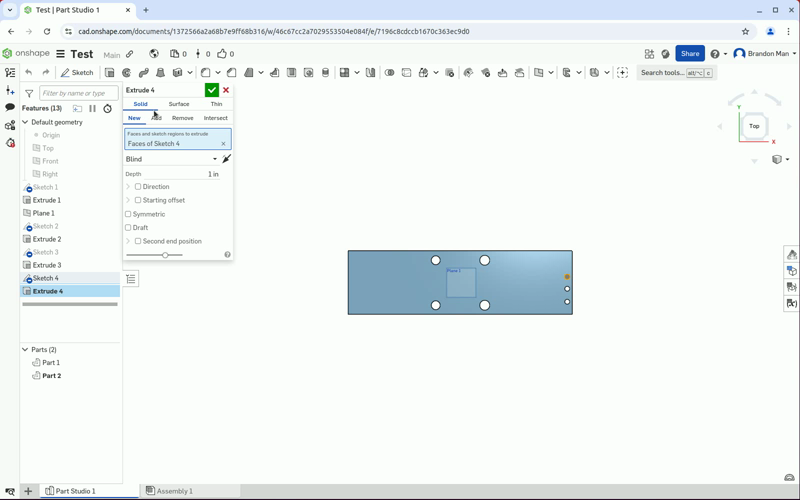
mouse_move(186, 120)
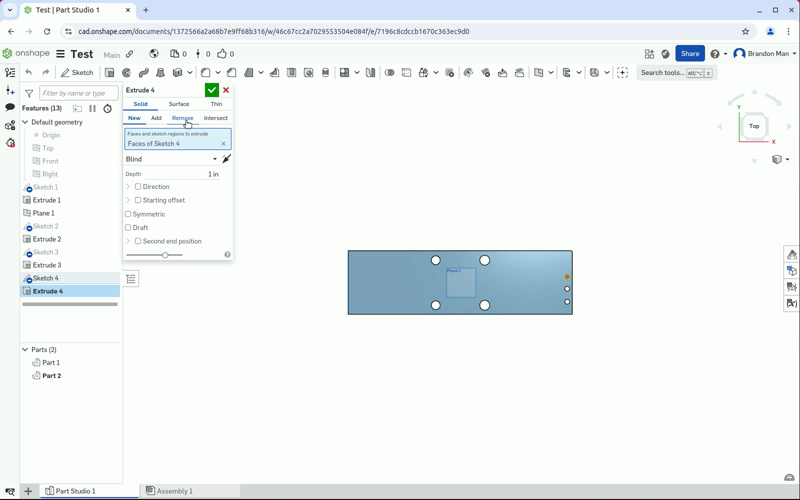
click(186, 120)
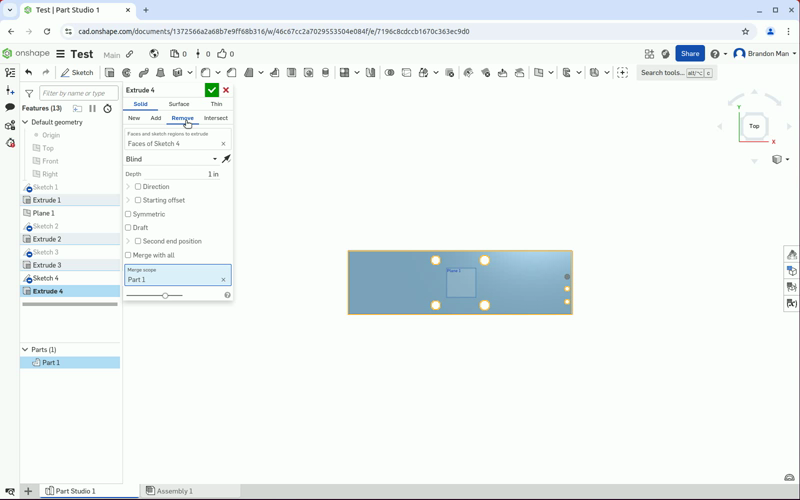
key(tab, 4)
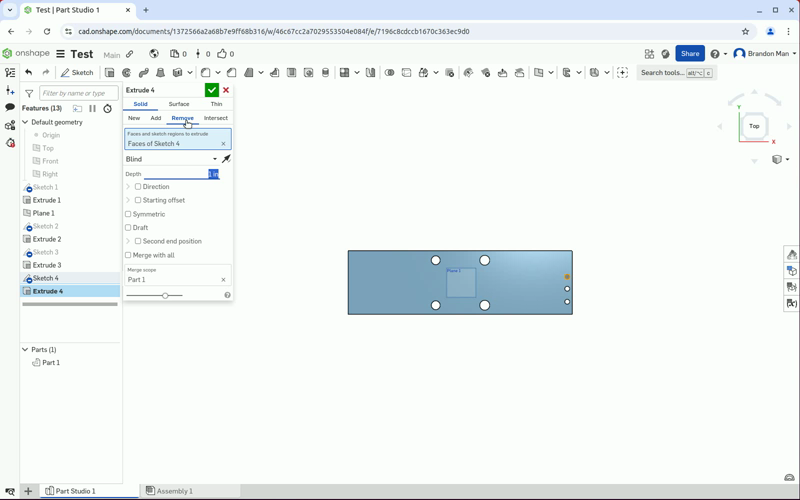
text(3.129)
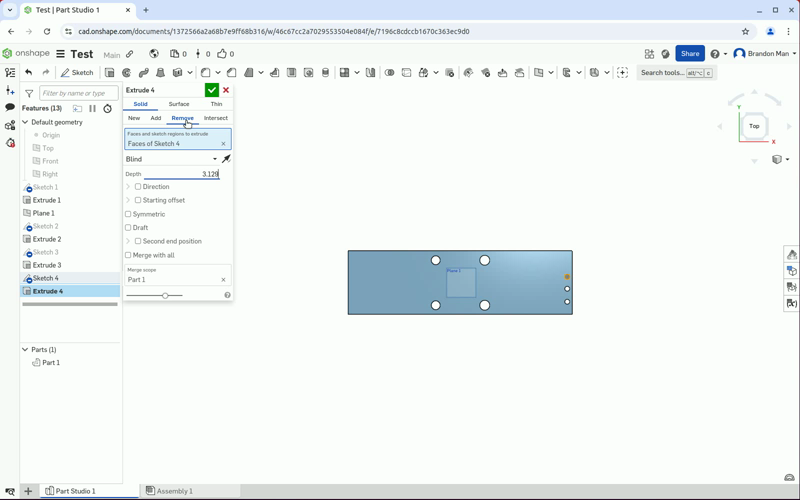
key(tab, 6)
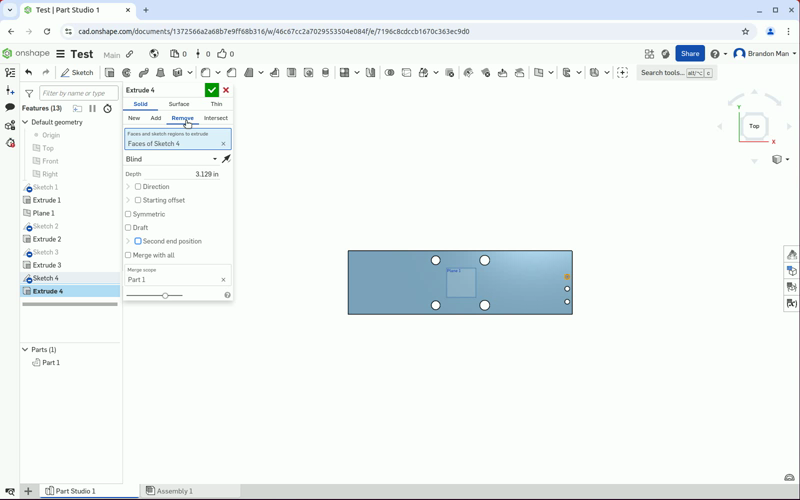
key(space)
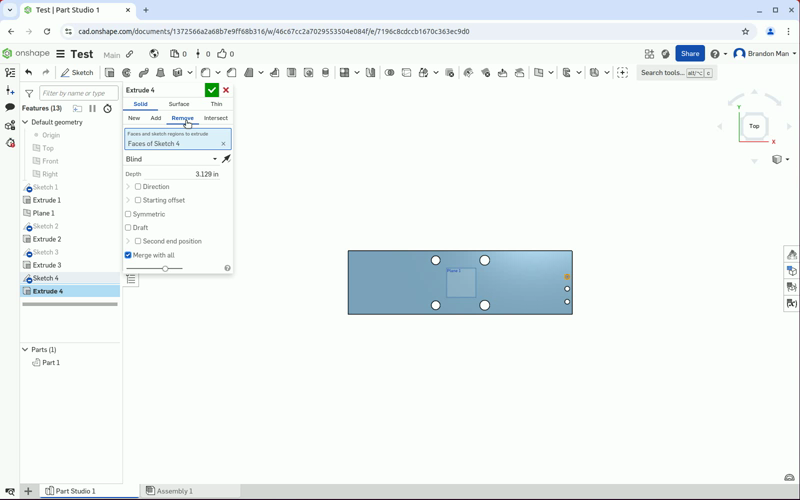
key(enter)
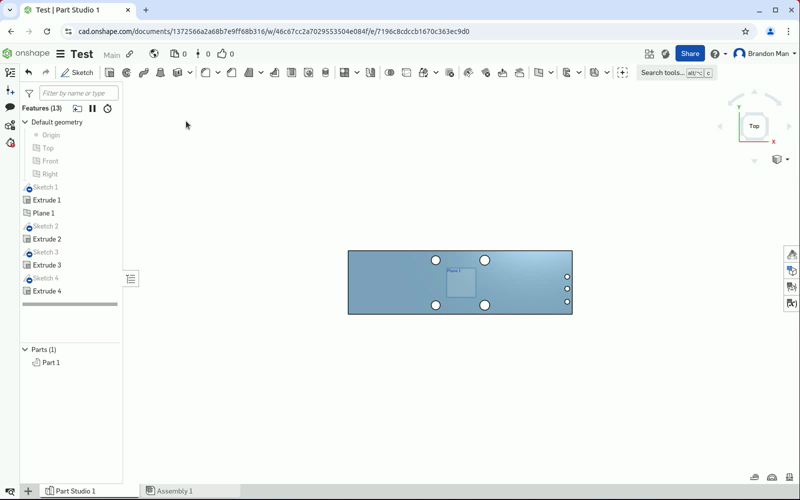
key(shift+h)
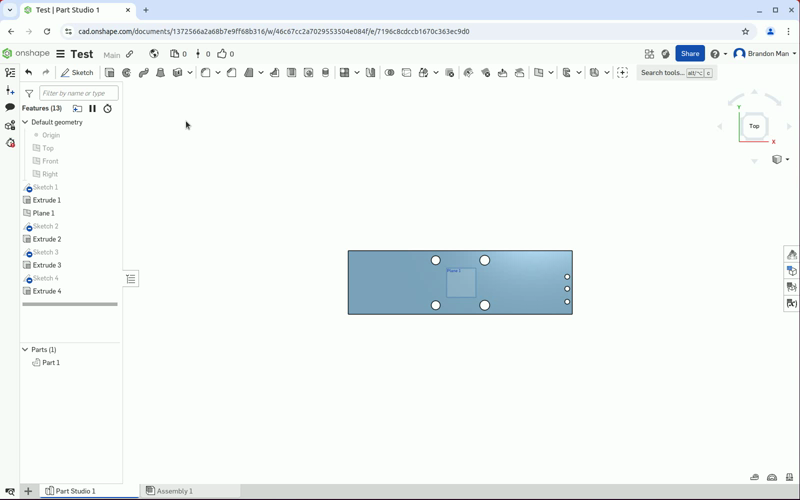
key(shift+h)
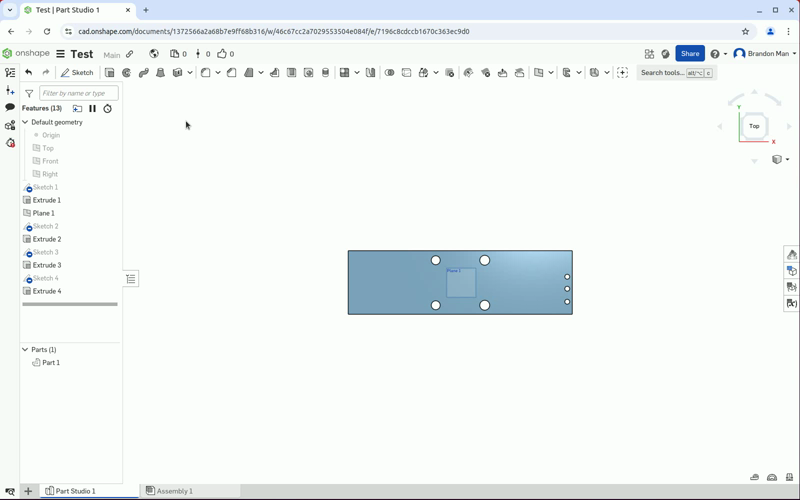
mouse_move(73, 189)
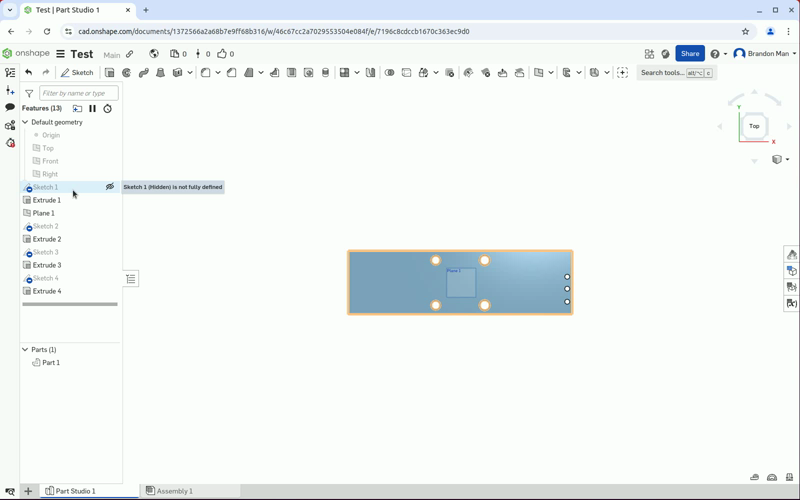
click(73, 189)
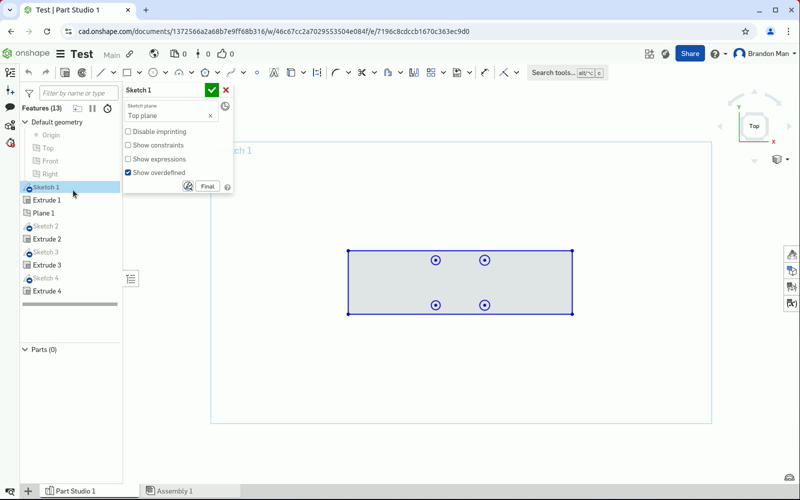
mouse_move(229, 92)
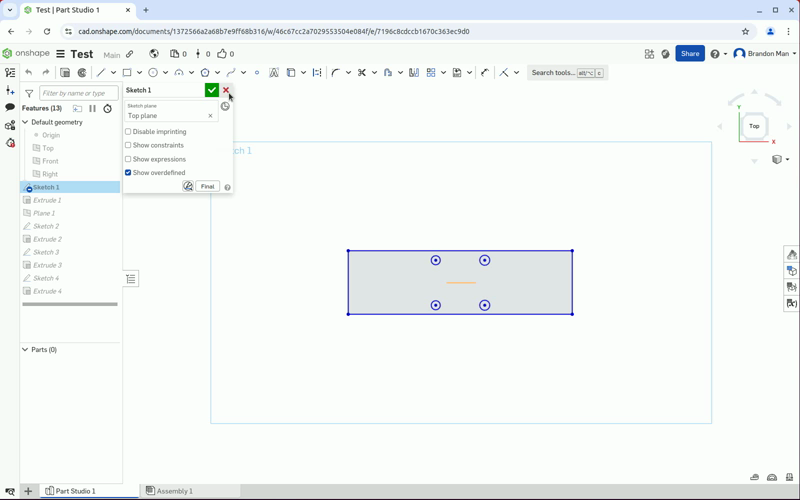
click(229, 92)
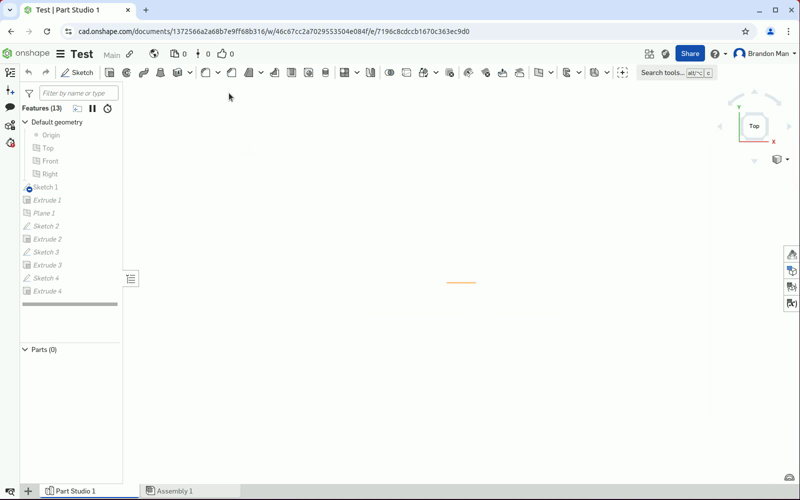
key(shift+s)
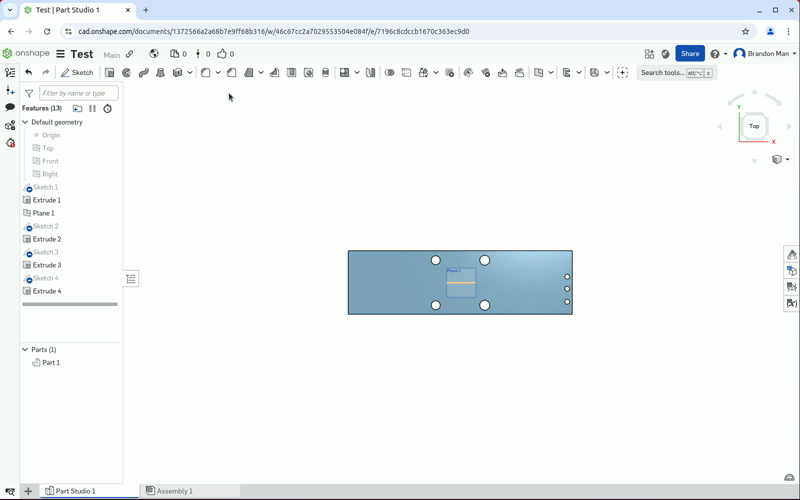
mouse_move(73, 215)
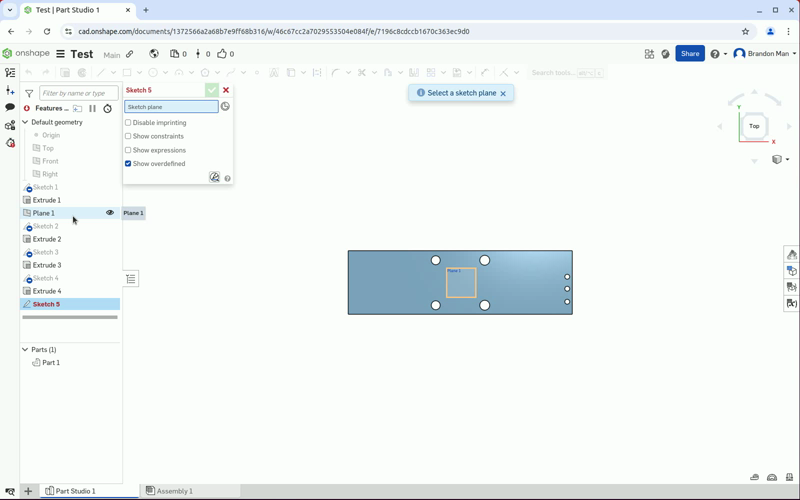
click(73, 215)
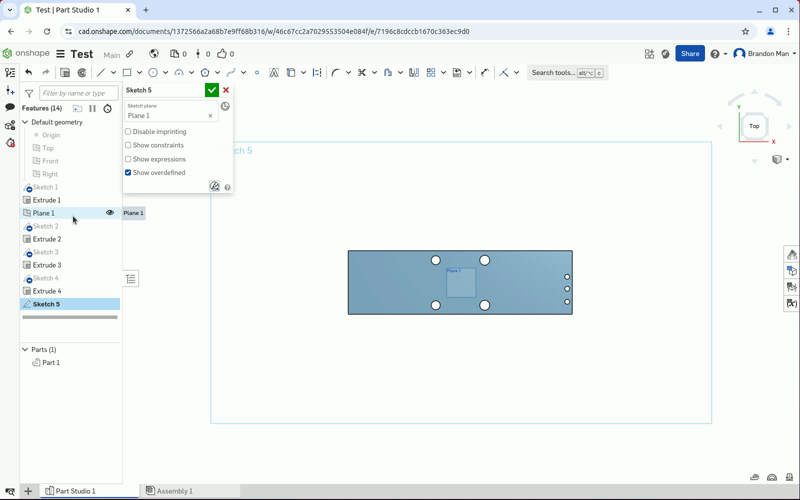
mouse_move(73, 352)
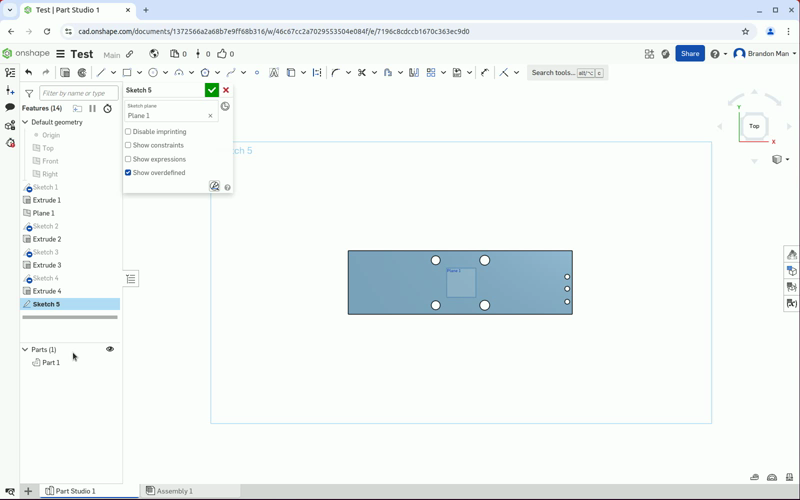
key(y)
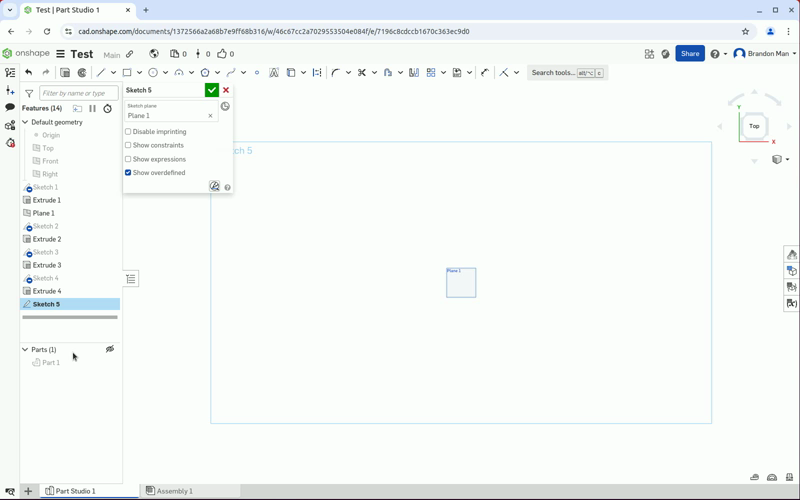
key(c)
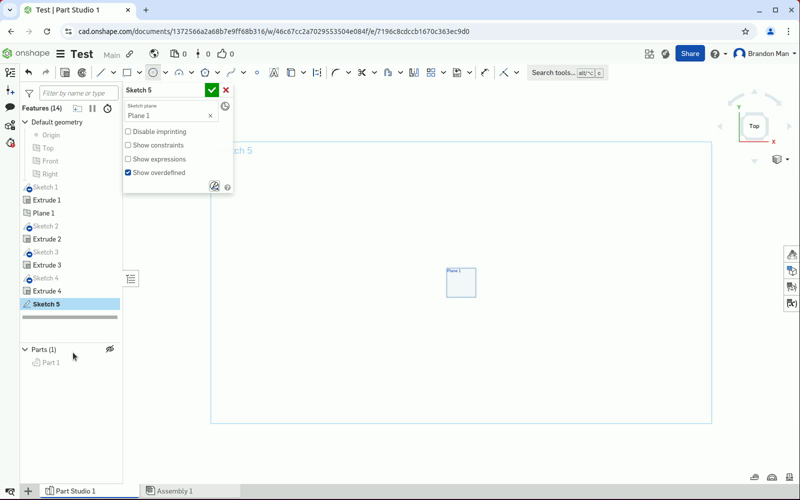
key_down(shift)
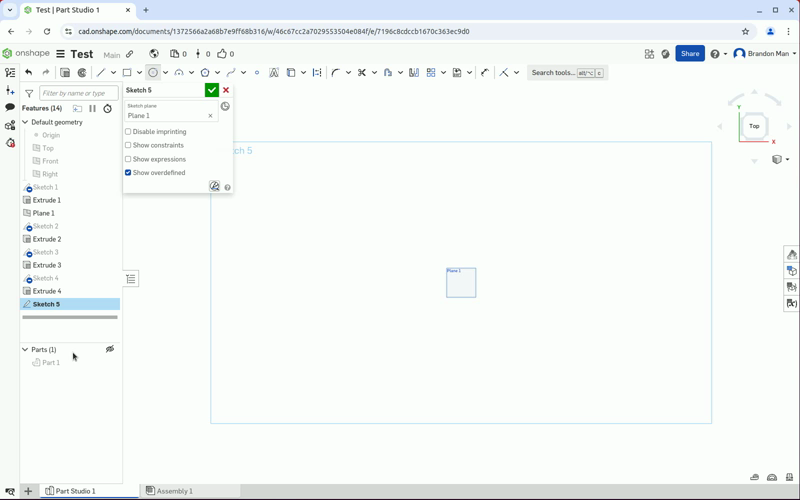
mouse_move(567, 264)
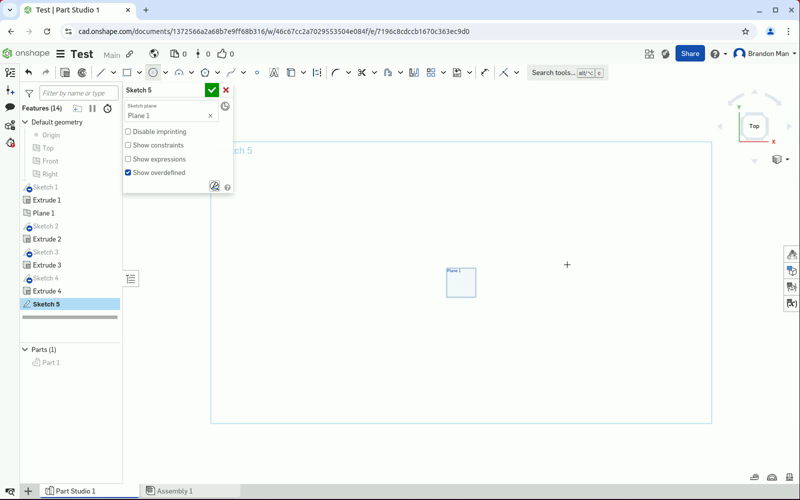
click(567, 264)
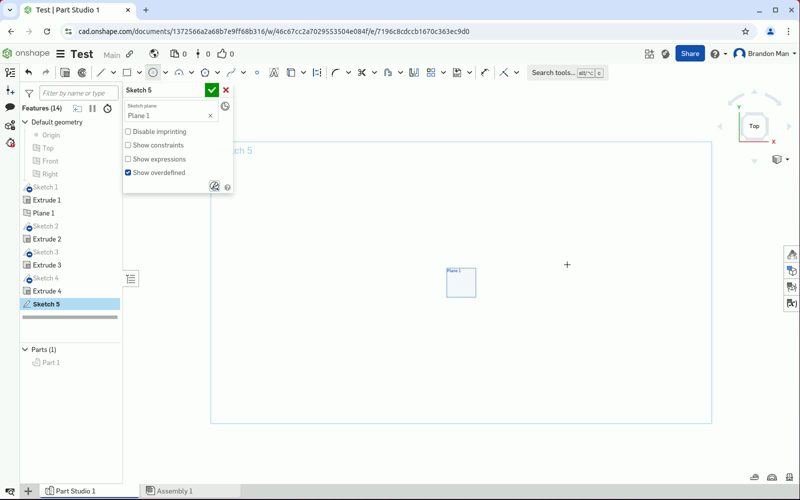
key_up(shift)
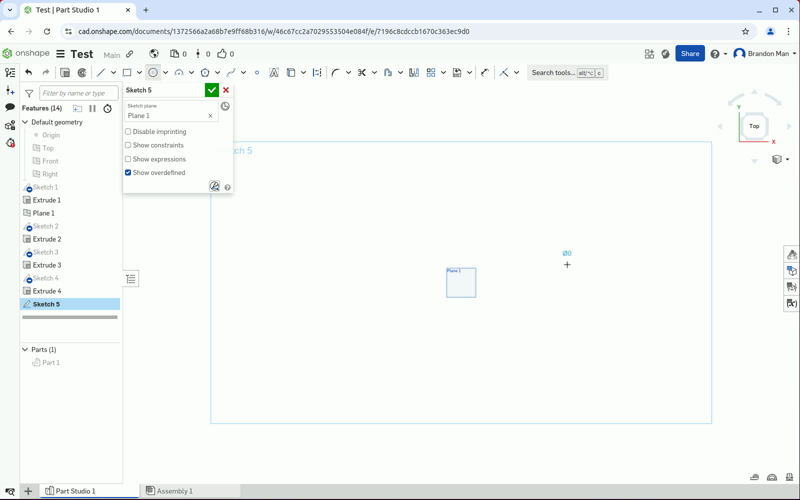
mouse_move(569, 264)
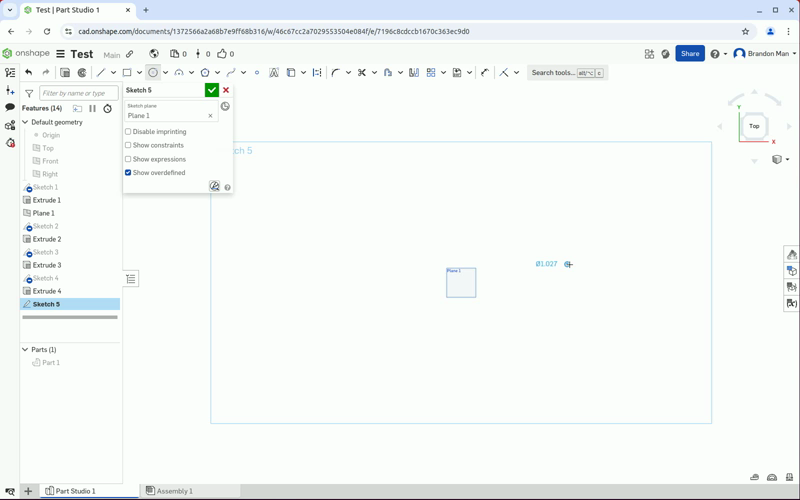
scroll(6)
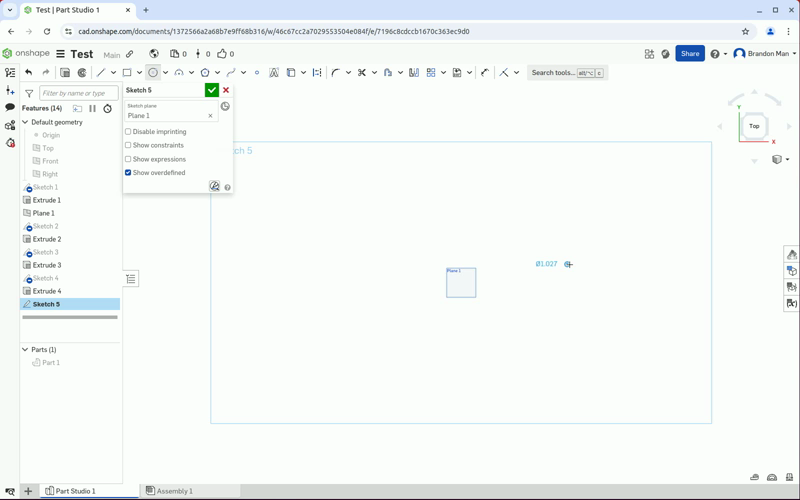
scroll(6)
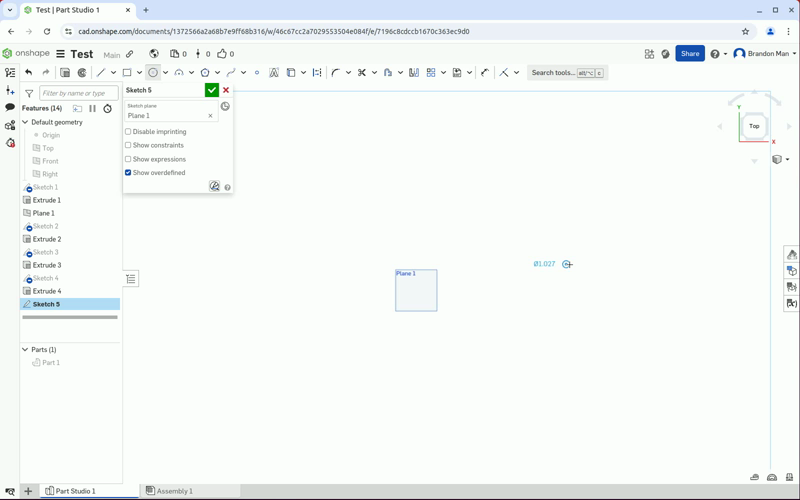
scroll(6)
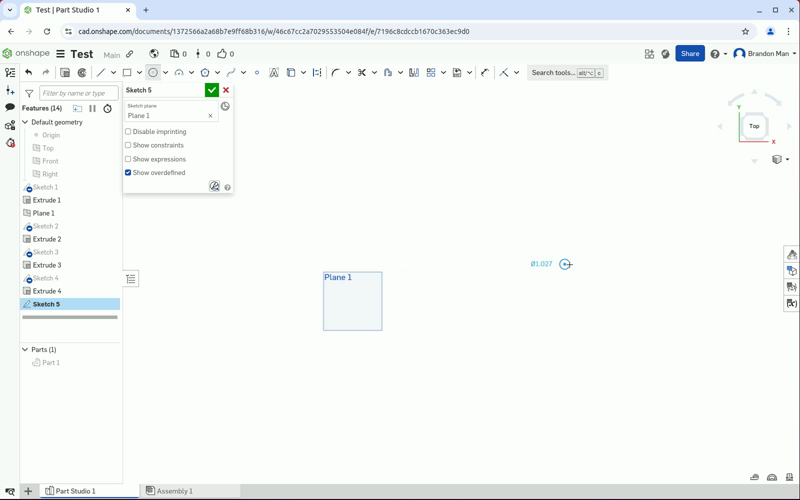
scroll(6)
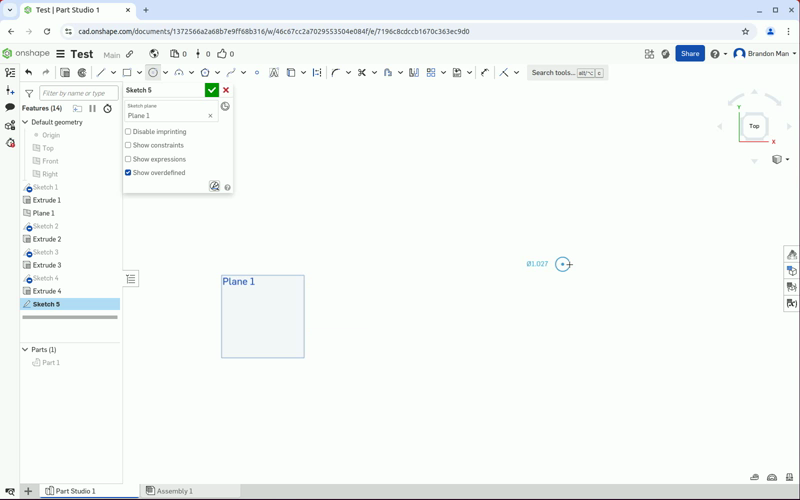
scroll(6)
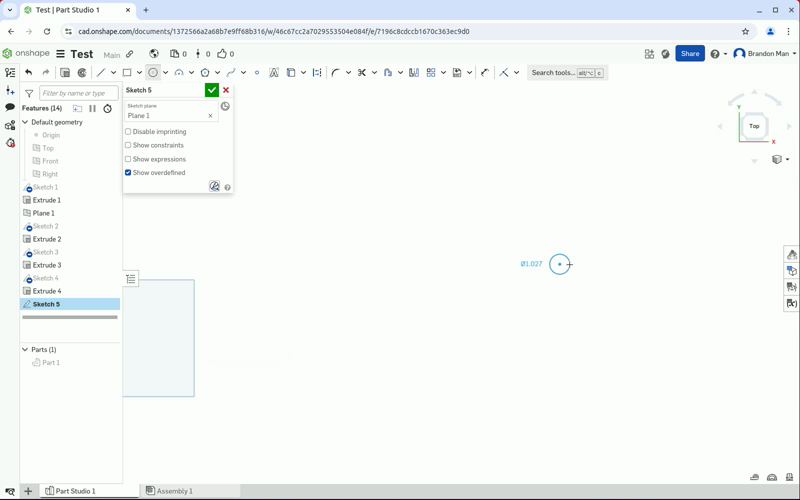
scroll(6)
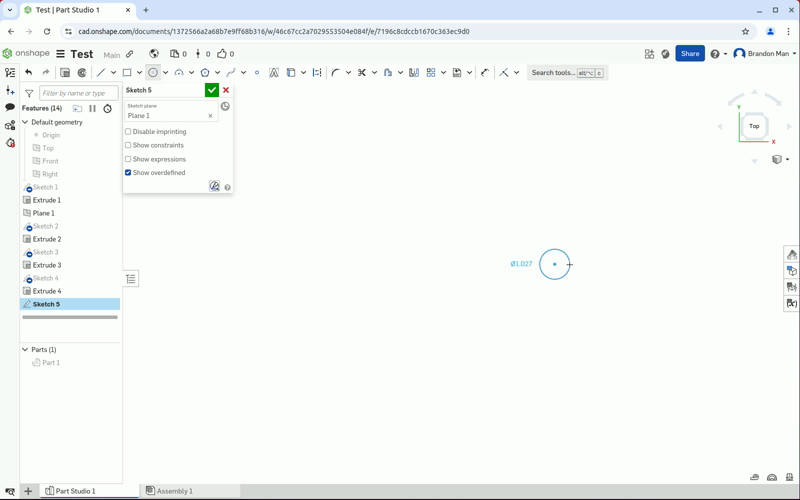
scroll(6)
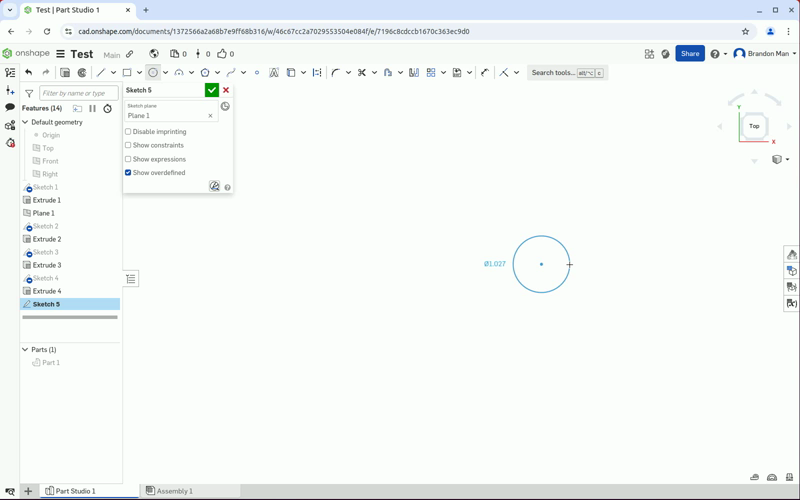
click(569, 264)
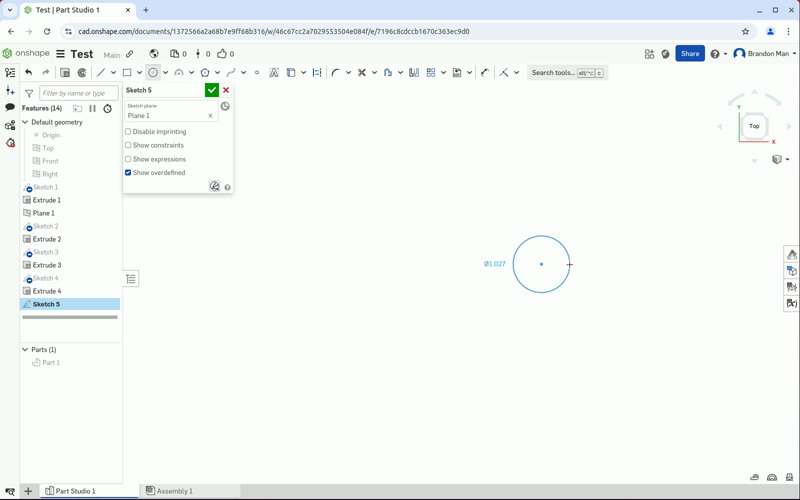
scroll(-6)
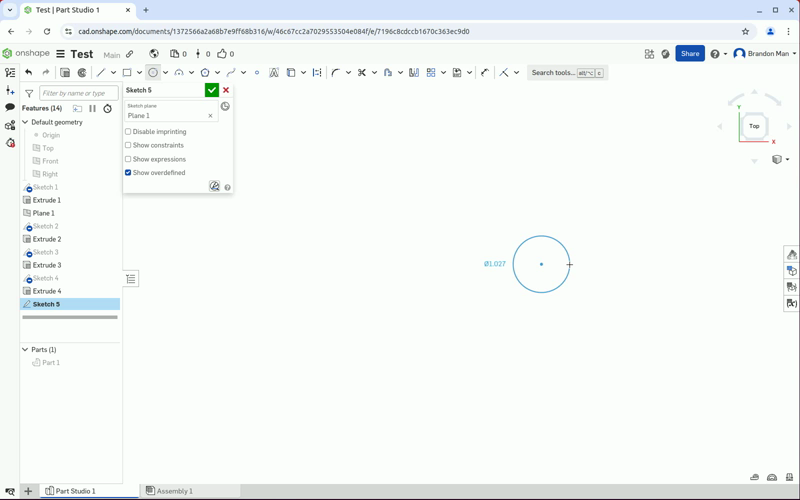
scroll(-6)
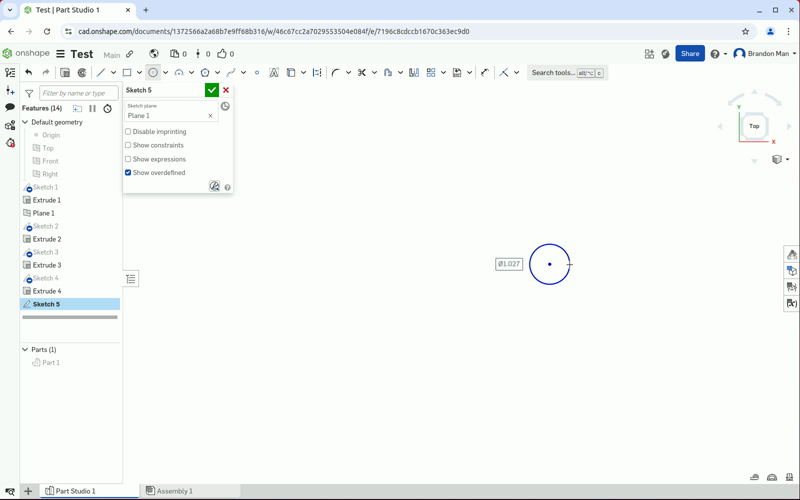
scroll(-6)
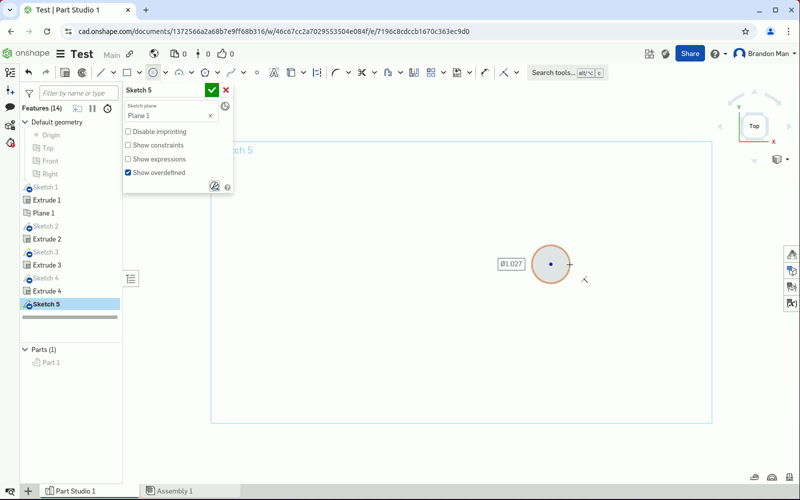
scroll(-6)
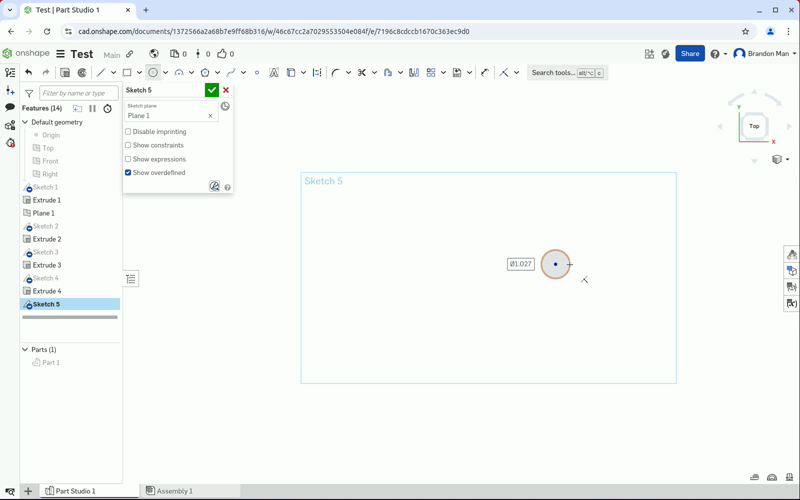
scroll(-6)
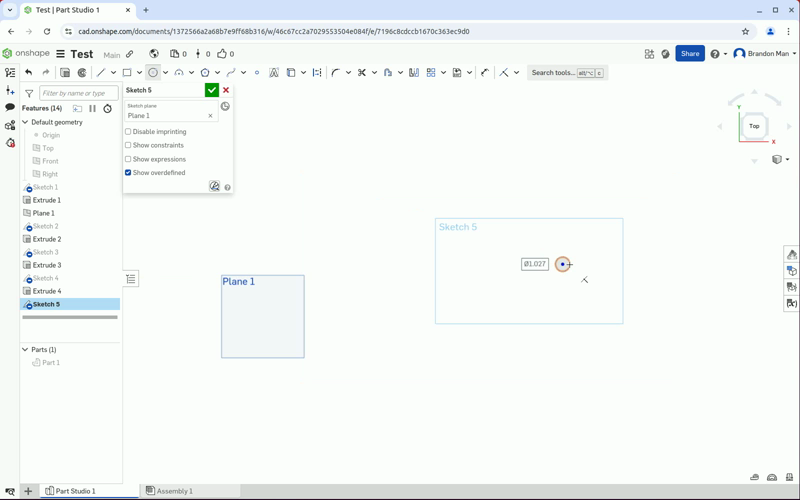
scroll(-6)
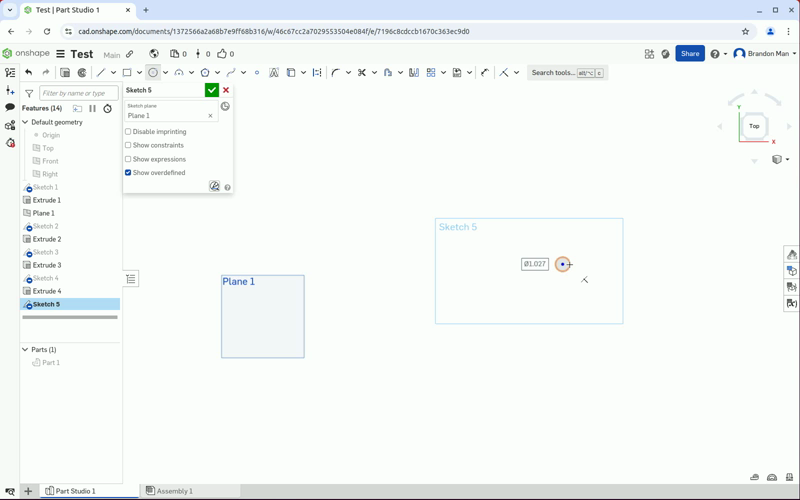
scroll(-6)
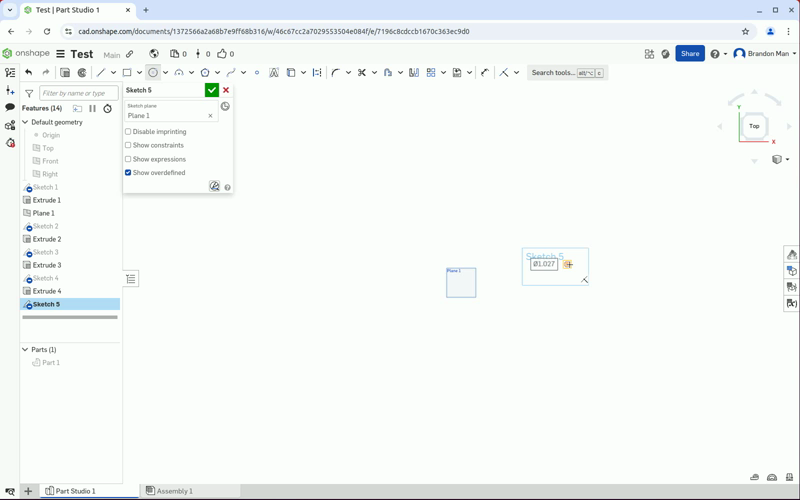
key(esc)
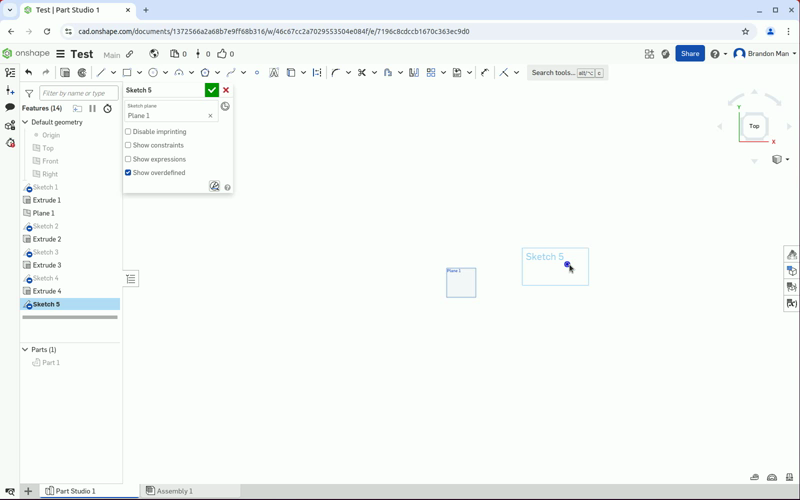
mouse_move(569, 264)
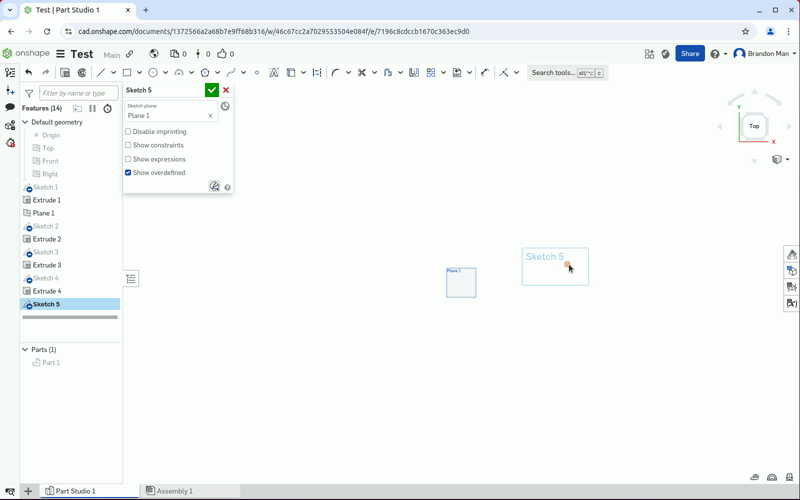
scroll(6)
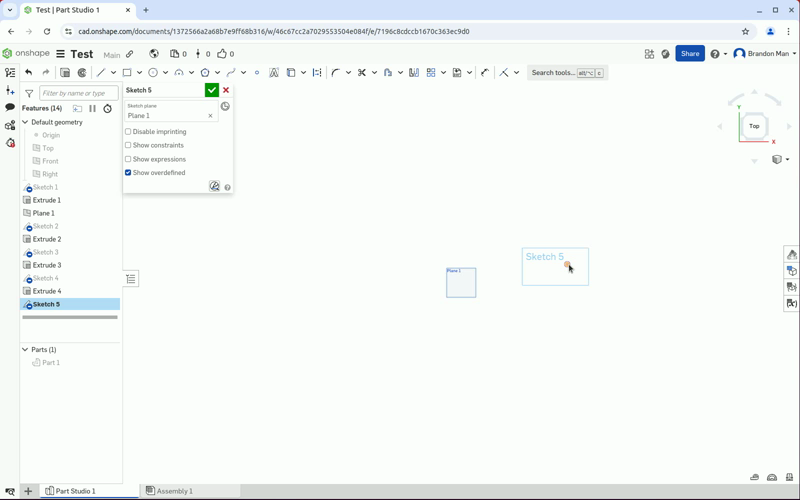
scroll(6)
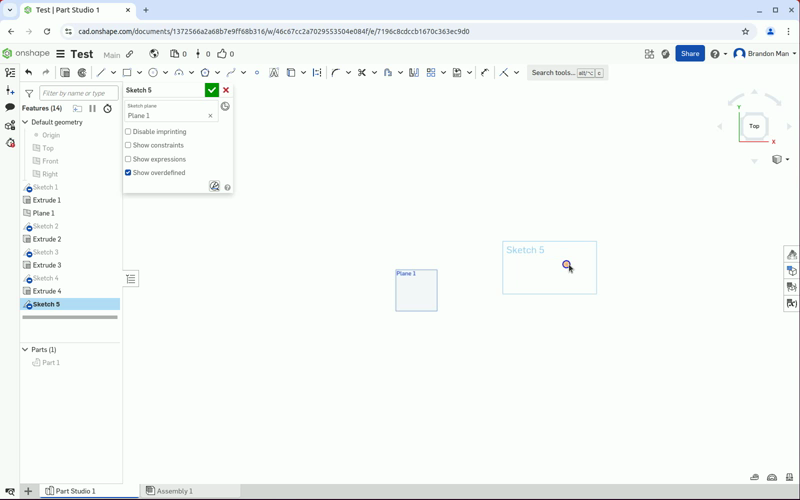
scroll(6)
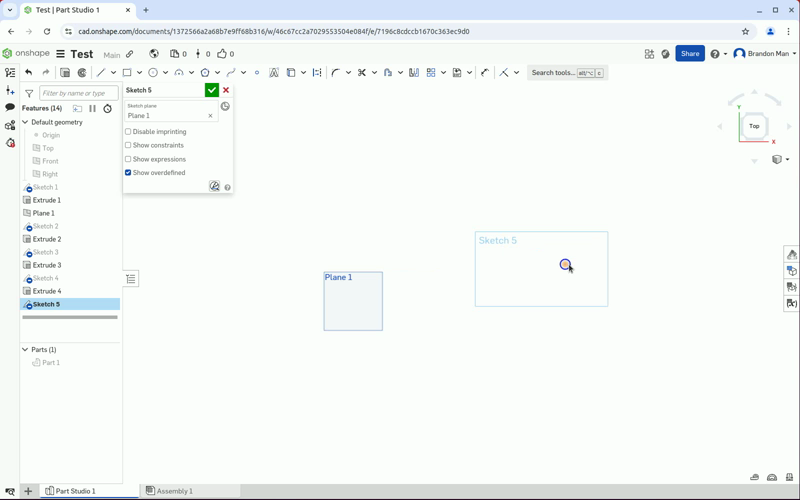
scroll(6)
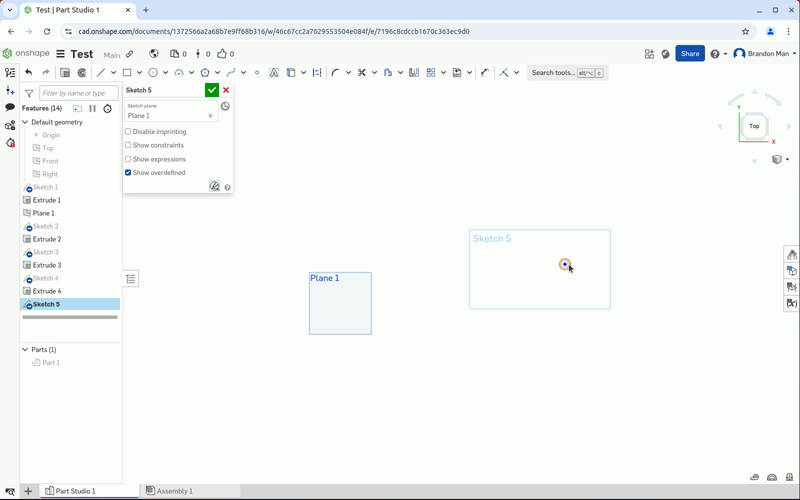
scroll(6)
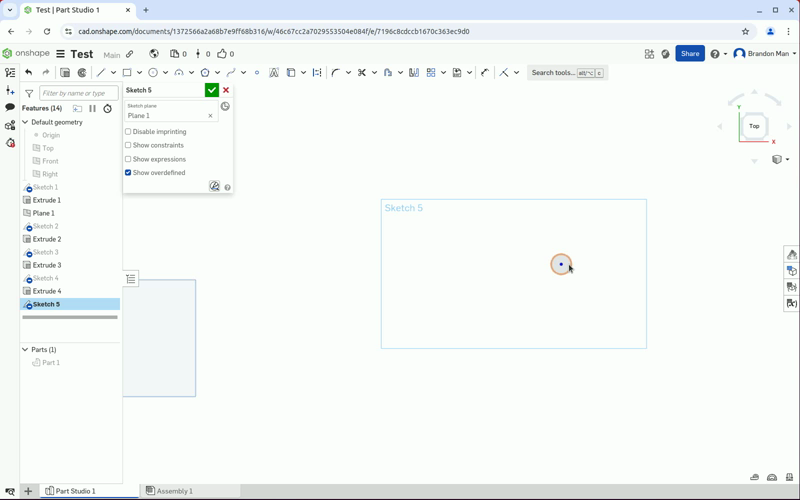
scroll(6)
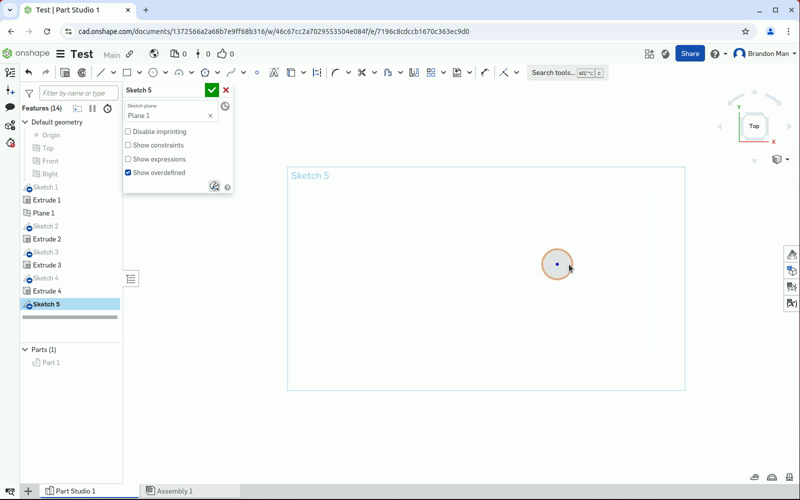
scroll(6)
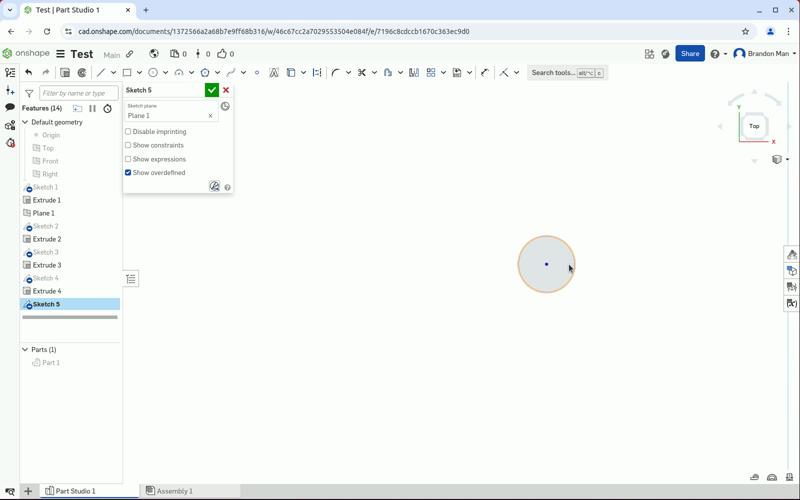
click(569, 264)
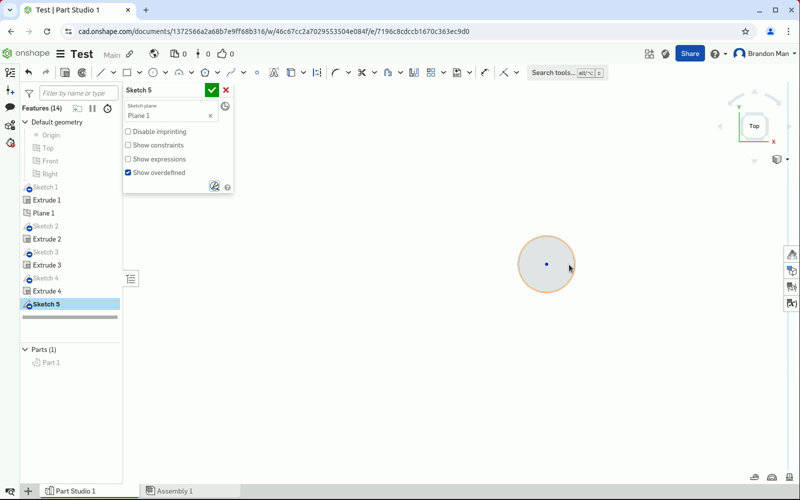
scroll(-6)
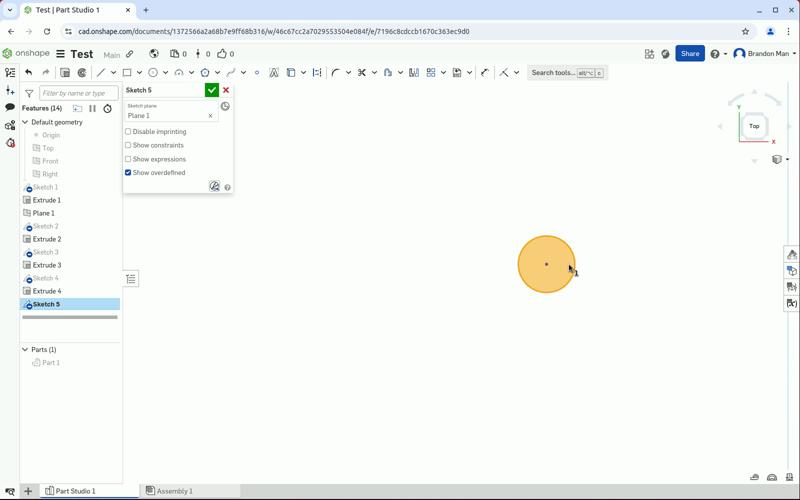
scroll(-6)
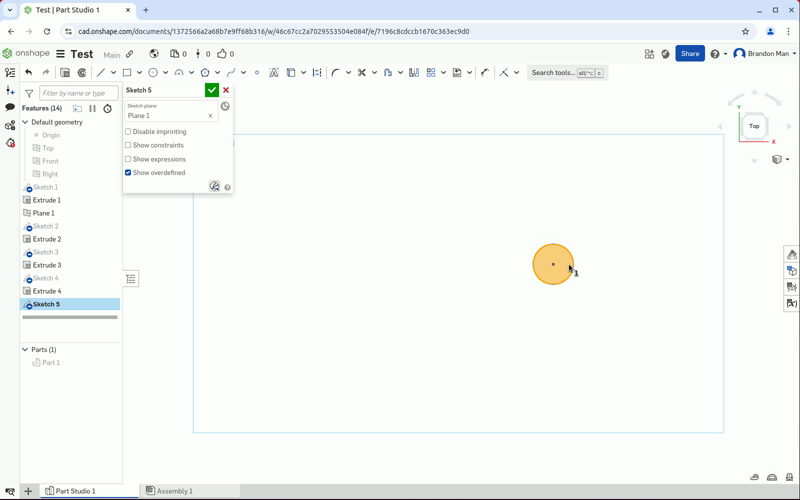
scroll(-6)
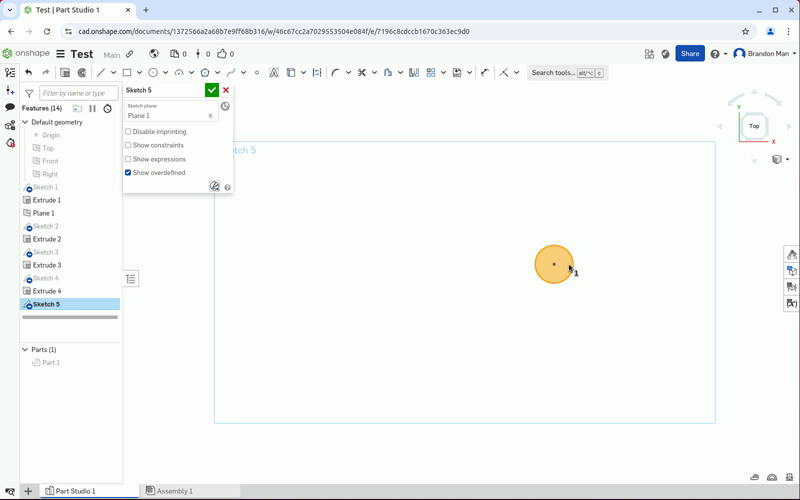
scroll(-6)
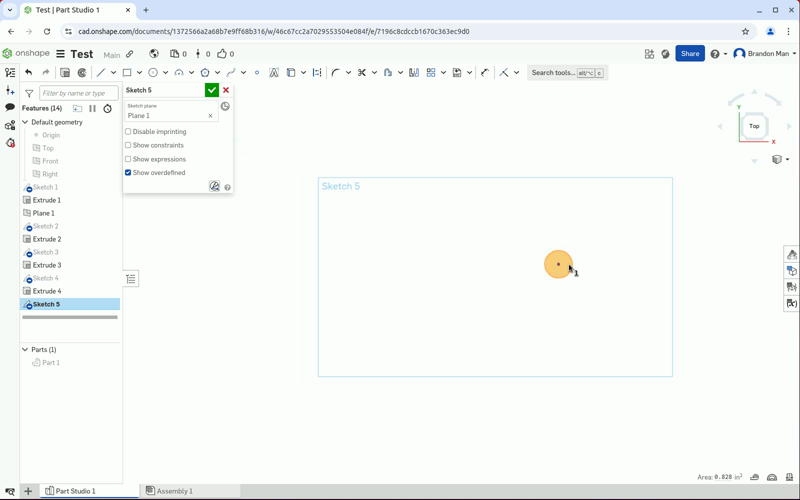
scroll(-6)
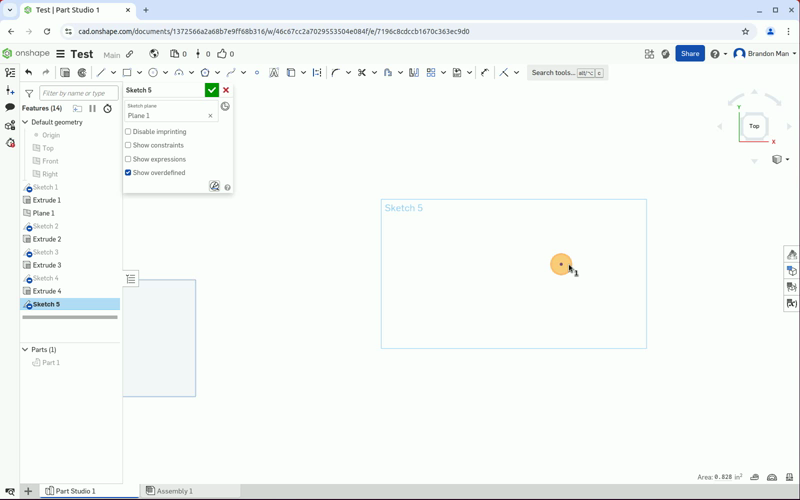
scroll(-6)
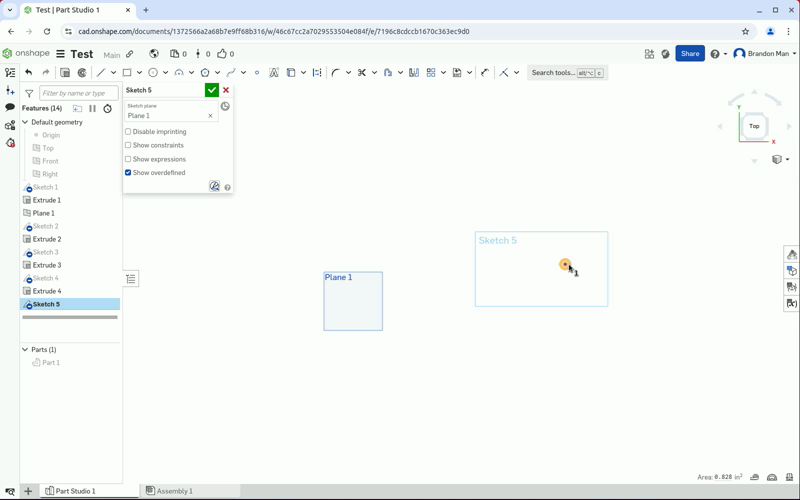
scroll(-6)
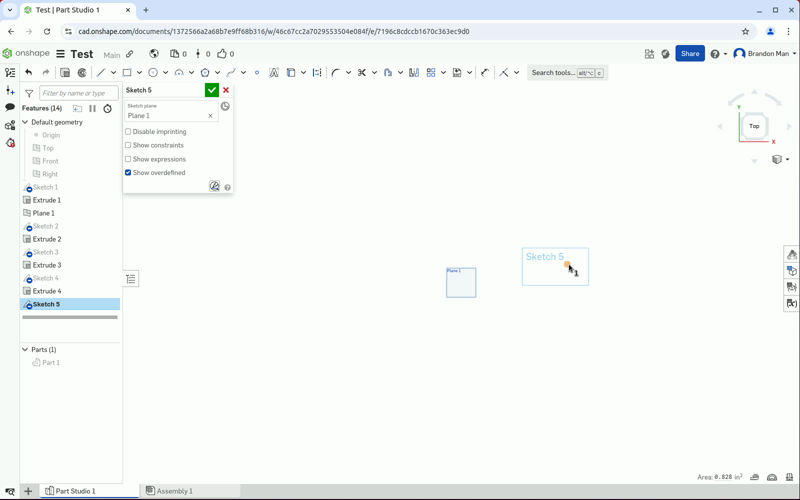
mouse_move(73, 352)
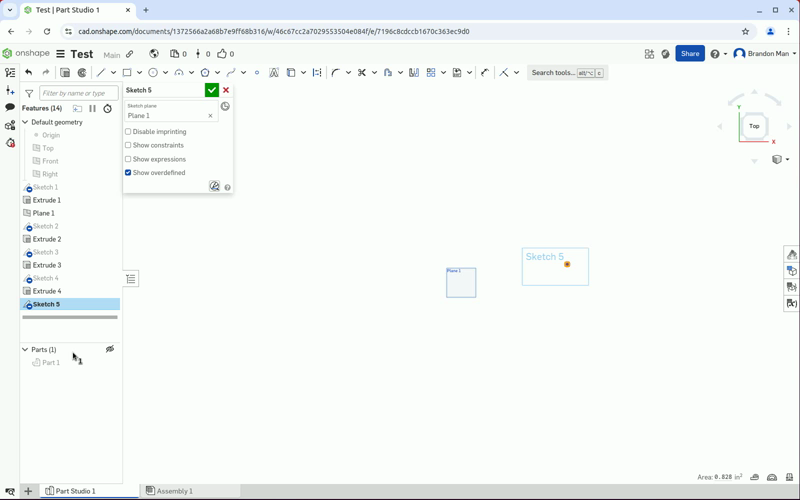
key(shift+y)
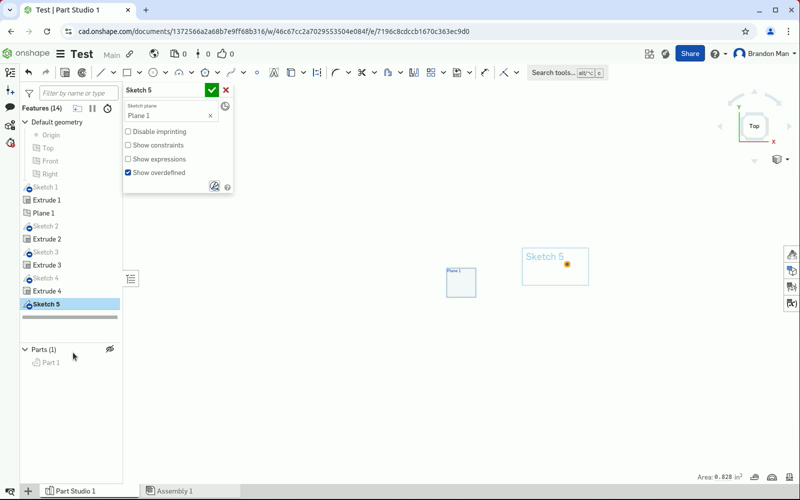
key(shift+e)
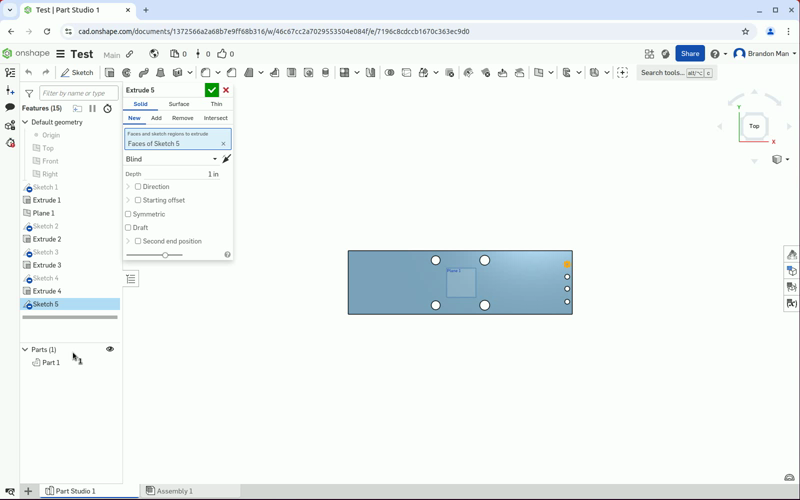
mouse_move(143, 106)
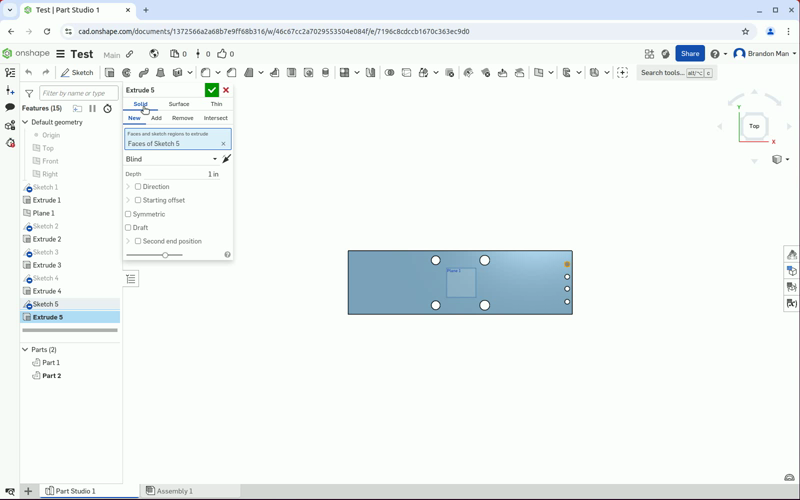
click(143, 106)
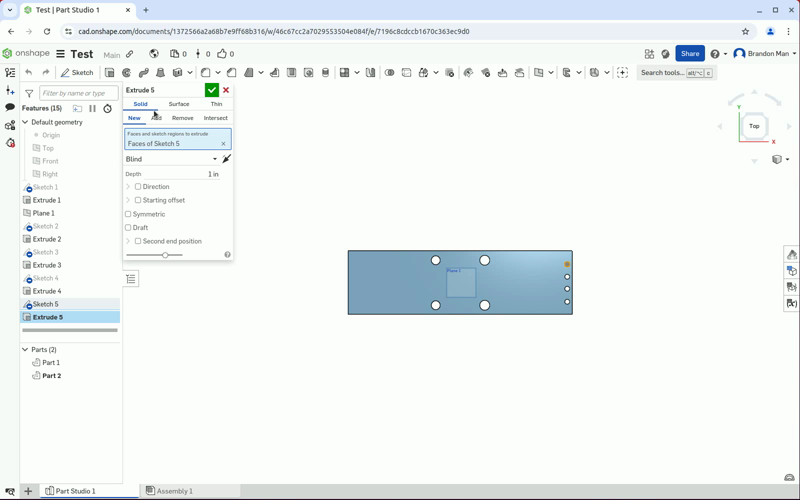
mouse_move(186, 120)
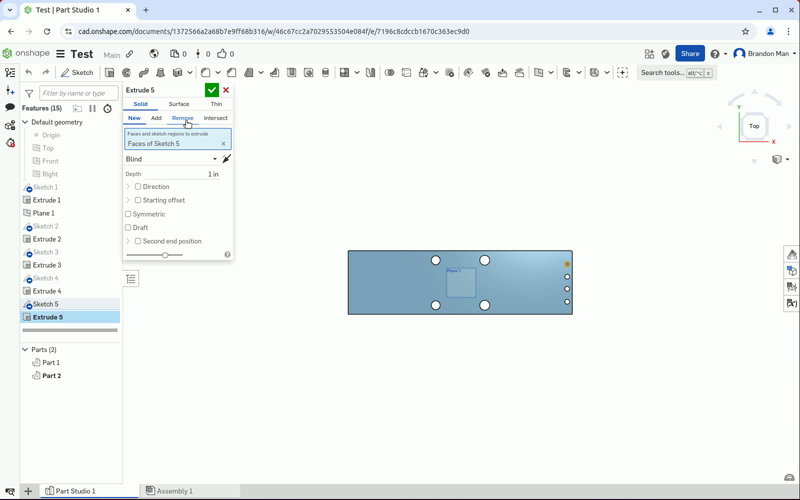
click(186, 120)
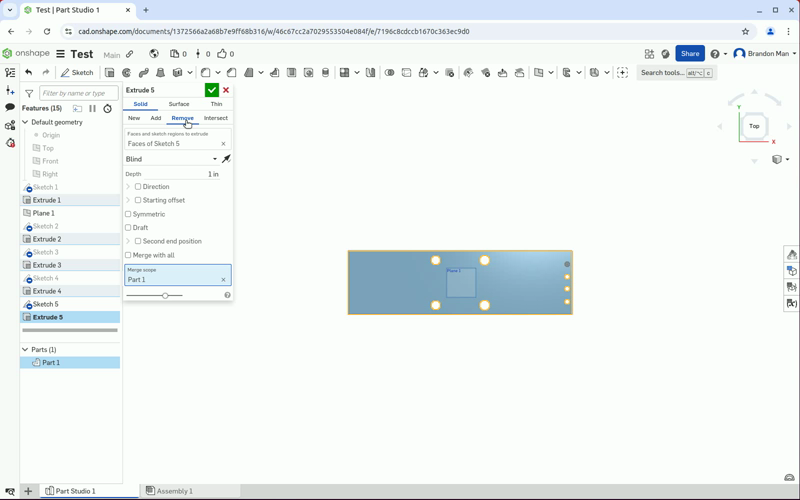
key(tab, 4)
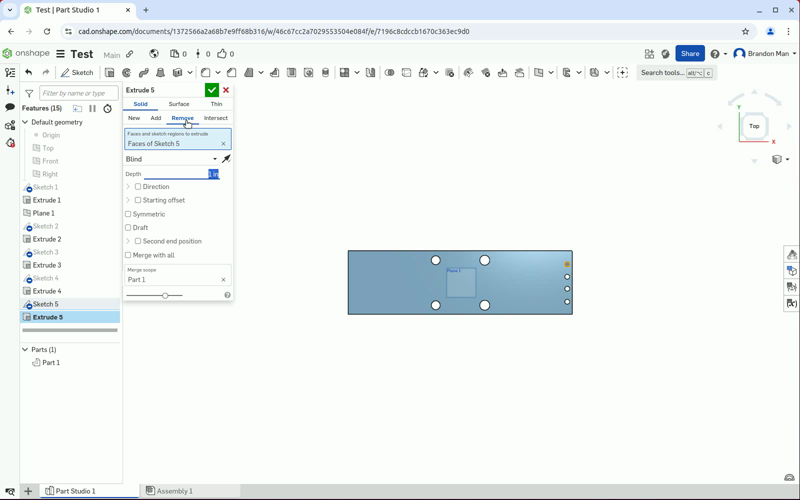
text(3.129)
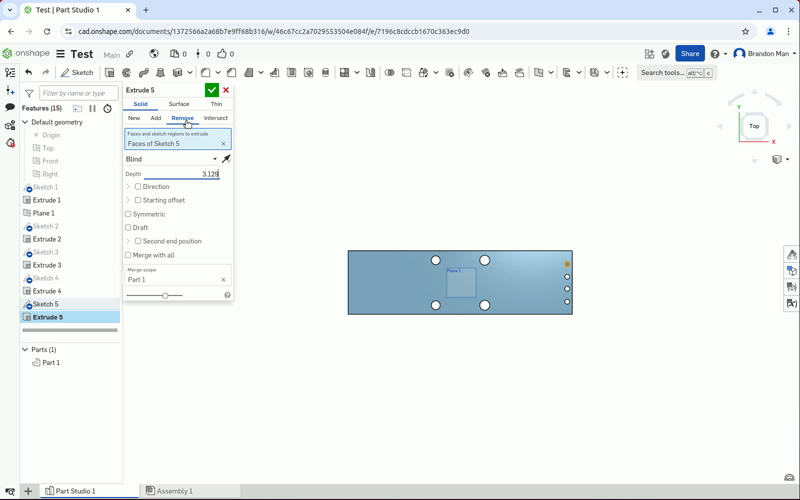
key(tab, 6)
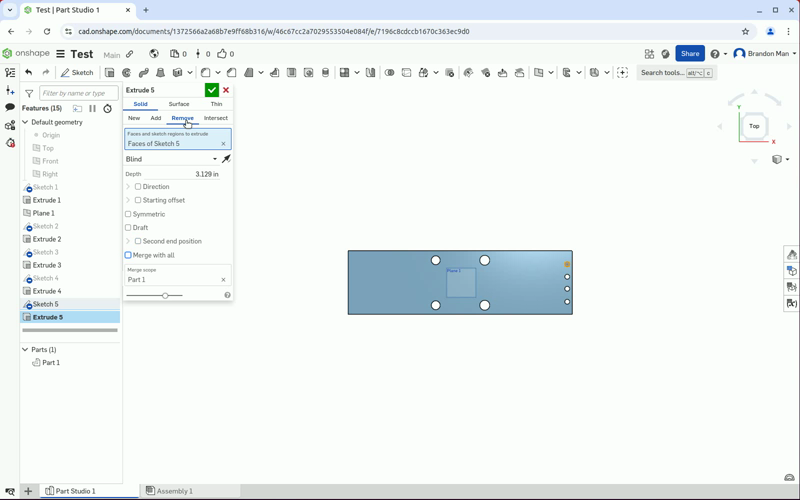
key(space)
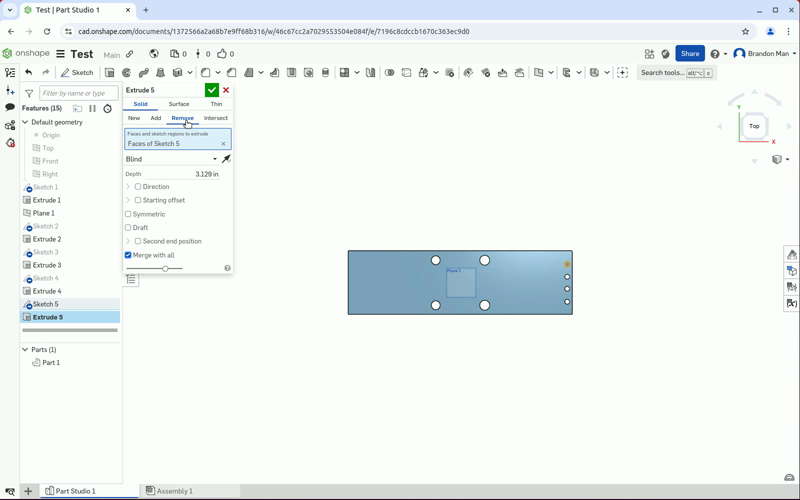
key(enter)
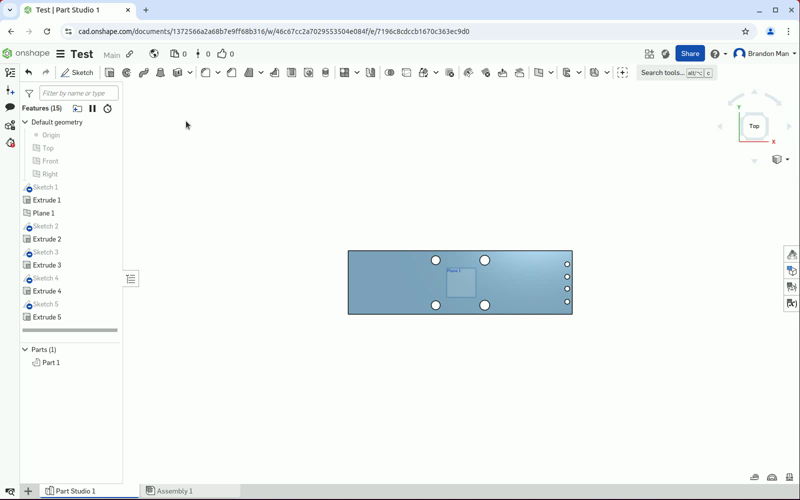
key(shift+h)
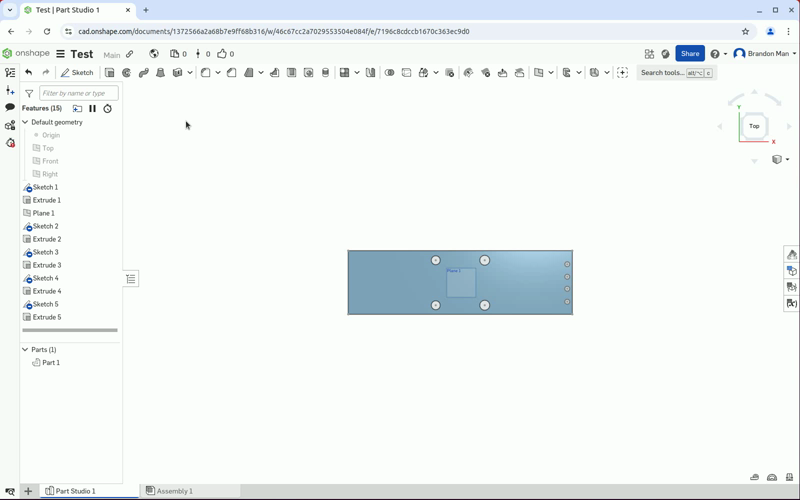
key(shift+h)
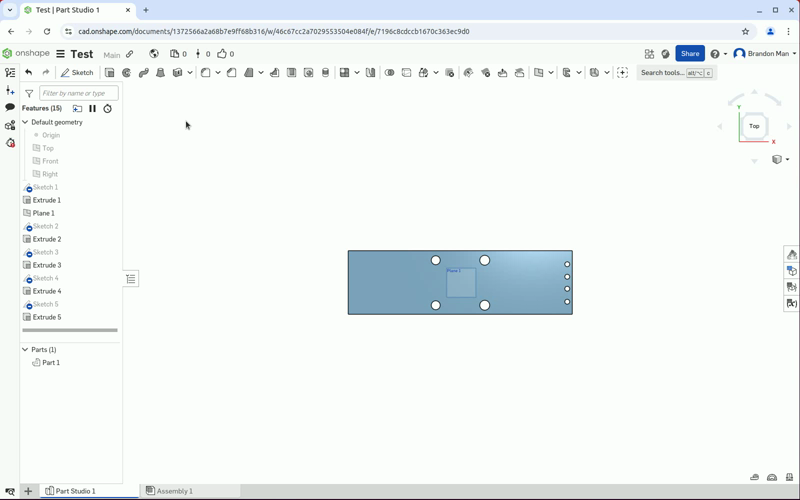
mouse_move(73, 189)
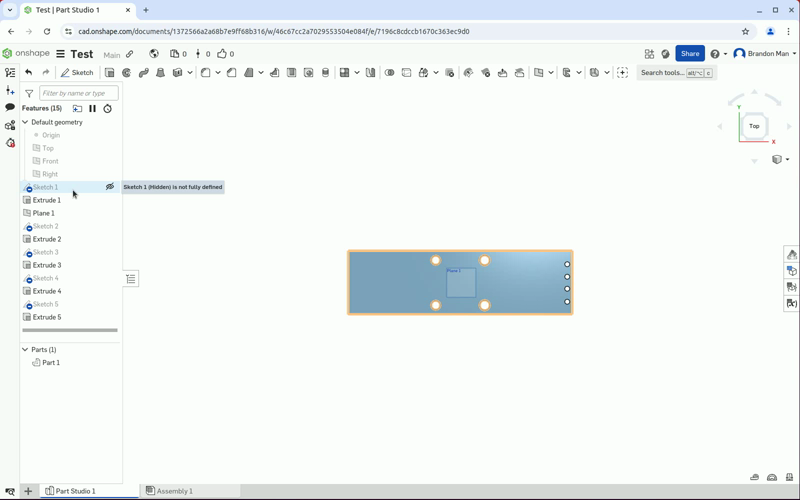
click(73, 189)
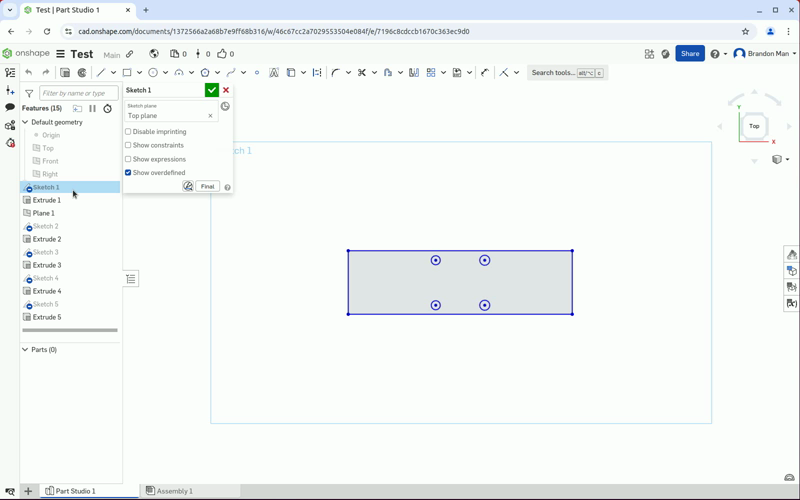
mouse_move(229, 92)
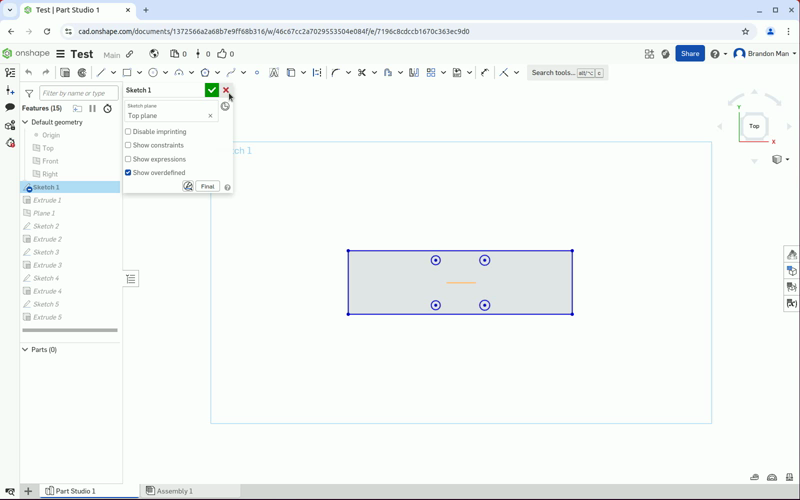
click(229, 92)
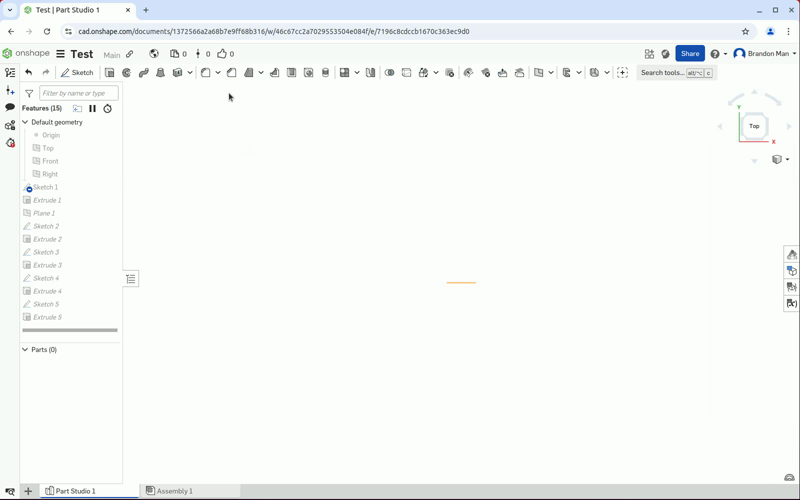
key(shift+s)
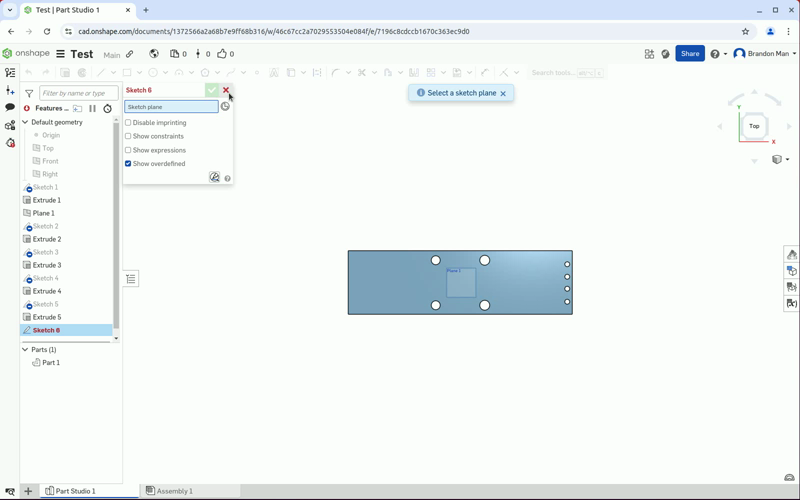
mouse_move(69, 215)
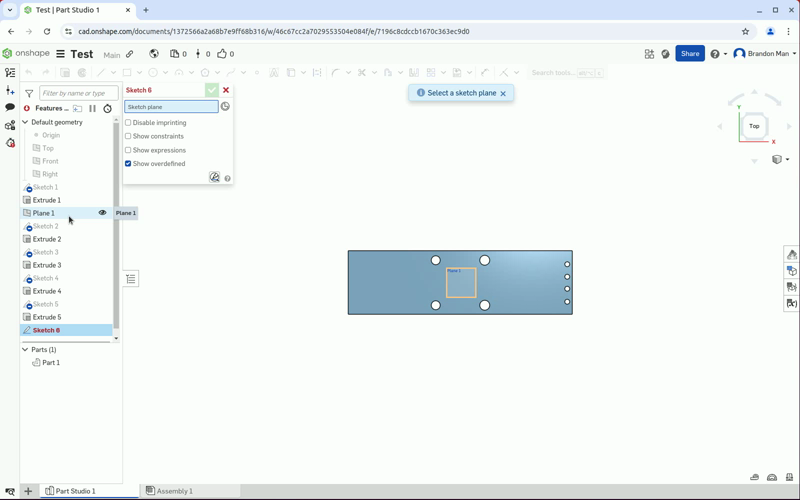
click(69, 215)
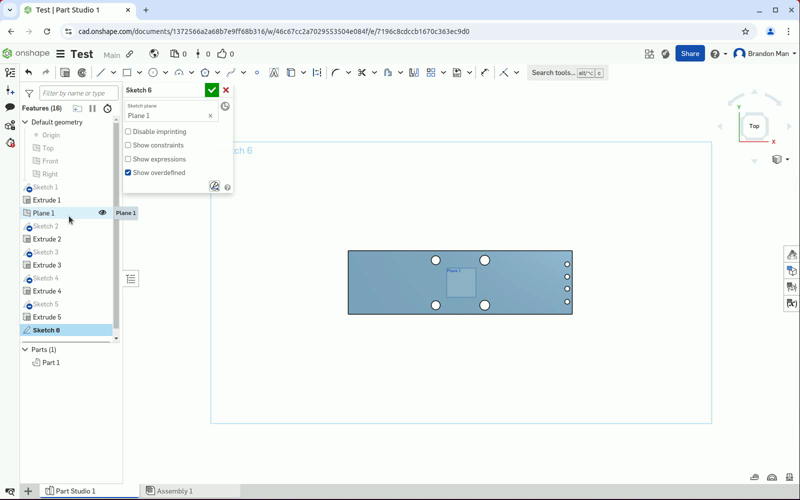
mouse_move(73, 352)
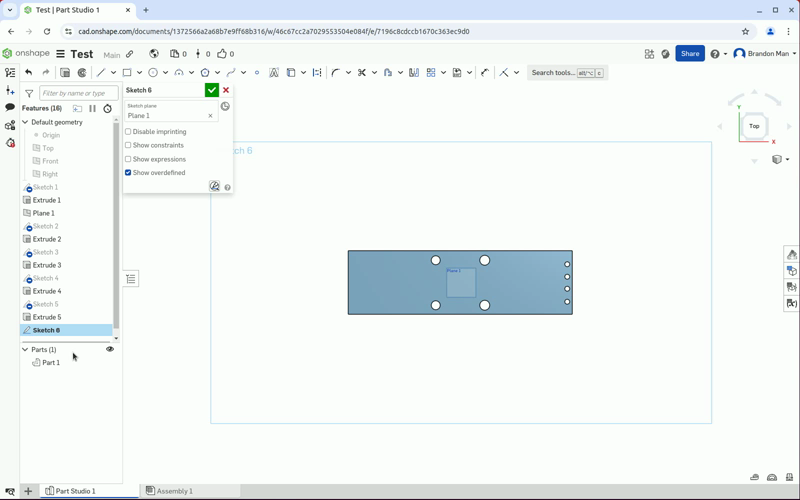
key(y)
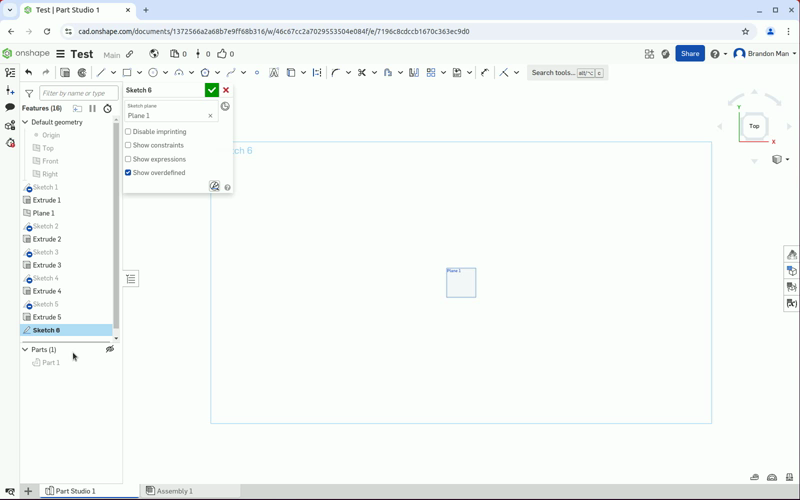
key(c)
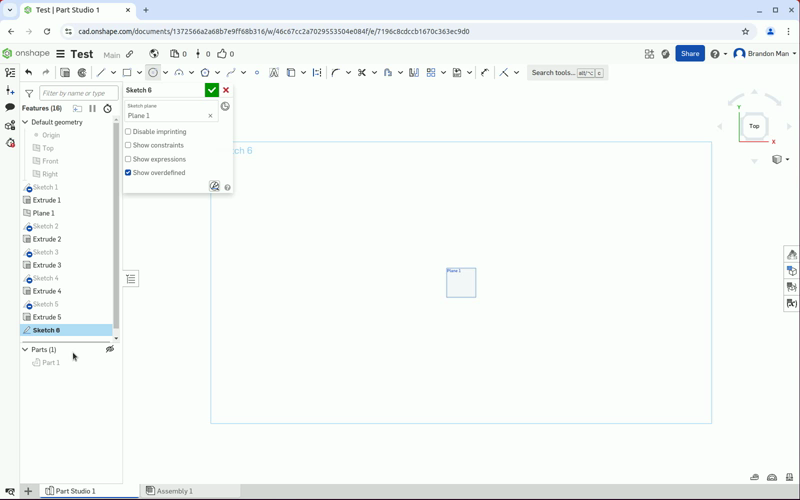
key_down(shift)
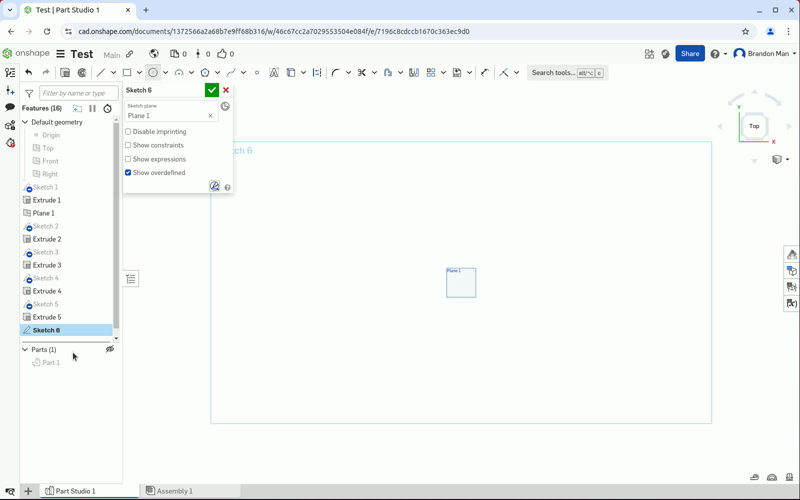
mouse_move(355, 301)
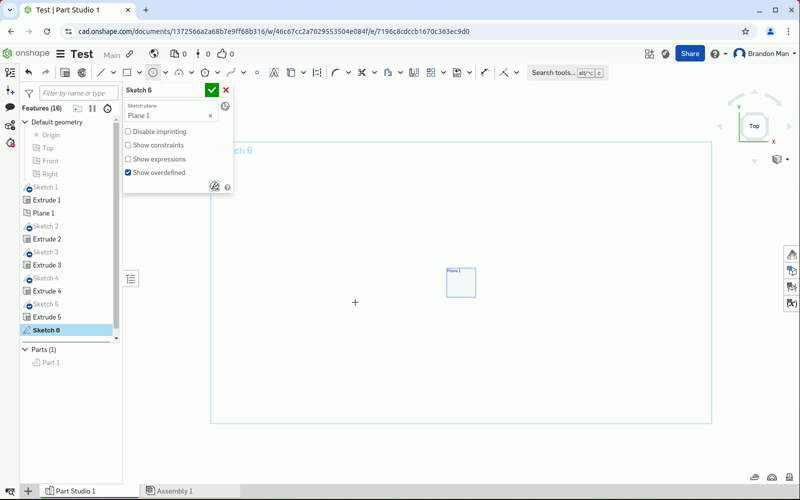
click(355, 301)
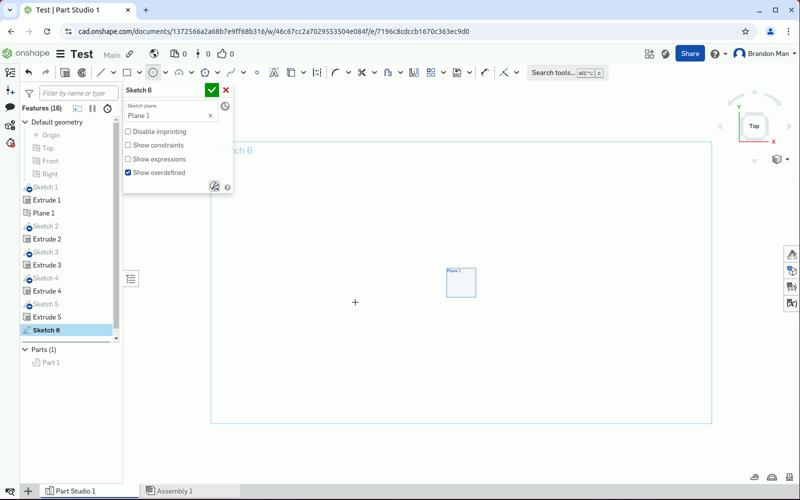
key_up(shift)
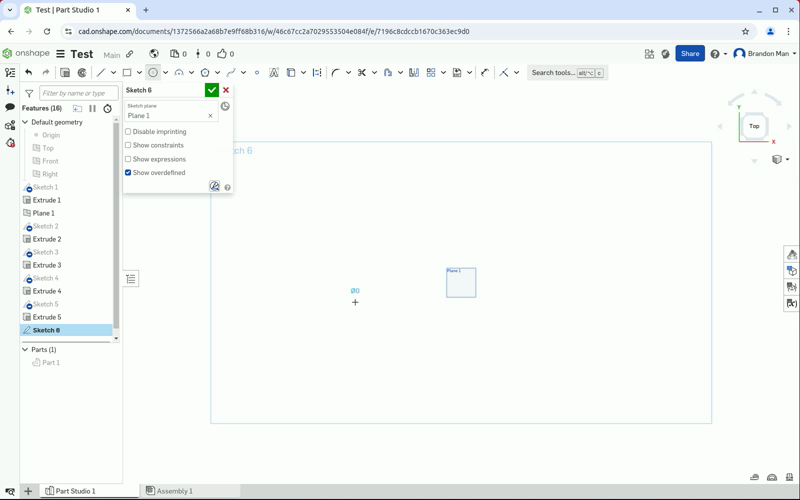
mouse_move(357, 301)
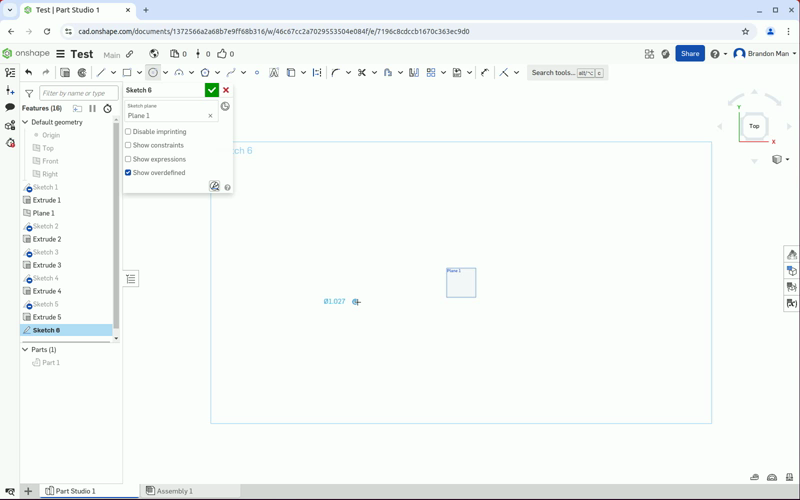
scroll(6)
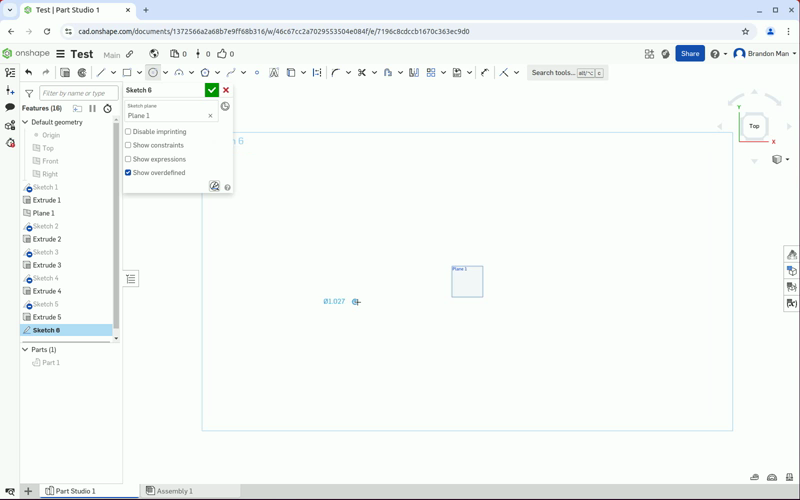
scroll(6)
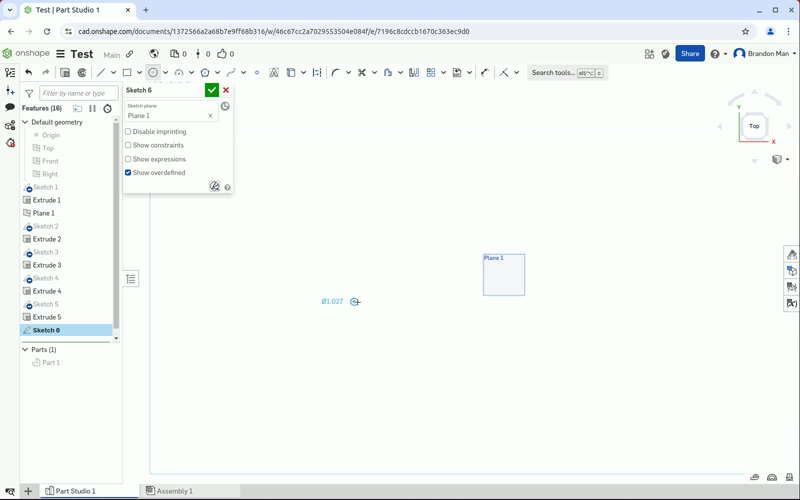
scroll(6)
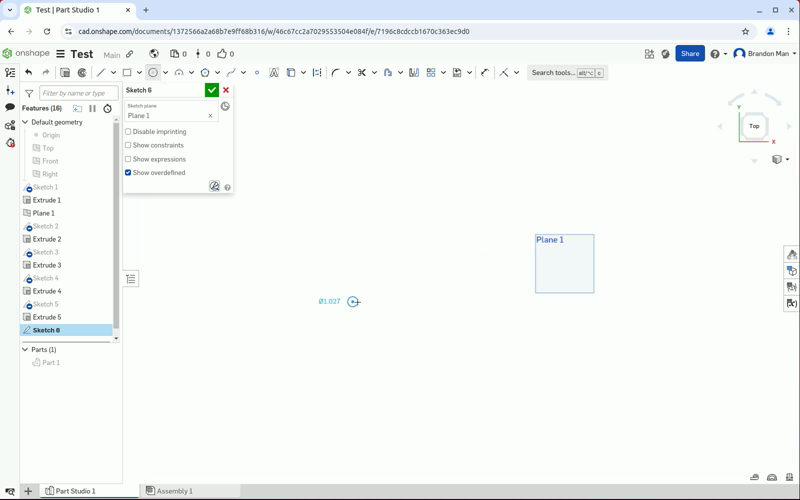
scroll(6)
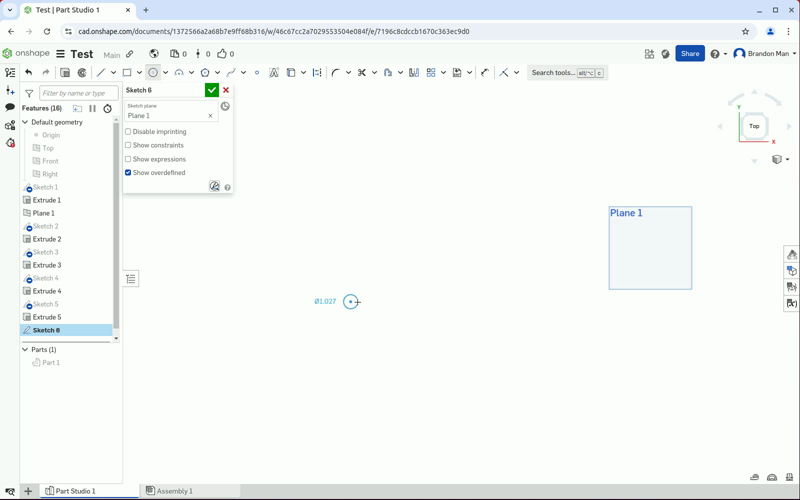
scroll(6)
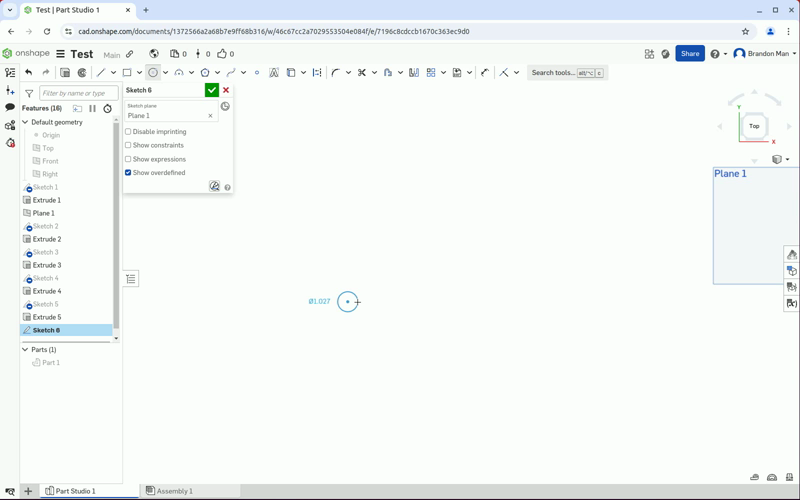
scroll(6)
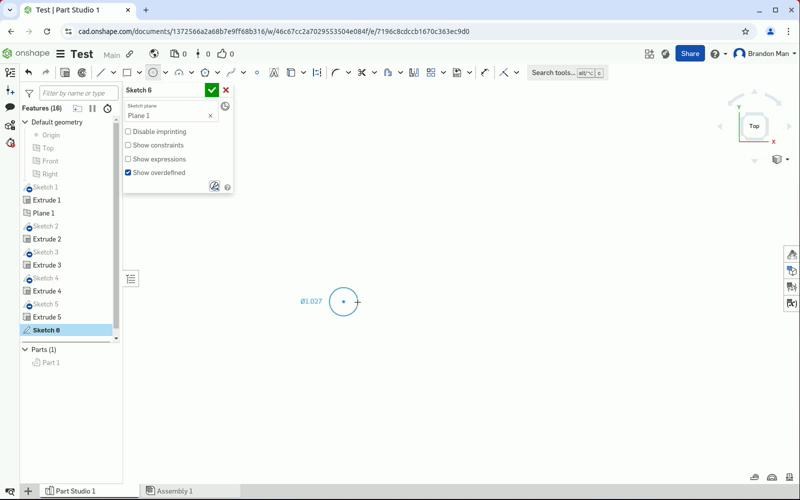
scroll(6)
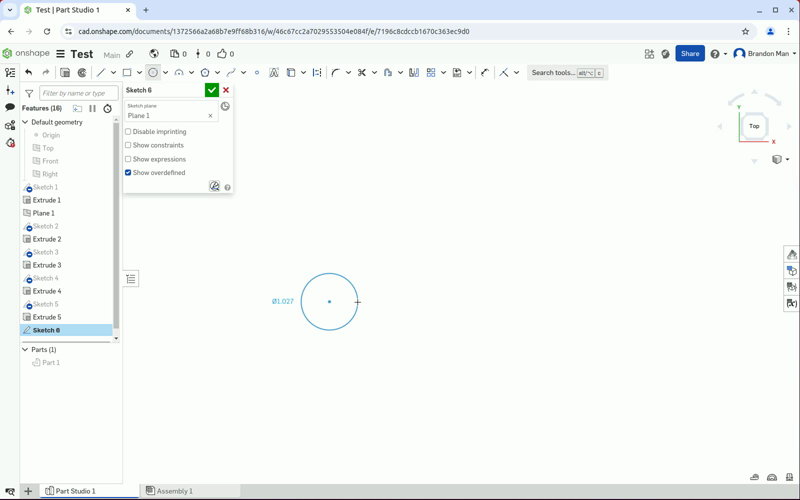
click(357, 301)
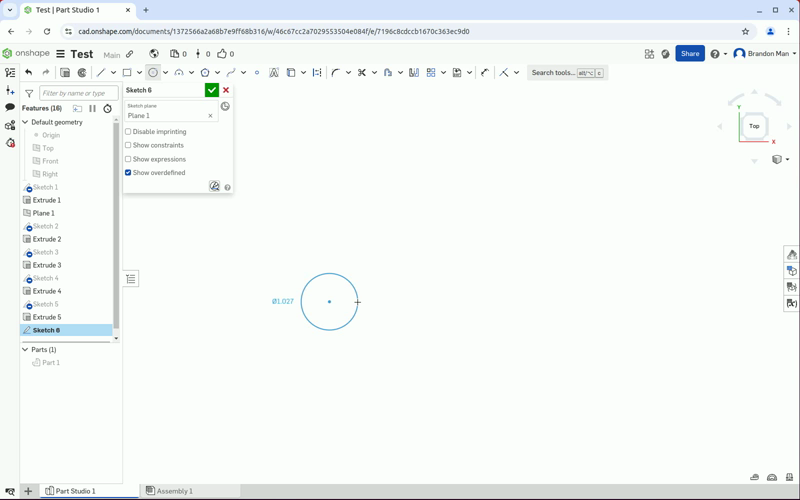
scroll(-6)
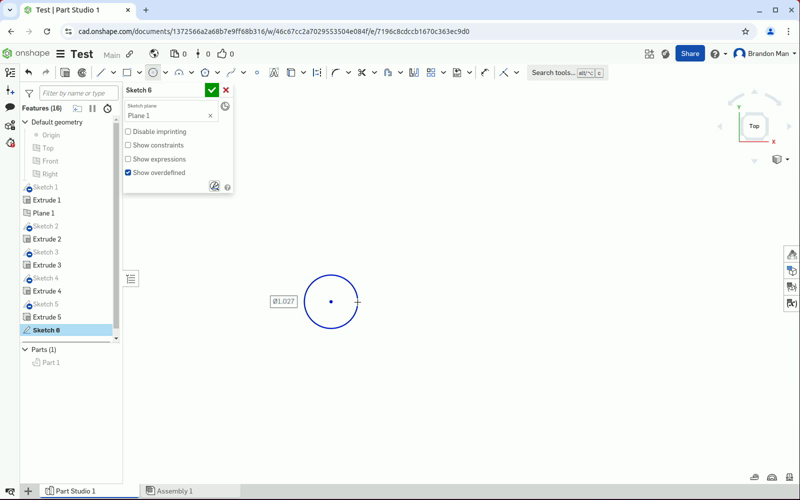
scroll(-6)
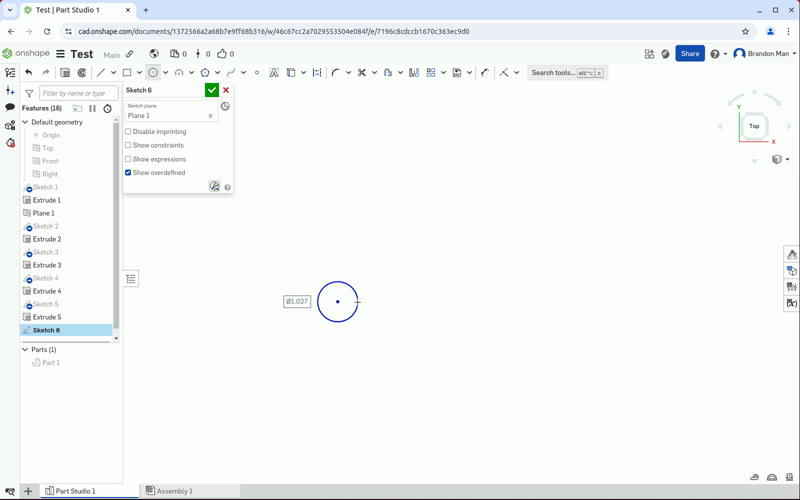
scroll(-6)
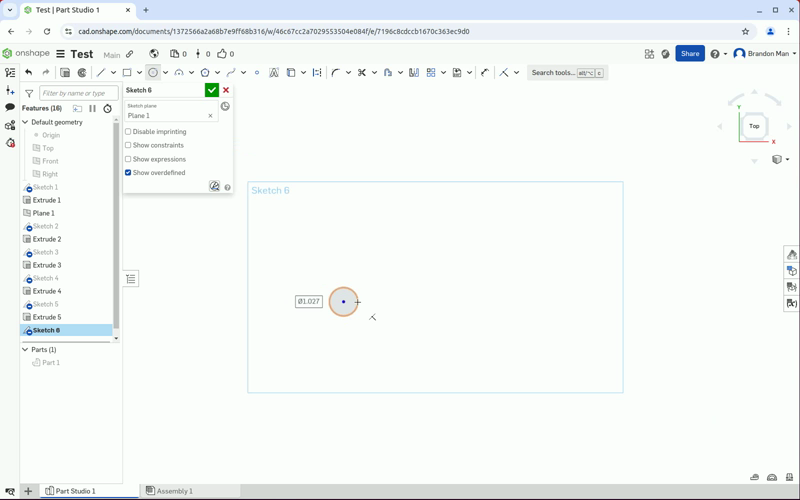
scroll(-6)
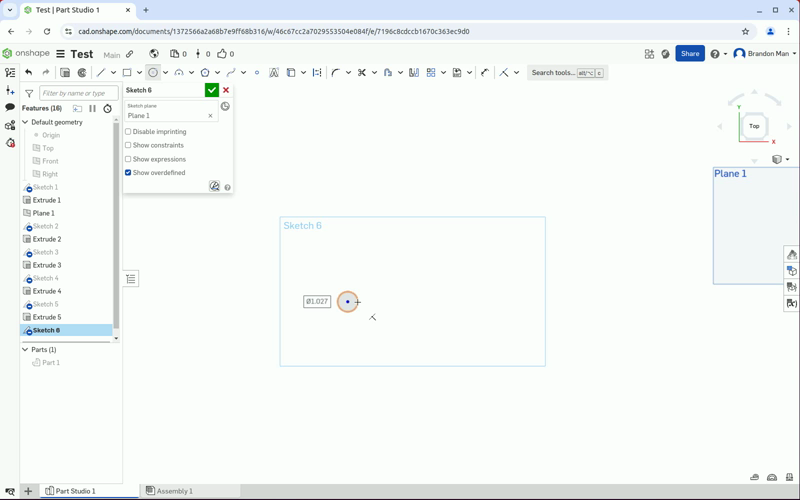
scroll(-6)
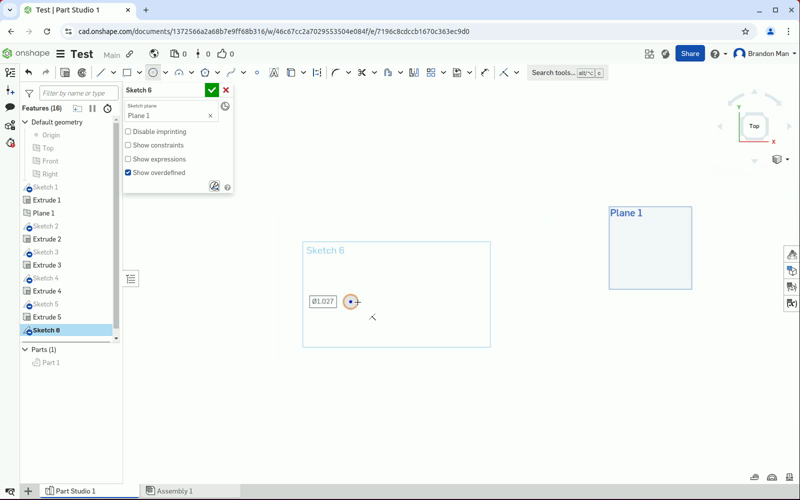
scroll(-6)
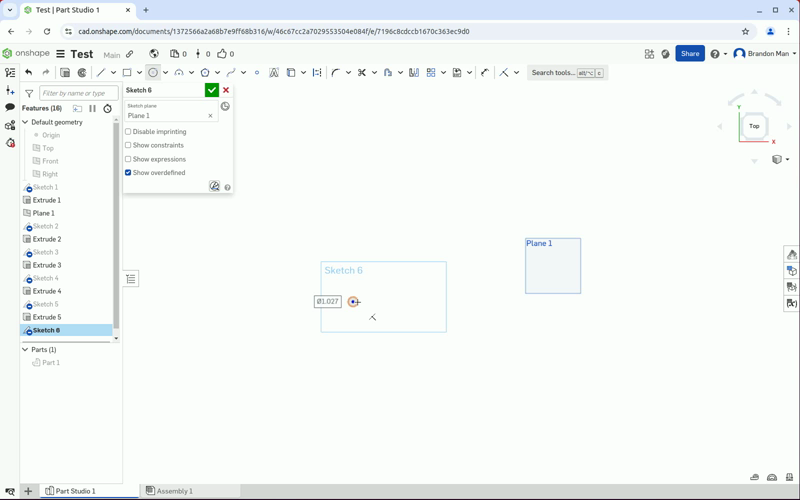
scroll(-6)
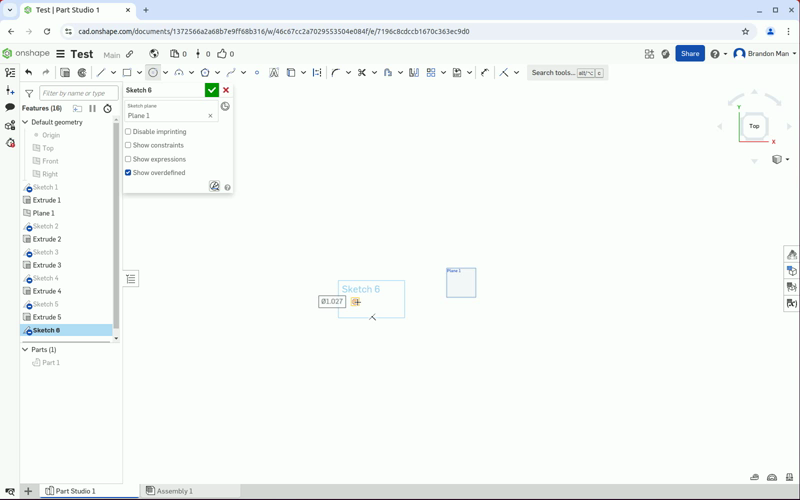
key(esc)
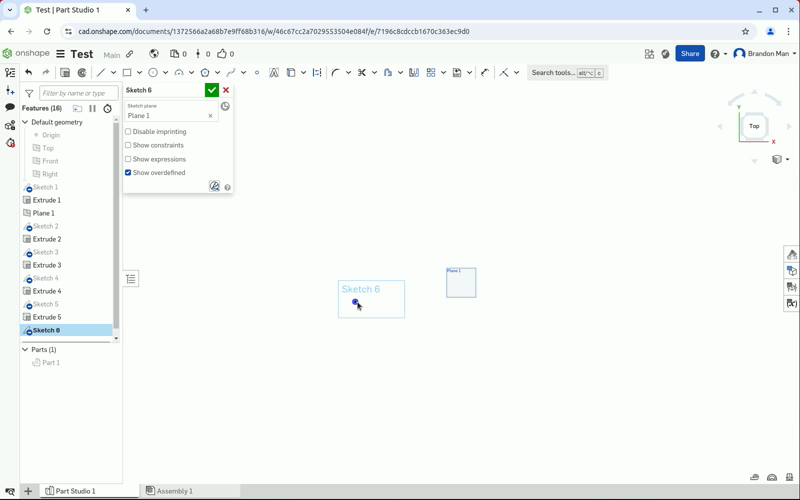
mouse_move(355, 301)
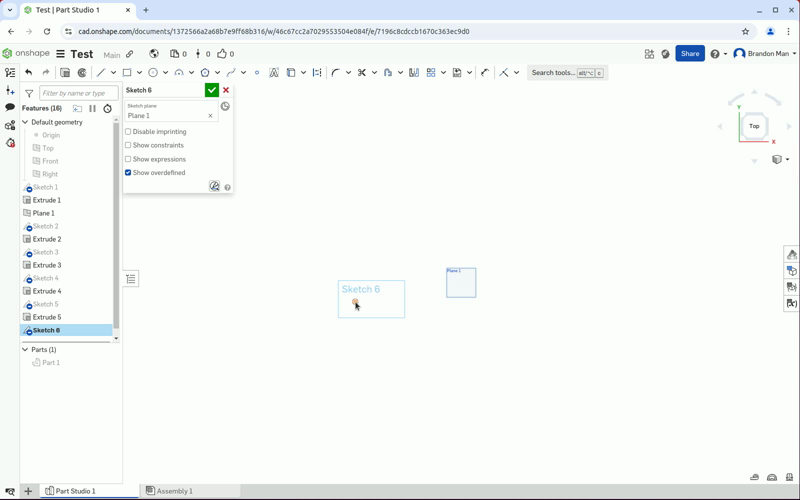
scroll(6)
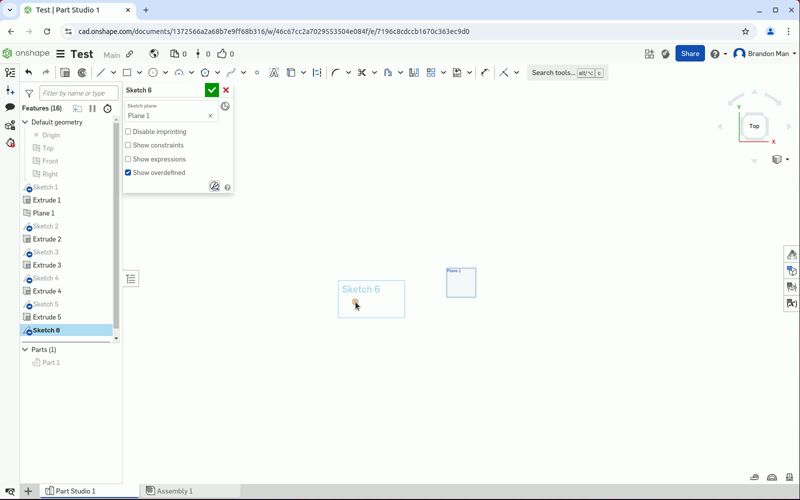
scroll(6)
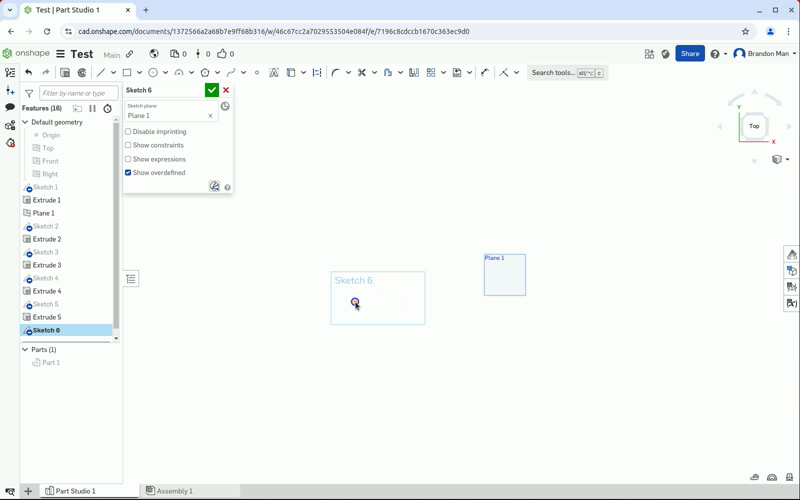
scroll(6)
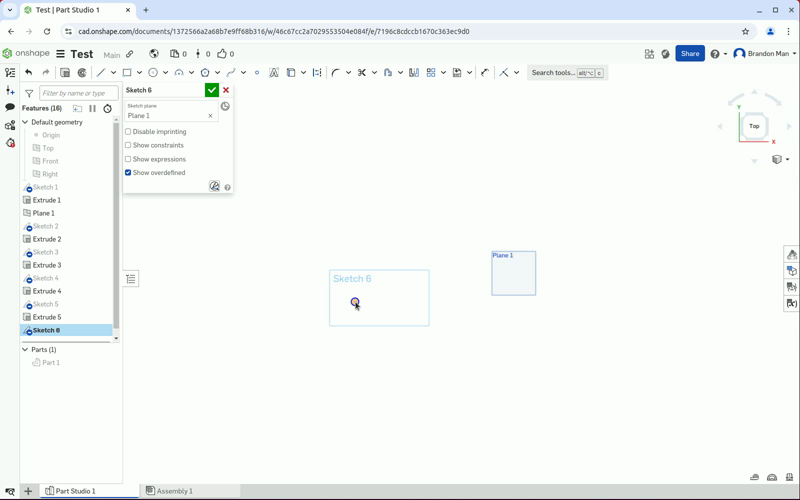
scroll(6)
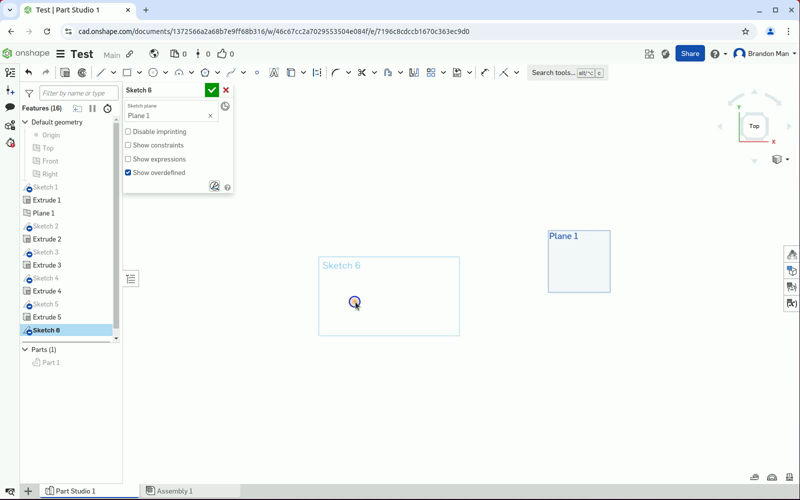
scroll(6)
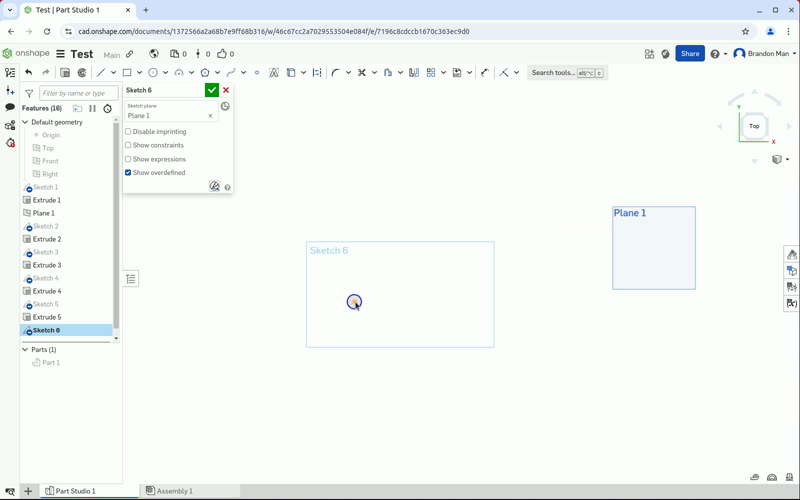
scroll(6)
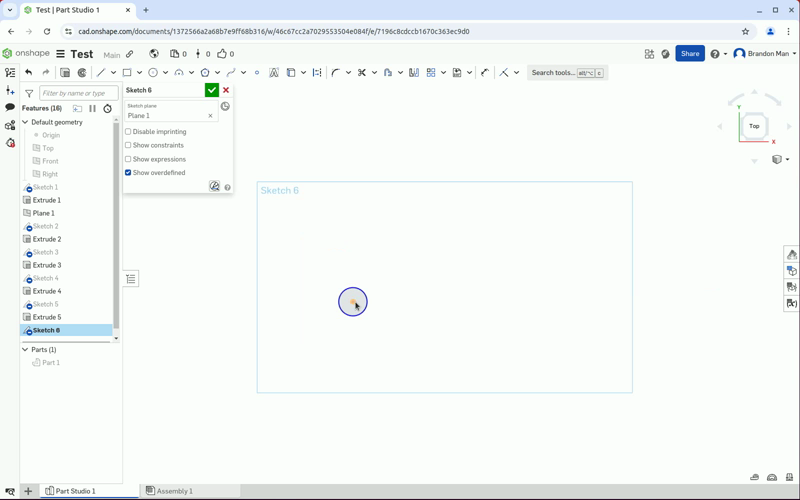
scroll(6)
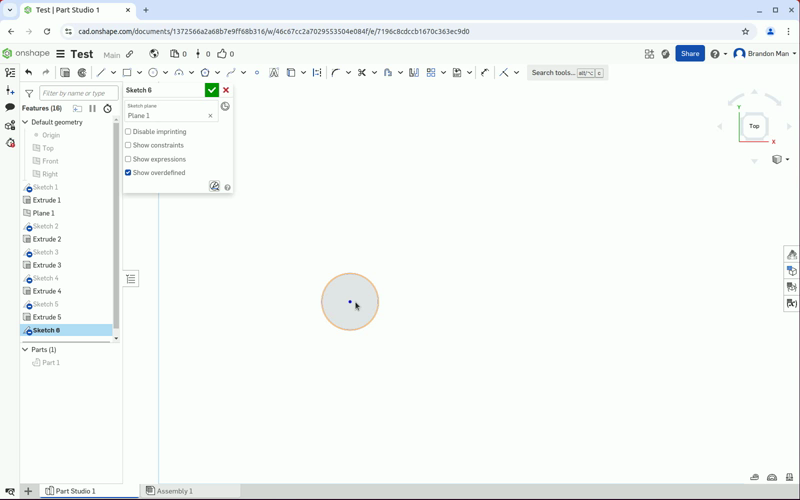
click(355, 301)
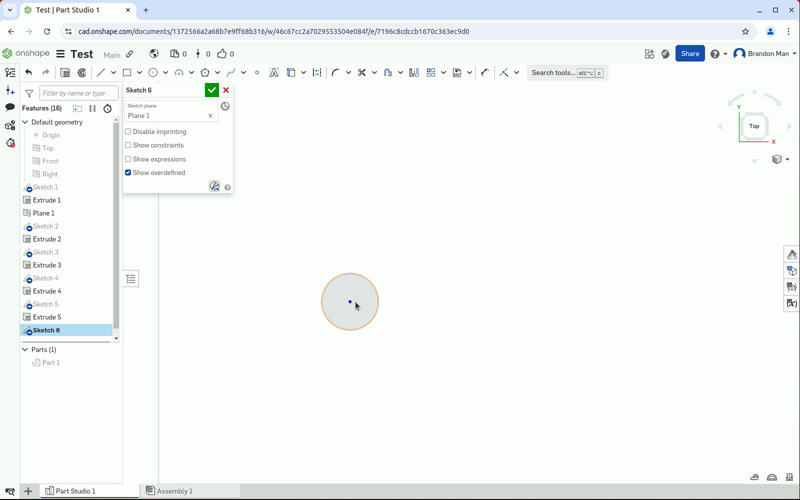
scroll(-6)
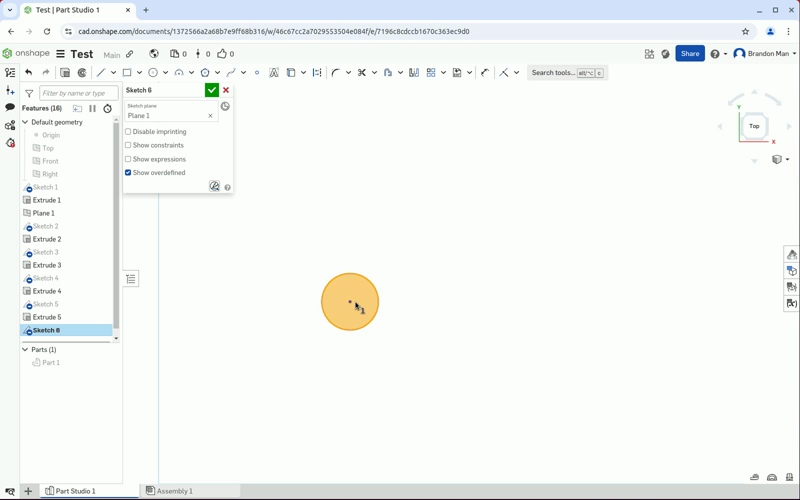
scroll(-6)
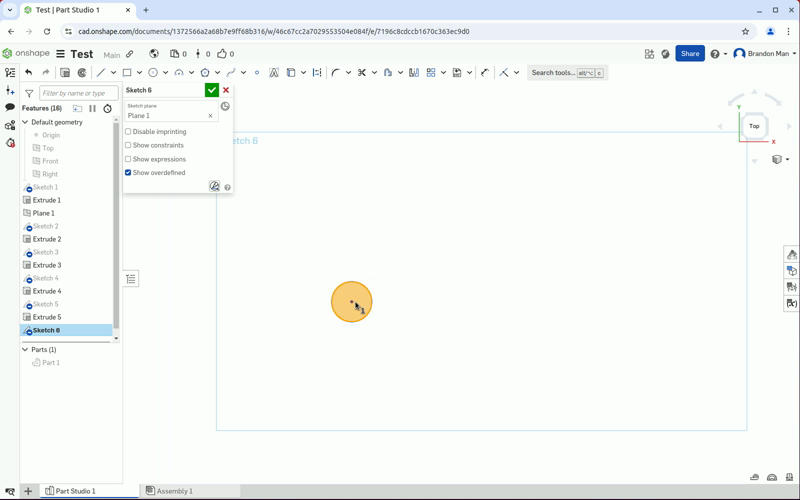
scroll(-6)
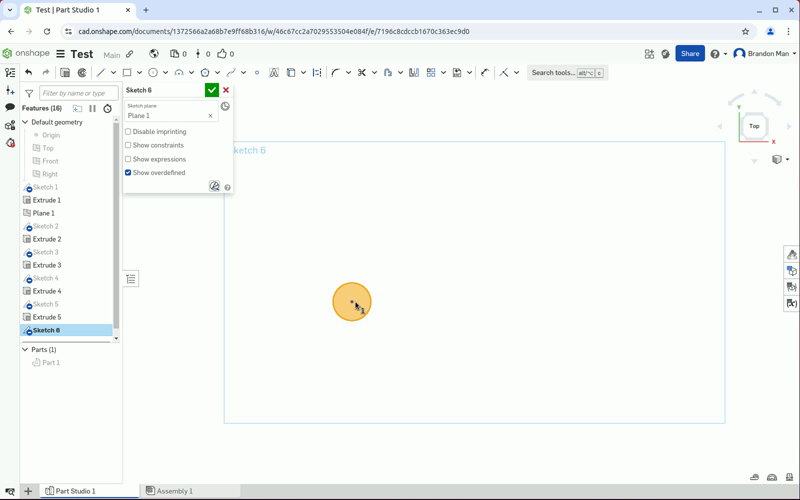
scroll(-6)
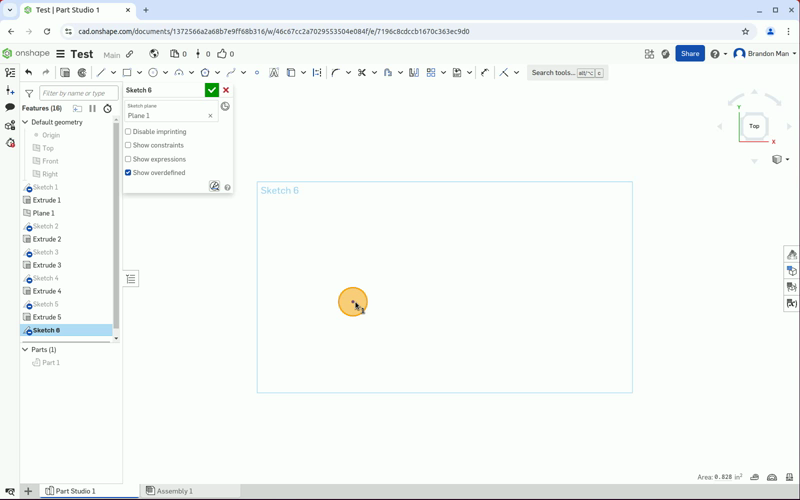
scroll(-6)
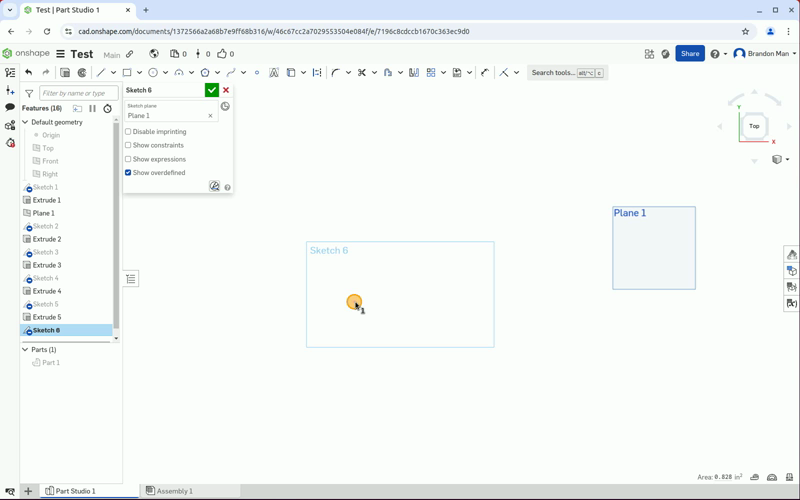
scroll(-6)
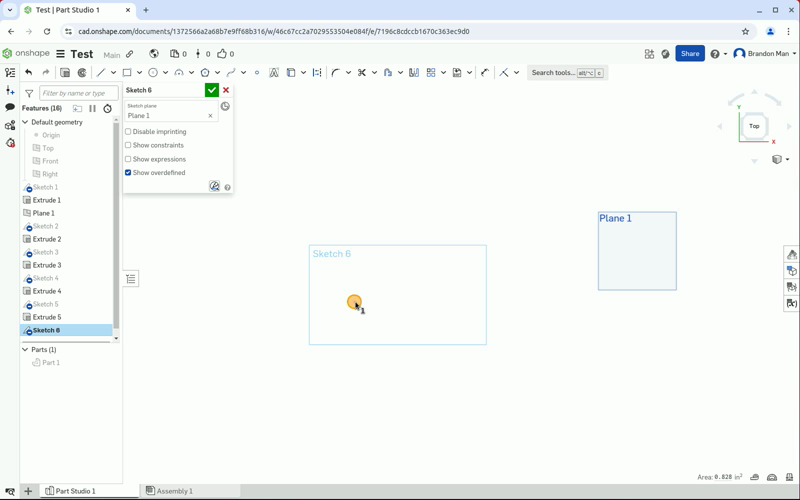
scroll(-6)
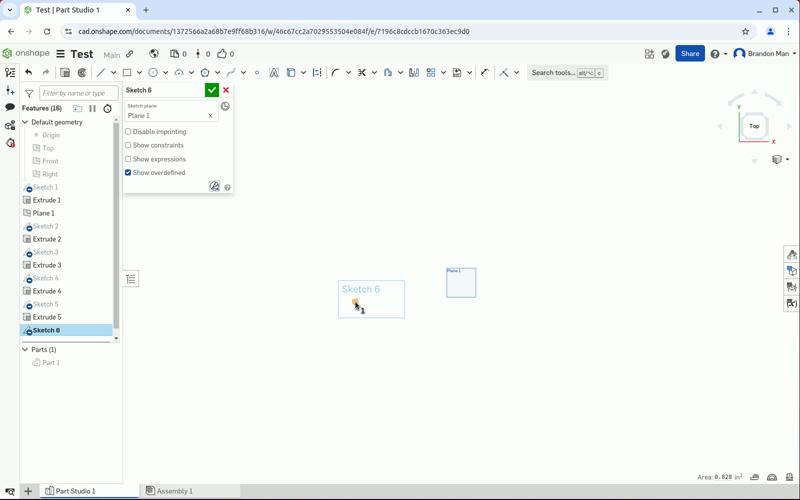
mouse_move(73, 352)
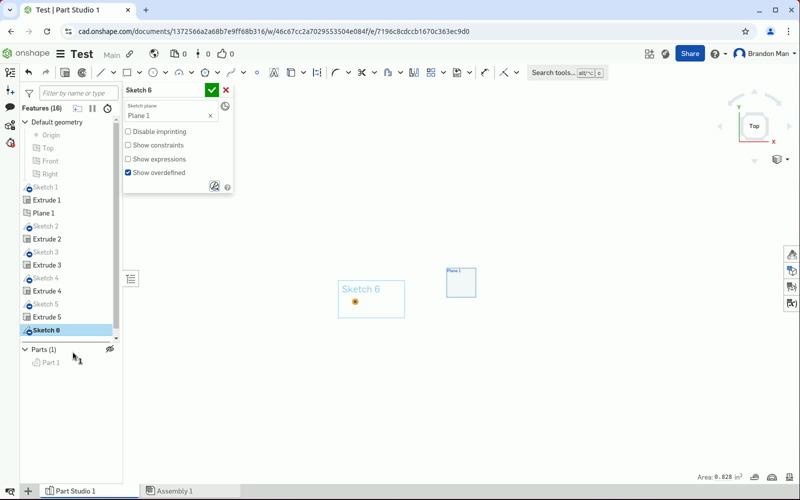
key(shift+y)
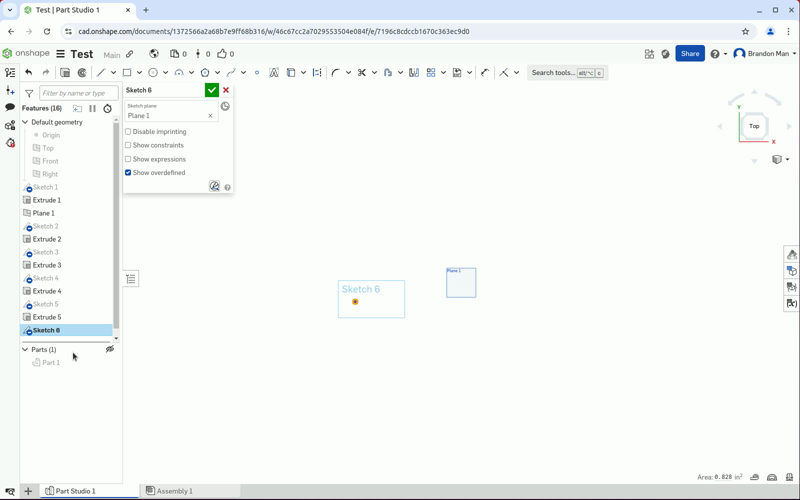
key(shift+e)
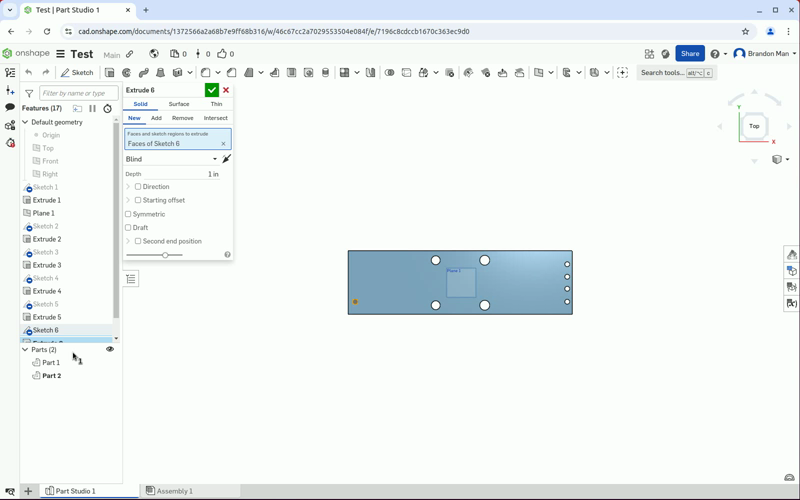
mouse_move(143, 106)
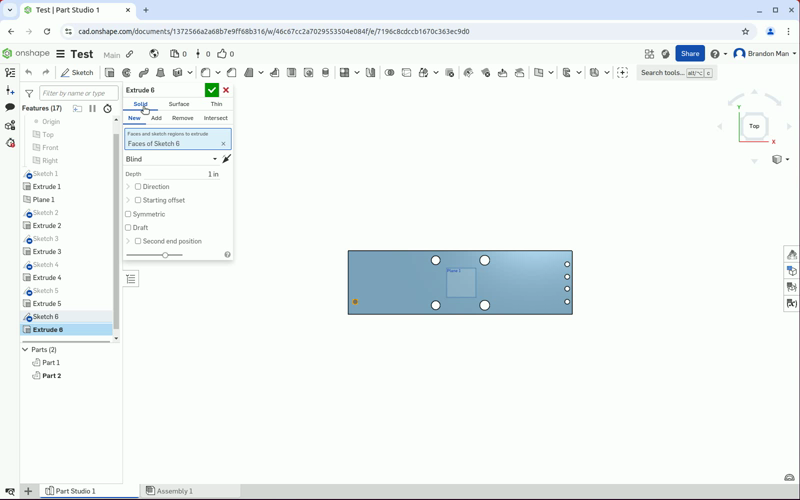
click(143, 106)
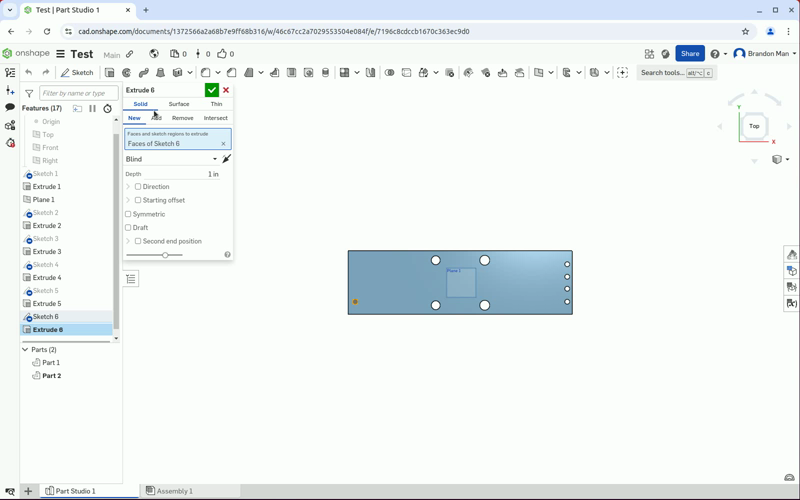
mouse_move(186, 120)
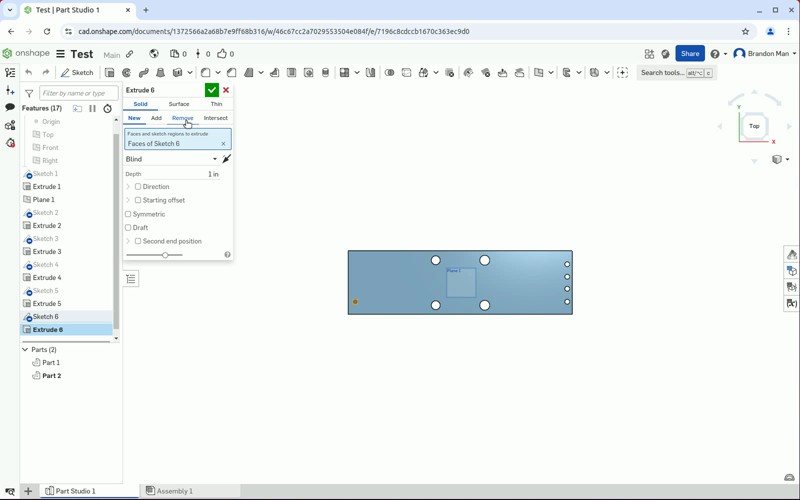
click(186, 120)
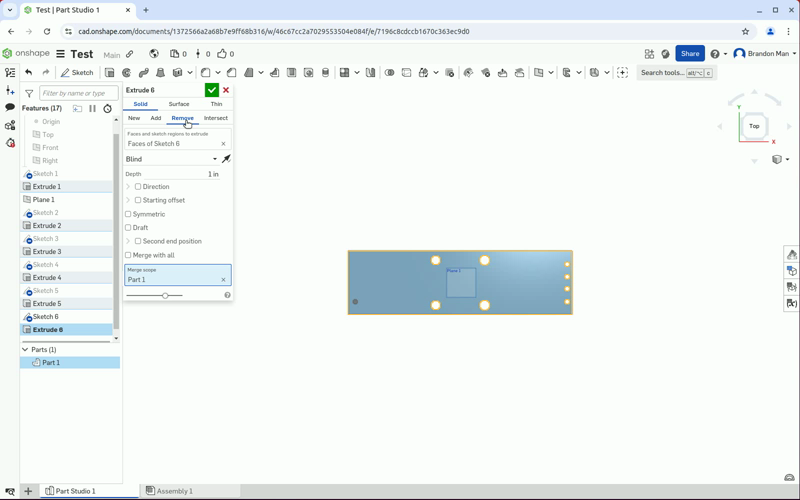
key(tab, 4)
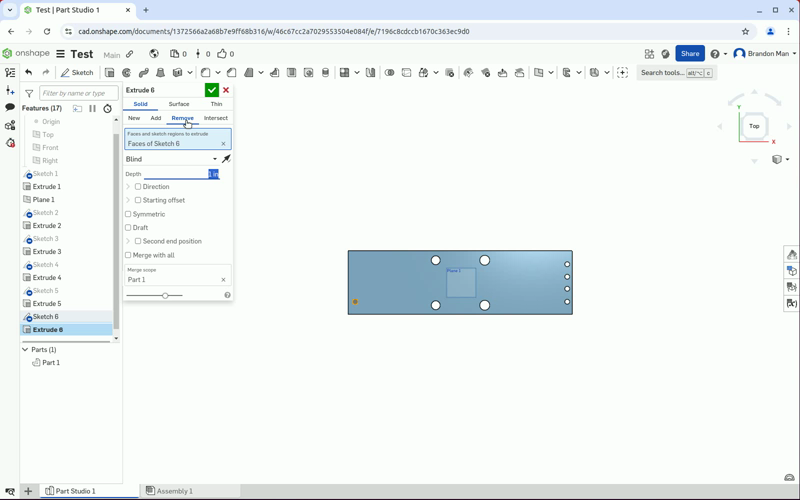
text(3.129)
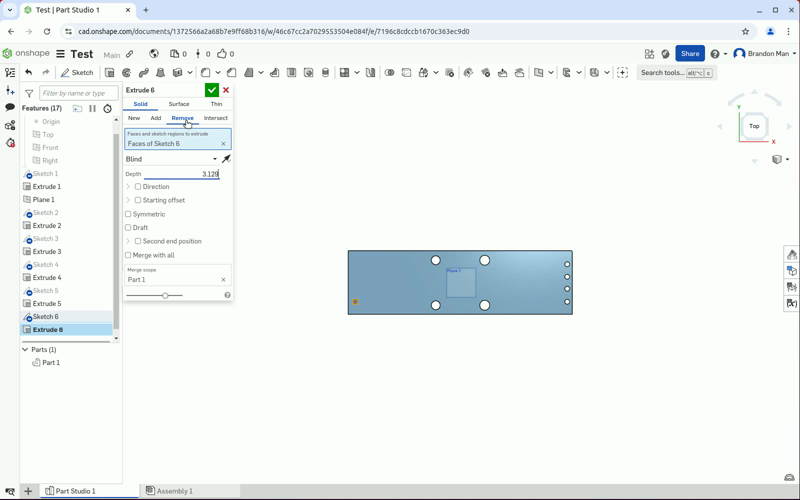
key(tab, 6)
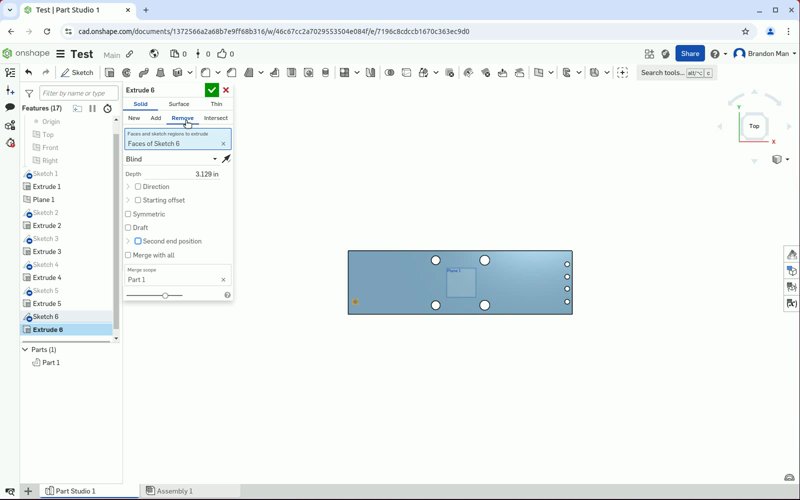
key(space)
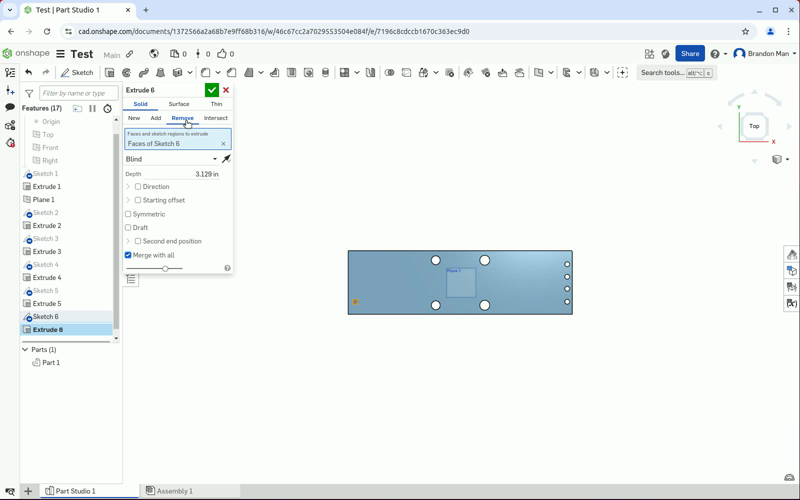
key(enter)
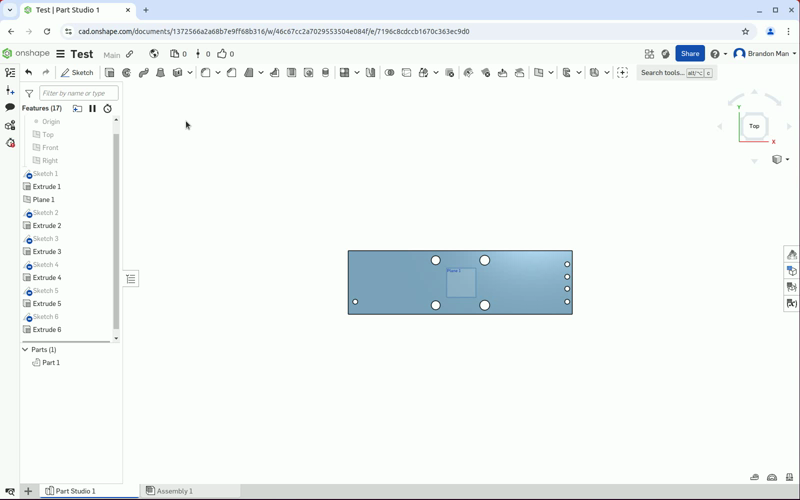
key(shift+h)
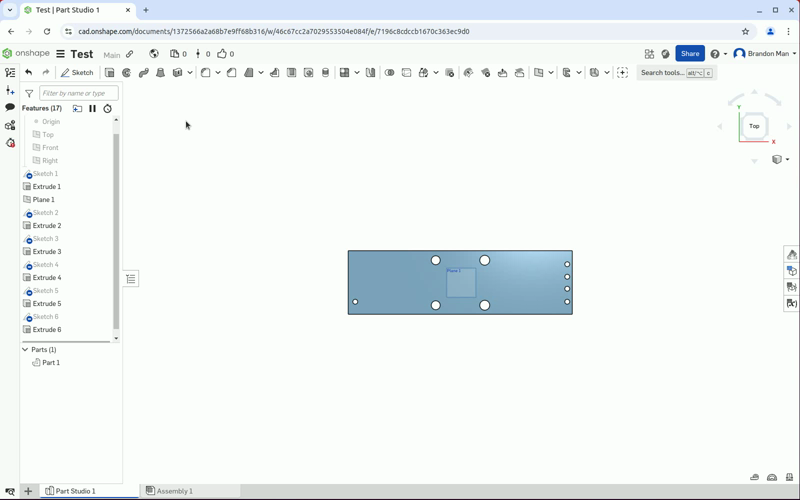
key(shift+h)
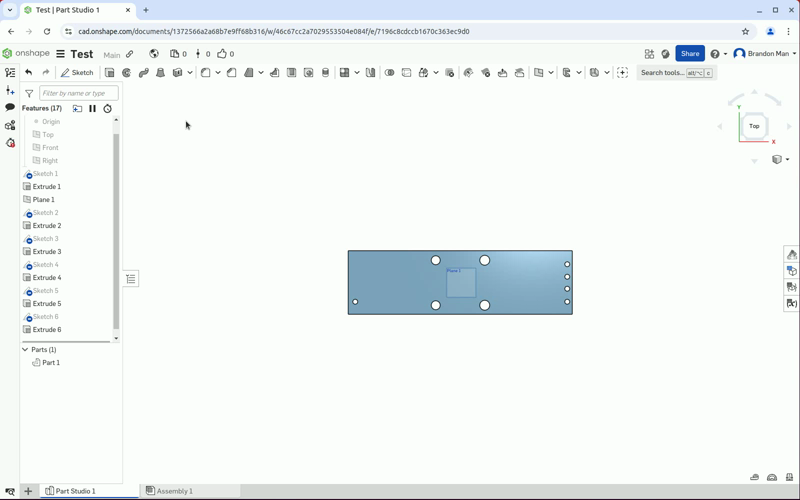
mouse_move(69, 176)
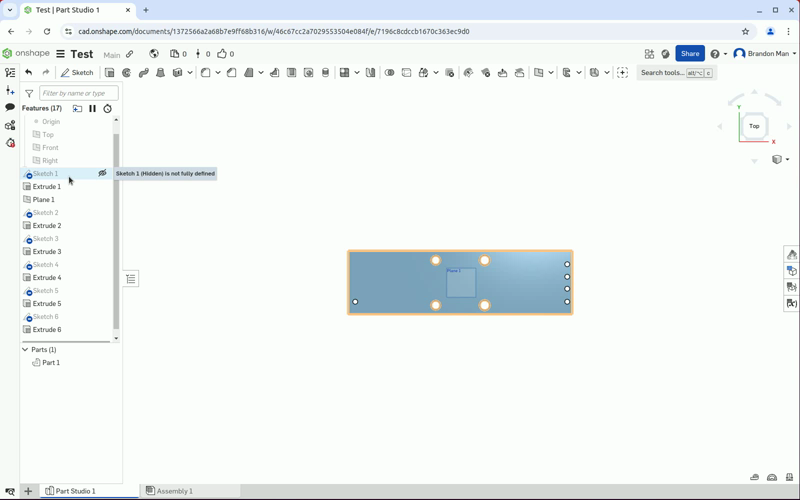
click(69, 176)
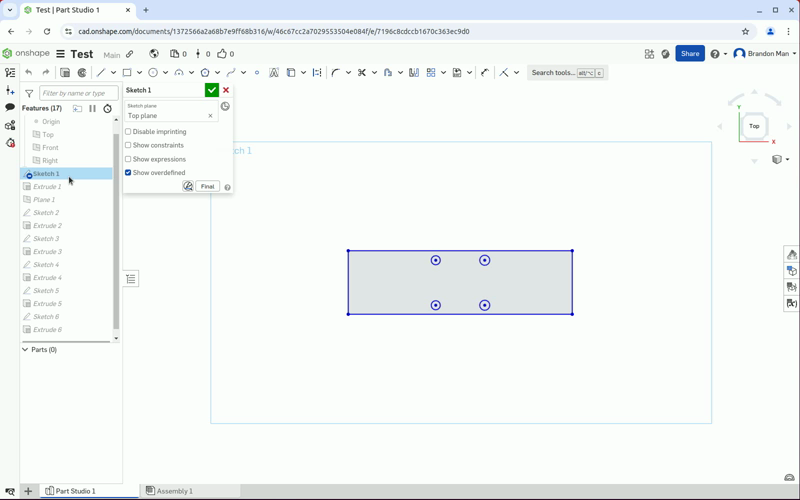
mouse_move(229, 92)
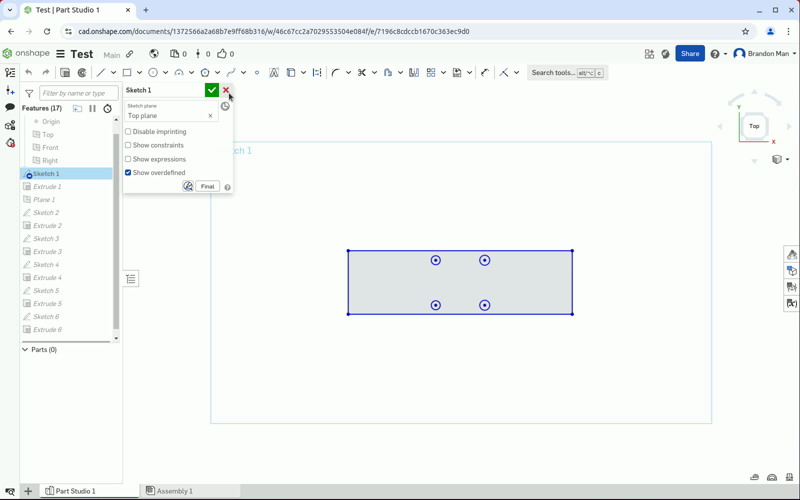
click(229, 92)
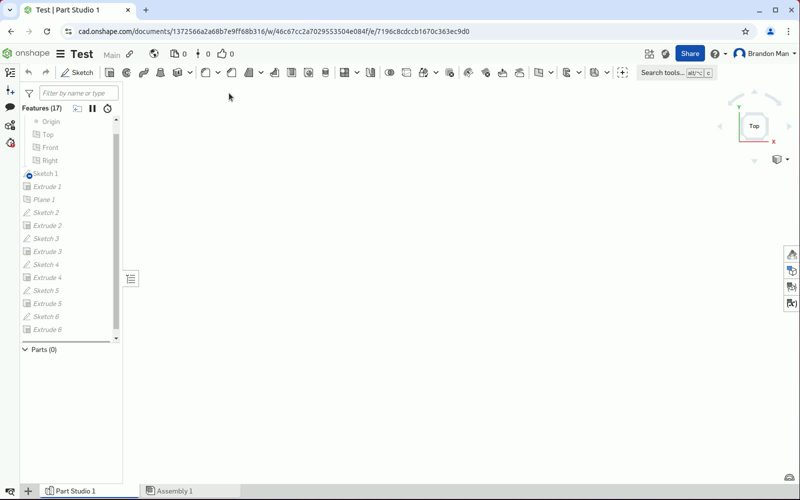
key(shift+s)
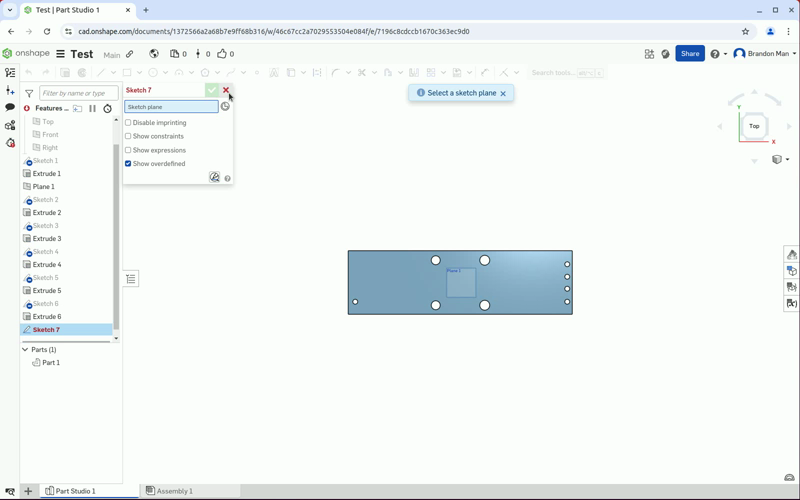
mouse_move(69, 189)
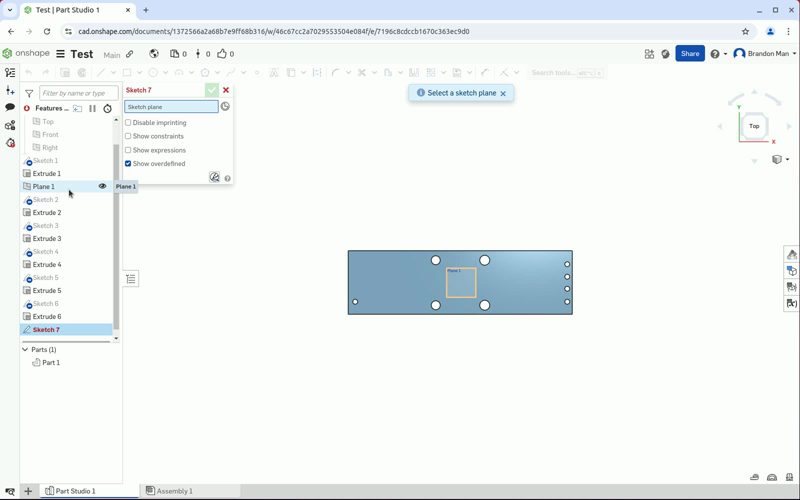
click(69, 189)
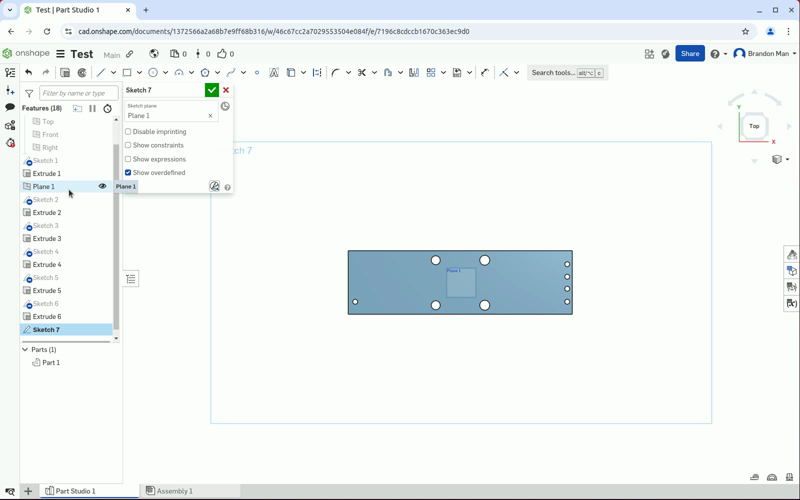
mouse_move(73, 352)
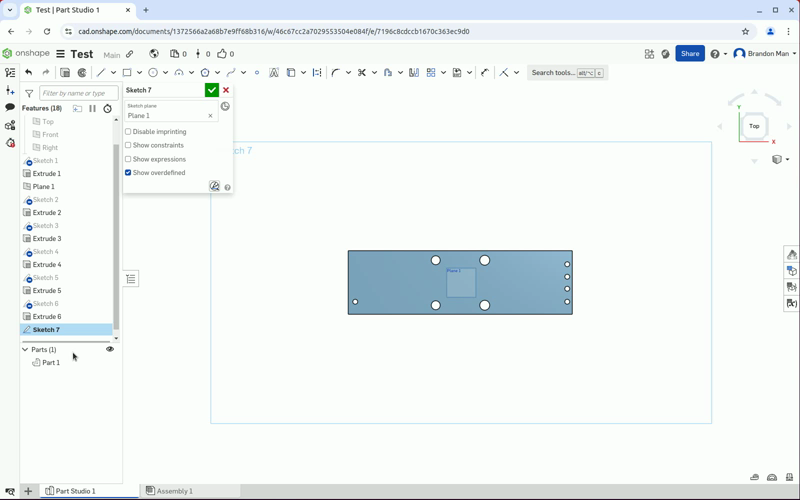
key(y)
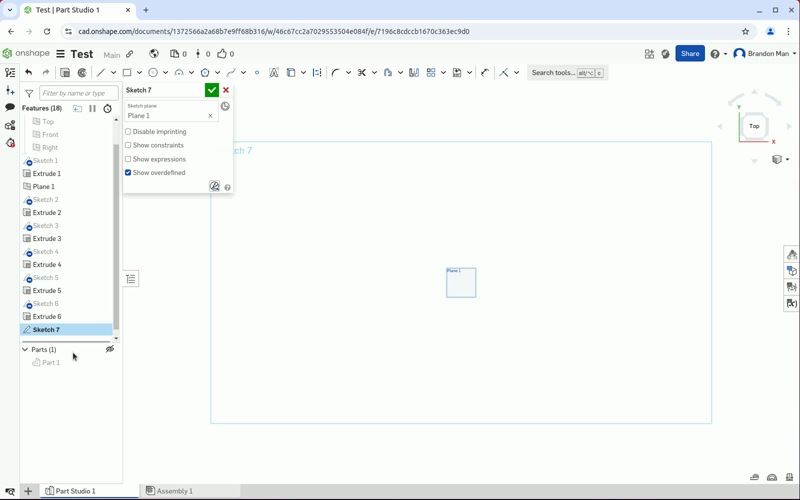
key(c)
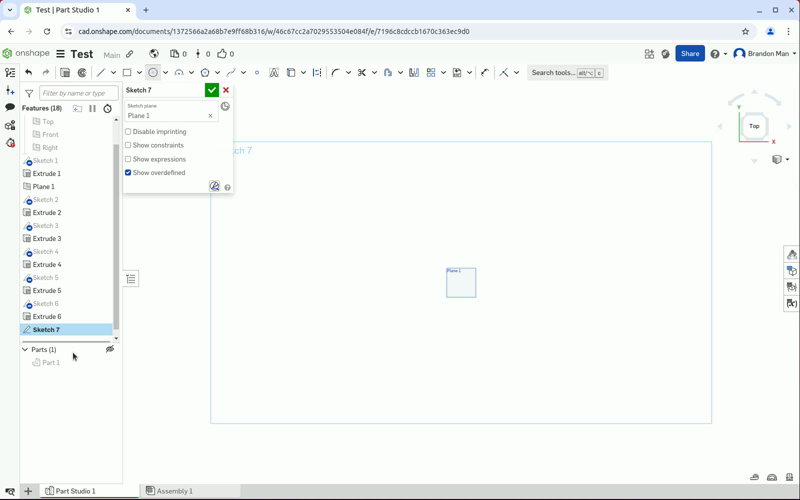
key_down(shift)
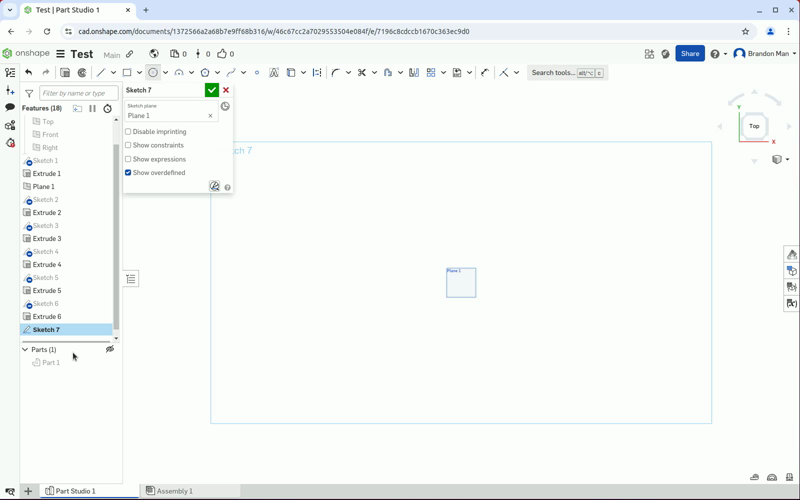
mouse_move(355, 276)
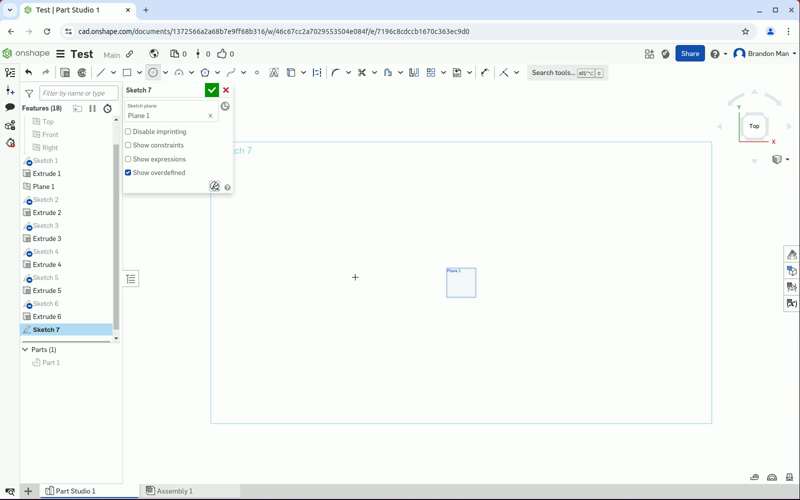
click(355, 276)
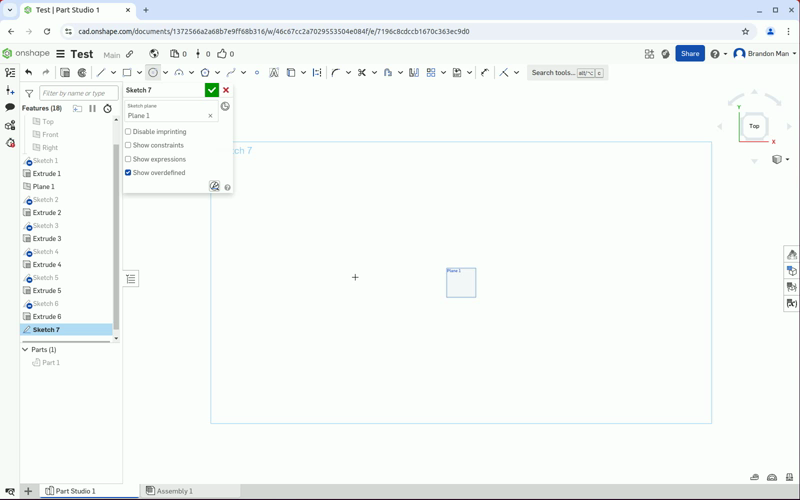
key_up(shift)
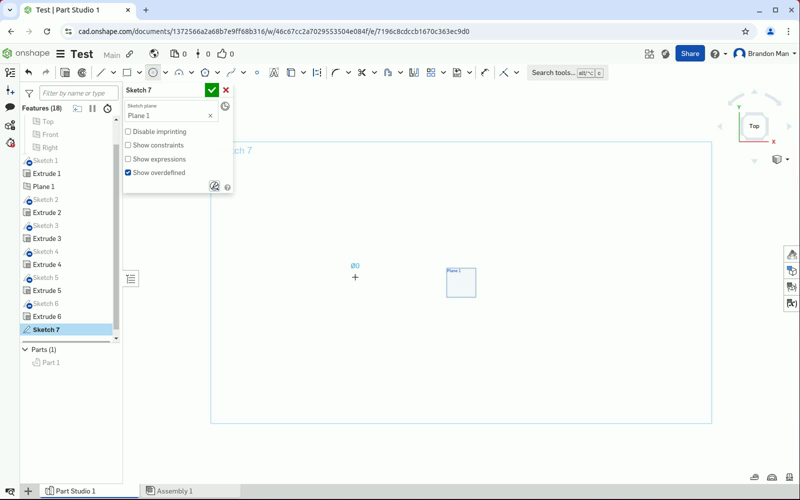
mouse_move(357, 276)
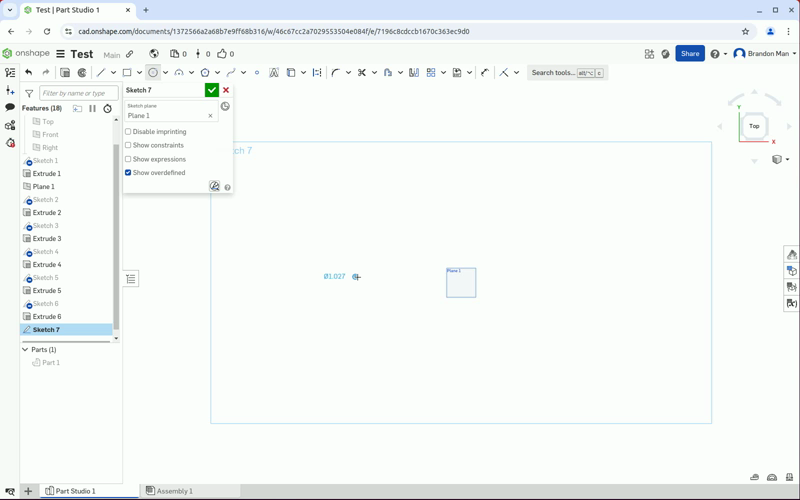
scroll(6)
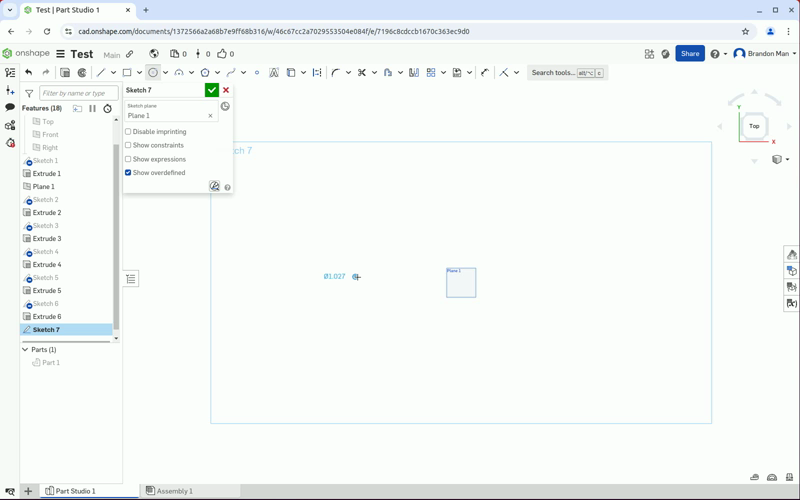
scroll(6)
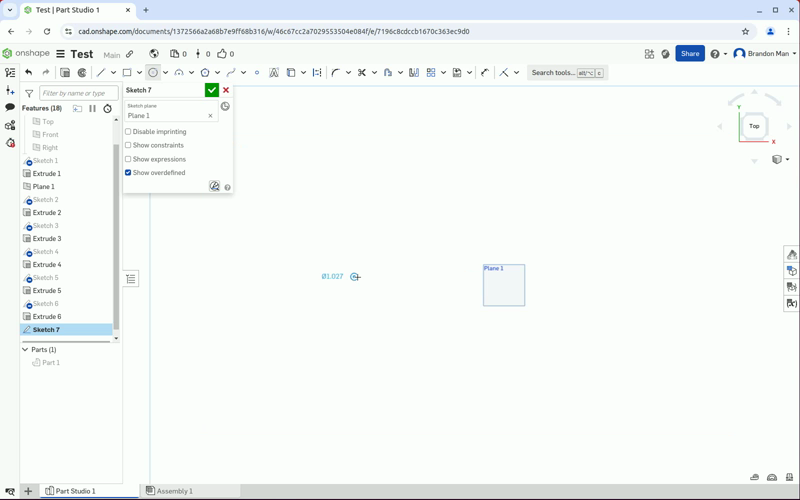
scroll(6)
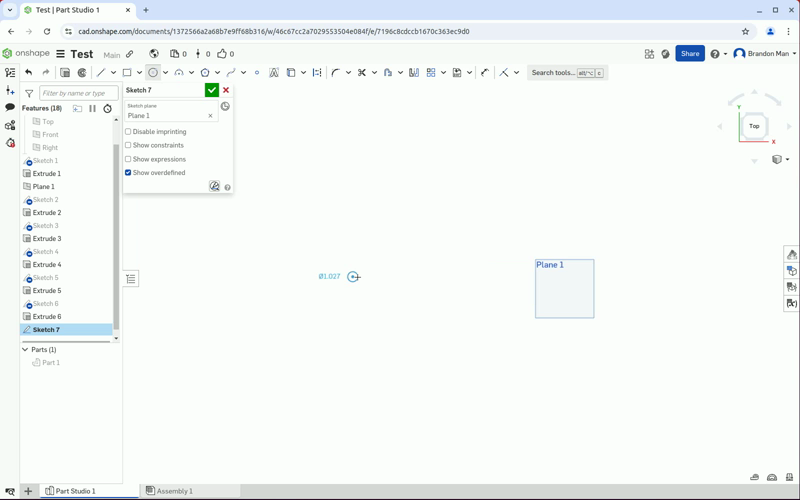
scroll(6)
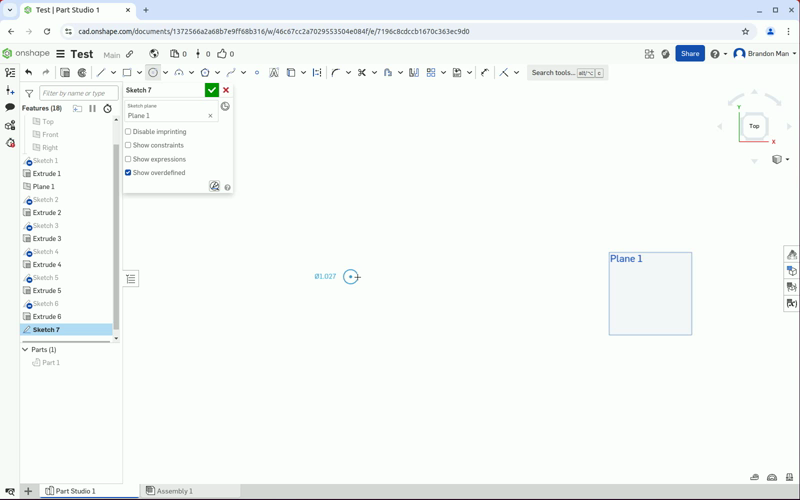
scroll(6)
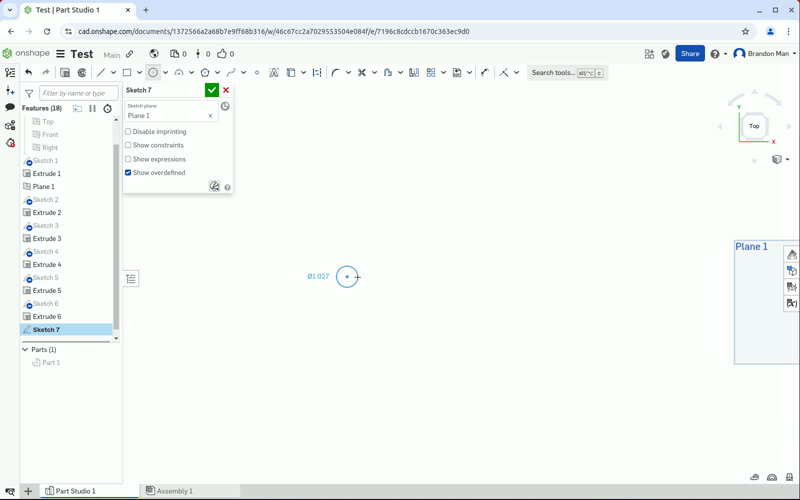
scroll(6)
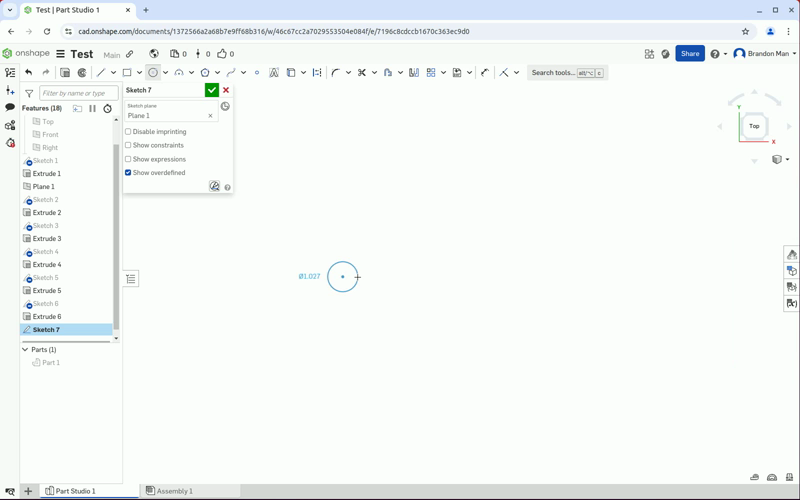
scroll(6)
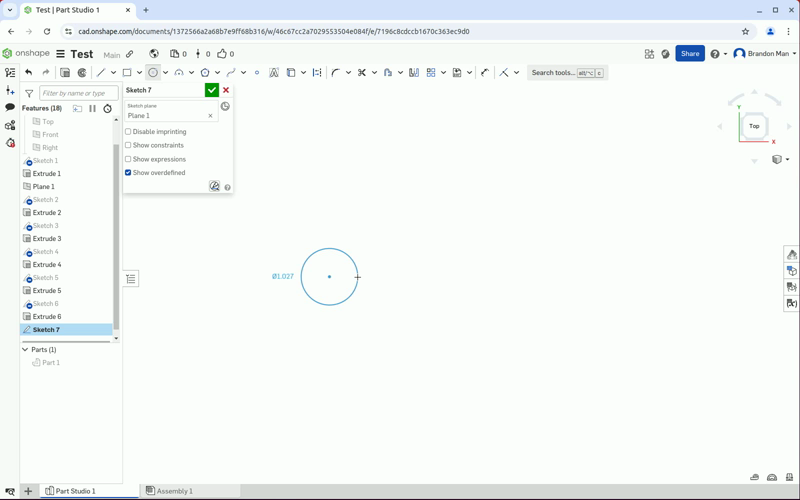
click(357, 276)
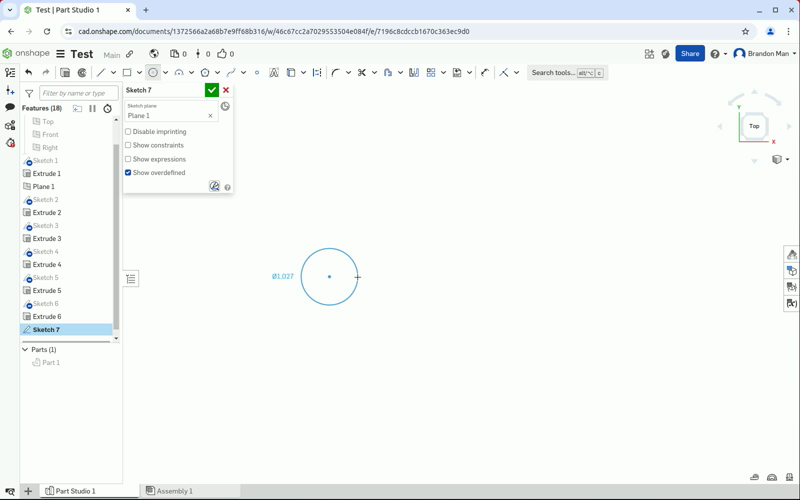
scroll(-6)
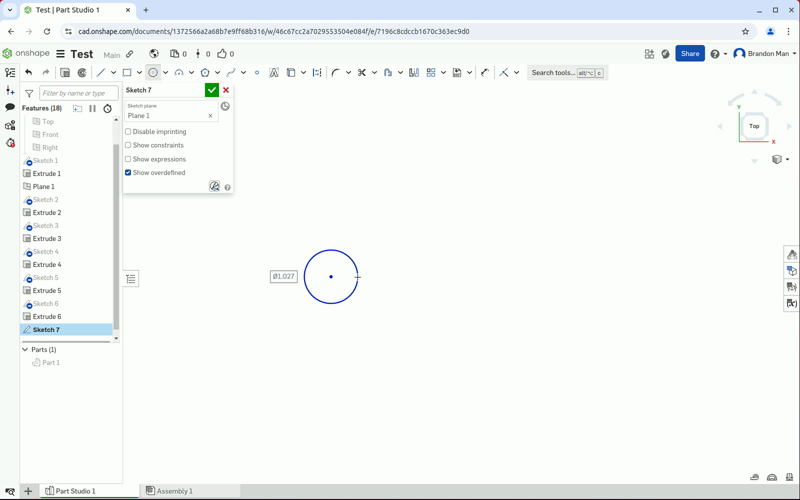
scroll(-6)
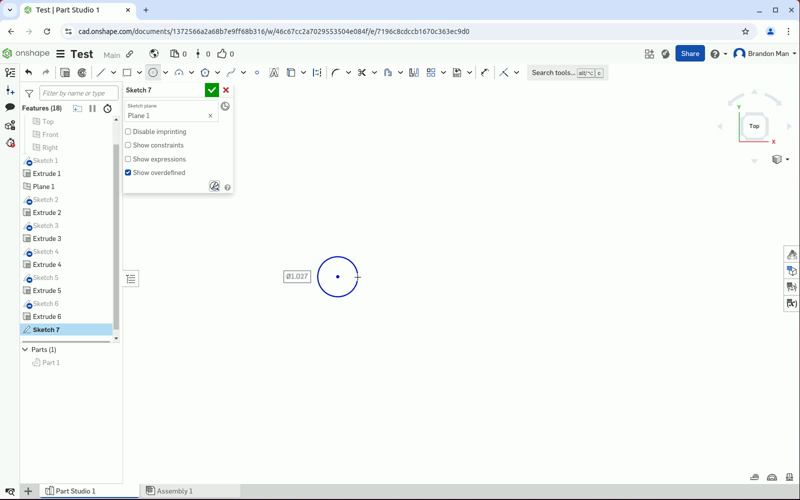
scroll(-6)
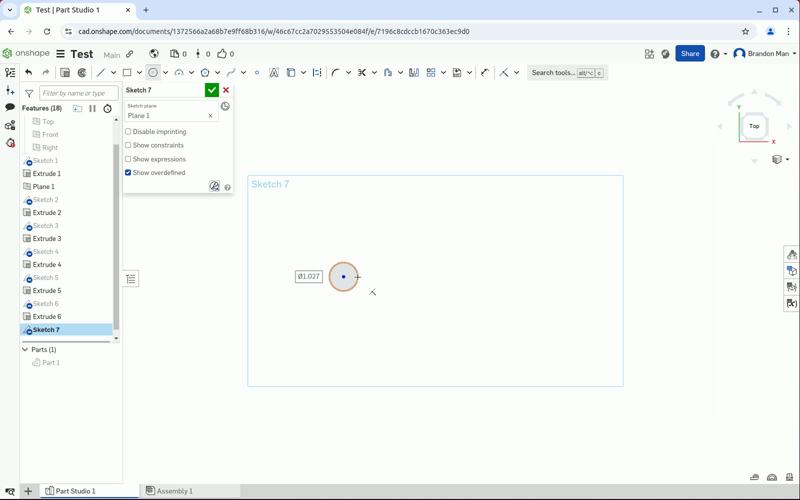
scroll(-6)
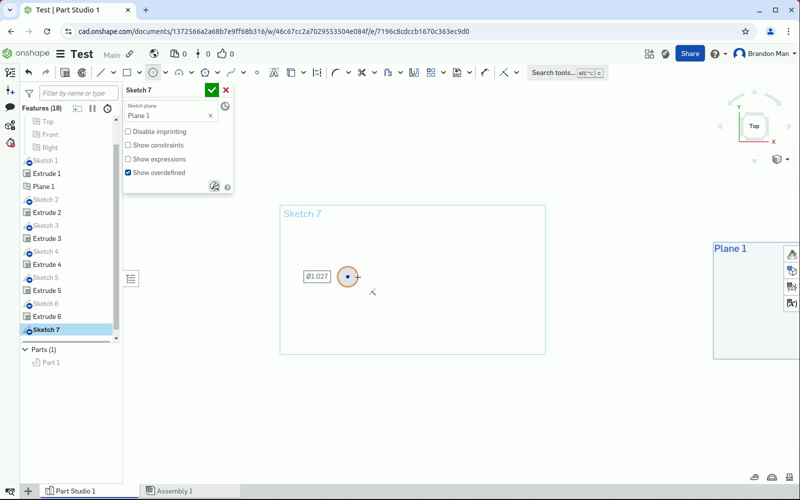
scroll(-6)
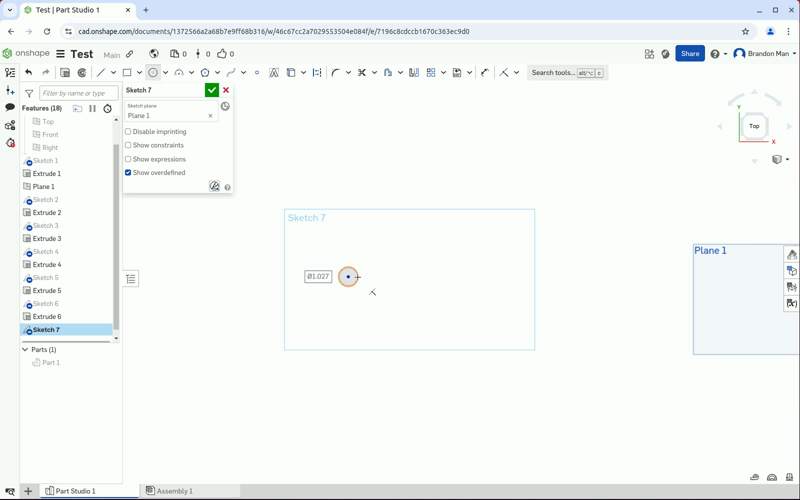
scroll(-6)
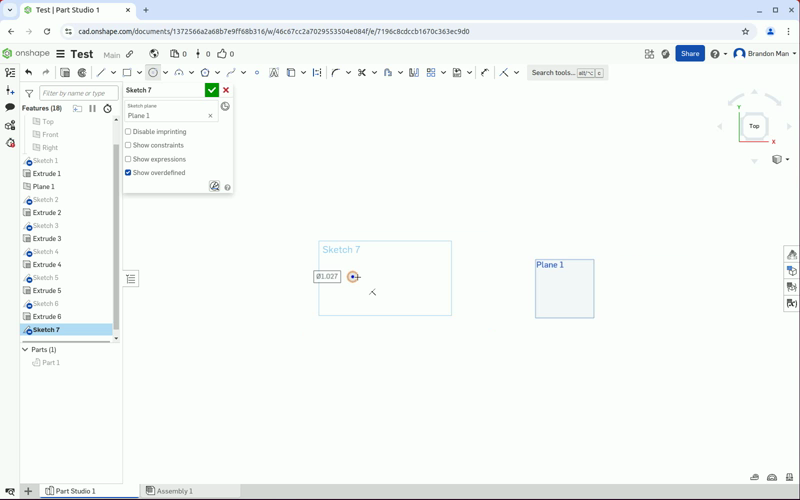
scroll(-6)
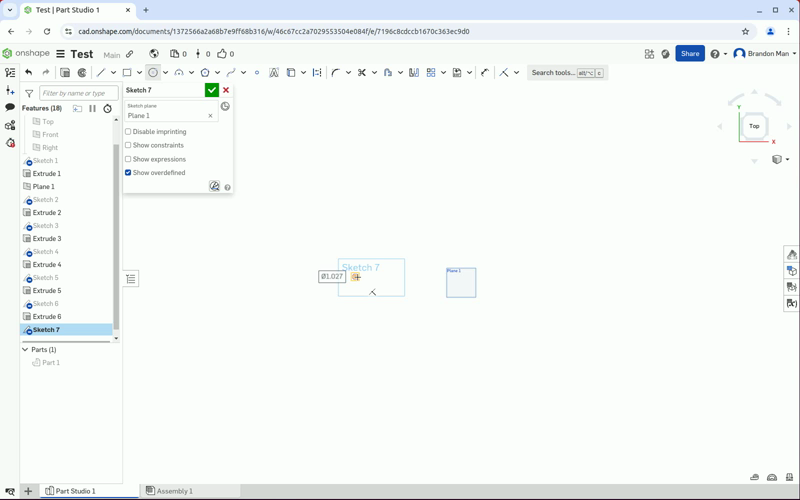
key(esc)
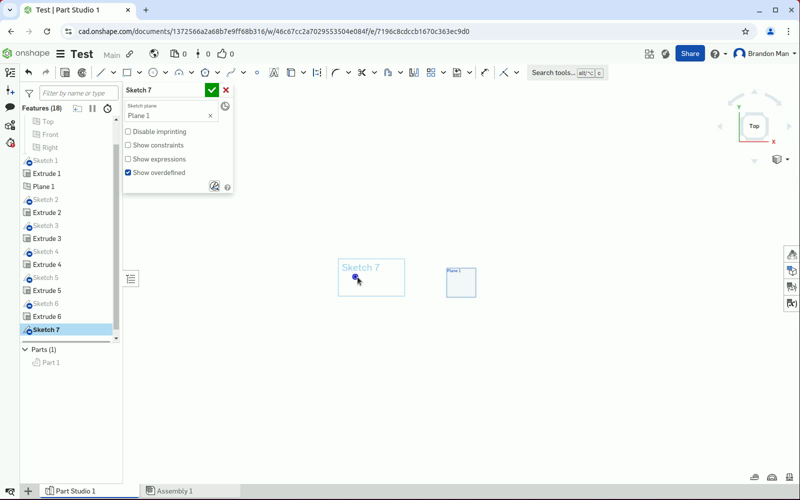
mouse_move(353, 276)
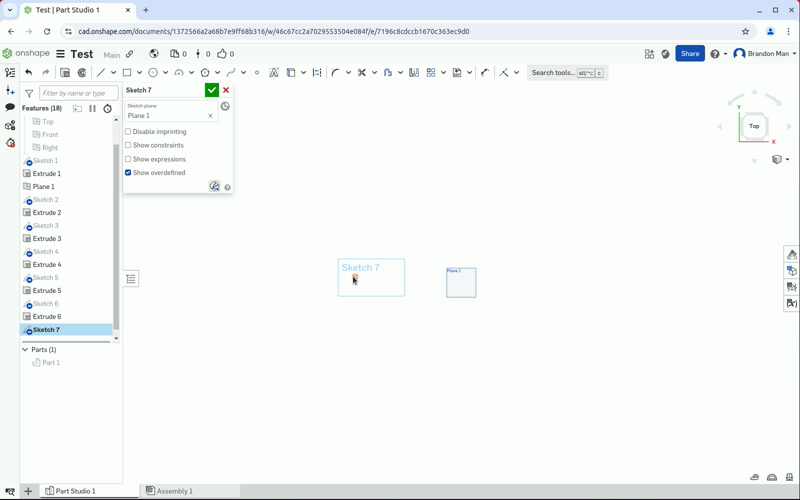
scroll(6)
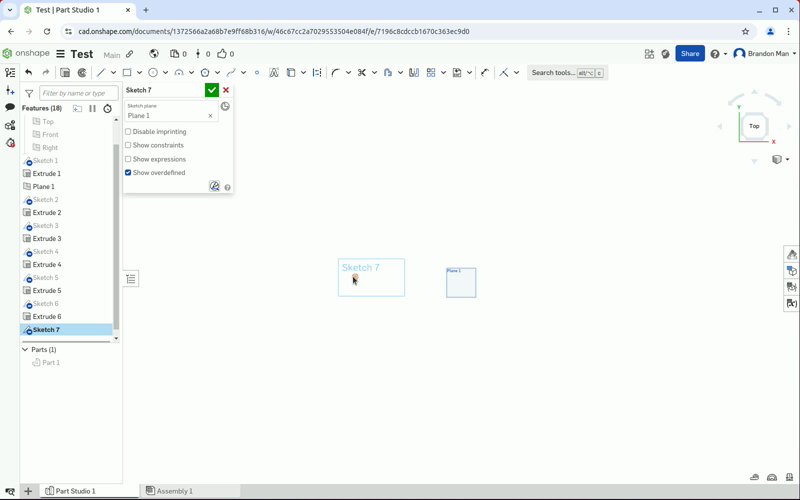
scroll(6)
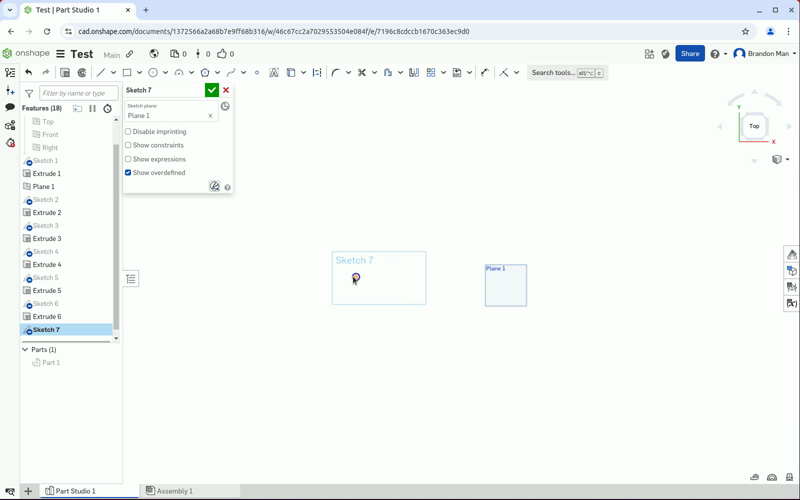
scroll(6)
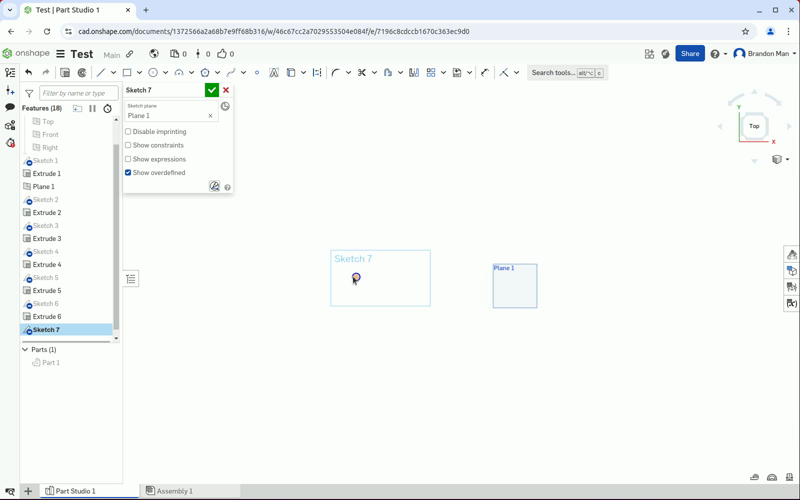
scroll(6)
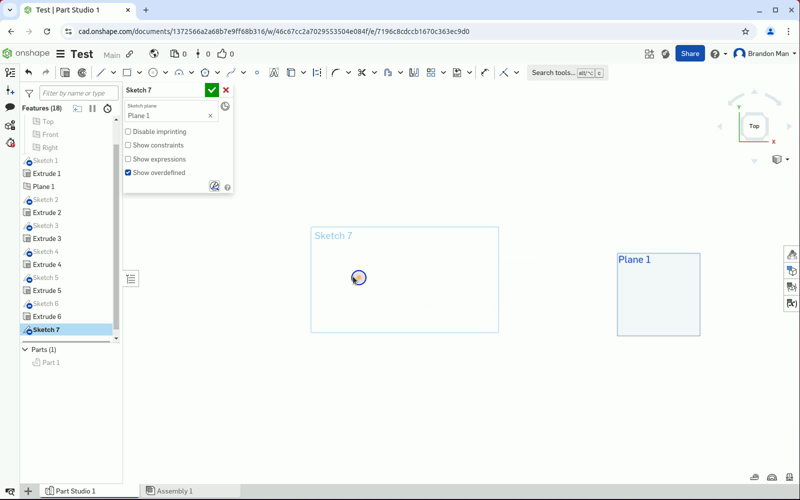
scroll(6)
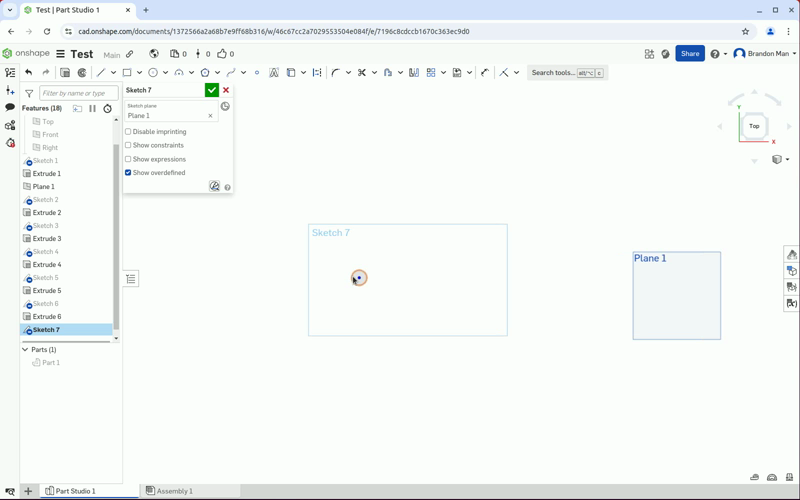
scroll(6)
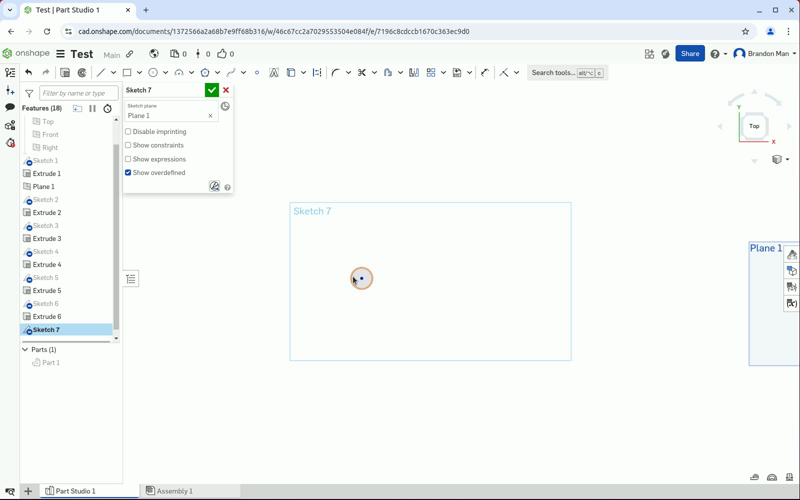
scroll(6)
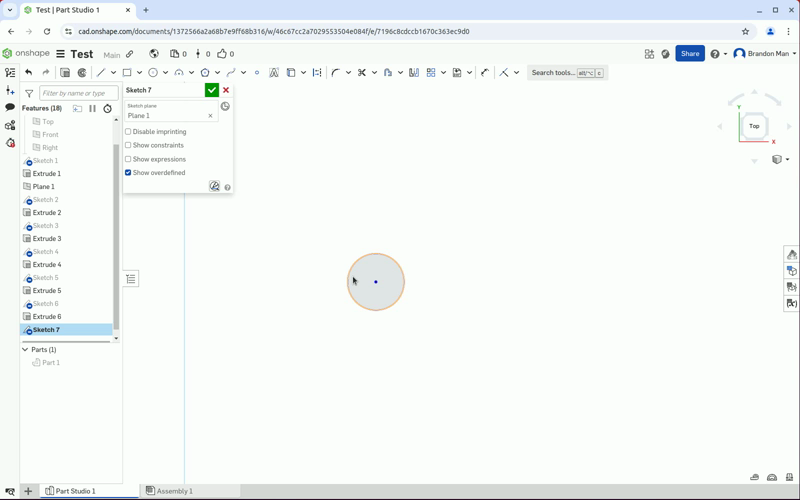
click(353, 276)
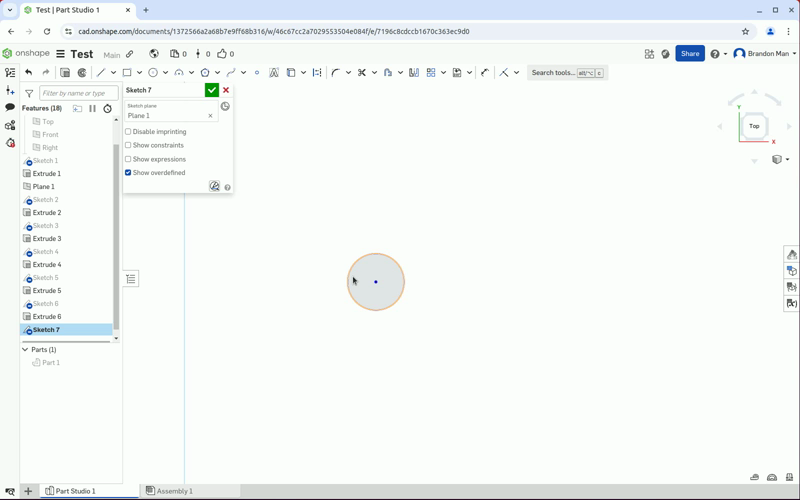
scroll(-6)
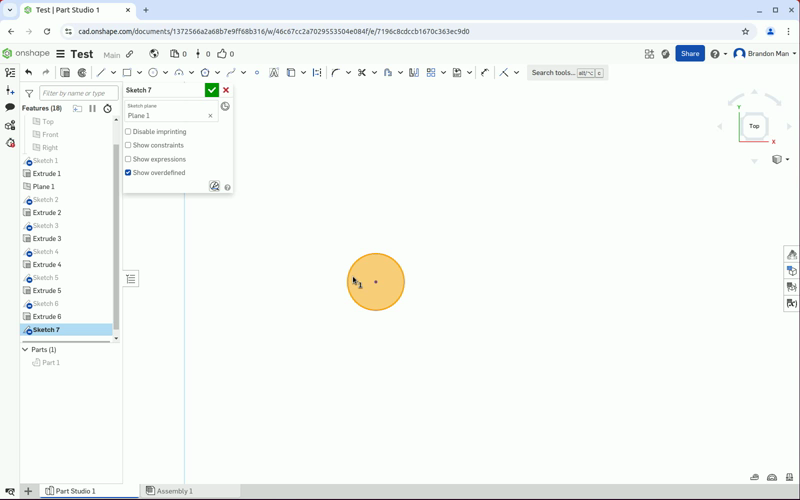
scroll(-6)
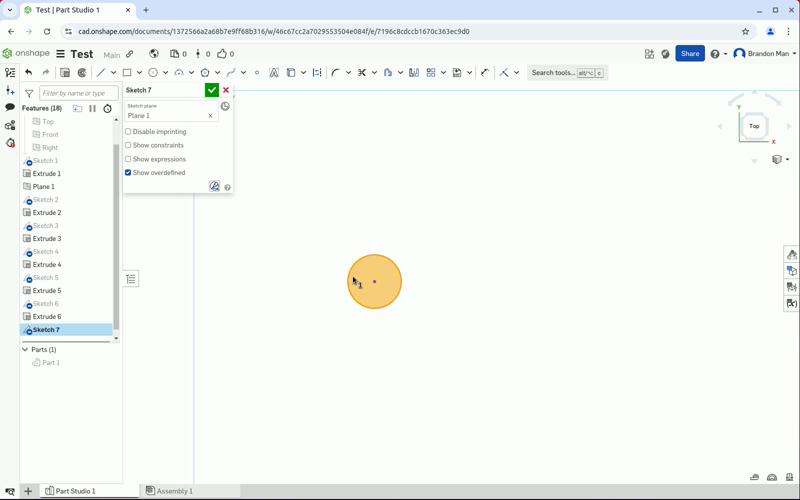
scroll(-6)
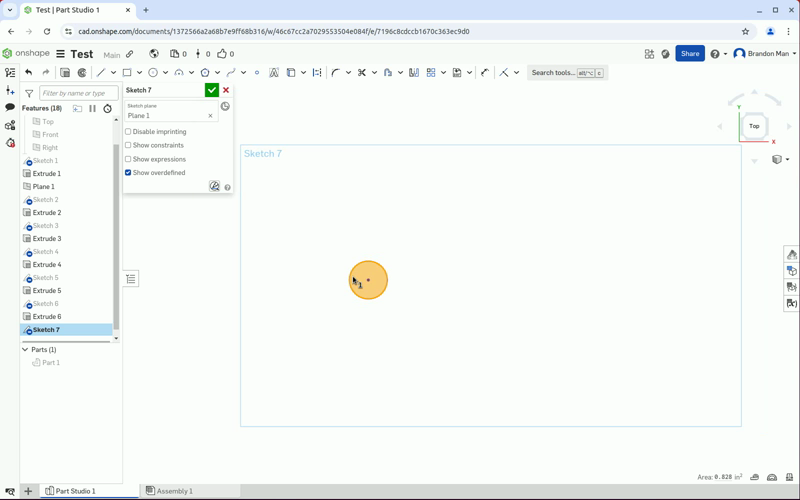
scroll(-6)
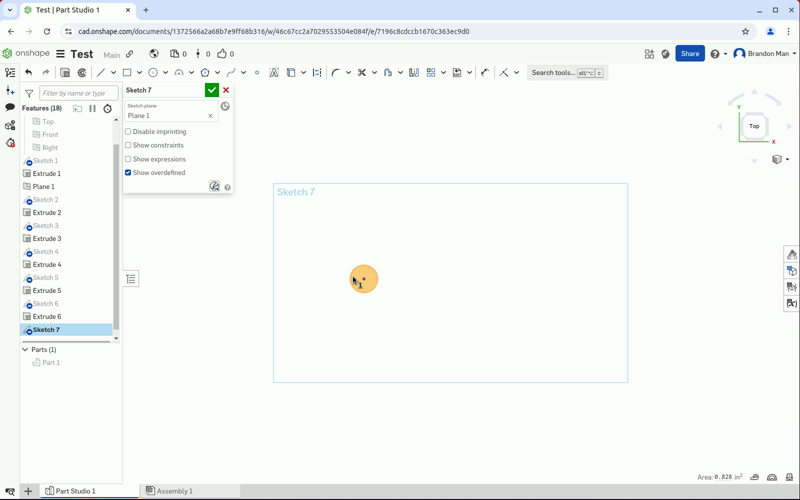
scroll(-6)
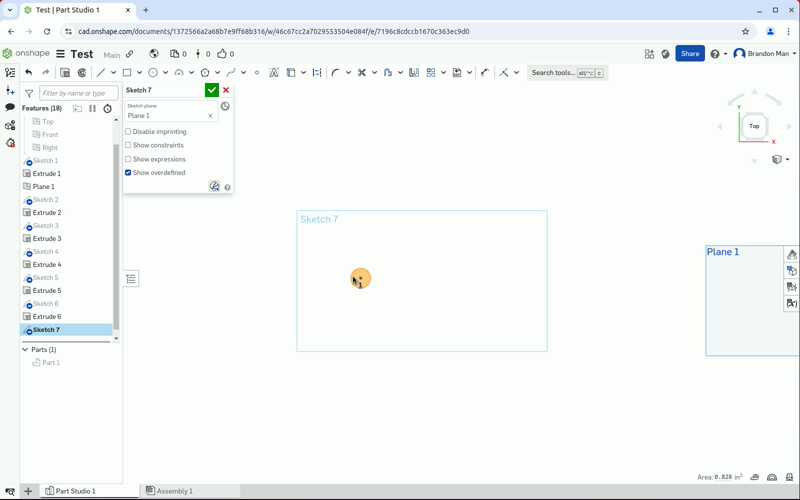
scroll(-6)
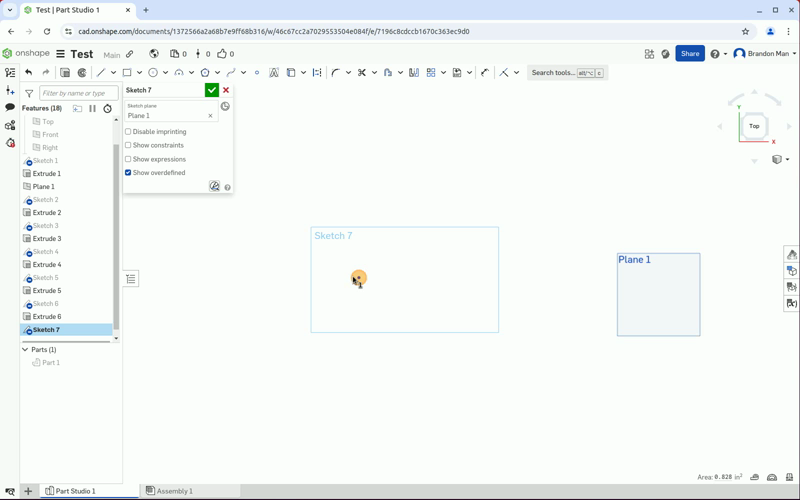
scroll(-6)
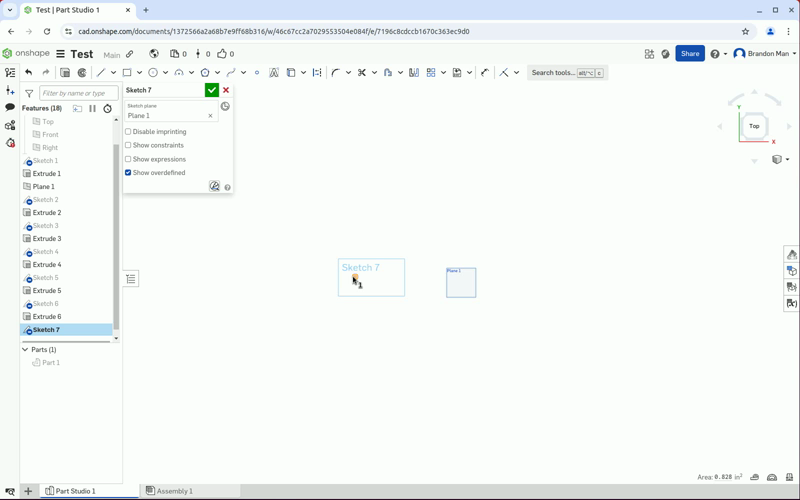
mouse_move(73, 352)
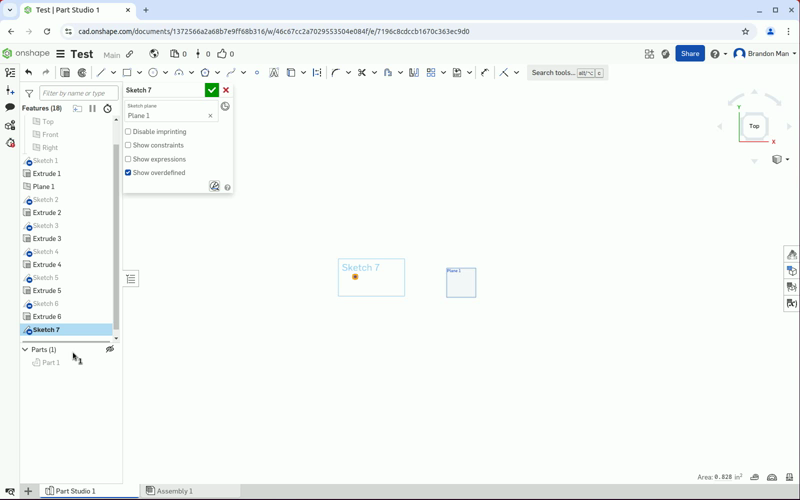
key(shift+y)
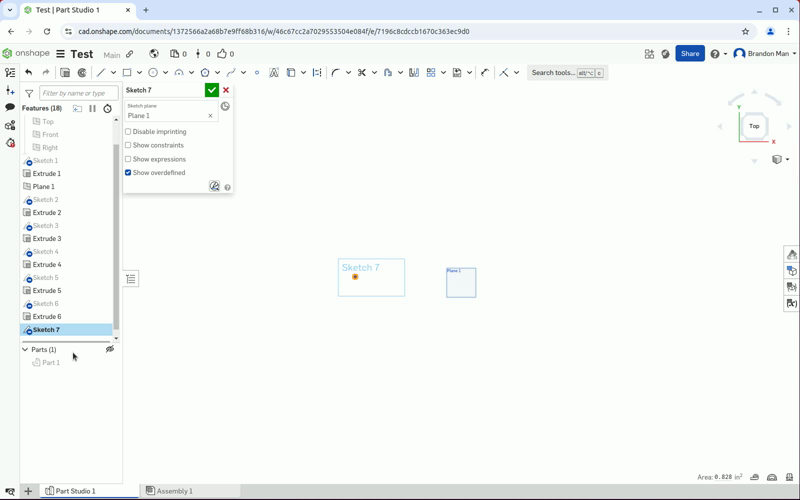
key(shift+e)
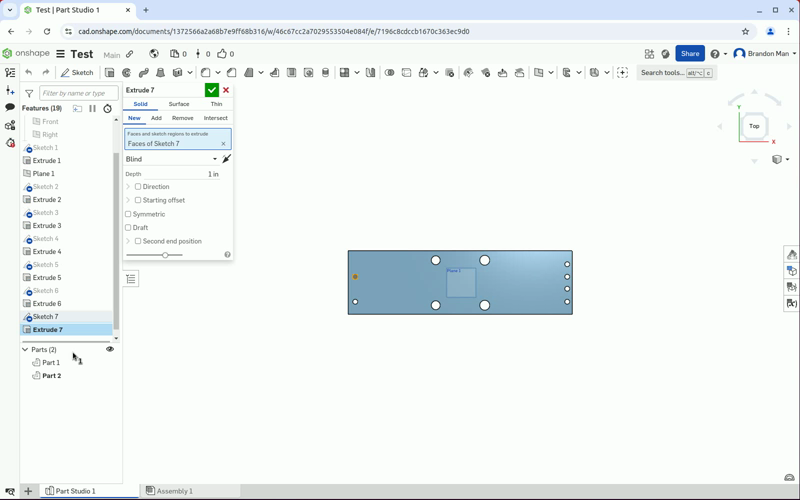
mouse_move(143, 106)
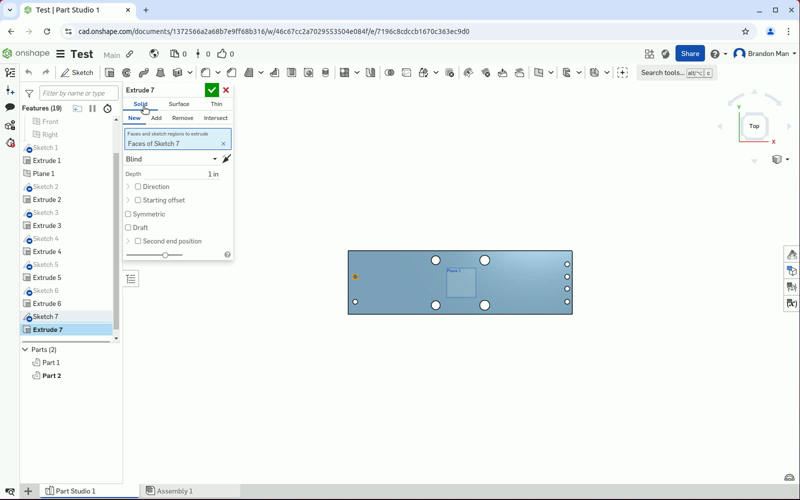
click(143, 106)
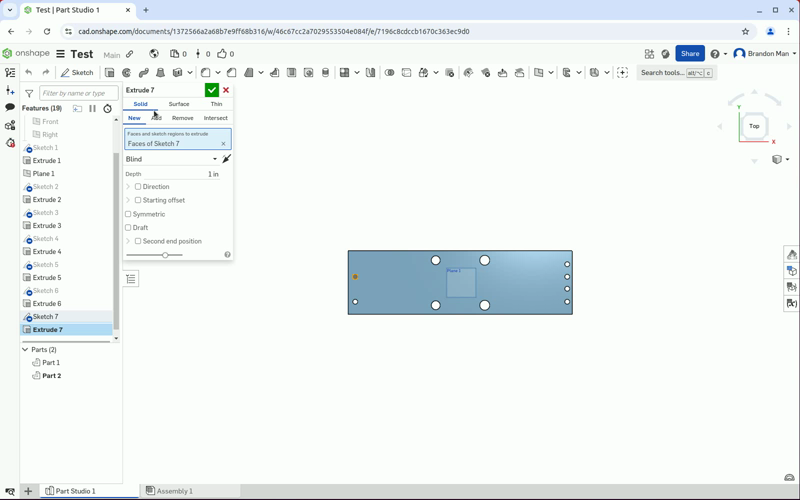
mouse_move(186, 120)
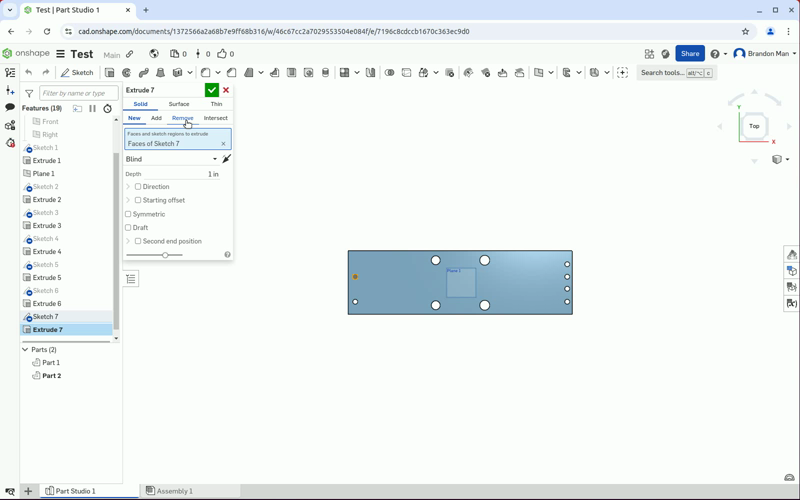
click(186, 120)
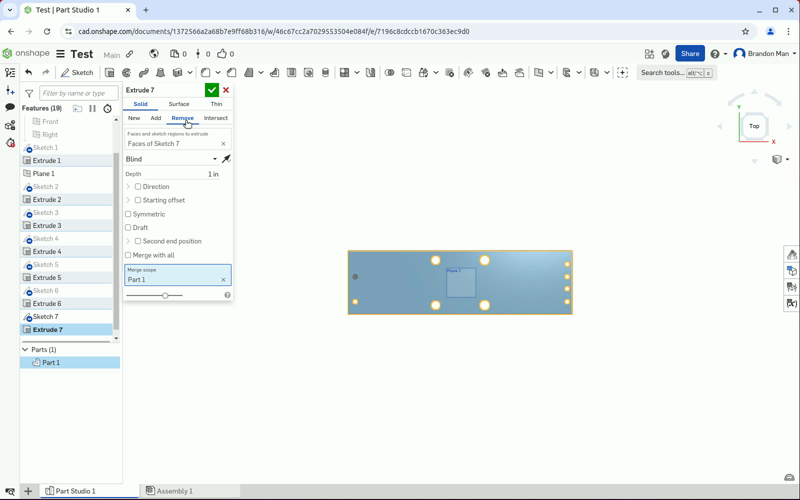
key(tab, 4)
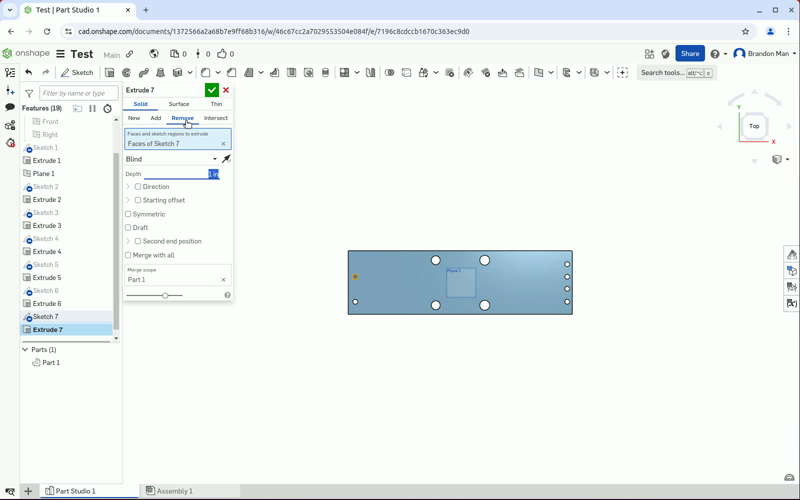
text(3.129)
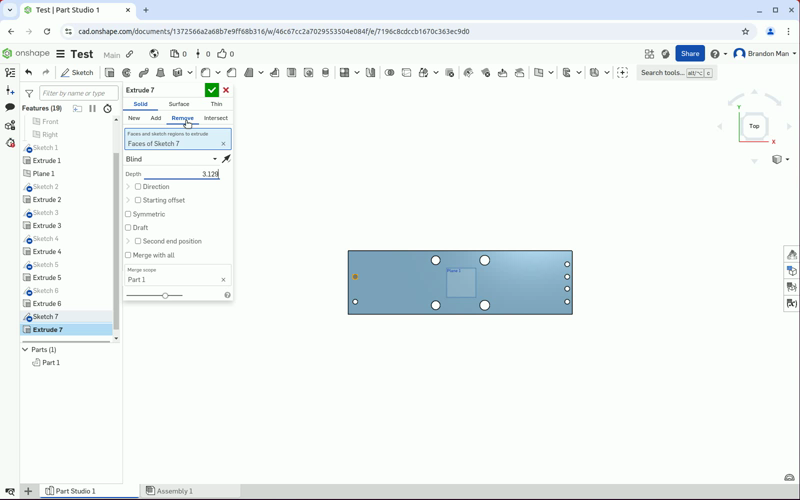
key(tab, 6)
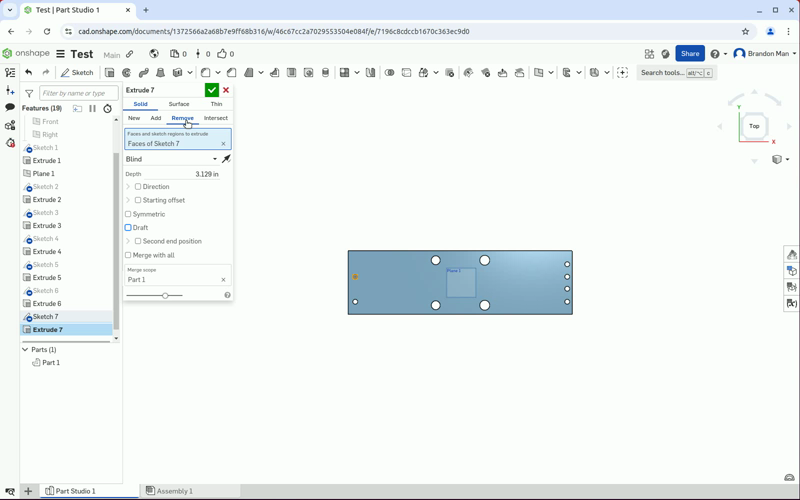
key(space)
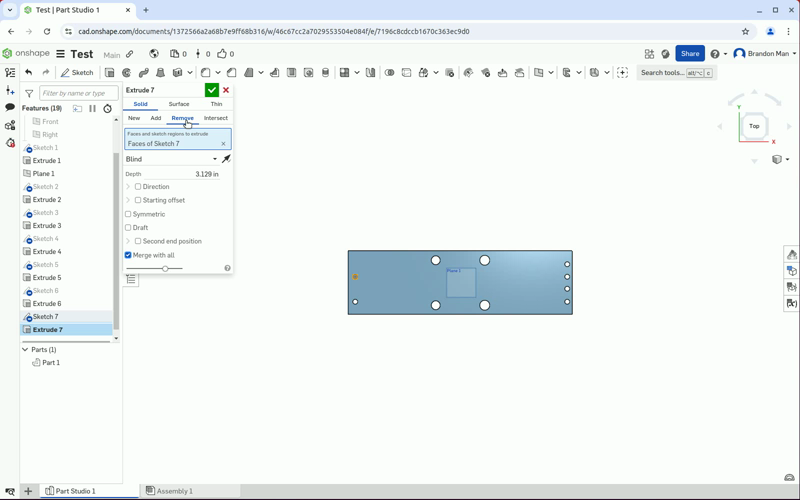
key(enter)
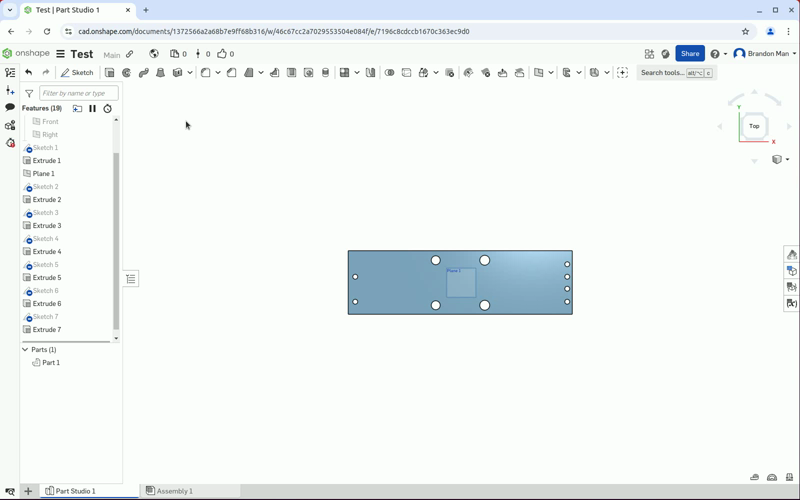
key(shift+h)
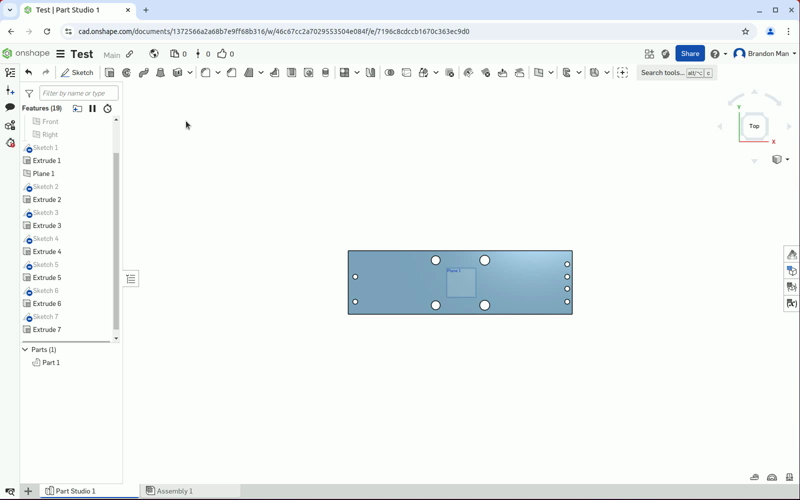
key(shift+h)
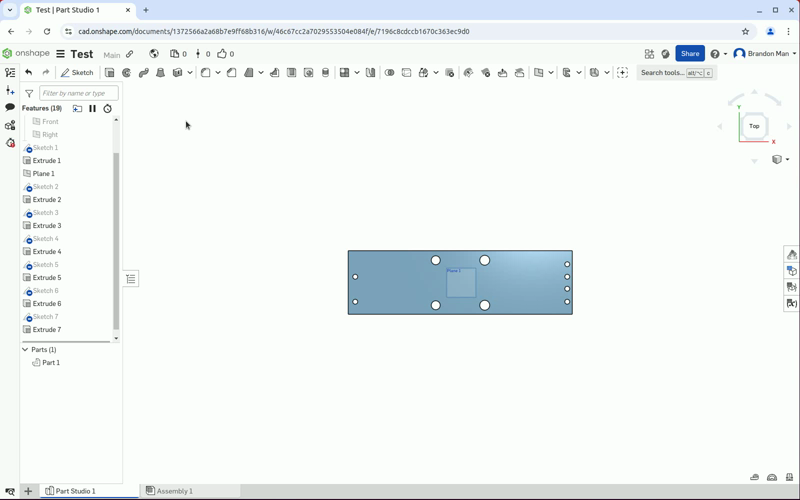
mouse_move(69, 150)
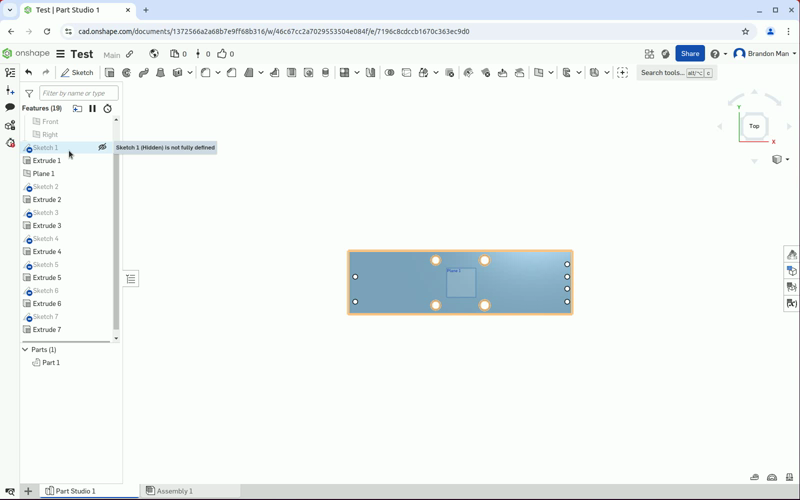
click(69, 150)
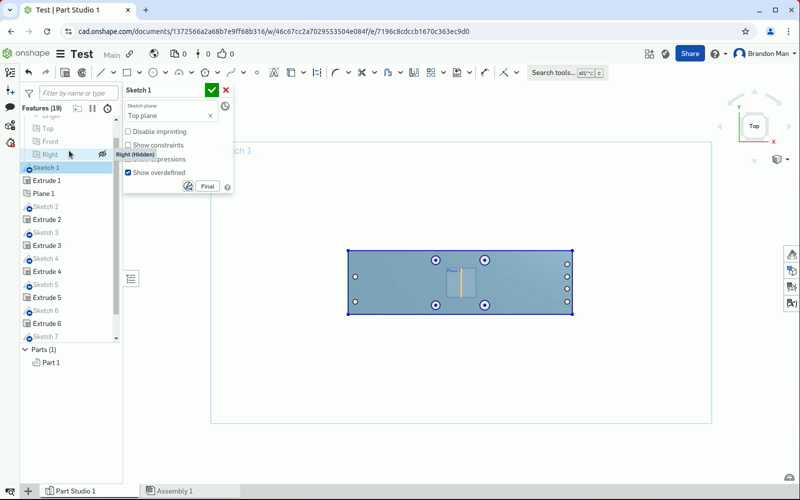
mouse_move(229, 92)
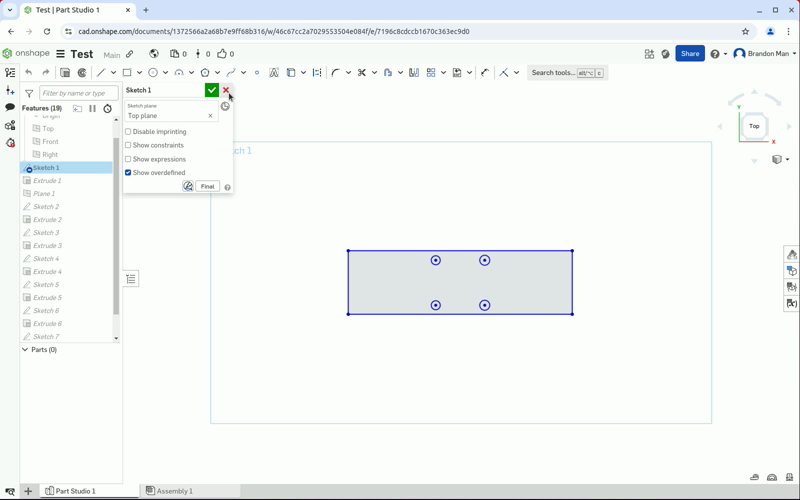
click(229, 92)
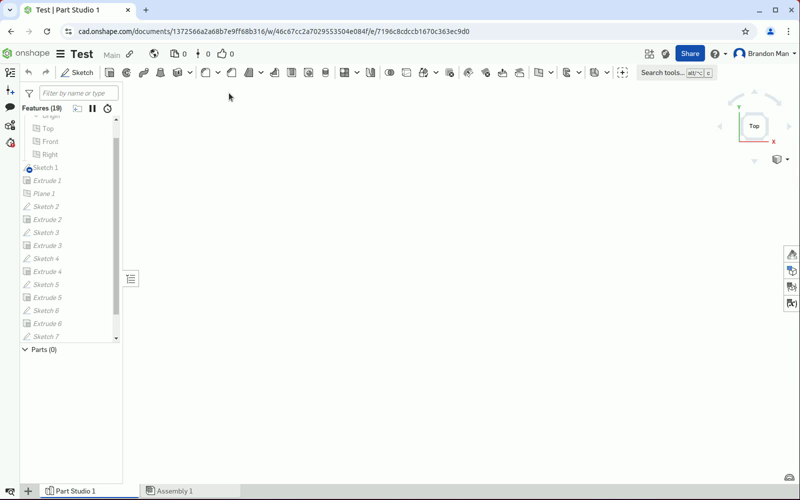
key(shift+s)
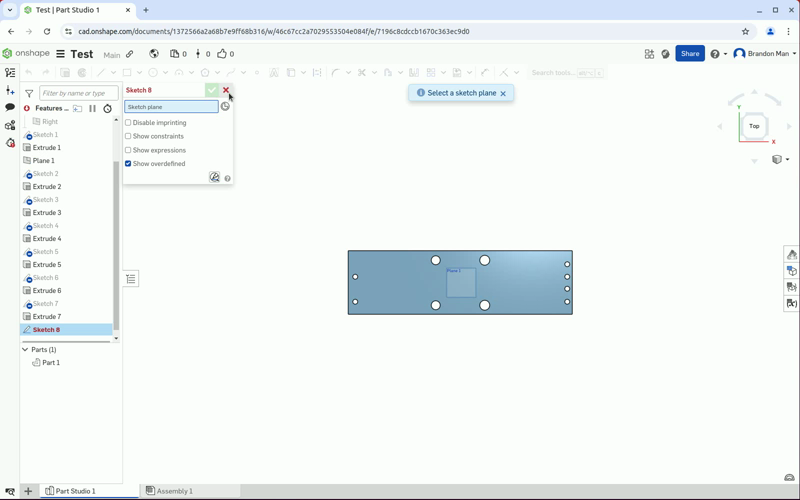
mouse_move(69, 163)
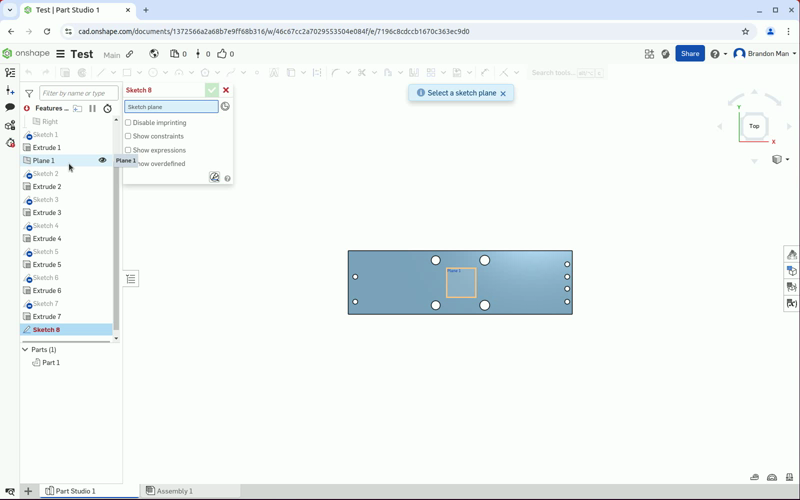
click(69, 163)
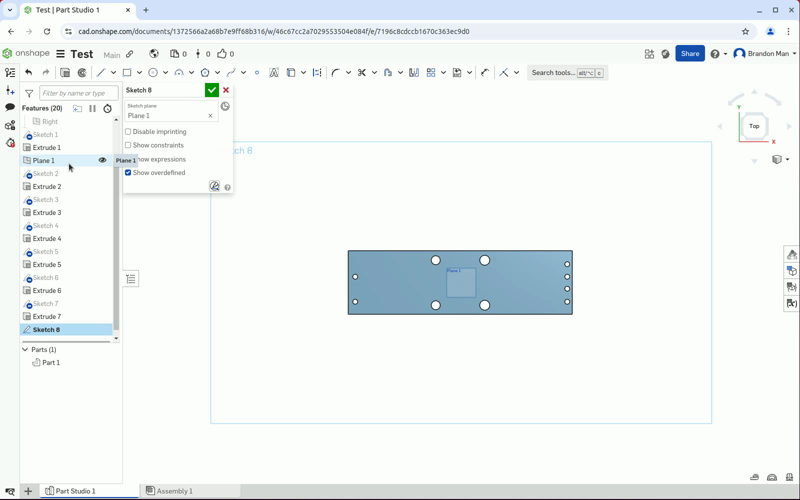
mouse_move(73, 352)
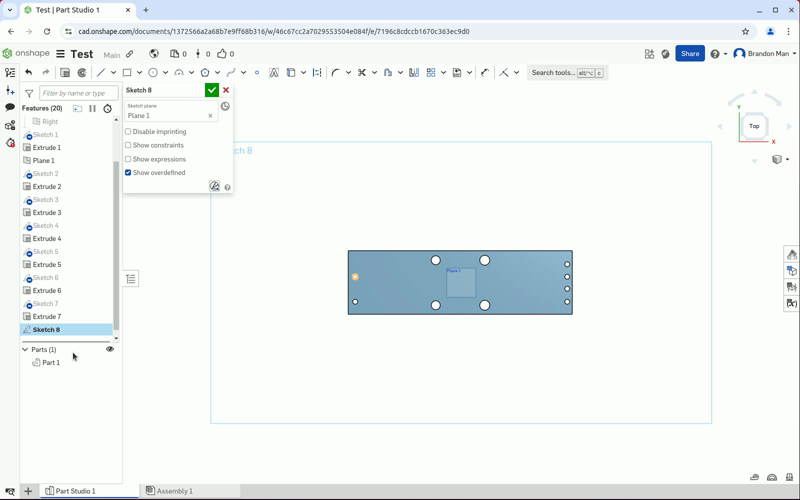
key(y)
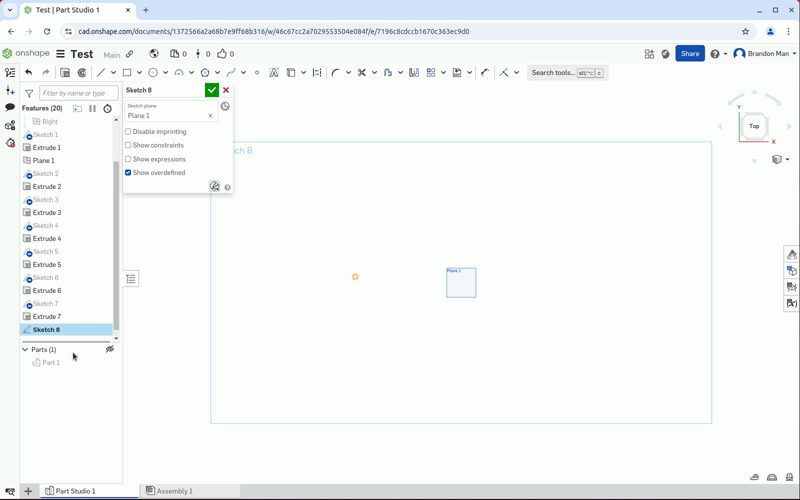
key(c)
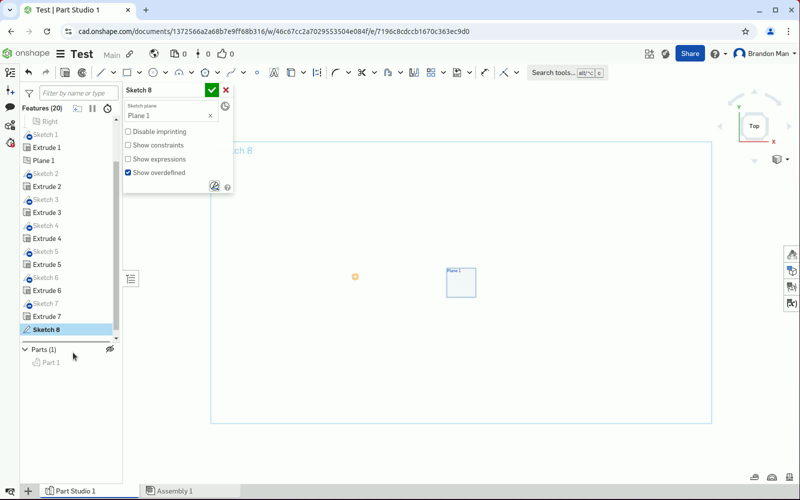
key_down(shift)
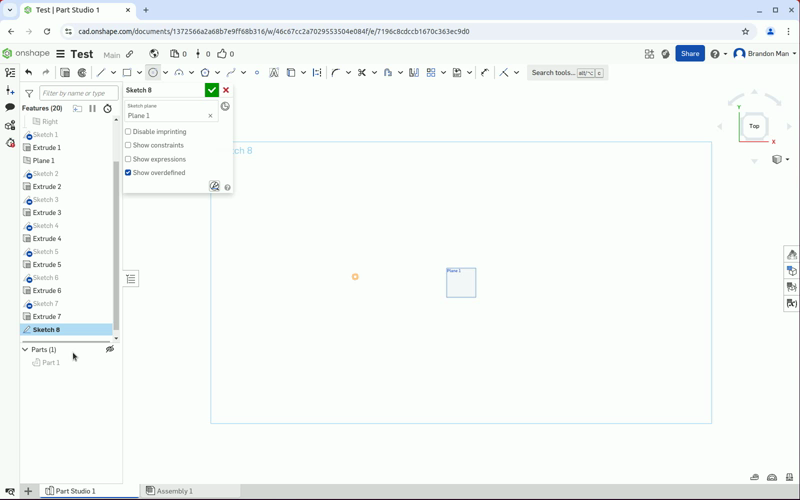
mouse_move(355, 264)
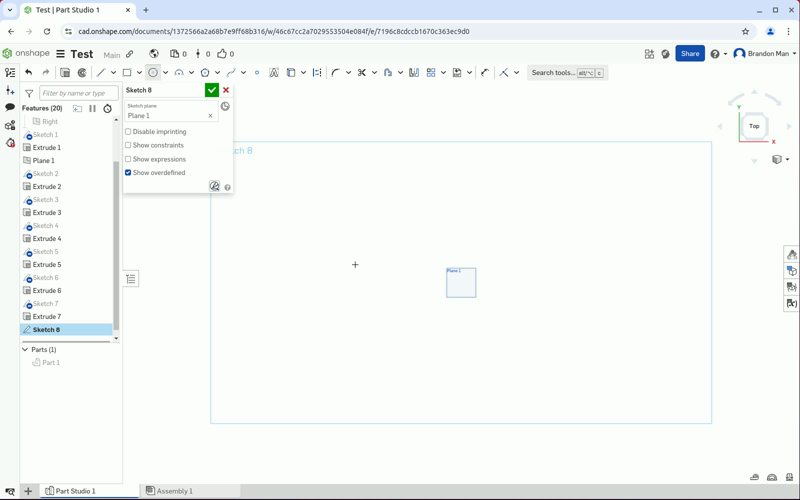
click(355, 264)
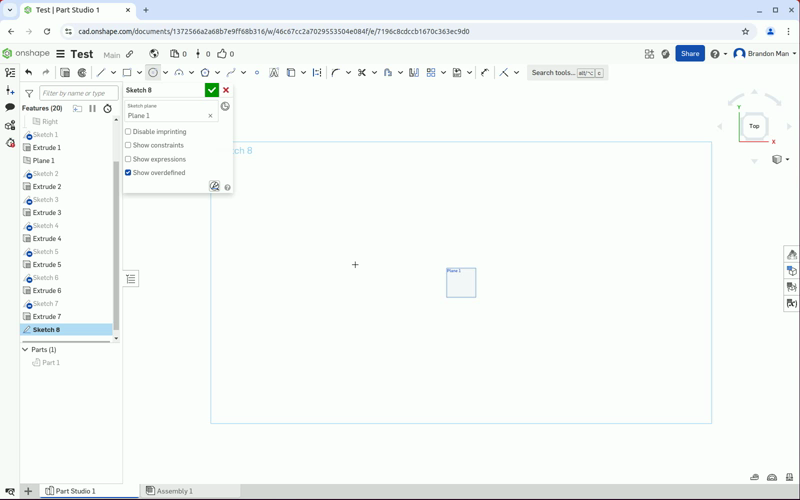
key_up(shift)
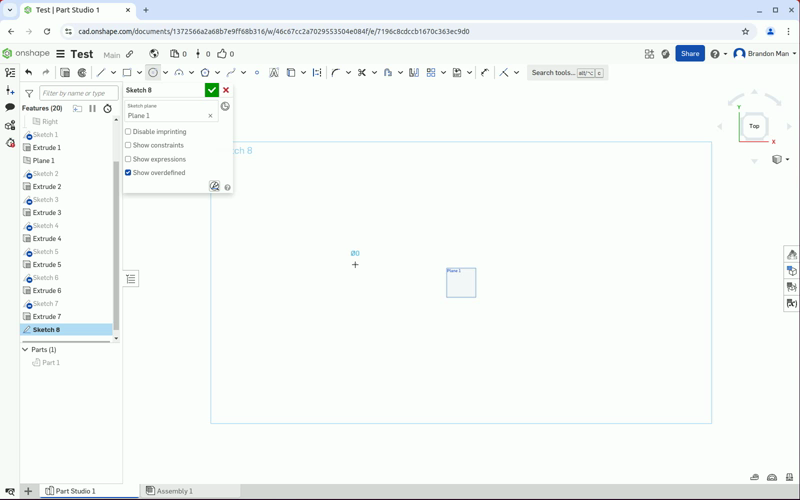
mouse_move(357, 264)
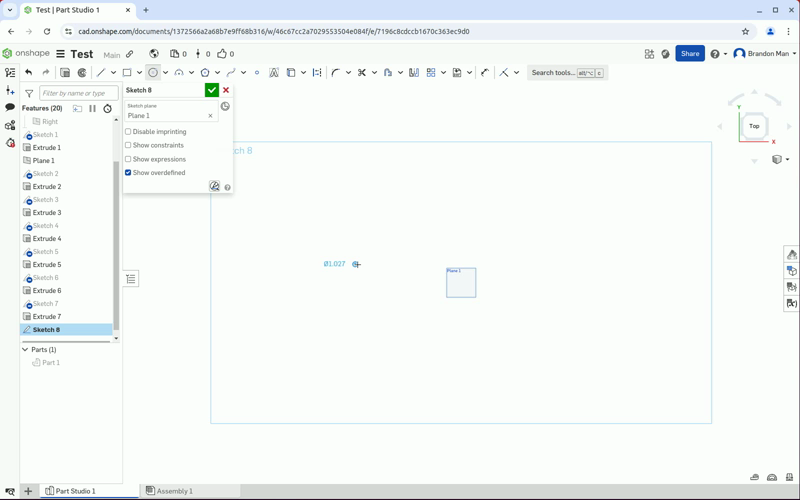
scroll(6)
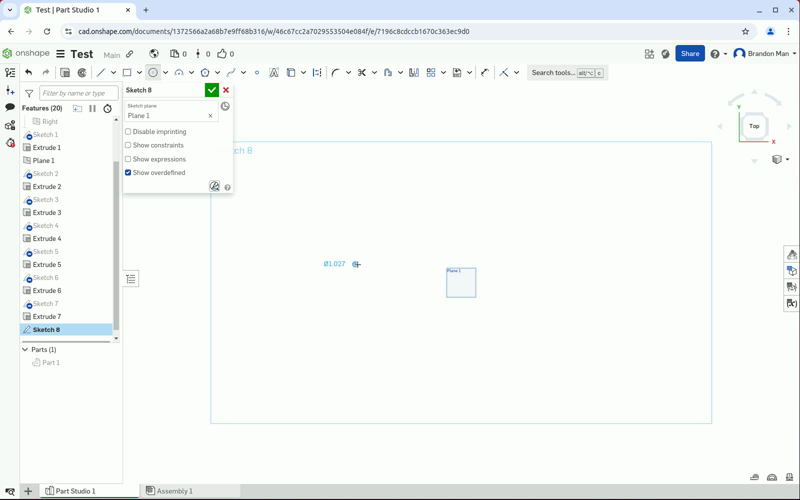
scroll(6)
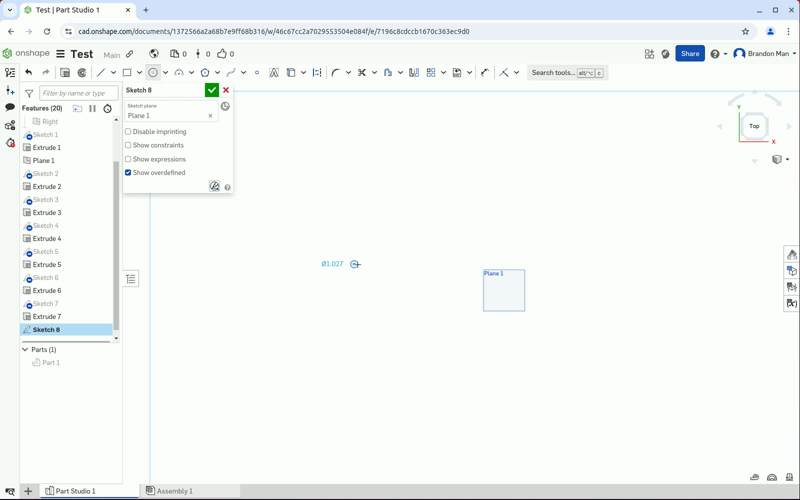
scroll(6)
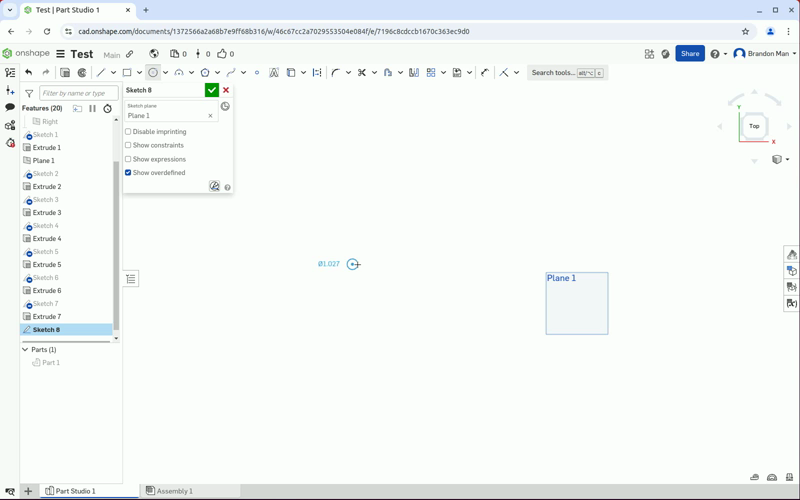
scroll(6)
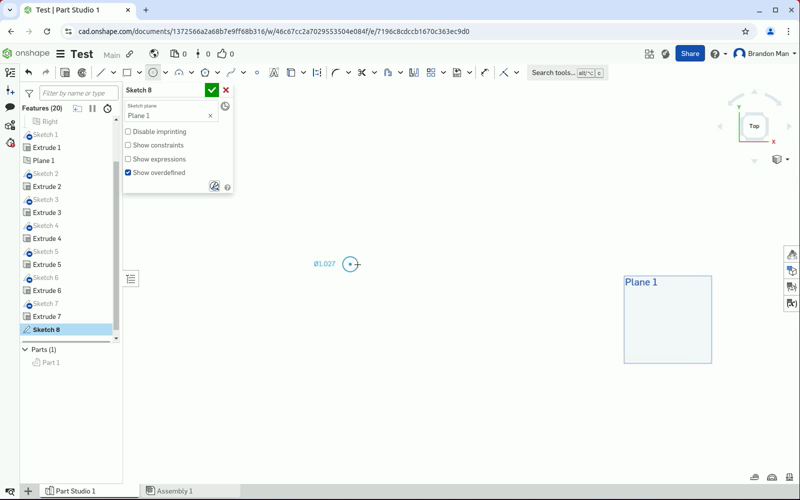
scroll(6)
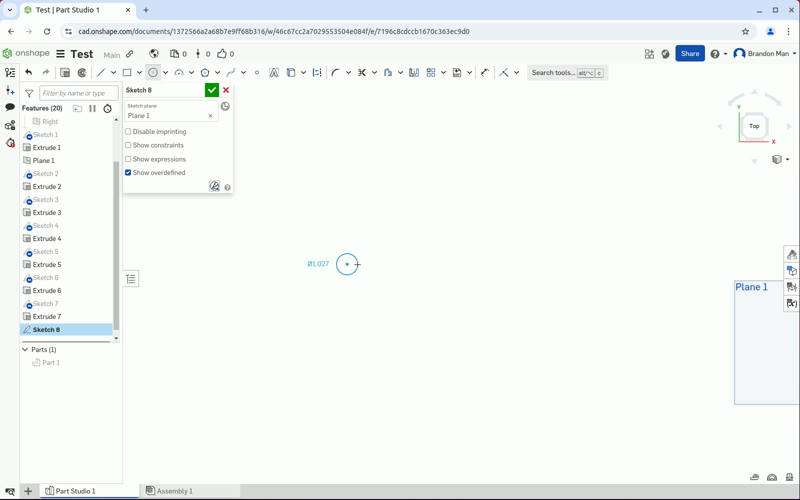
scroll(6)
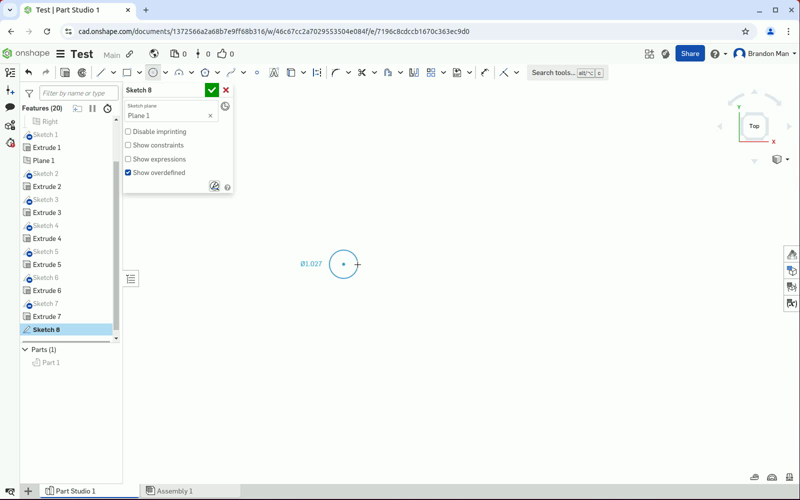
scroll(6)
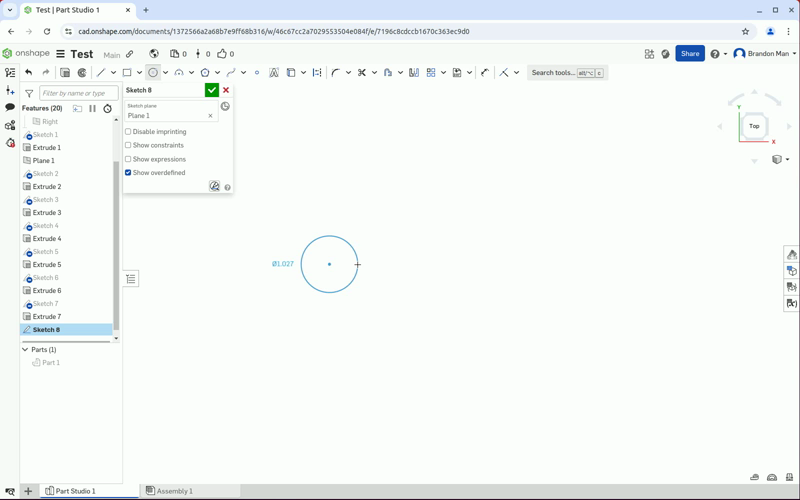
click(357, 264)
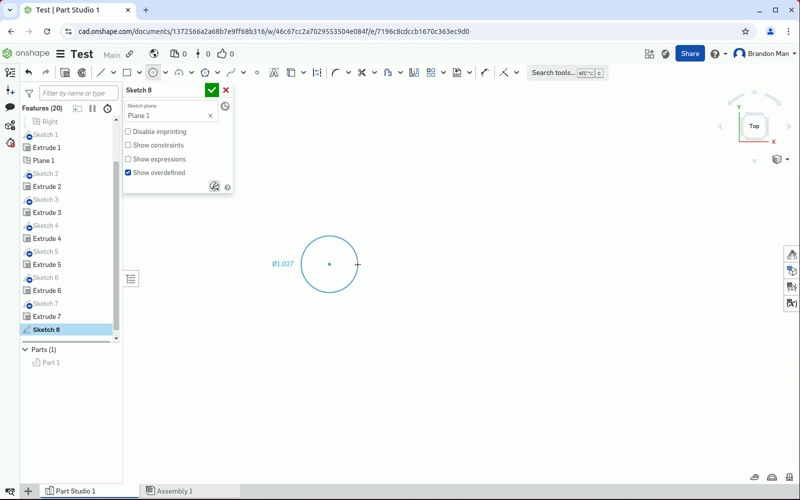
scroll(-6)
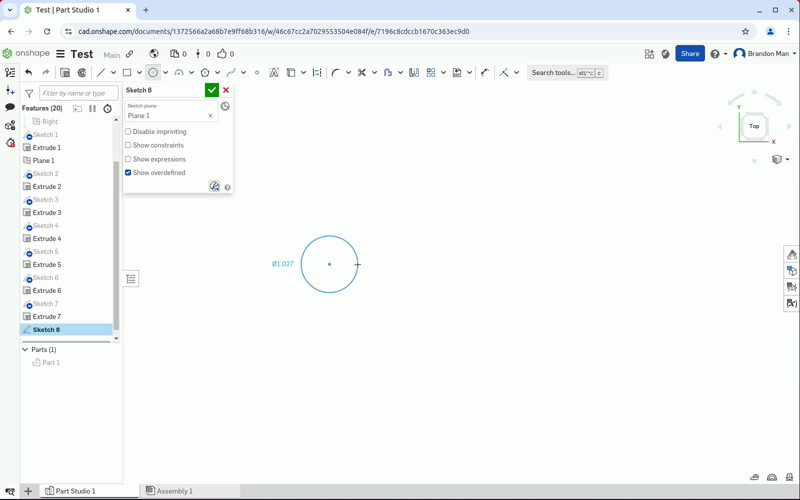
scroll(-6)
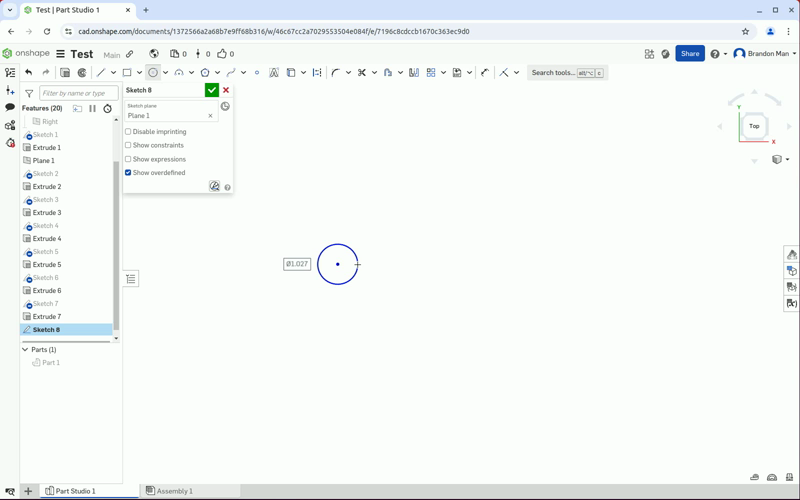
scroll(-6)
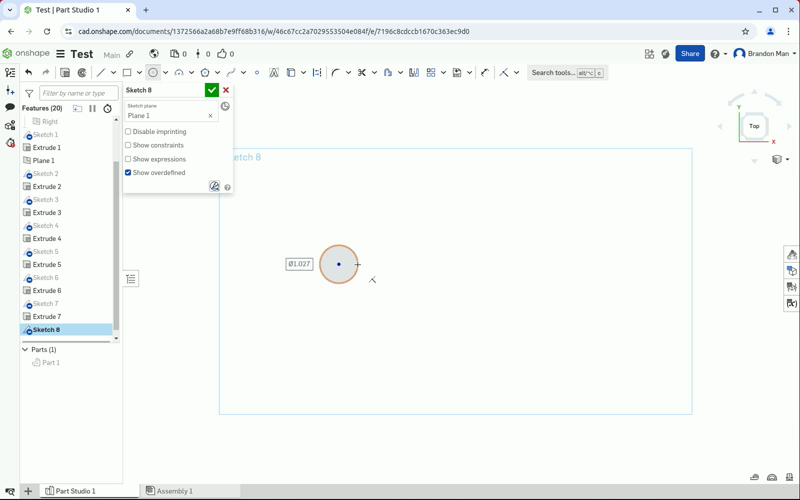
scroll(-6)
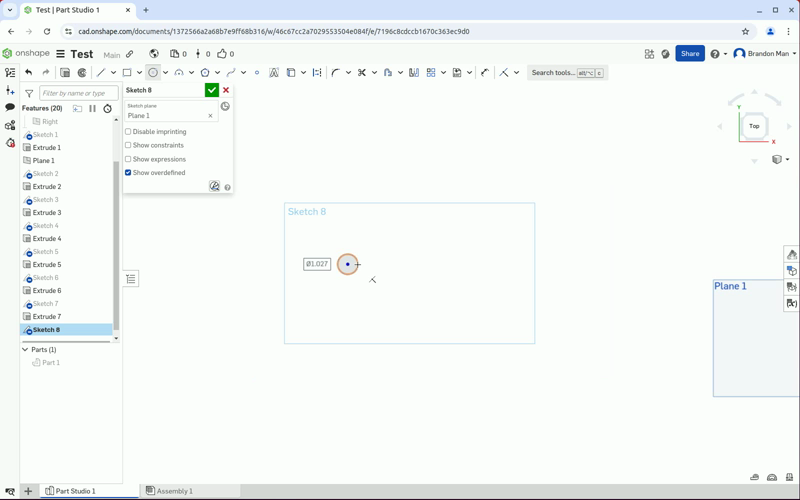
scroll(-6)
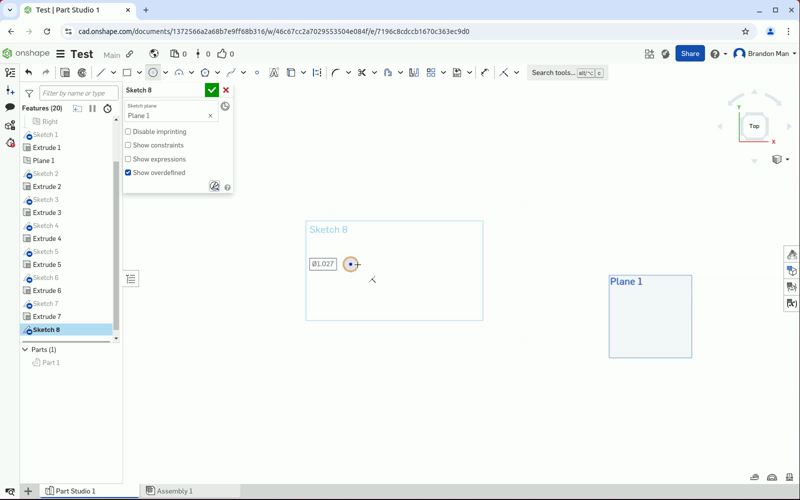
scroll(-6)
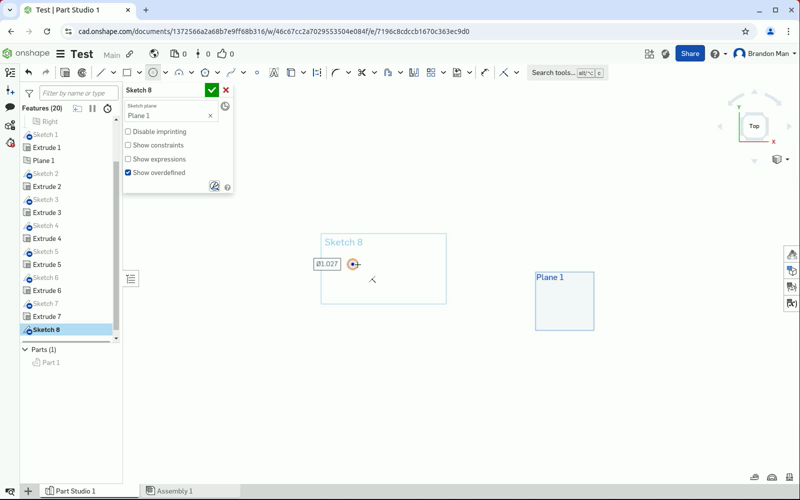
scroll(-6)
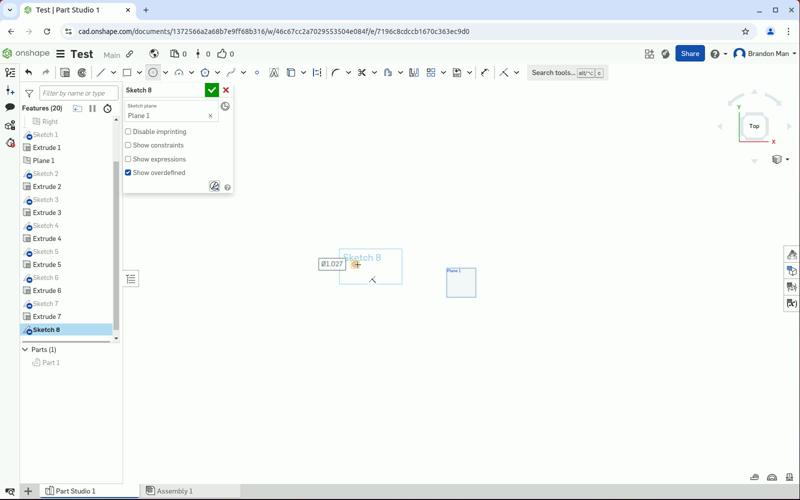
key(esc)
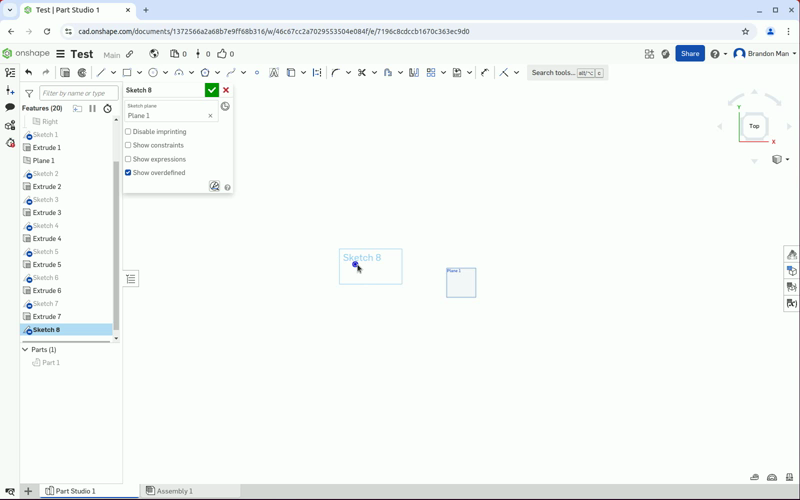
mouse_move(354, 266)
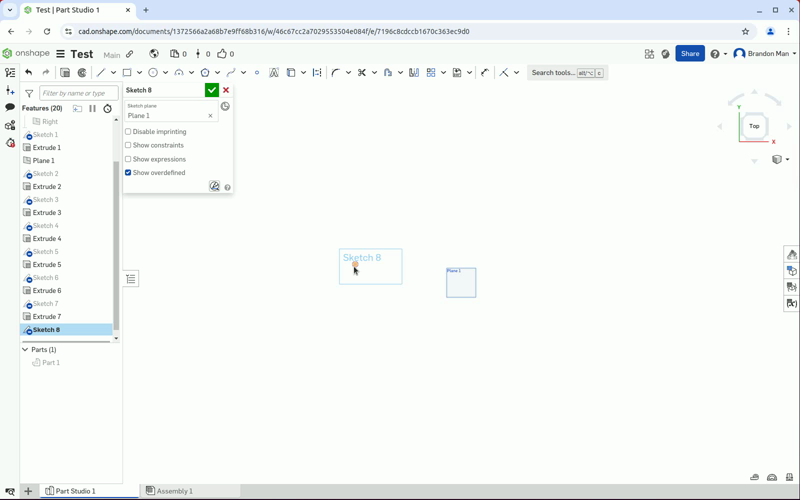
scroll(6)
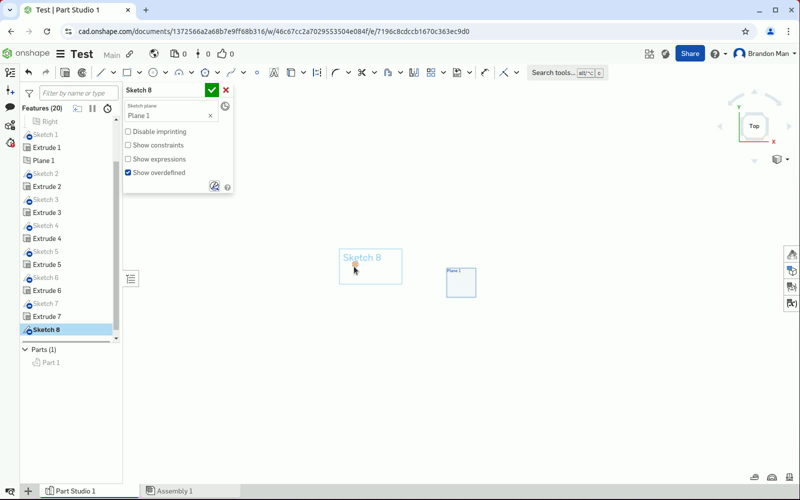
scroll(6)
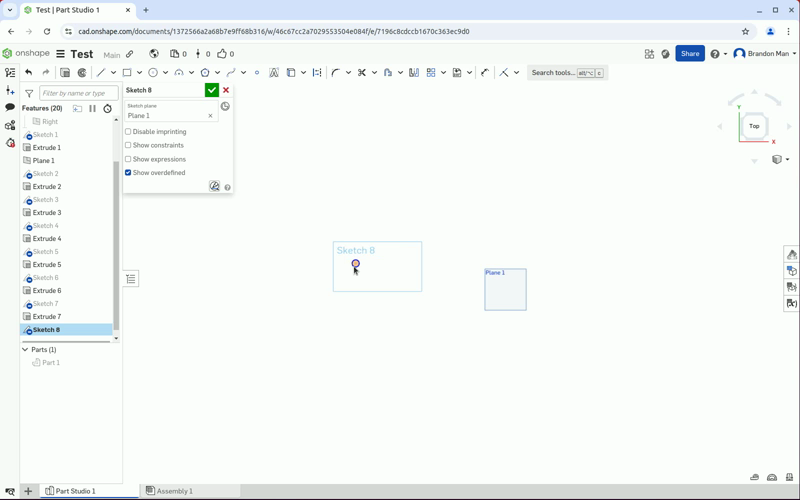
scroll(6)
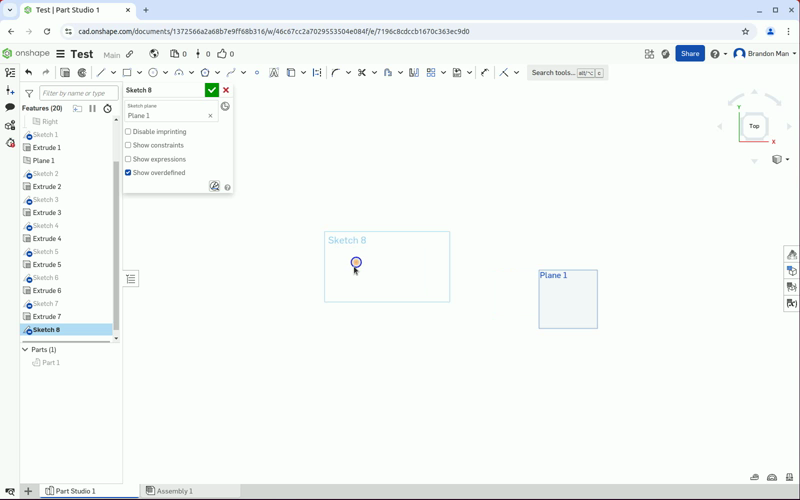
scroll(6)
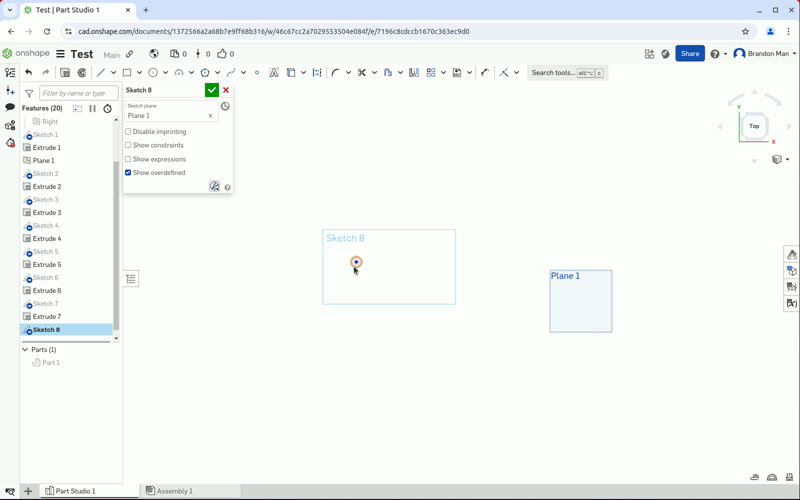
scroll(6)
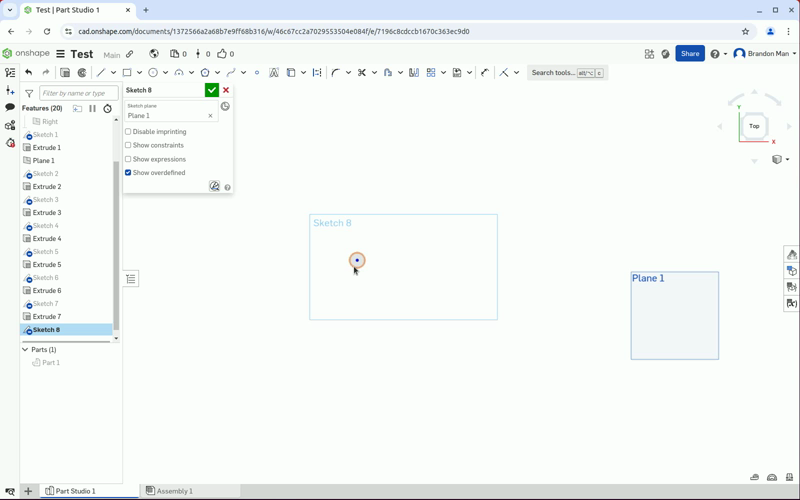
scroll(6)
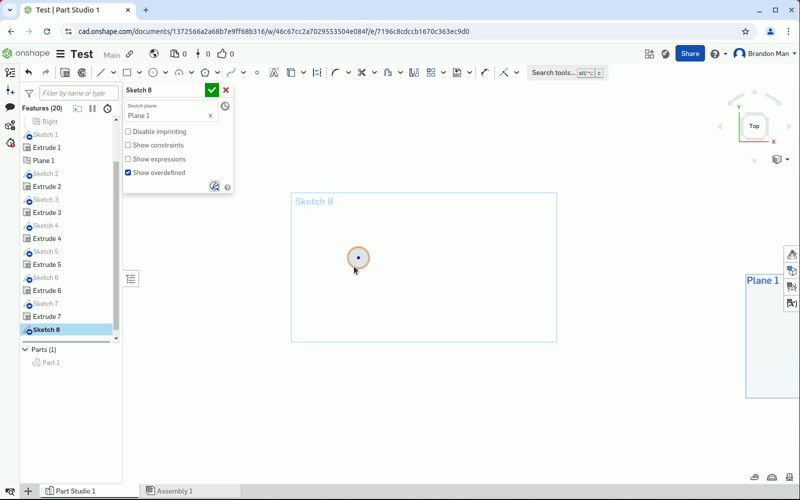
scroll(6)
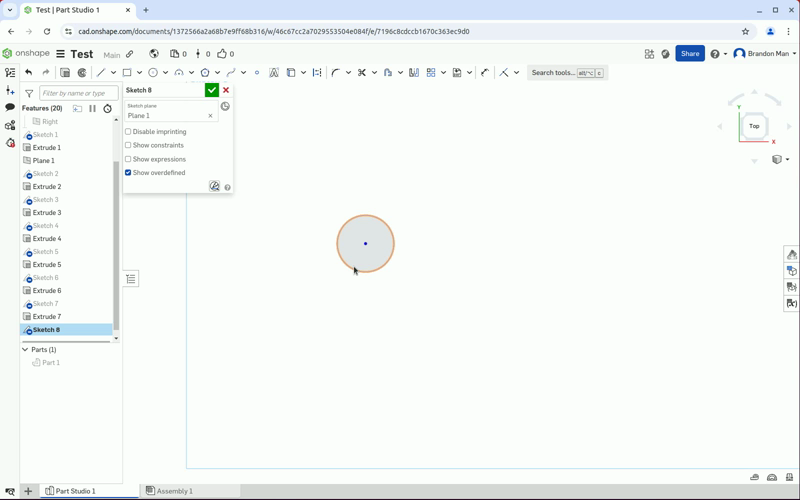
click(354, 266)
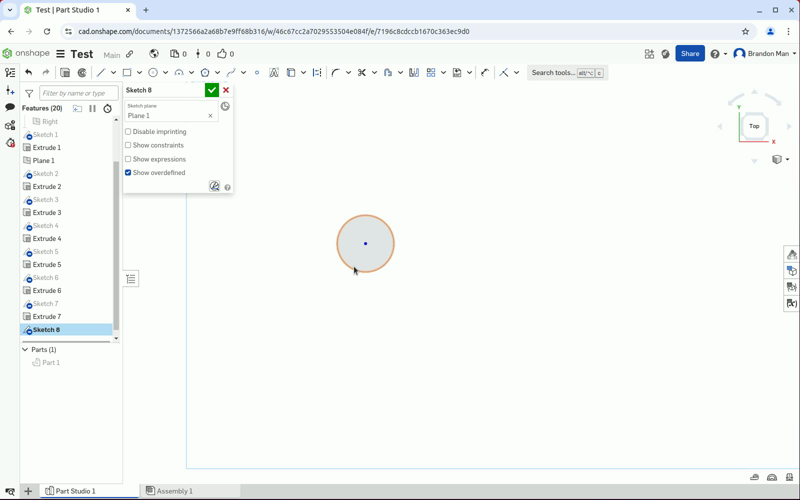
scroll(-6)
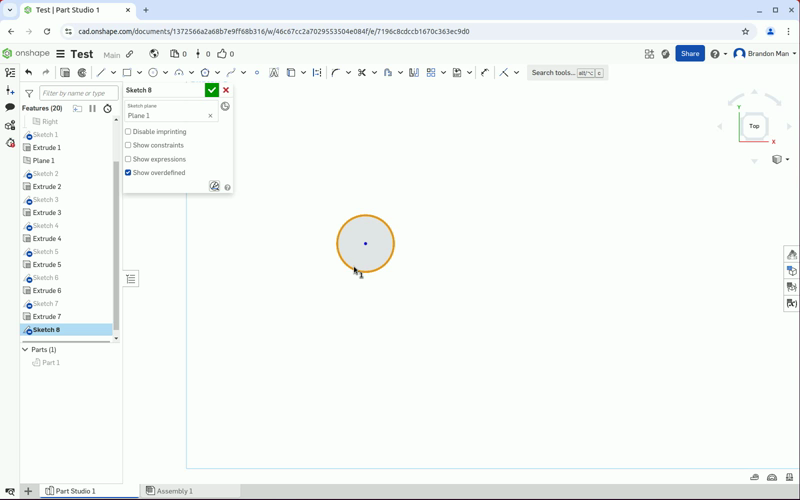
scroll(-6)
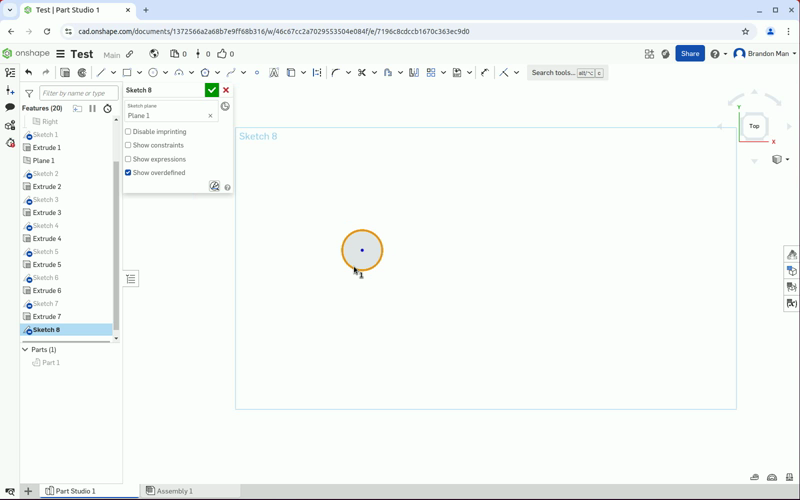
scroll(-6)
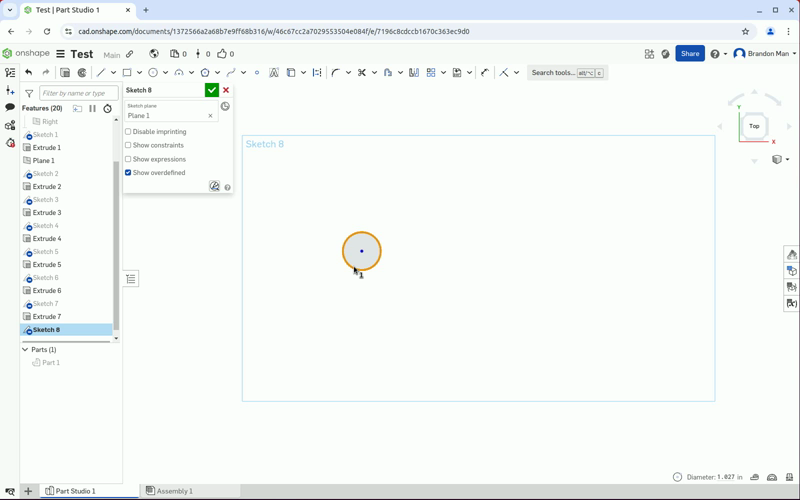
scroll(-6)
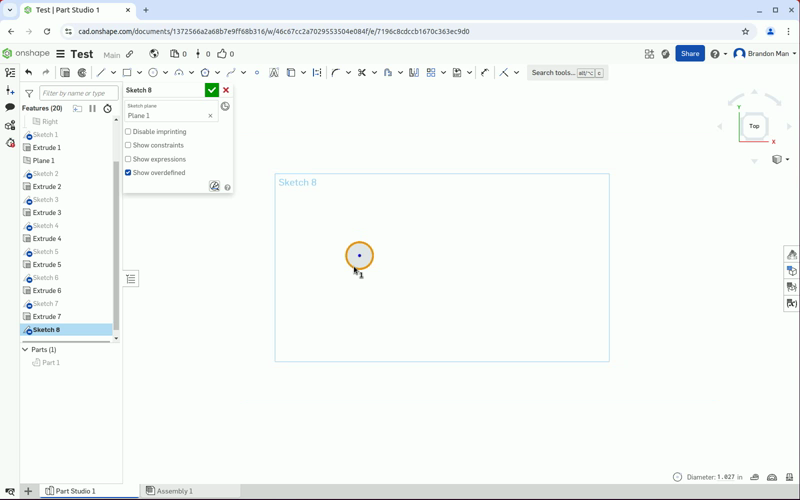
scroll(-6)
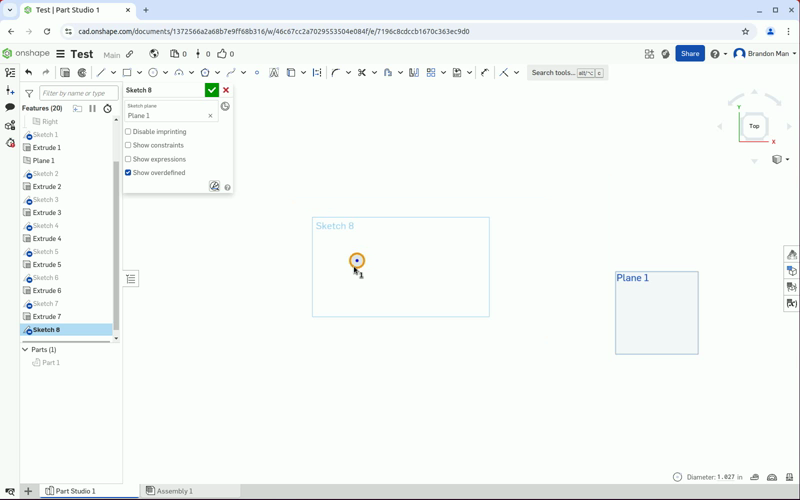
scroll(-6)
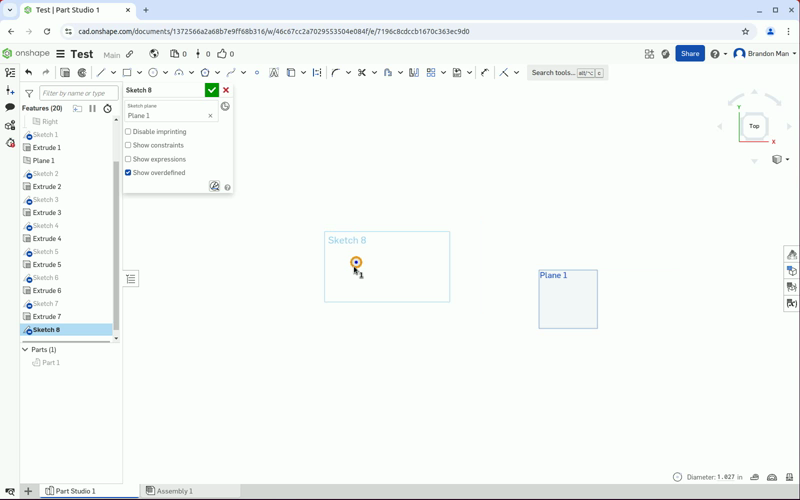
scroll(-6)
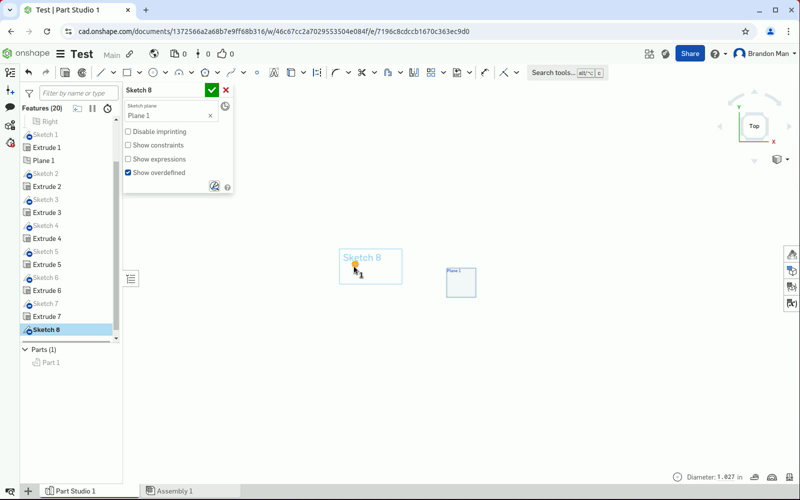
mouse_move(73, 352)
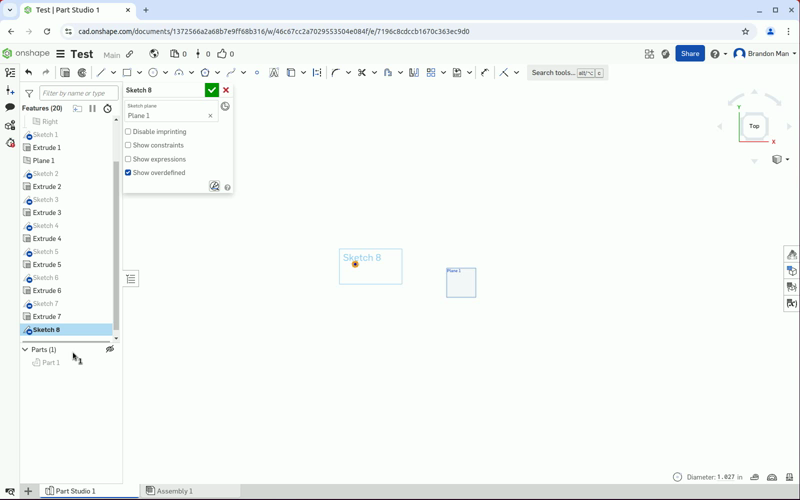
key(shift+y)
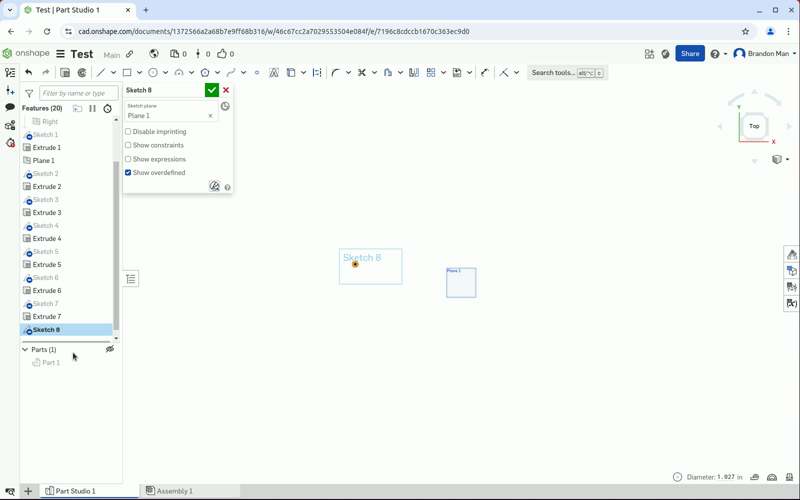
key(shift+e)
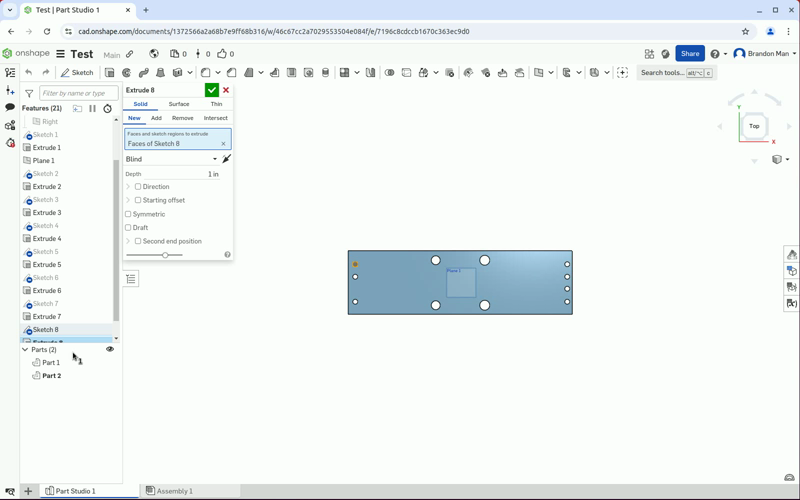
mouse_move(143, 106)
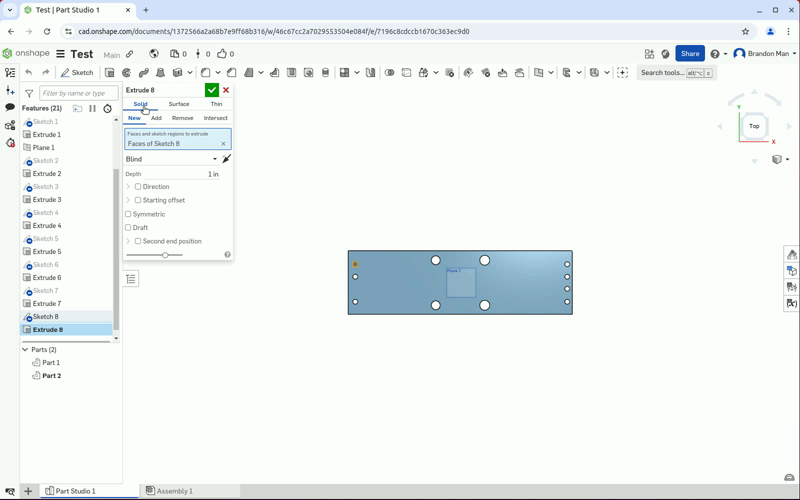
click(143, 106)
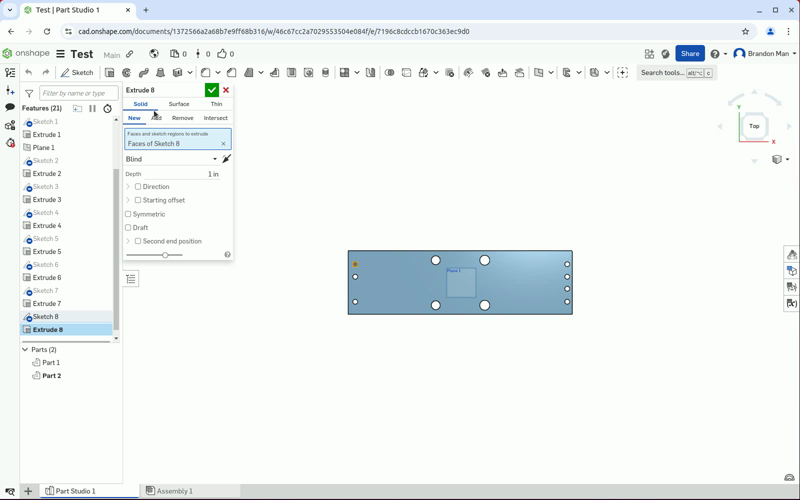
mouse_move(186, 120)
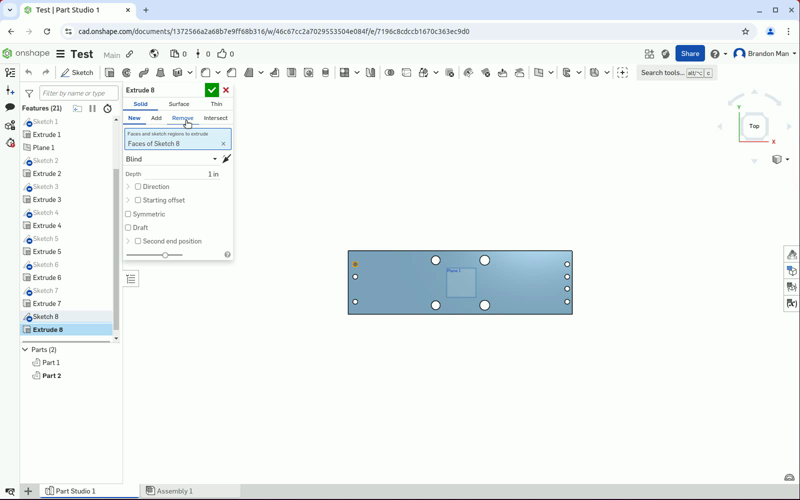
click(186, 120)
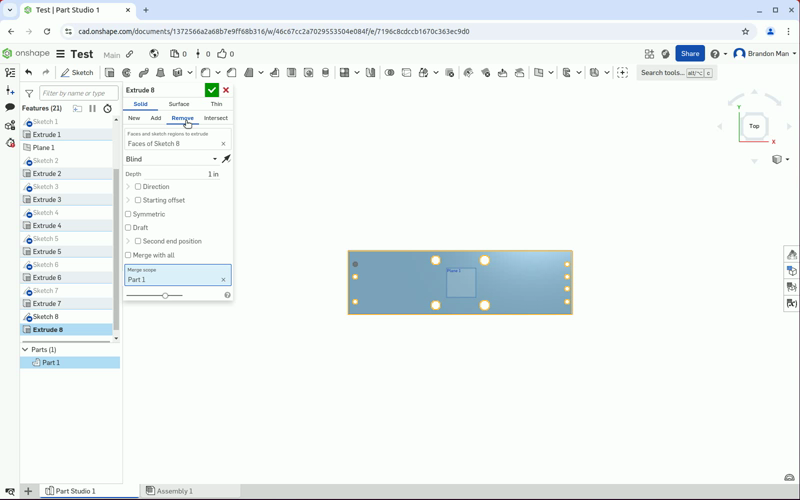
key(tab, 4)
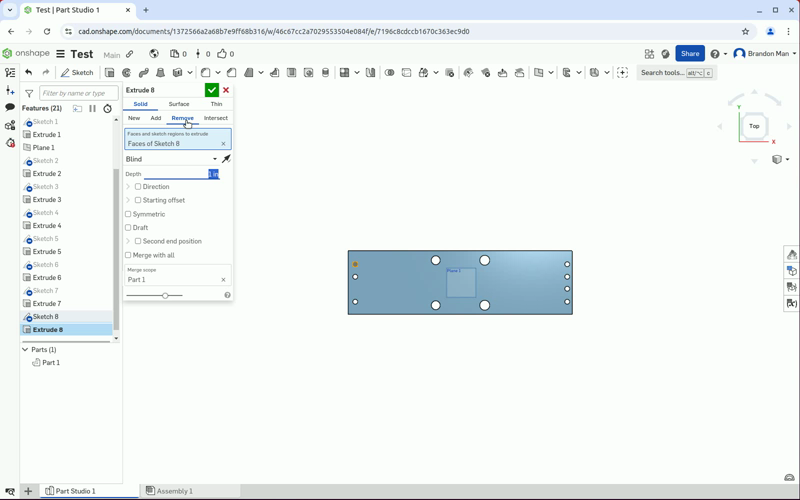
text(3.129)
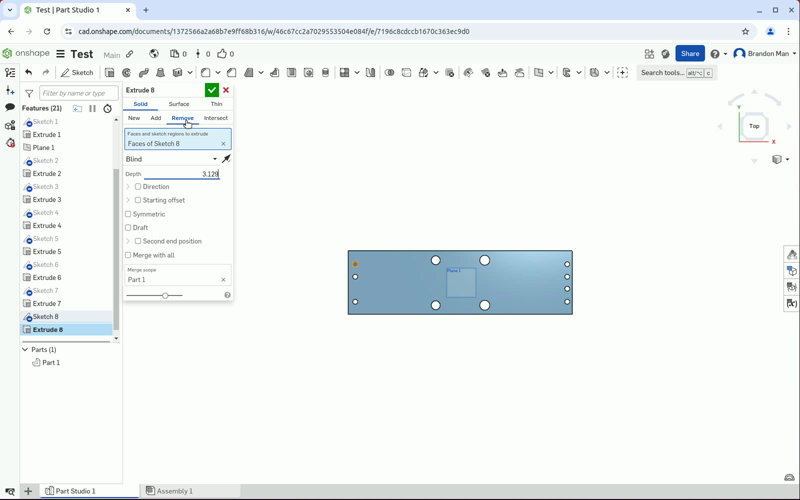
key(tab, 6)
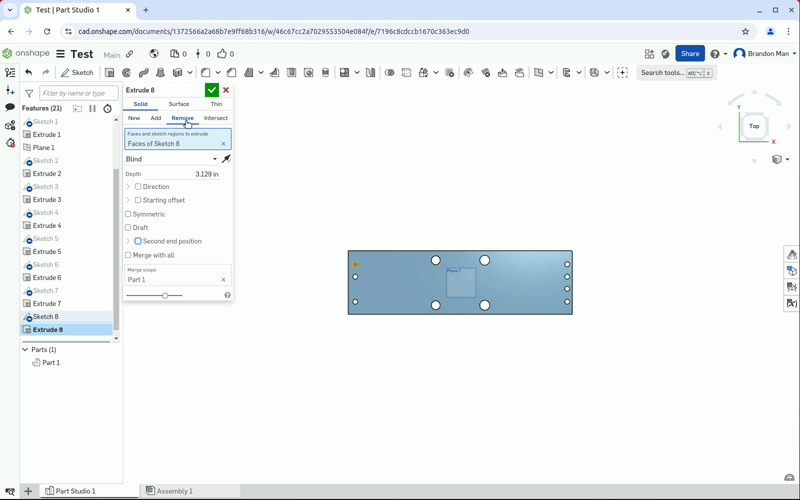
key(space)
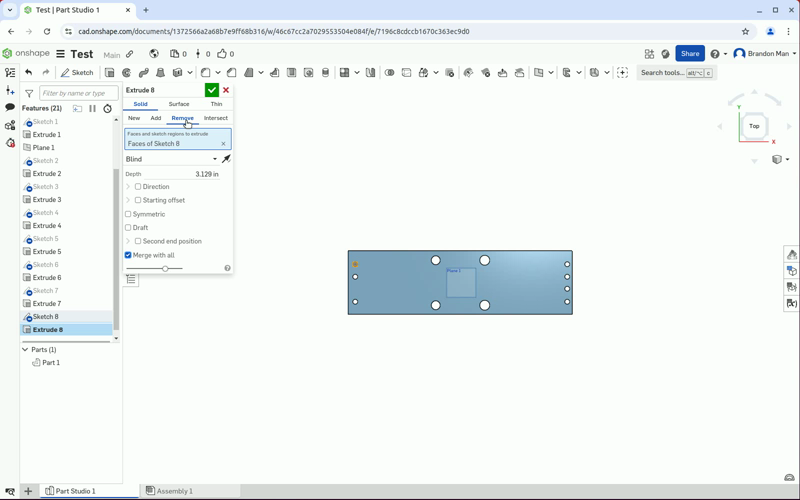
key(enter)
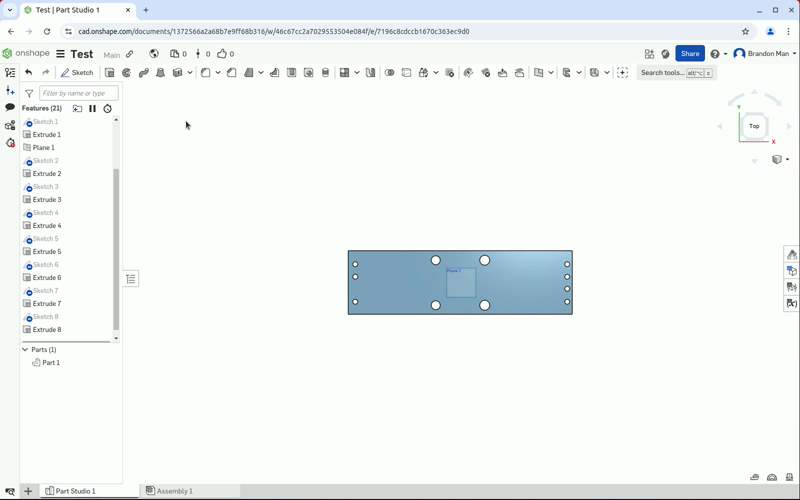
key(shift+h)
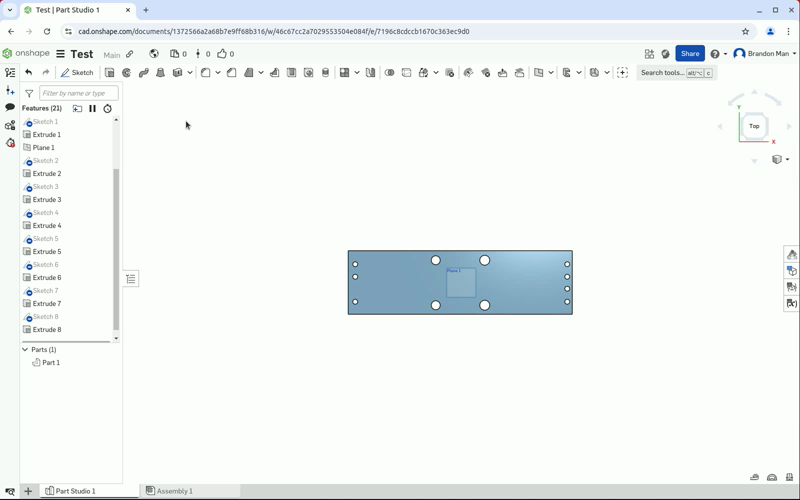
key(shift+h)
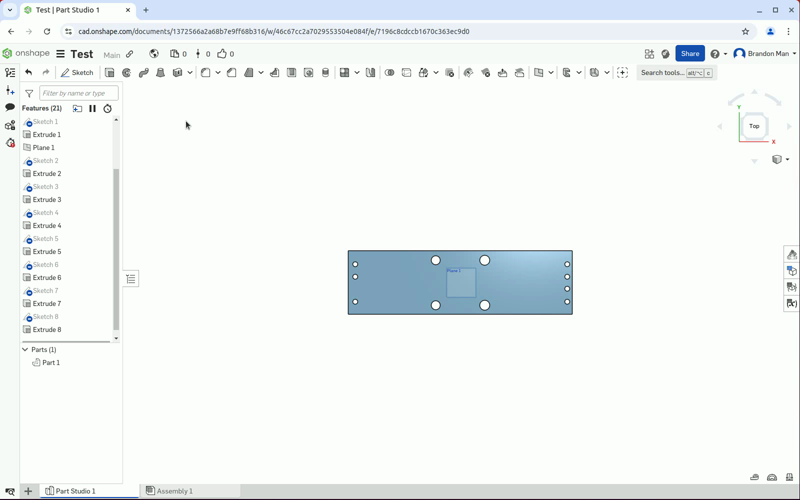
mouse_move(69, 124)
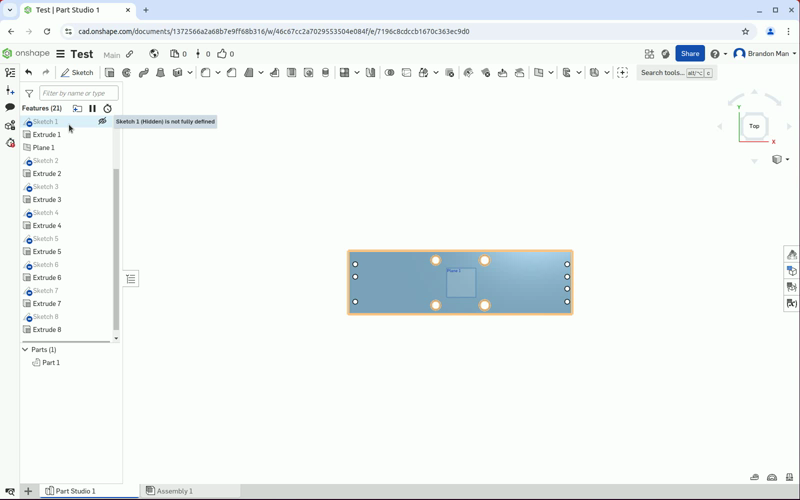
click(69, 124)
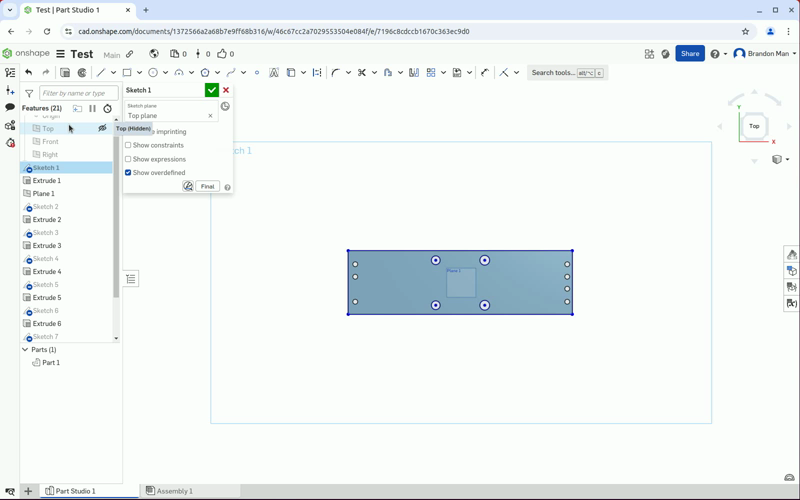
mouse_move(229, 92)
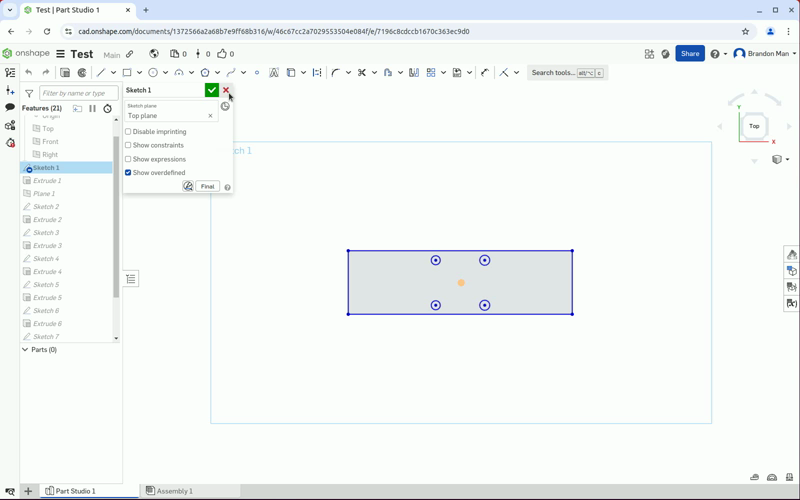
click(229, 92)
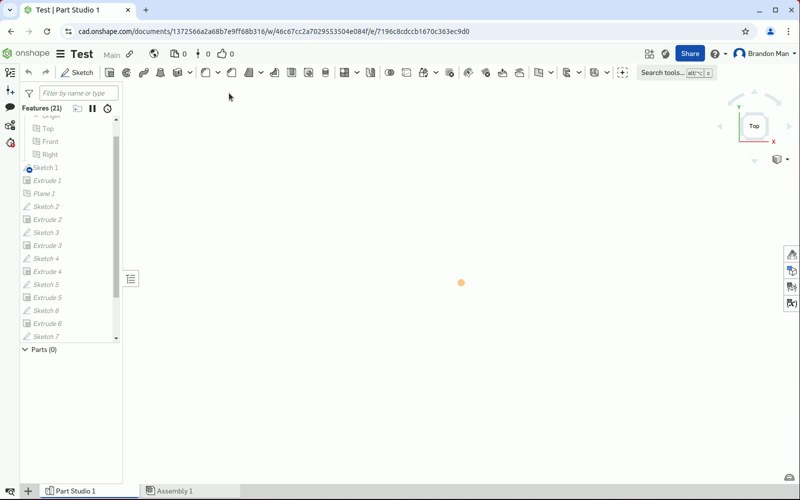
key(shift+s)
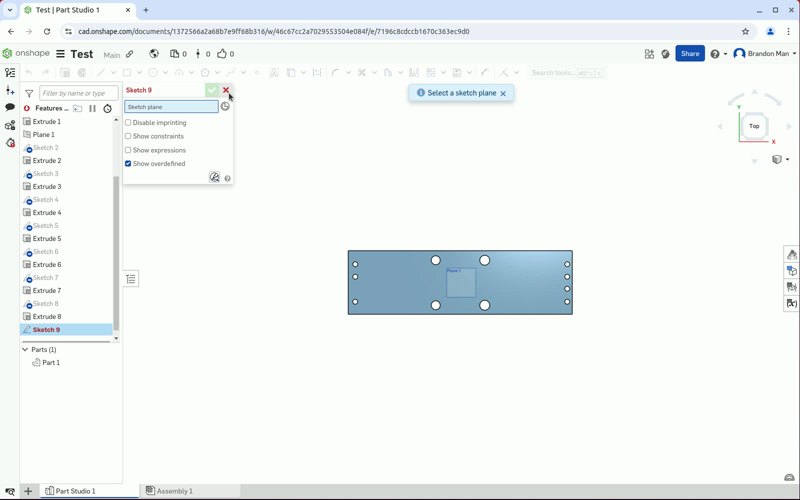
mouse_move(69, 137)
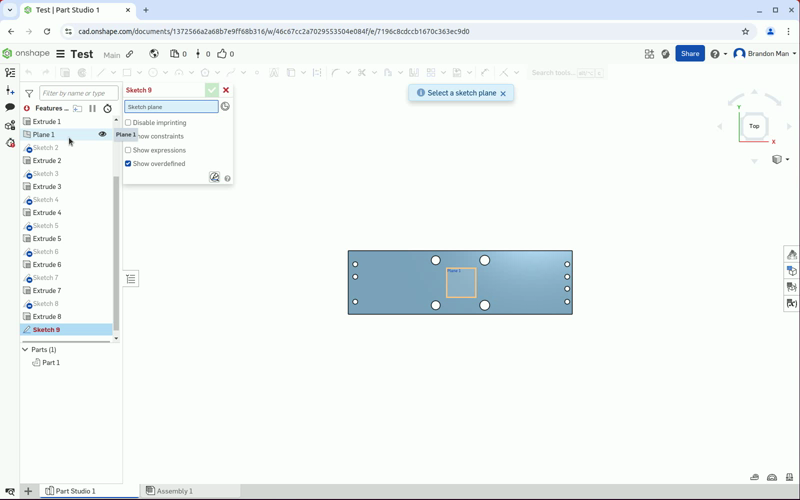
click(69, 137)
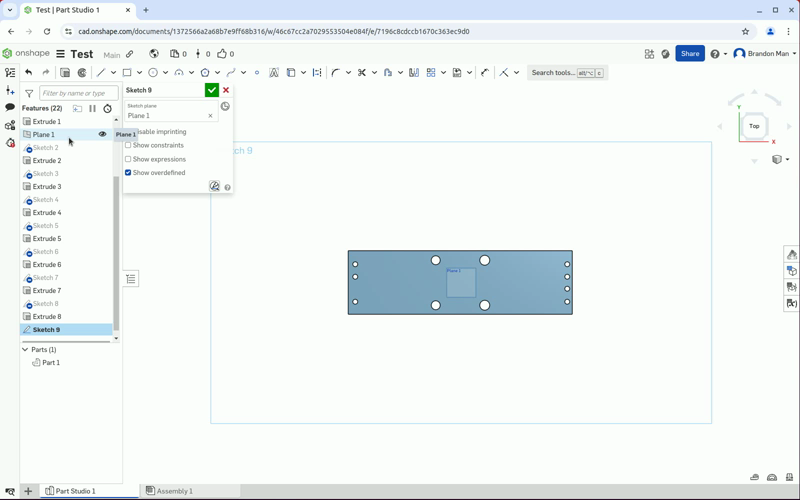
mouse_move(73, 352)
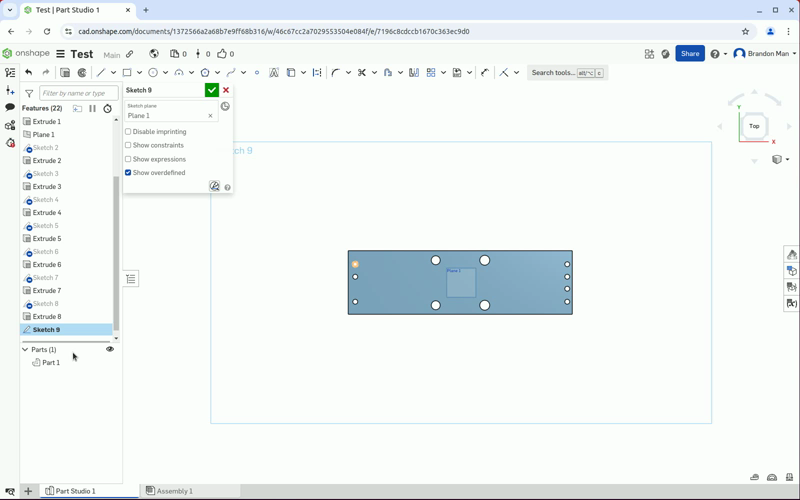
key(y)
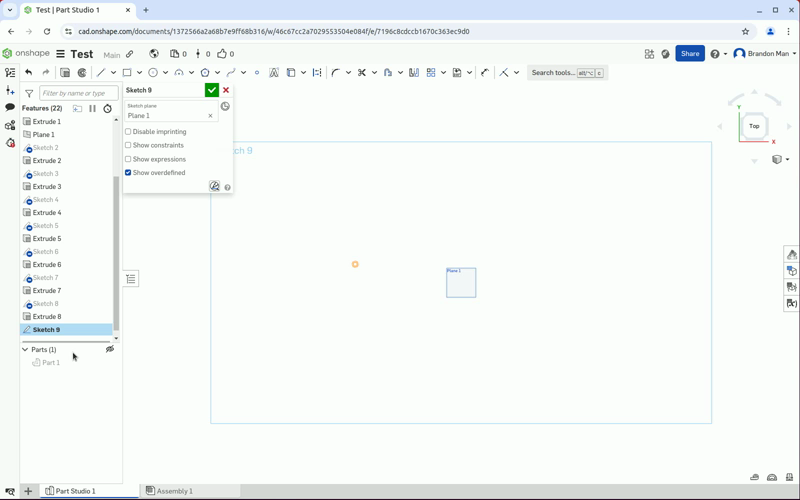
key(c)
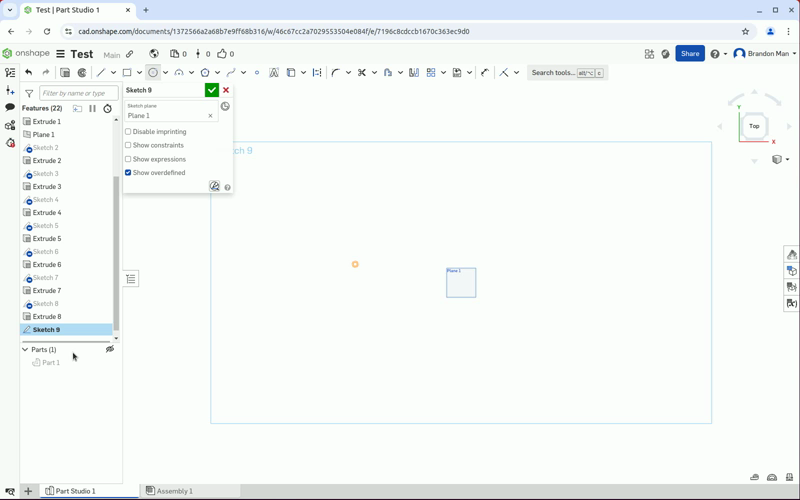
key_down(shift)
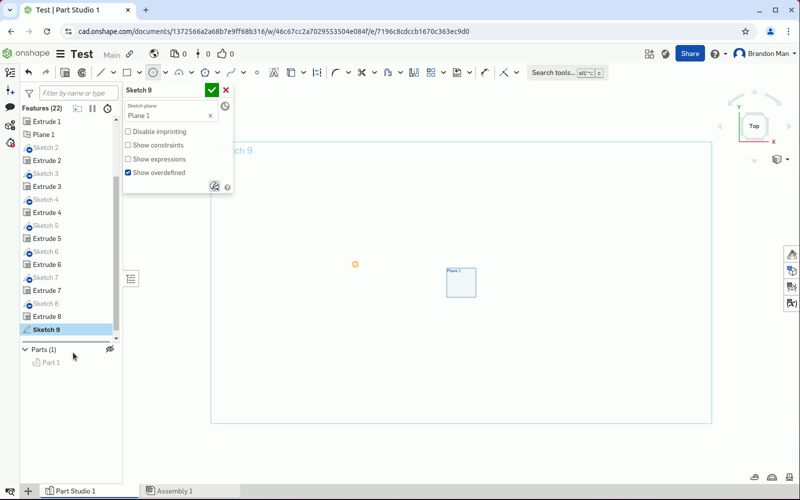
mouse_move(355, 288)
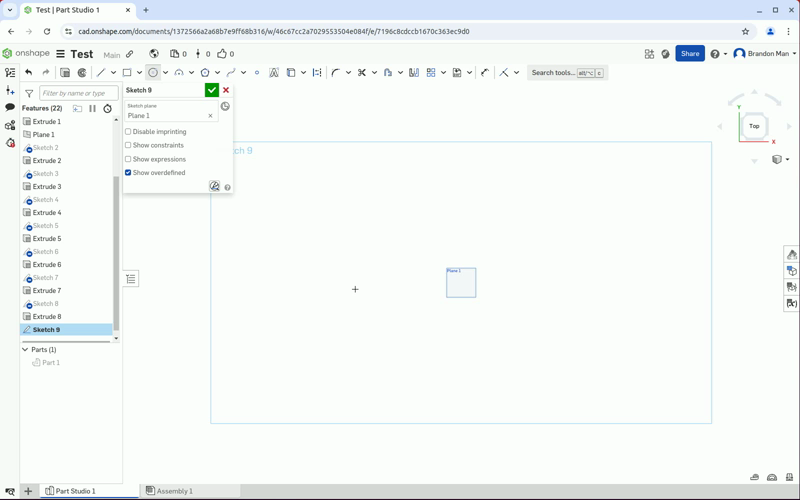
click(355, 288)
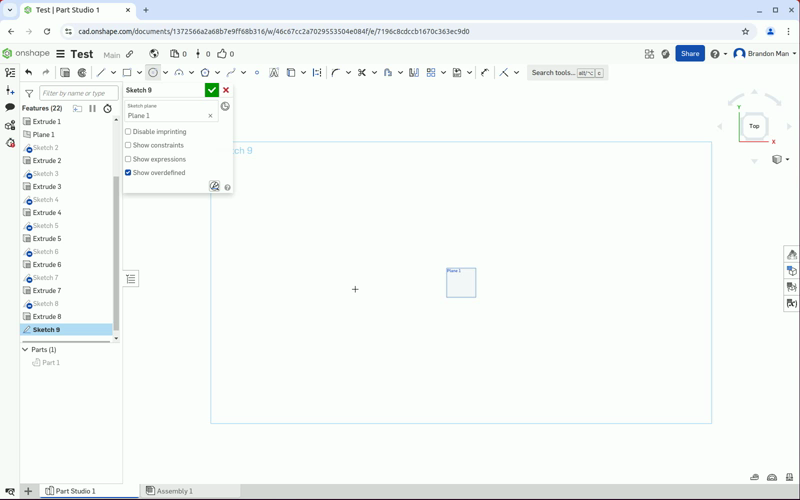
key_up(shift)
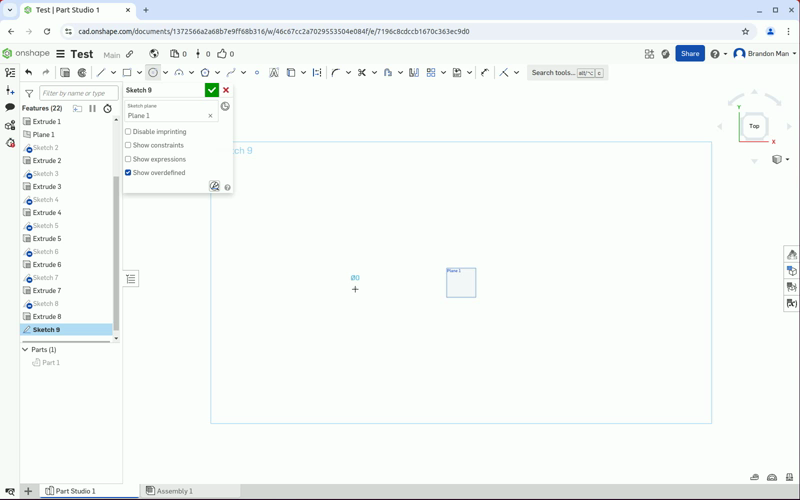
mouse_move(357, 288)
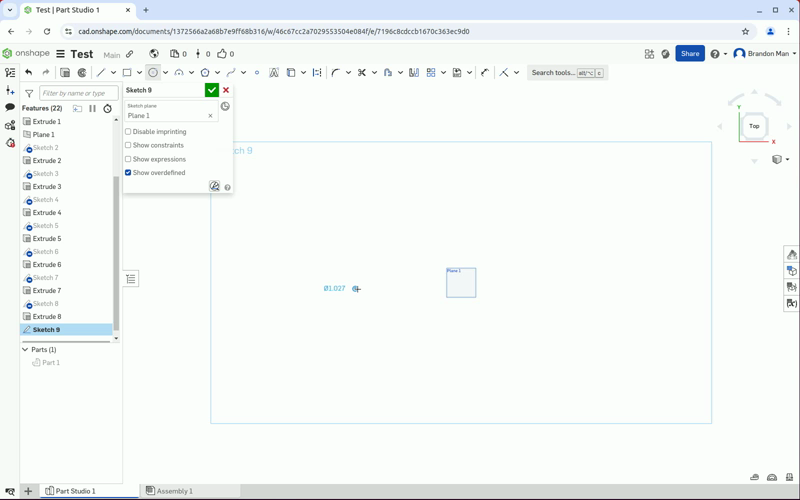
scroll(6)
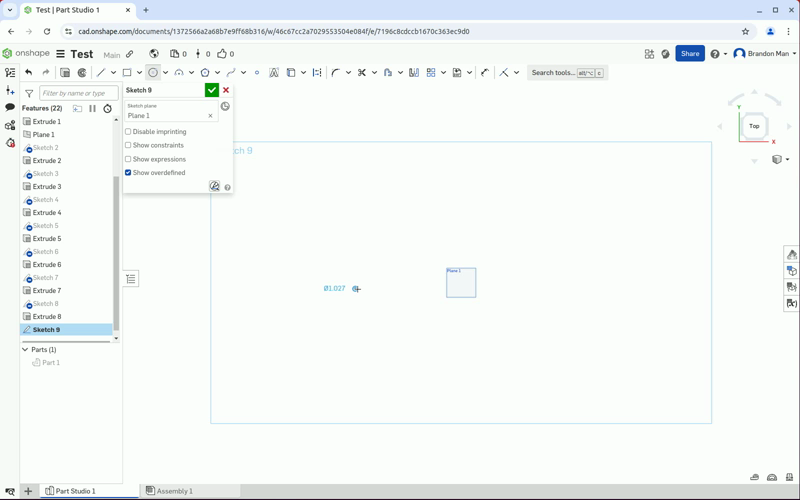
scroll(6)
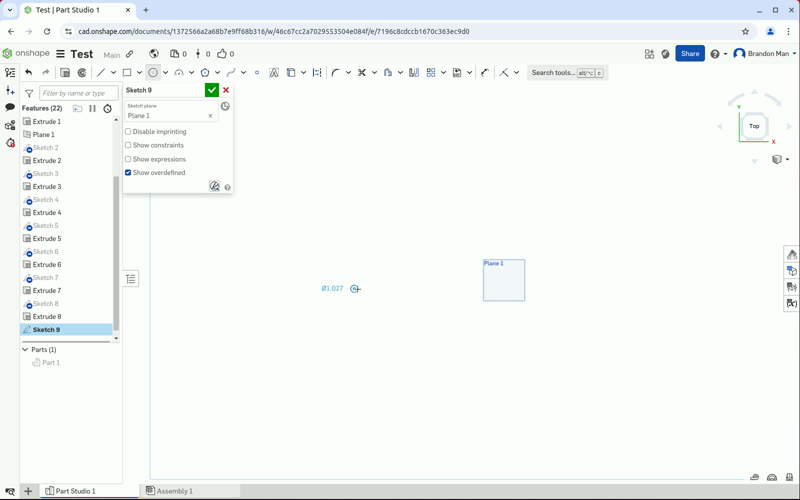
scroll(6)
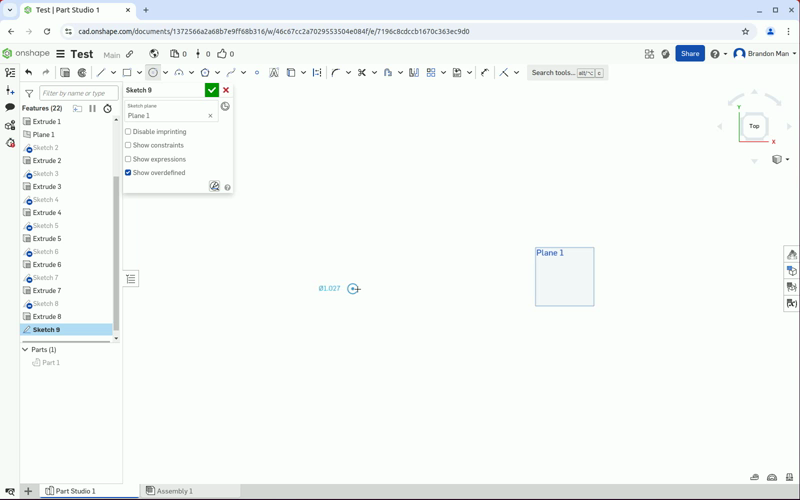
scroll(6)
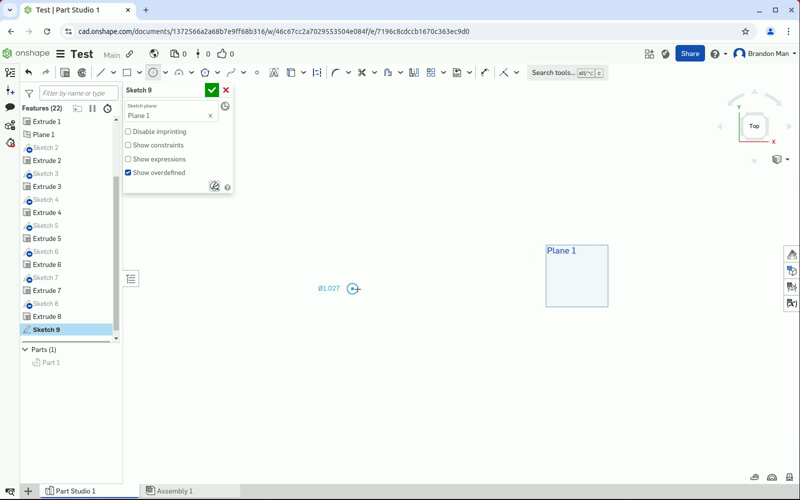
scroll(6)
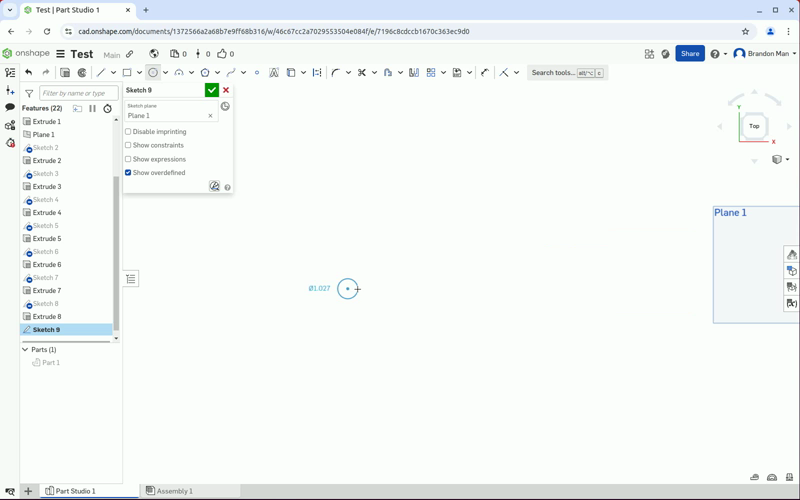
scroll(6)
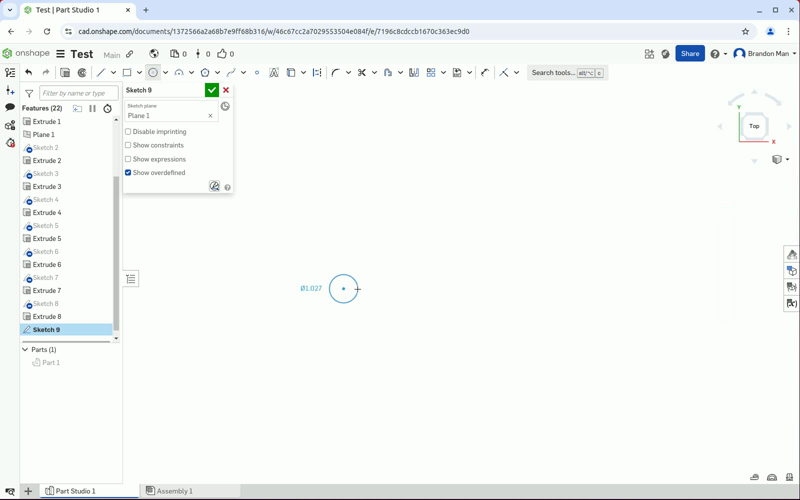
scroll(6)
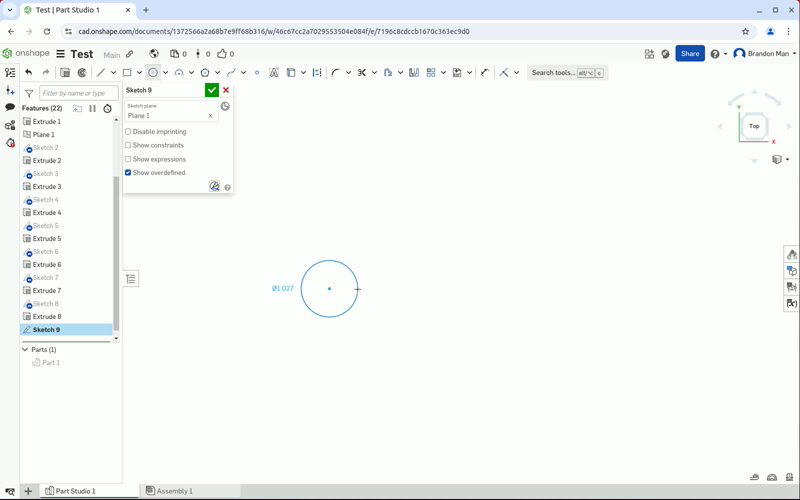
click(357, 288)
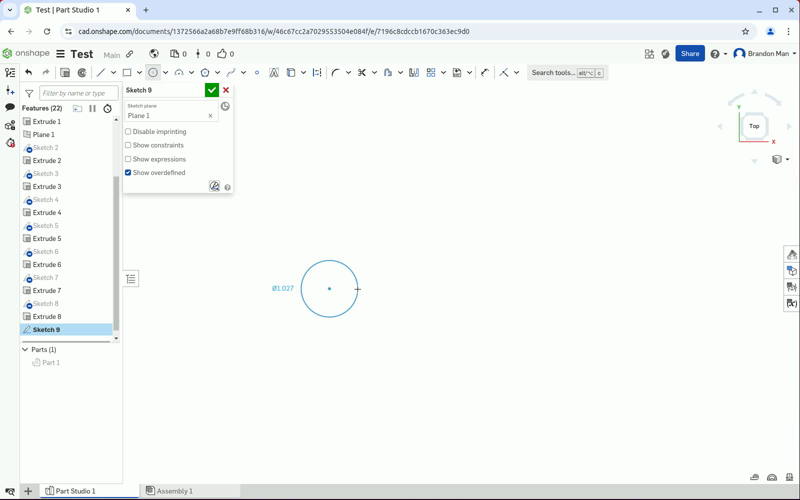
scroll(-6)
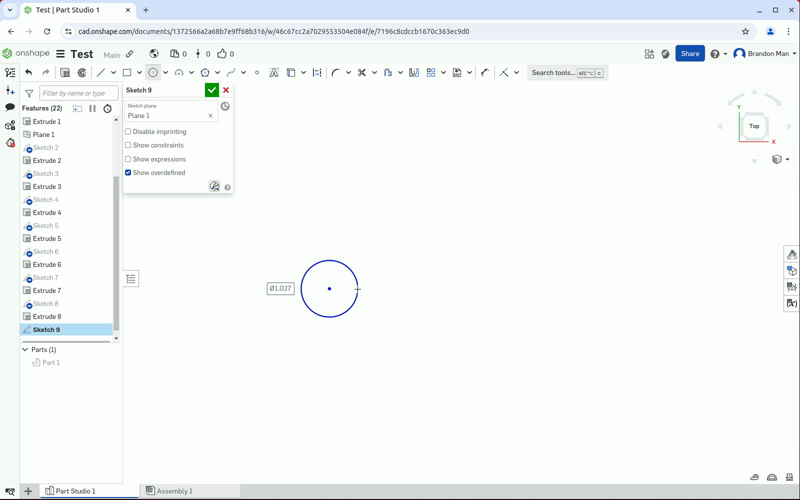
scroll(-6)
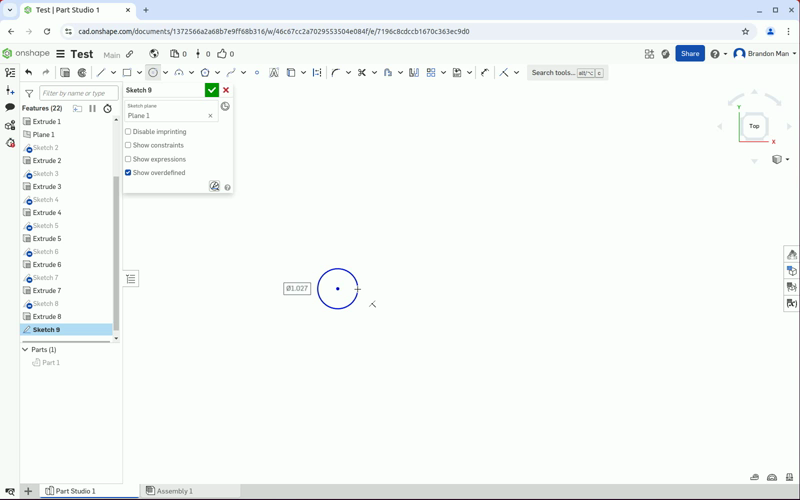
scroll(-6)
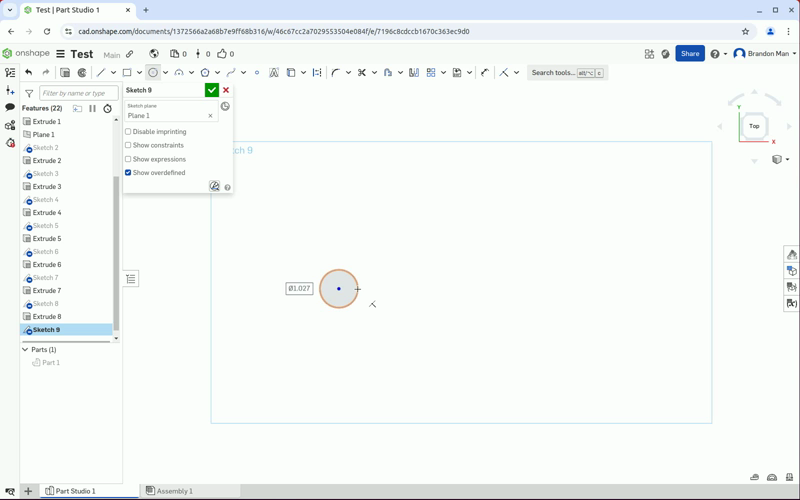
scroll(-6)
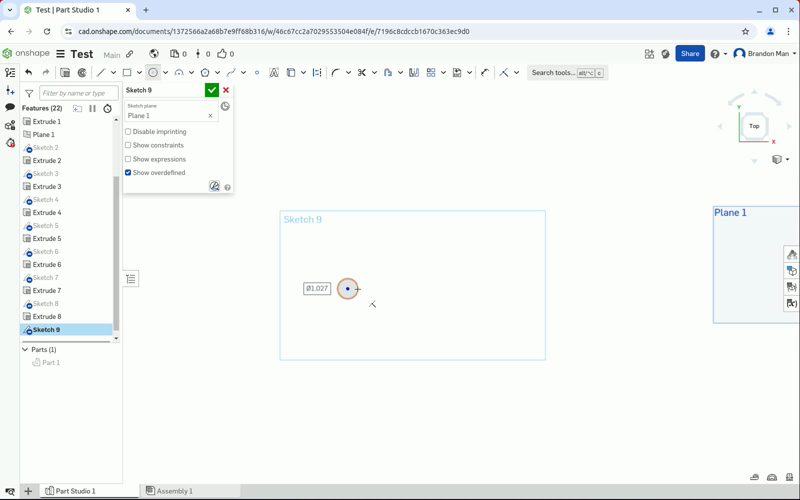
scroll(-6)
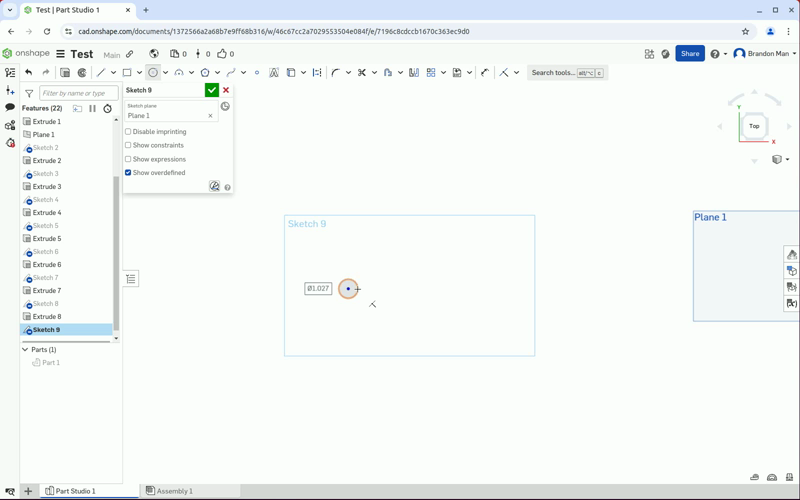
scroll(-6)
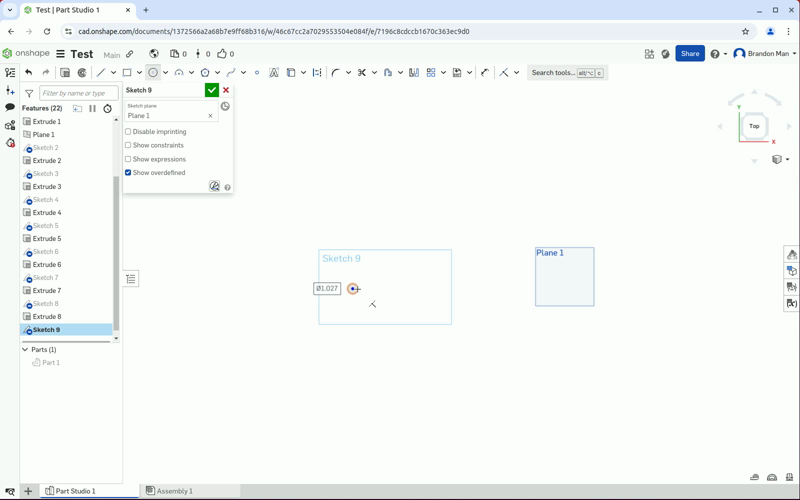
scroll(-6)
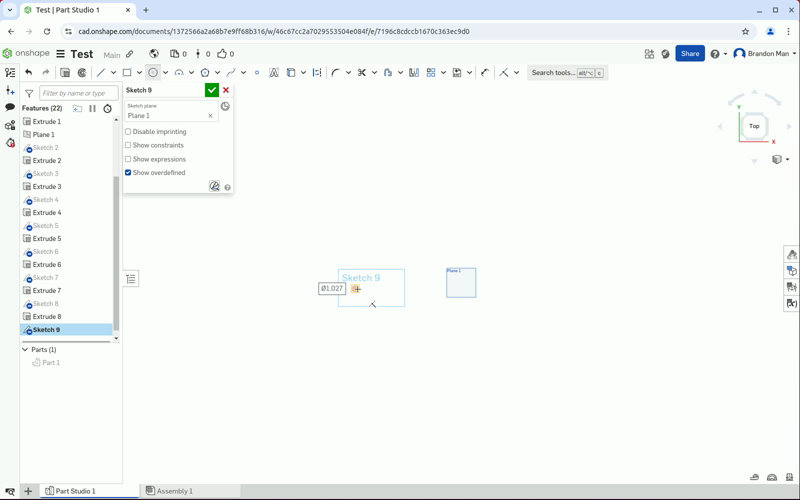
key(esc)
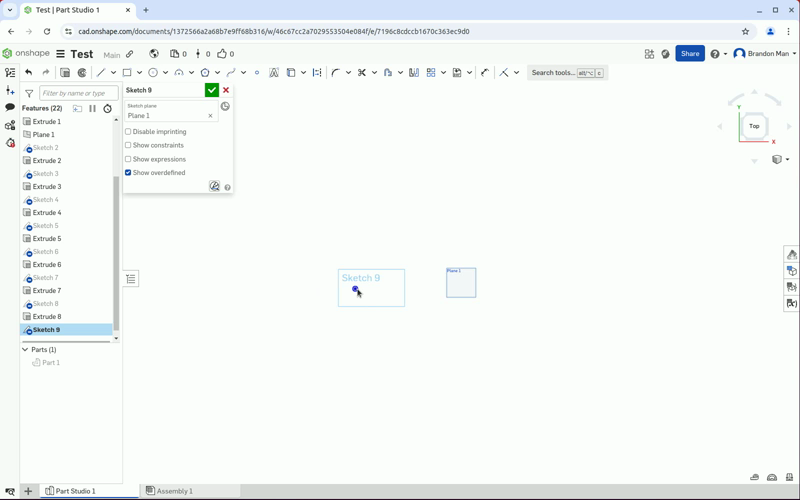
mouse_move(354, 290)
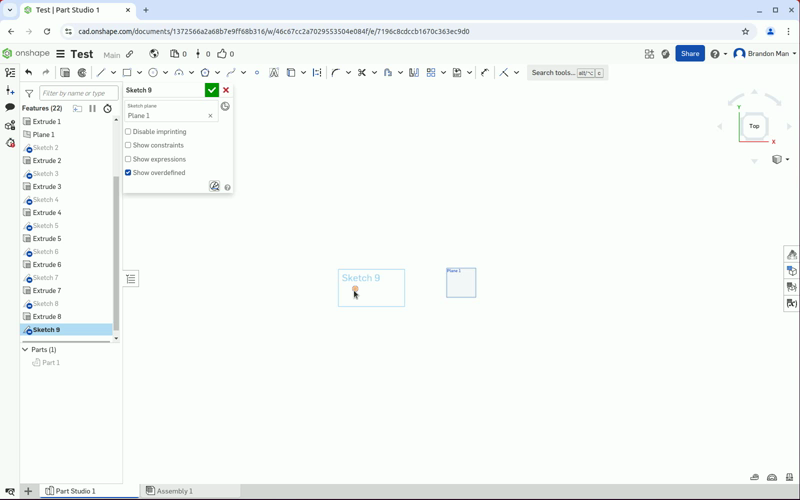
scroll(6)
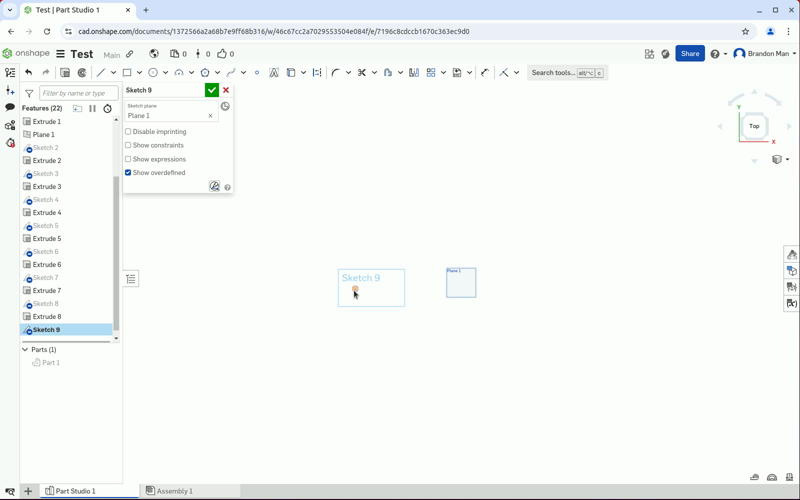
scroll(6)
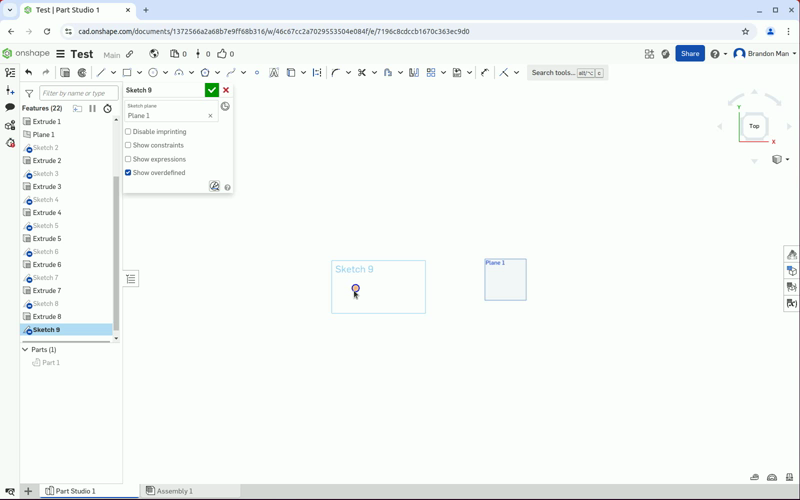
scroll(6)
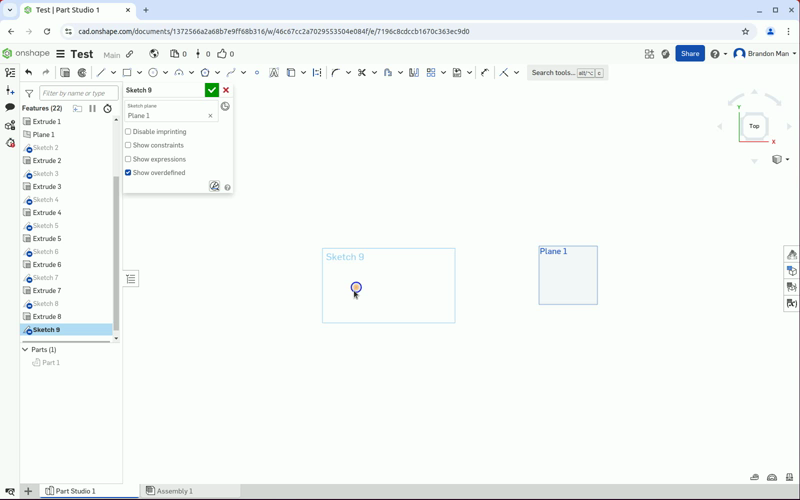
scroll(6)
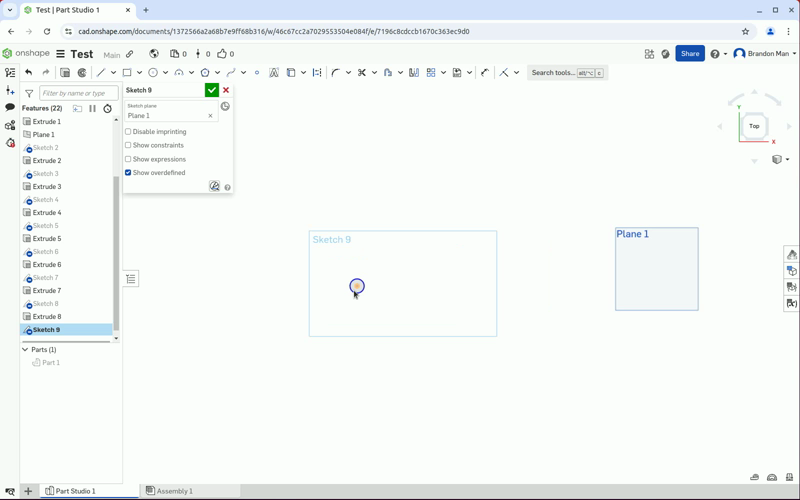
scroll(6)
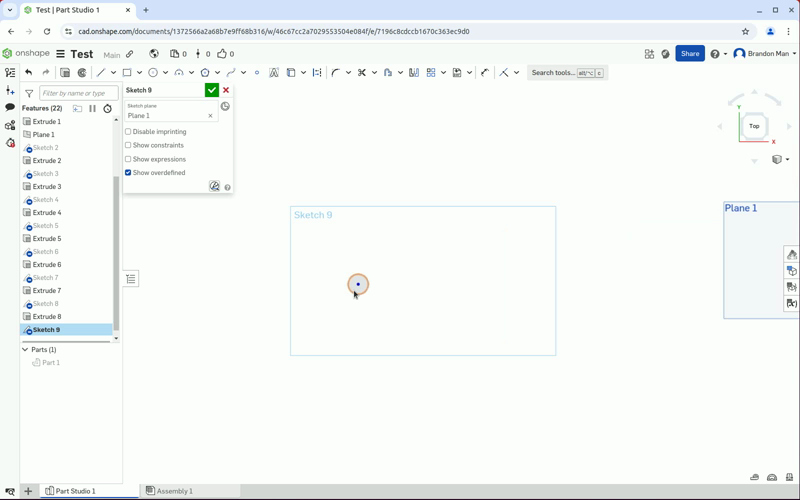
scroll(6)
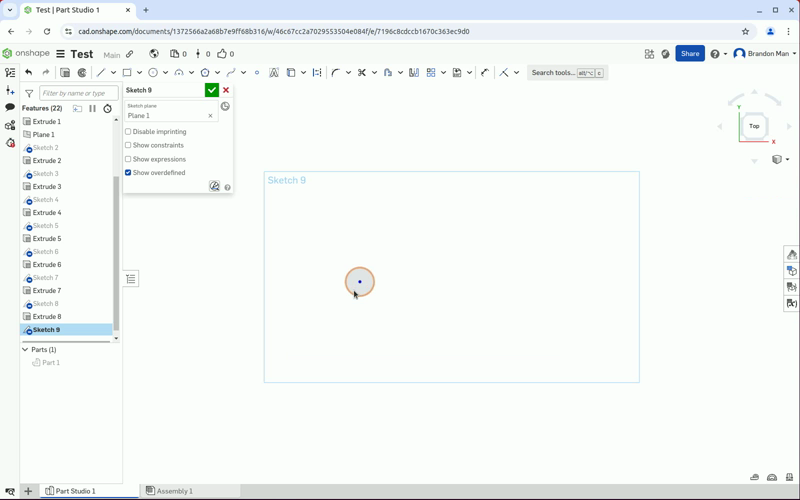
scroll(6)
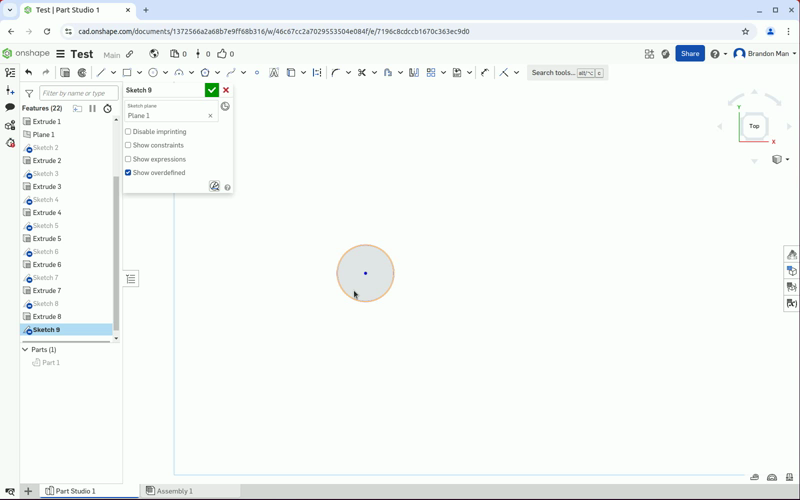
click(354, 290)
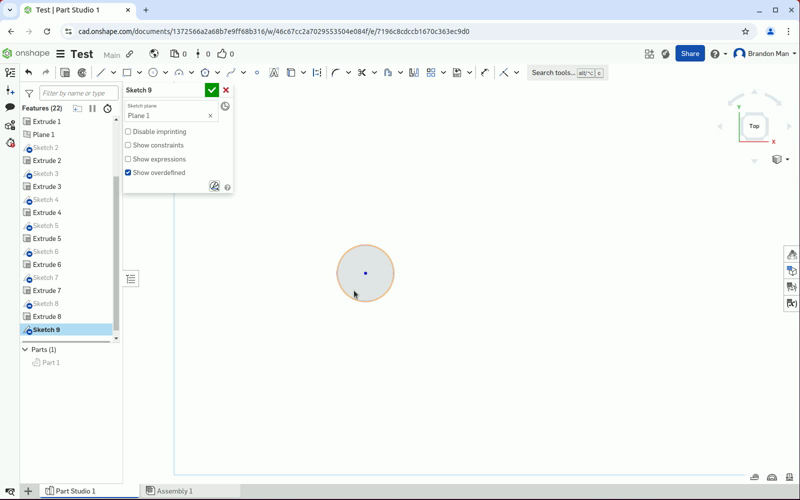
scroll(-6)
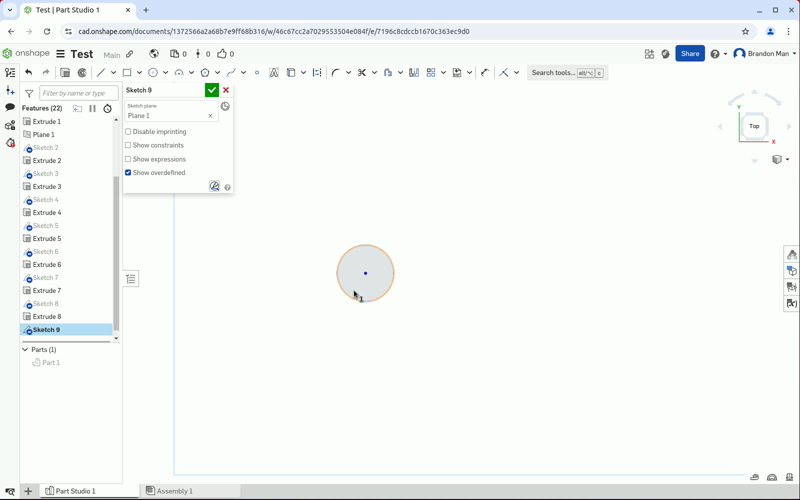
scroll(-6)
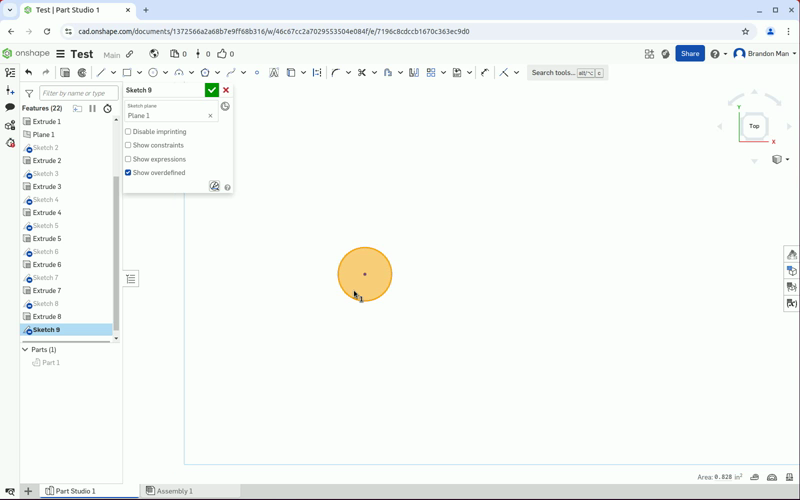
scroll(-6)
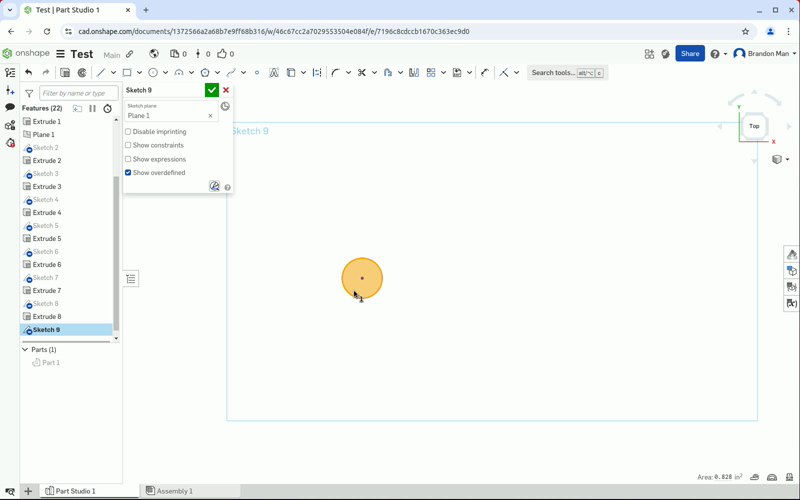
scroll(-6)
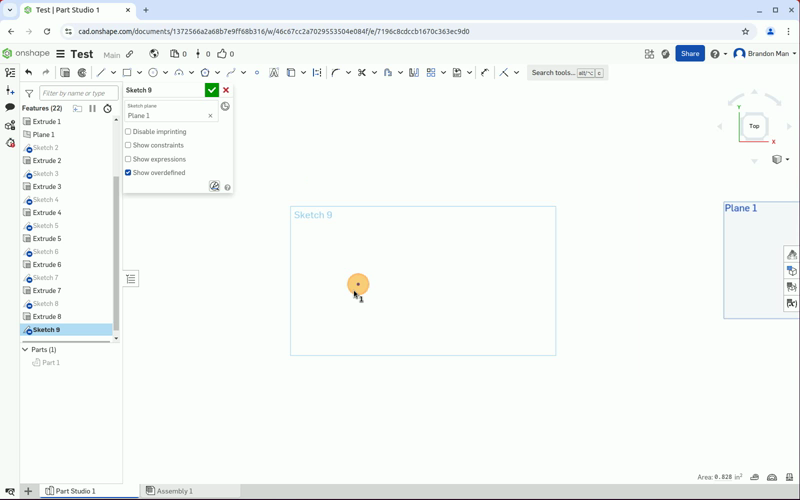
scroll(-6)
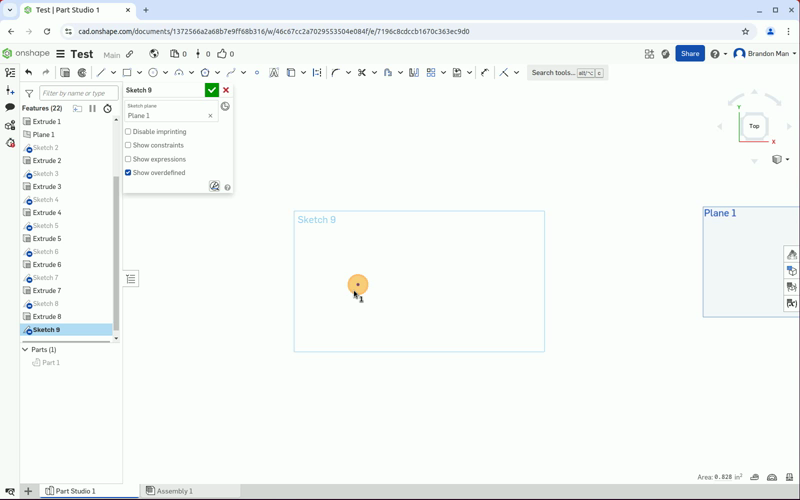
scroll(-6)
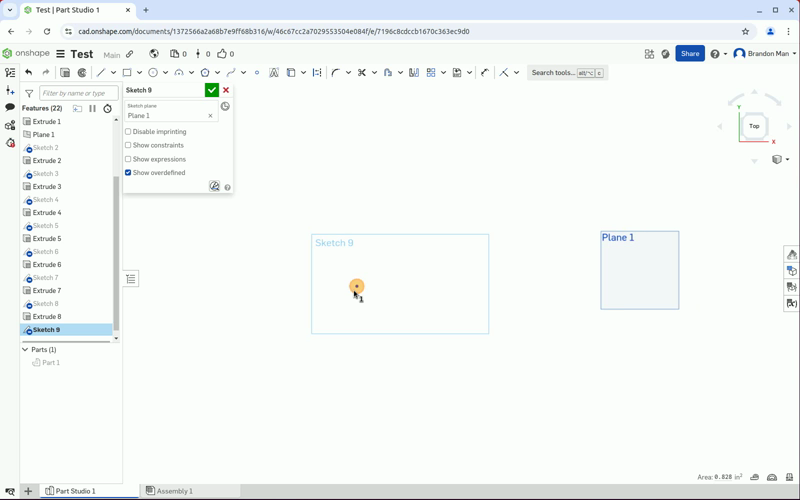
scroll(-6)
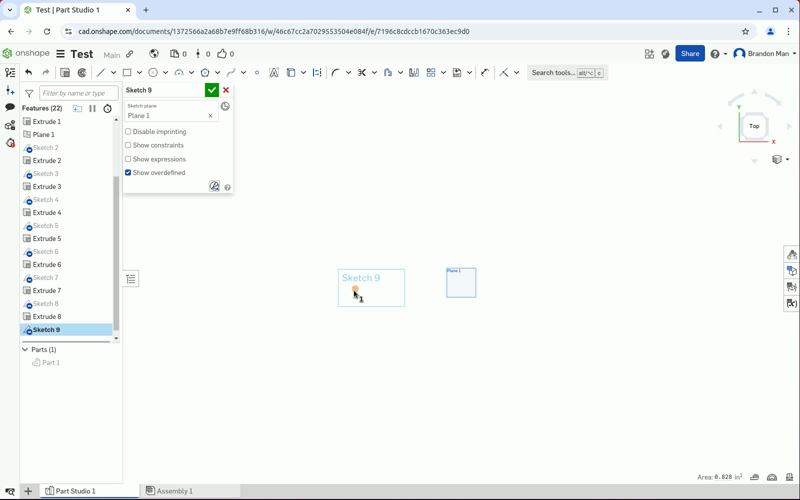
mouse_move(73, 352)
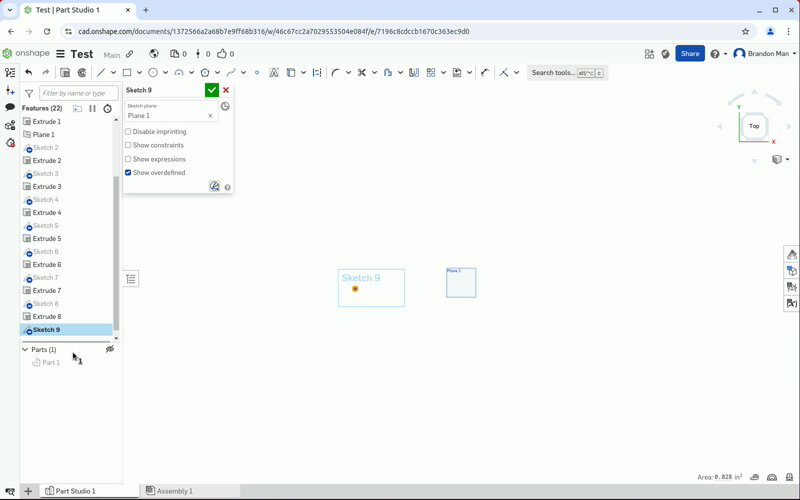
key(shift+y)
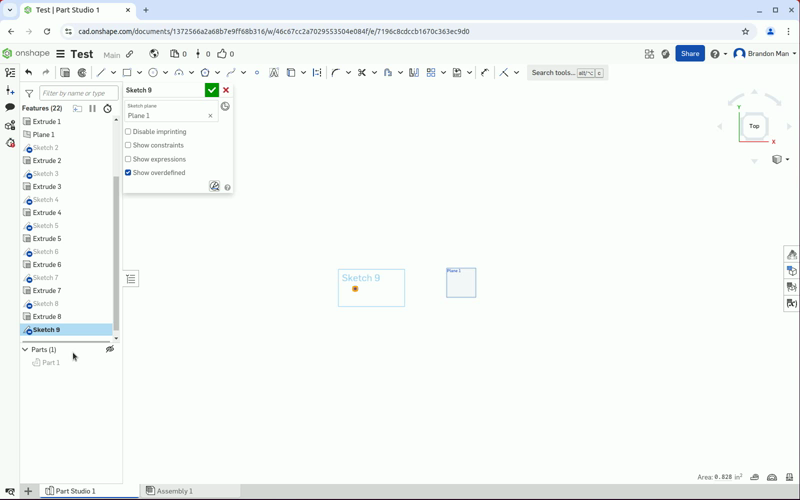
key(shift+e)
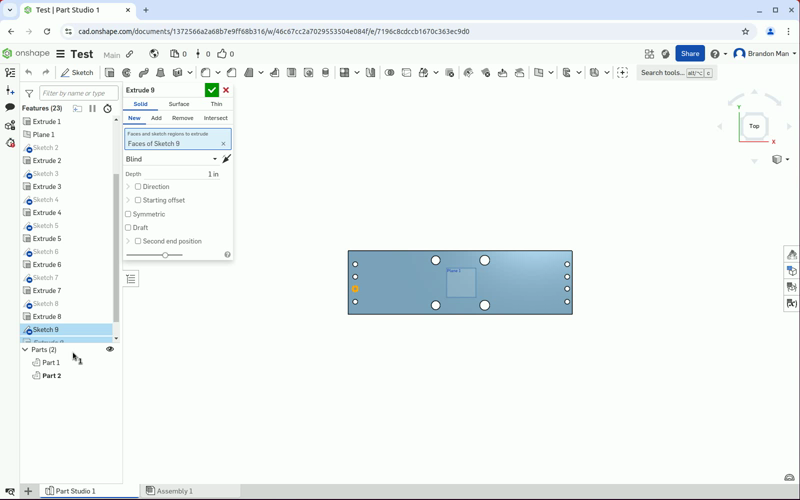
mouse_move(143, 106)
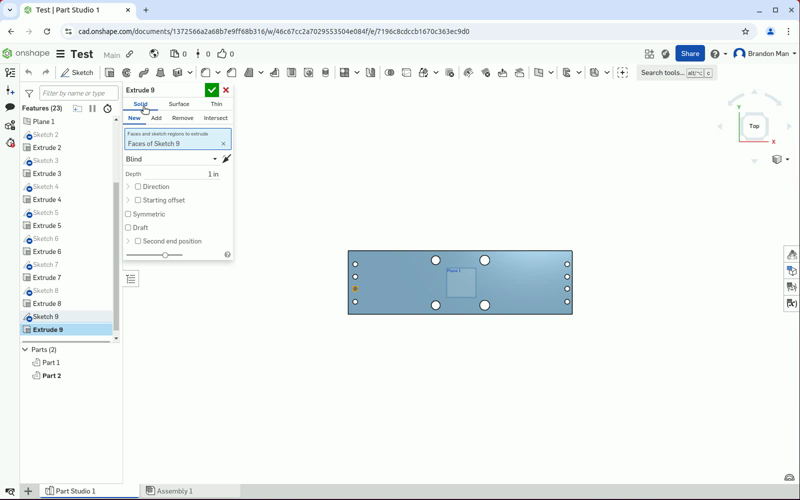
click(143, 106)
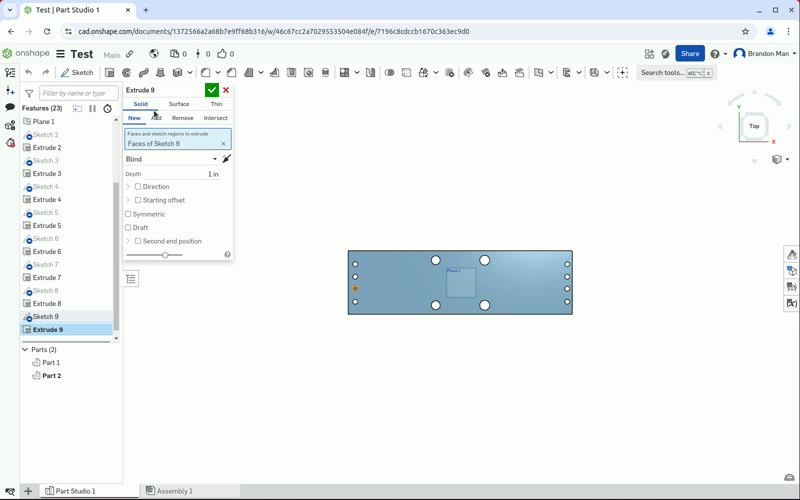
mouse_move(186, 120)
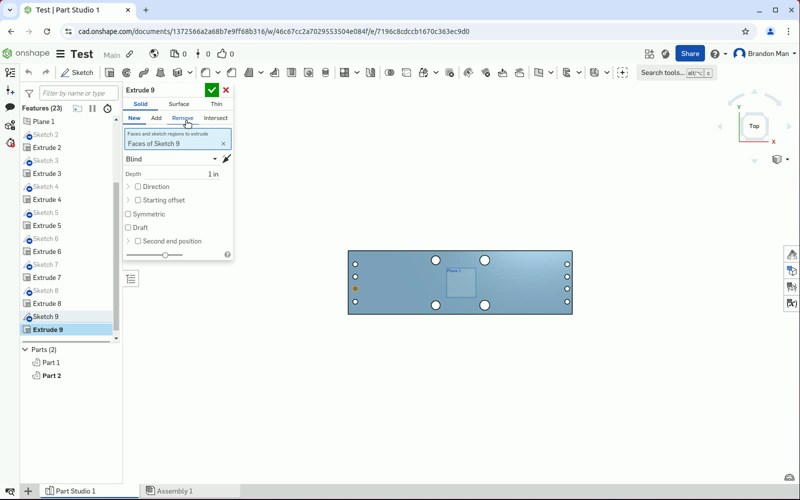
click(186, 120)
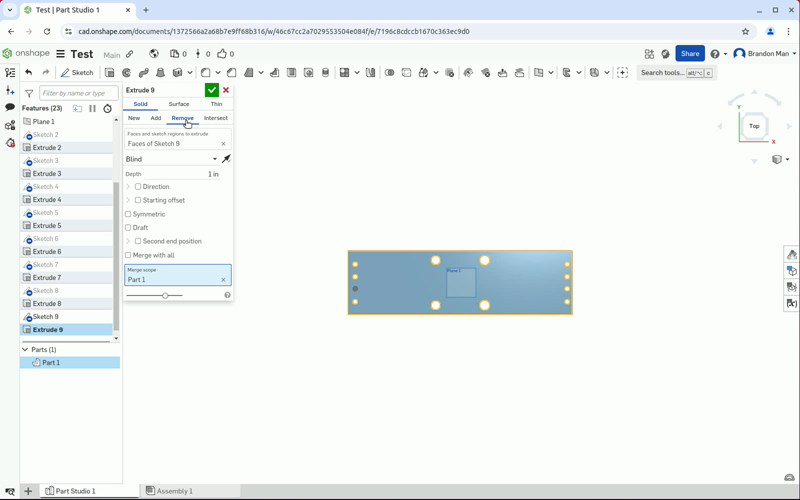
key(tab, 4)
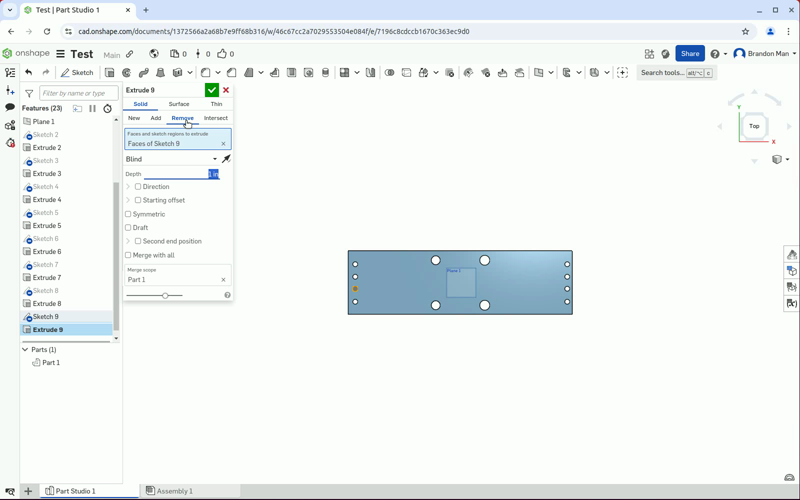
text(3.129)
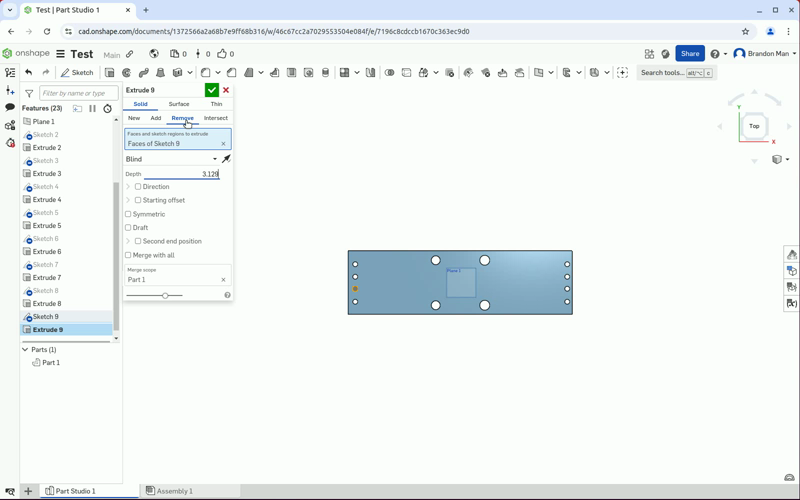
key(tab, 6)
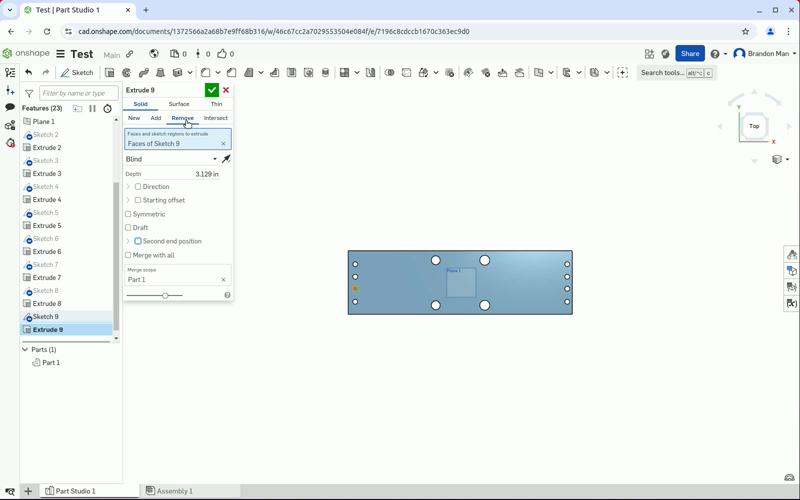
key(space)
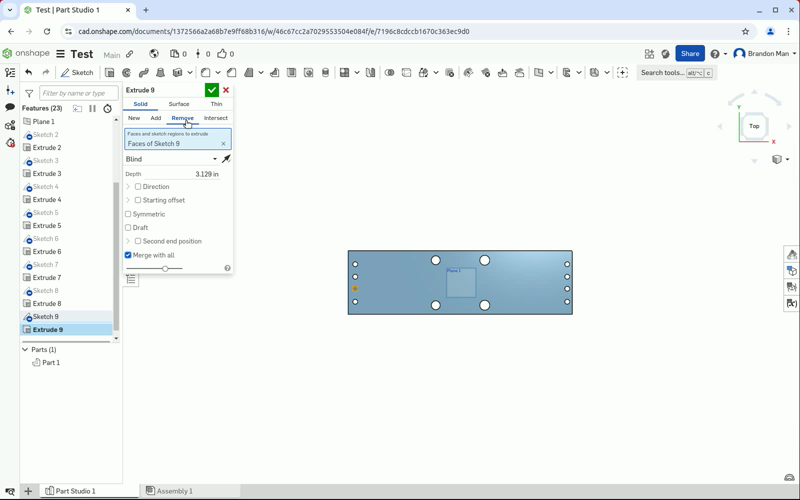
key(enter)
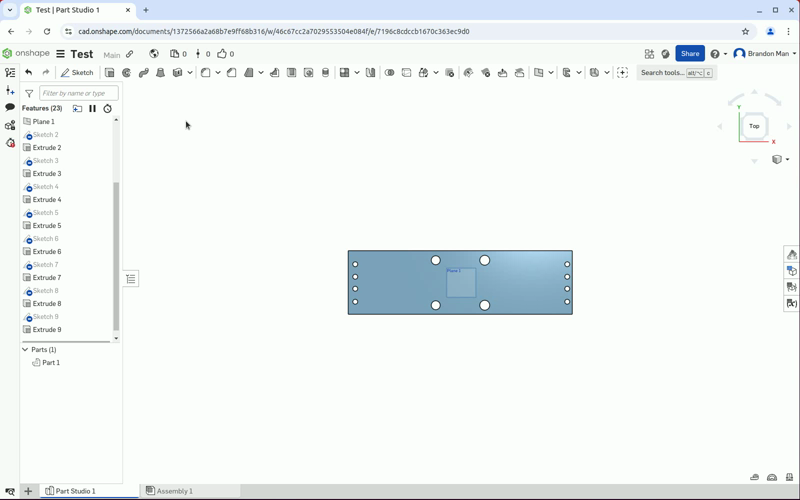
key(shift+h)
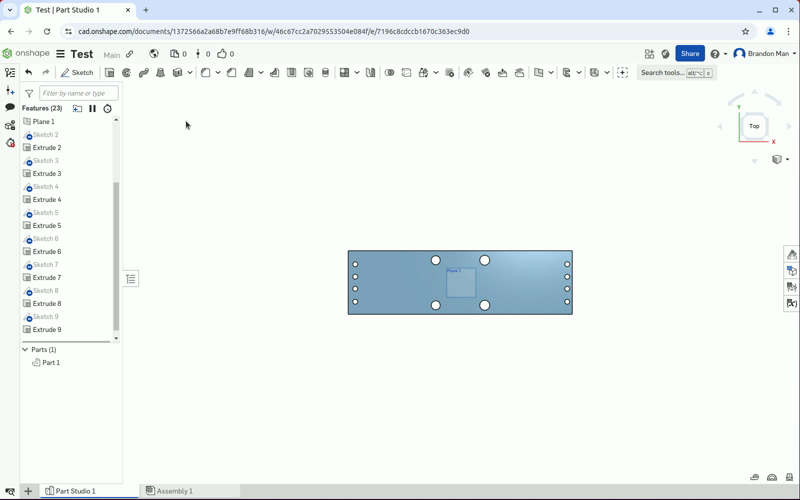
key(shift+h)
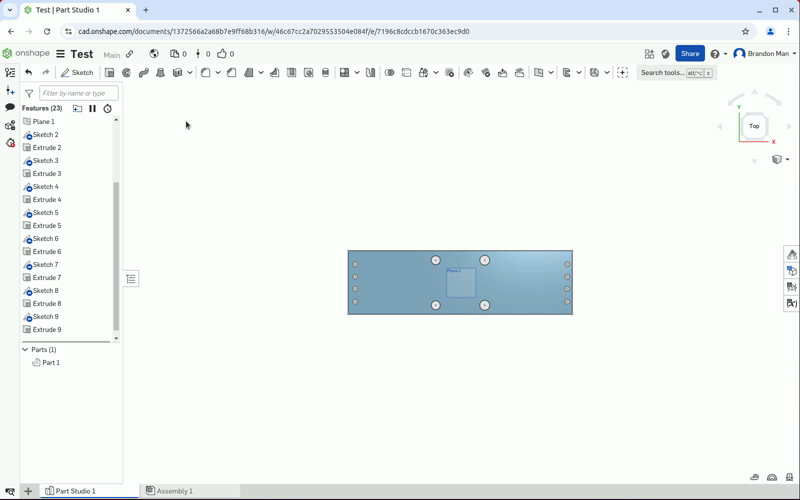
key(shift+7)
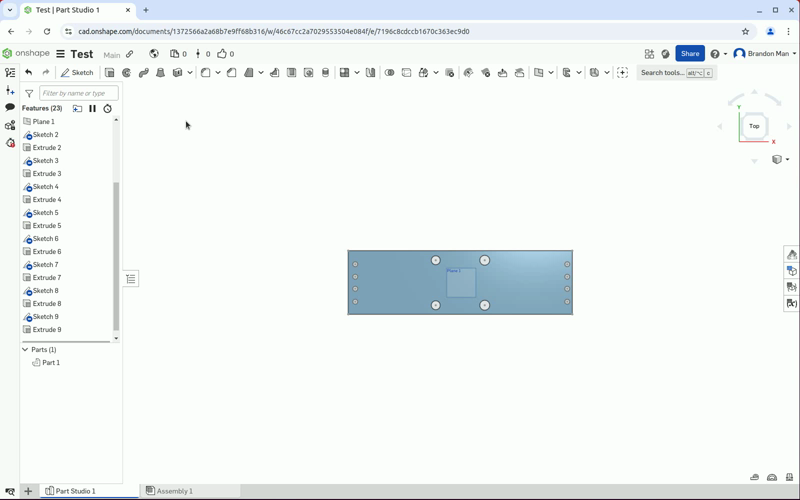
key(up, 3)
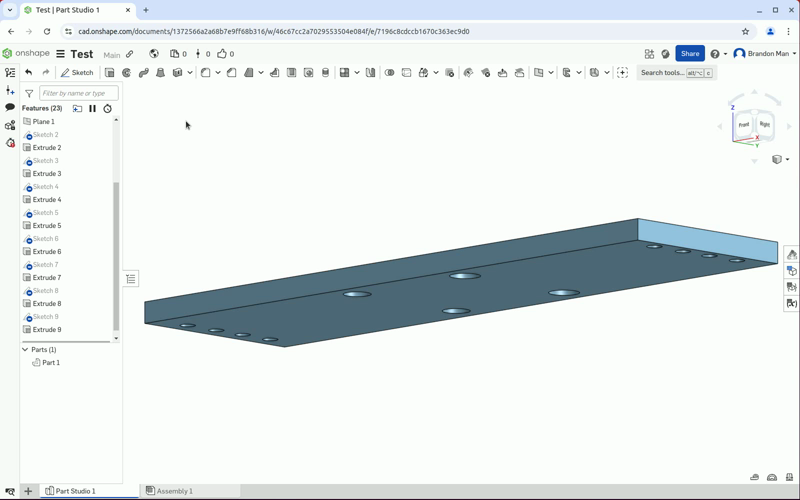
key(left, 3)
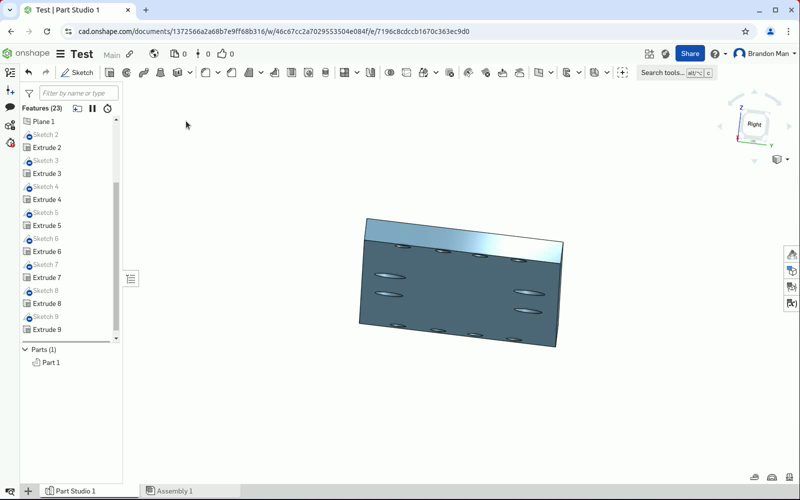
key(right, 3)
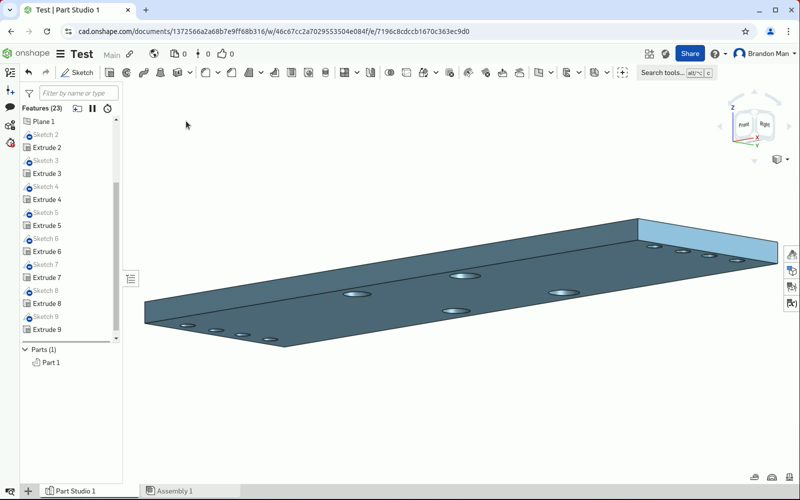
key(down, 3)
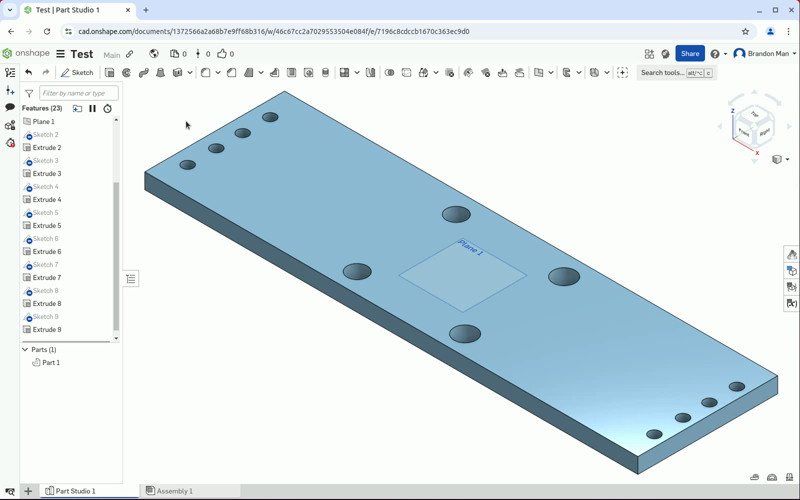
mouse_move(69, 98)
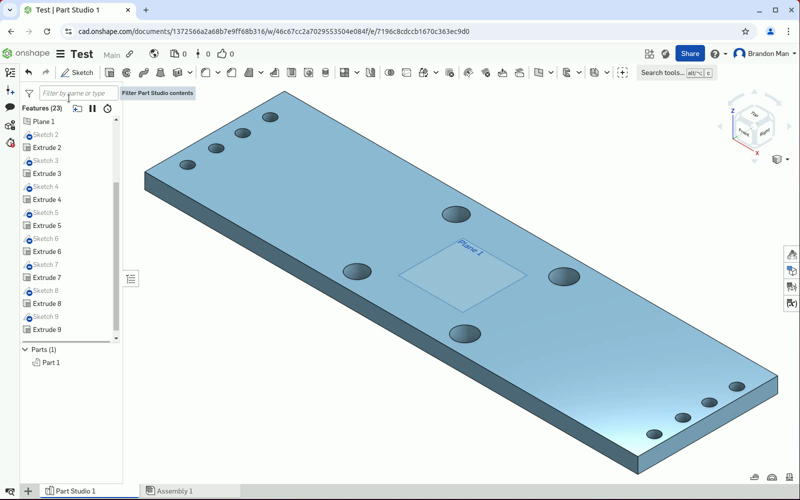
click(69, 98)